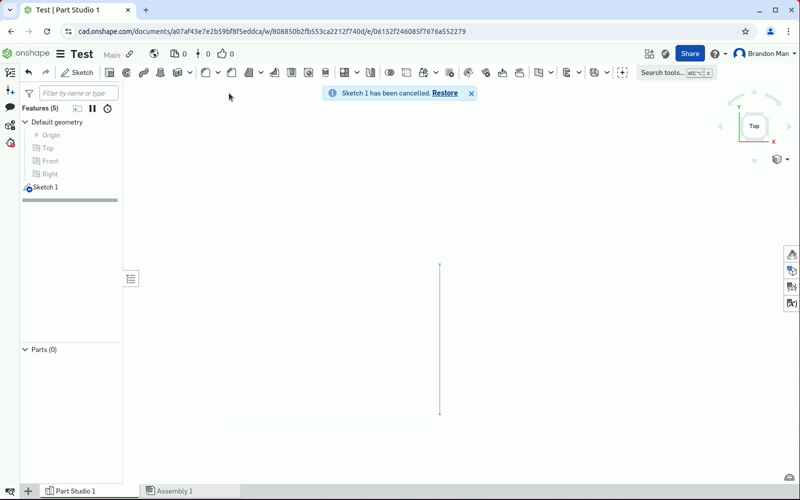
key(shift+h)
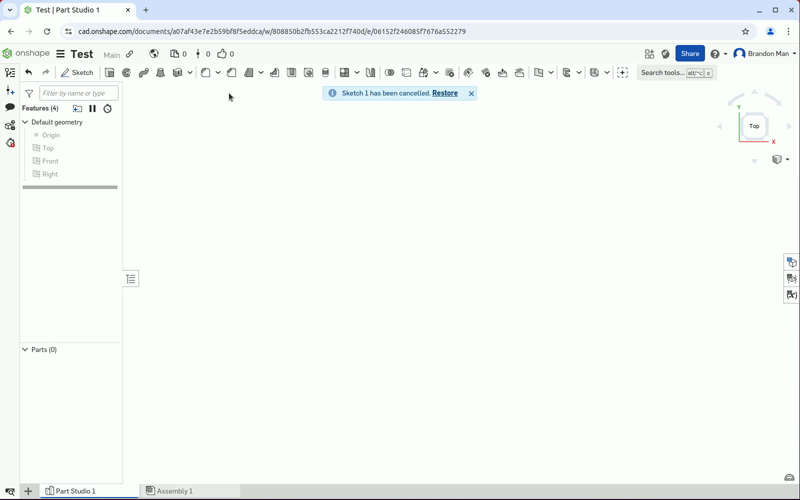
mouse_move(73, 352)
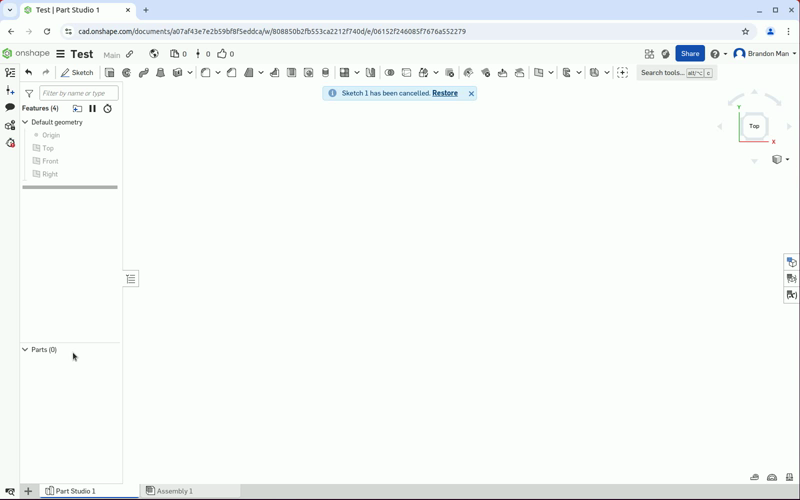
key(y)
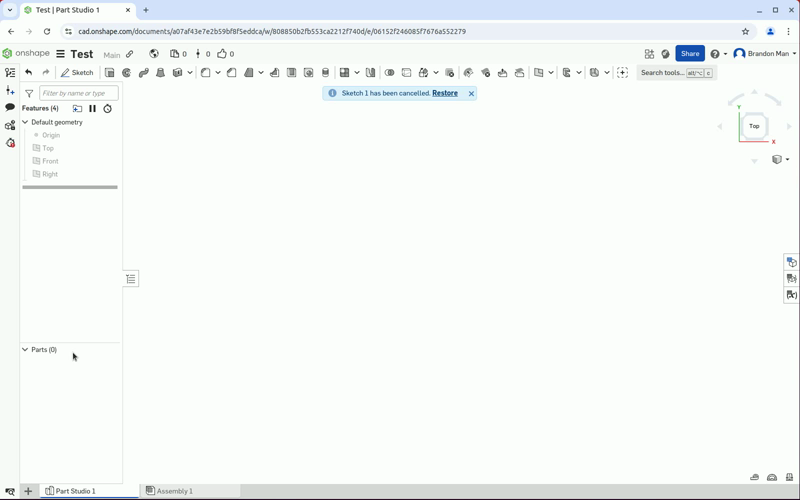
key(shift+p)
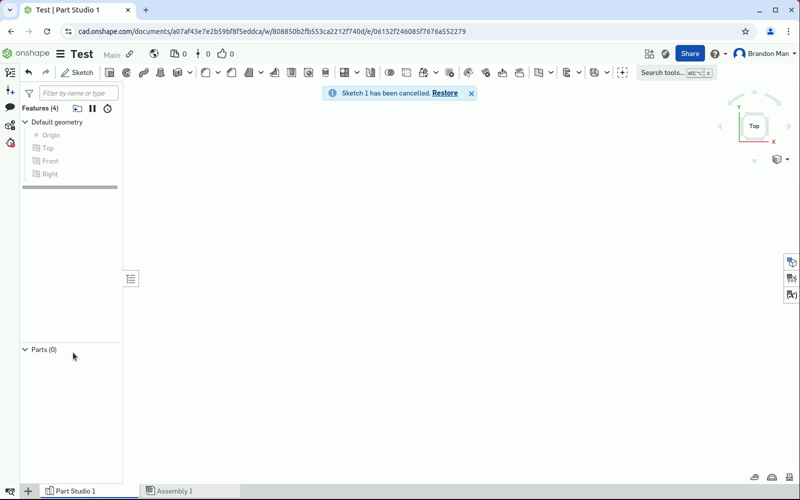
key(space)
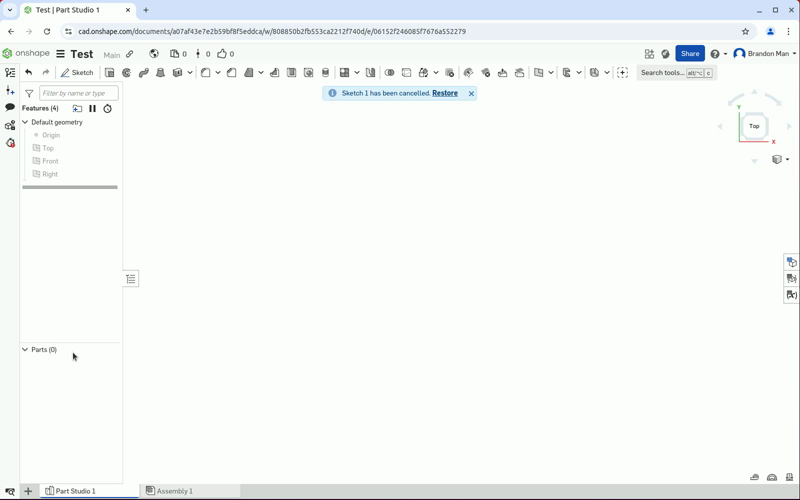
key_down(shift)
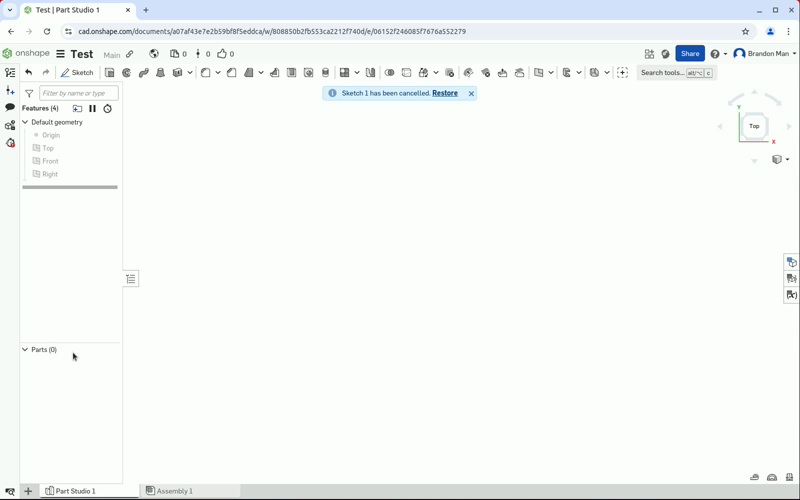
key(up)
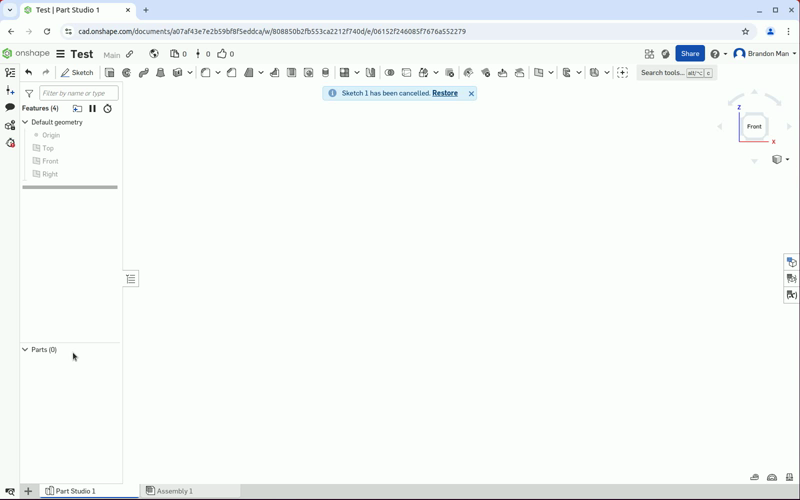
key_up(shift)
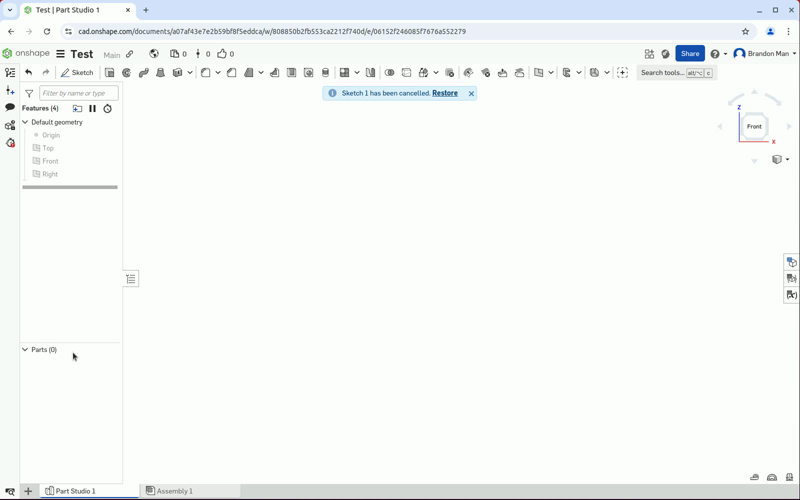
mouse_move(73, 352)
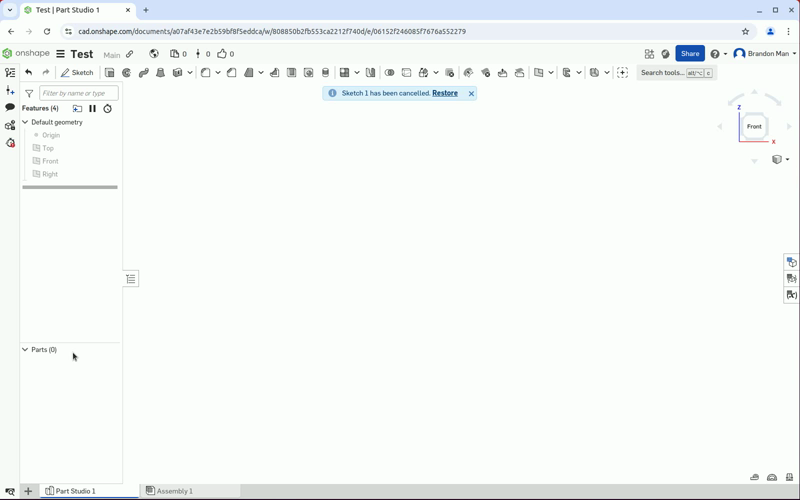
key(shift+y)
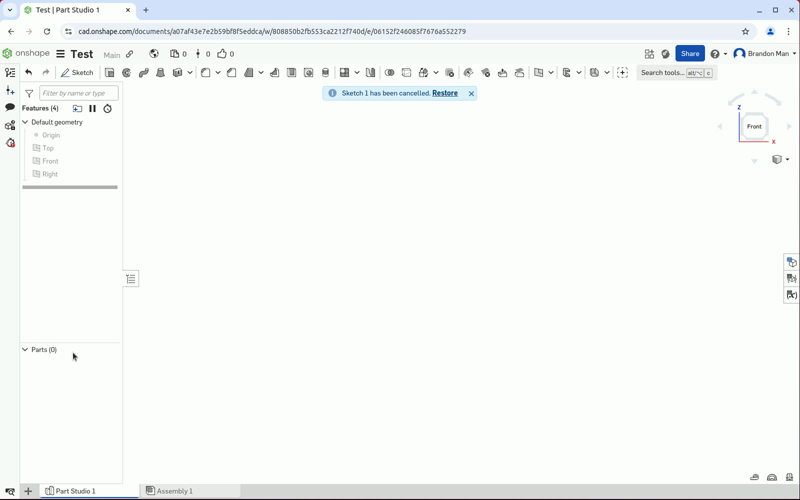
key(shift+s)
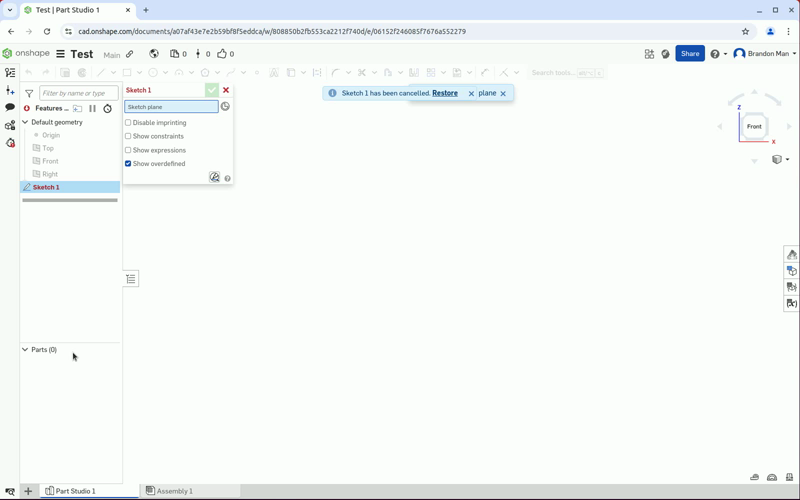
mouse_move(73, 163)
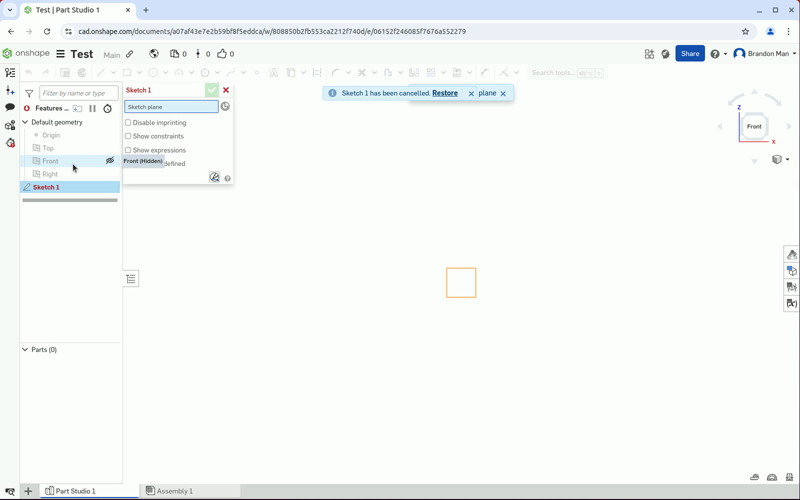
click(73, 163)
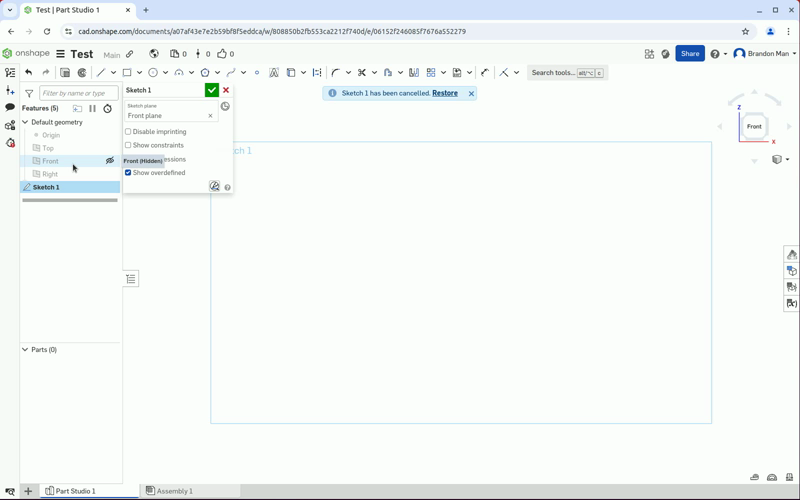
mouse_move(73, 352)
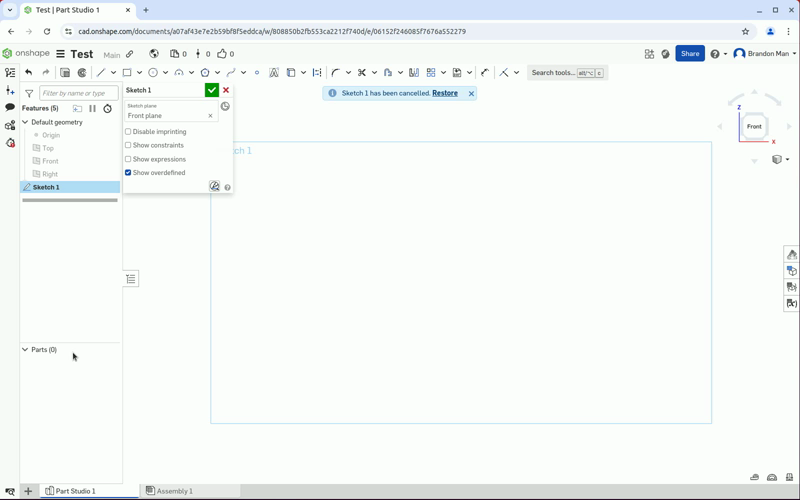
key(y)
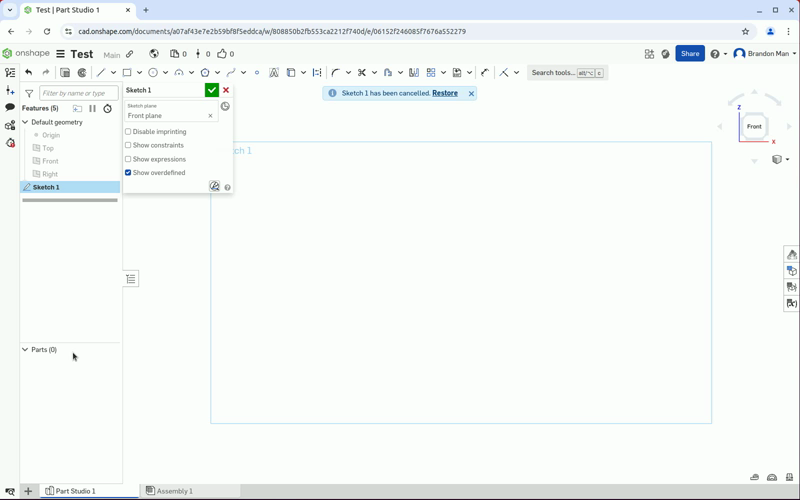
key(l)
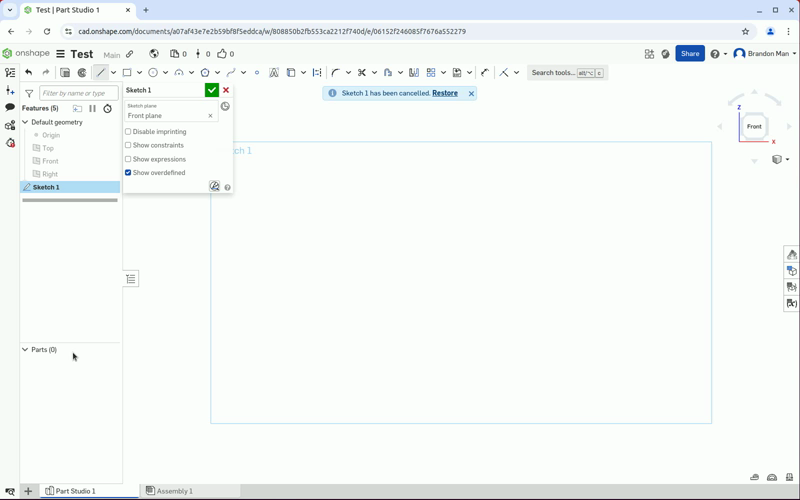
key_down(shift)
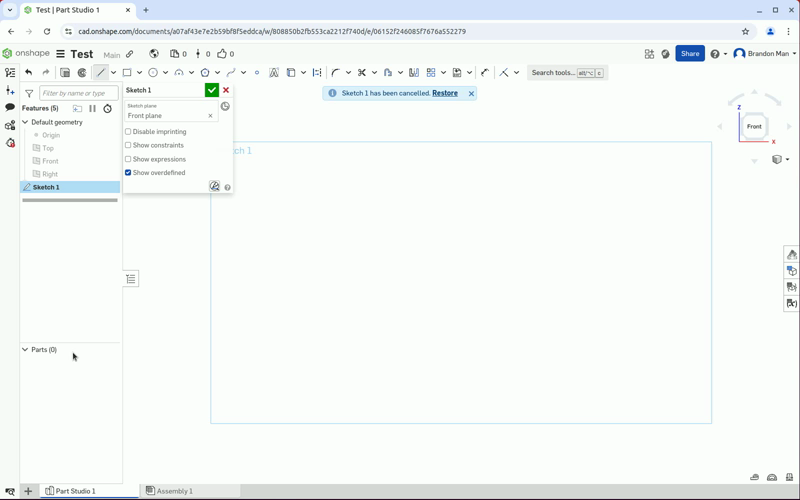
mouse_move(424, 288)
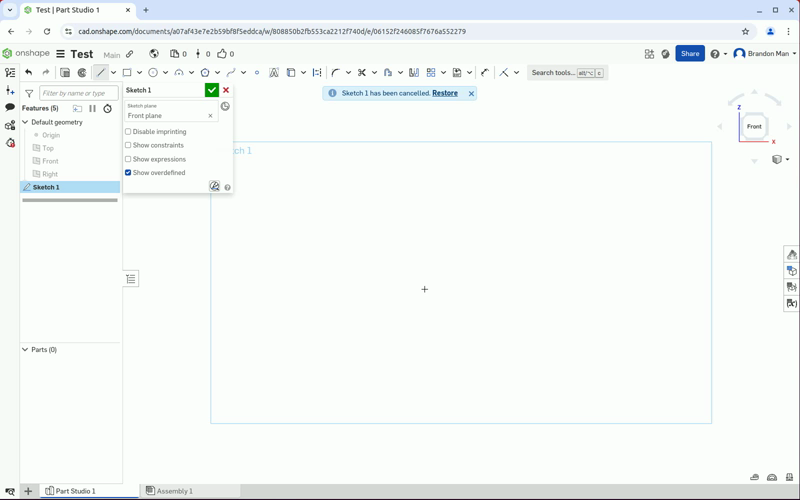
click(424, 288)
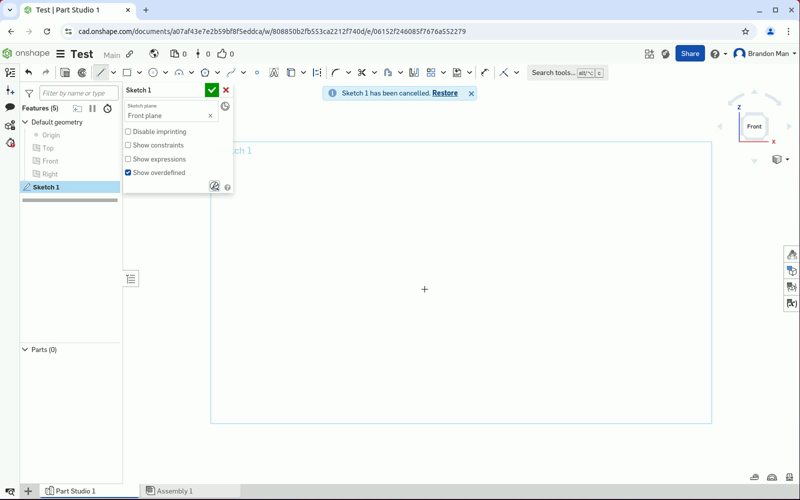
key_up(shift)
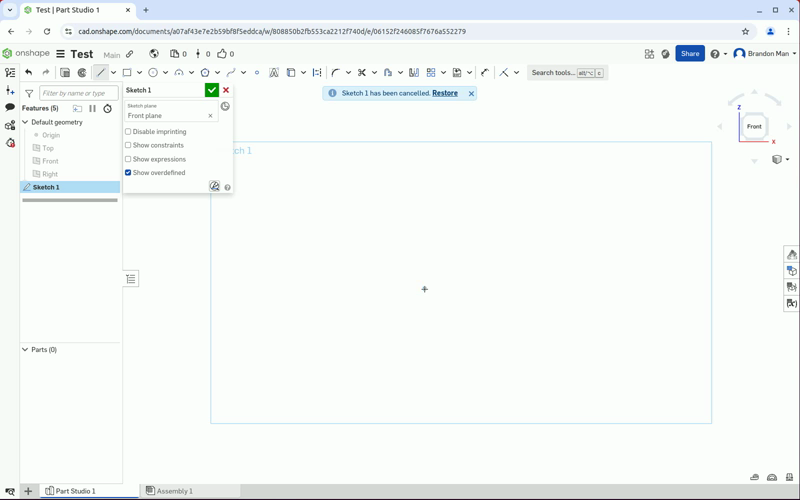
key_down(shift)
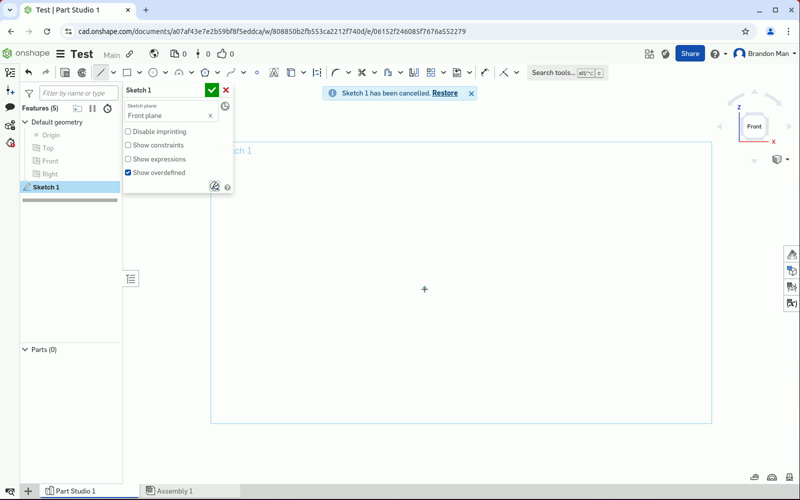
mouse_move(454, 288)
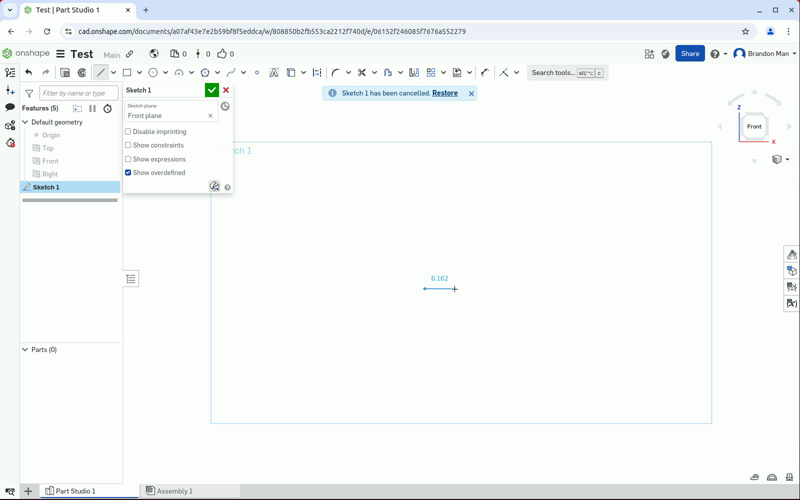
mouse_move(435, 288)
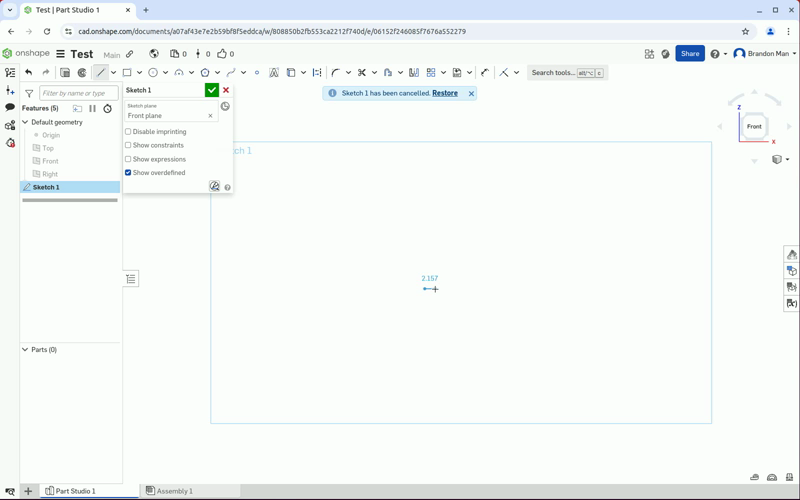
click(435, 288)
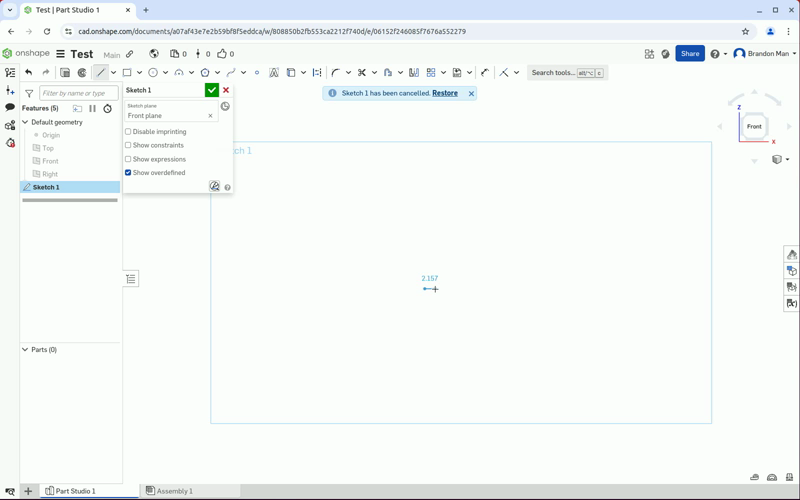
key_up(shift)
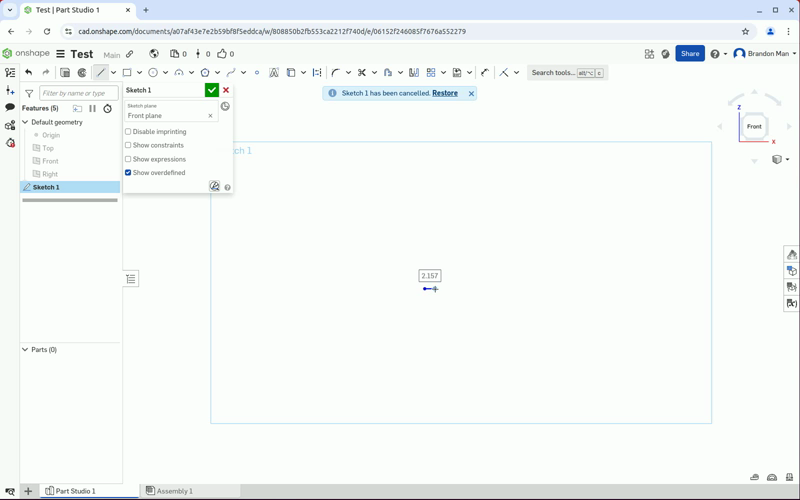
key_down(shift)
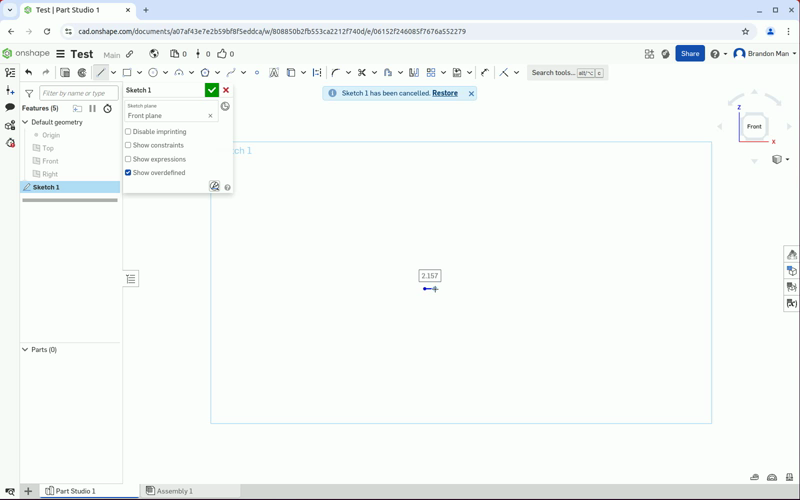
mouse_move(465, 288)
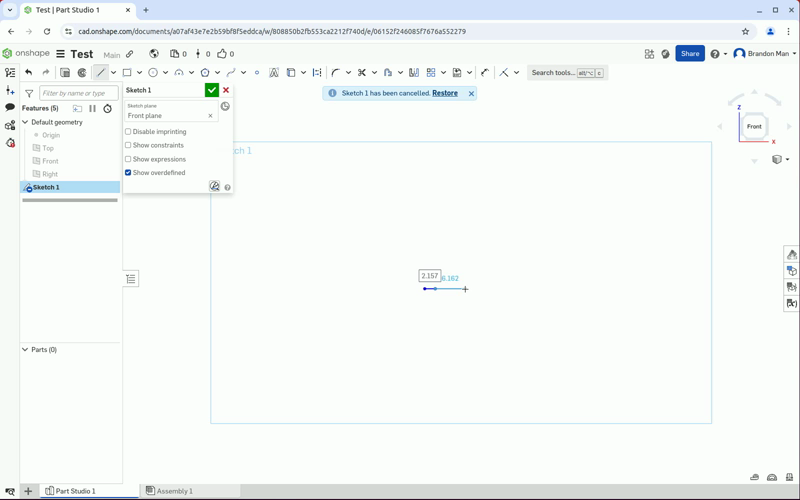
mouse_move(435, 308)
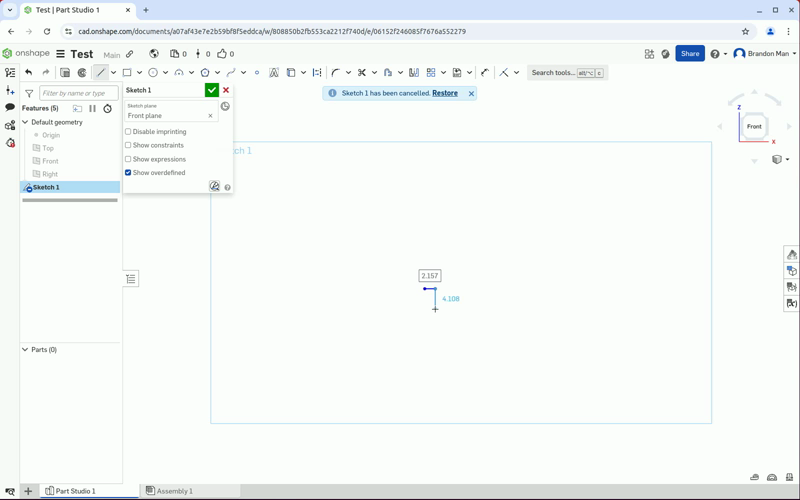
click(435, 308)
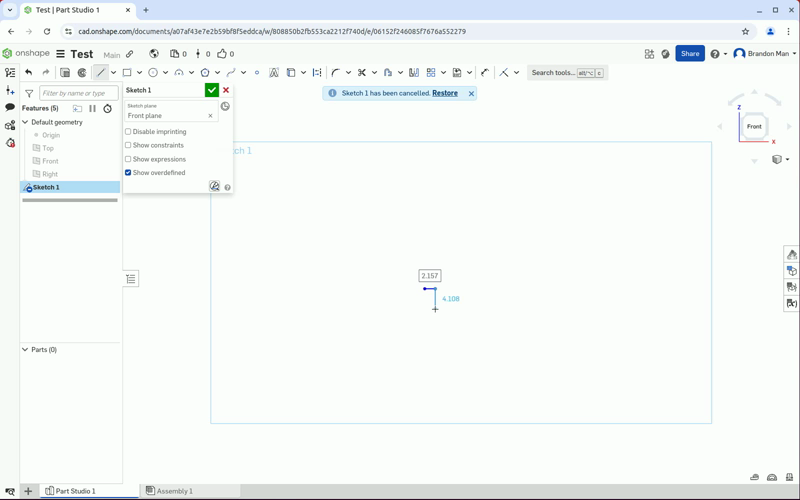
key_up(shift)
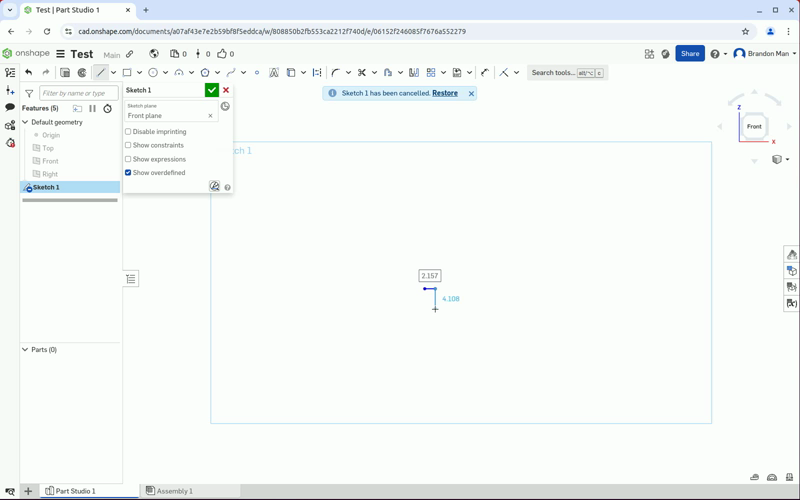
key_down(shift)
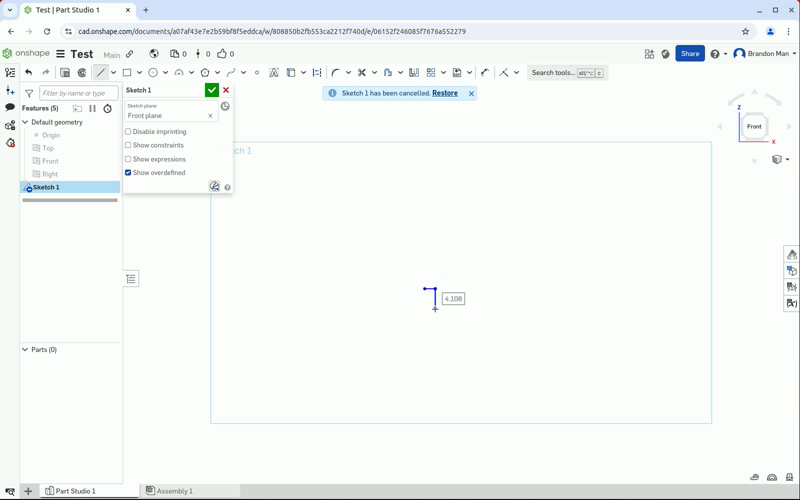
mouse_move(465, 308)
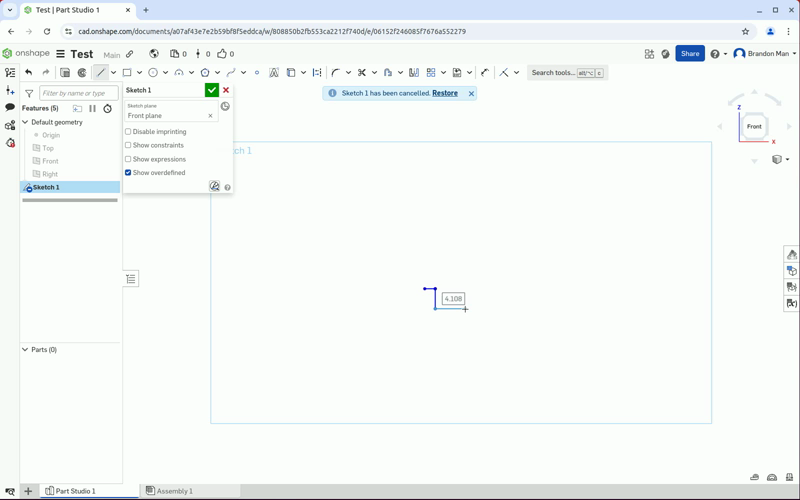
mouse_move(486, 308)
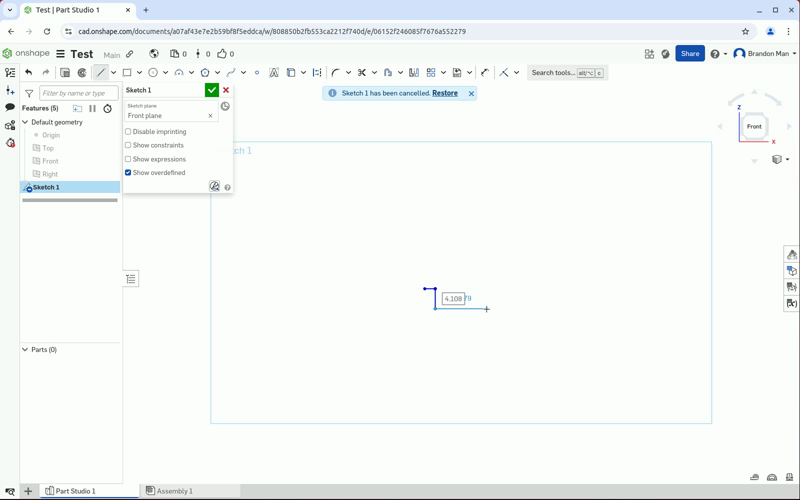
click(486, 308)
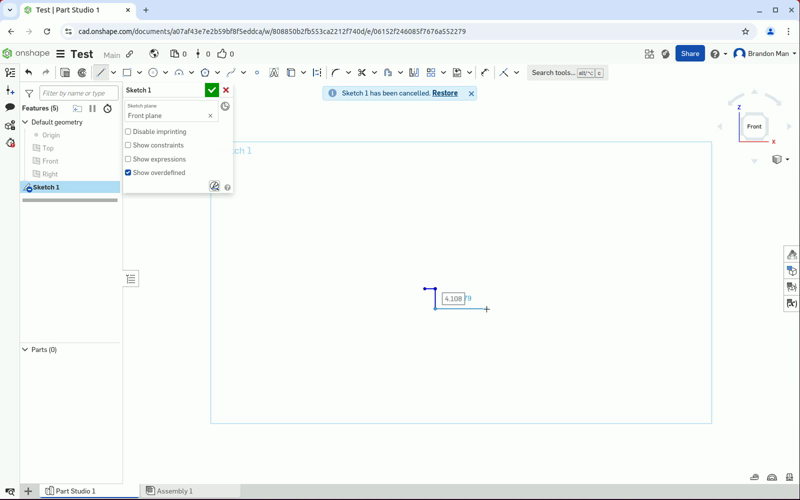
key_up(shift)
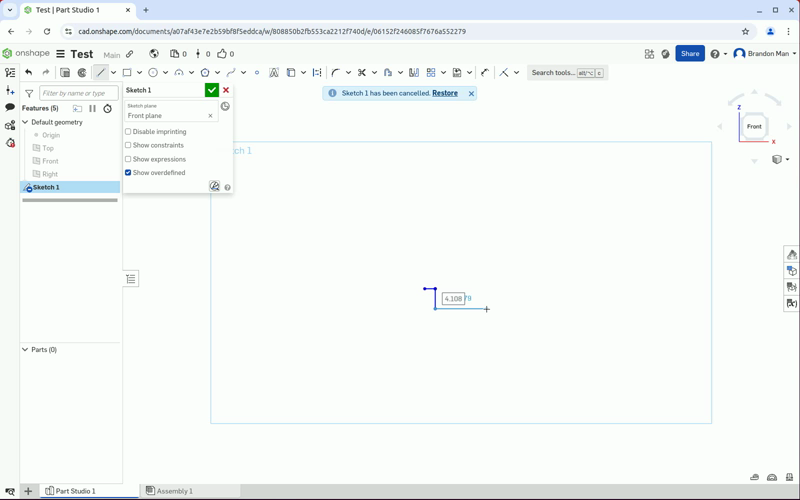
key_down(shift)
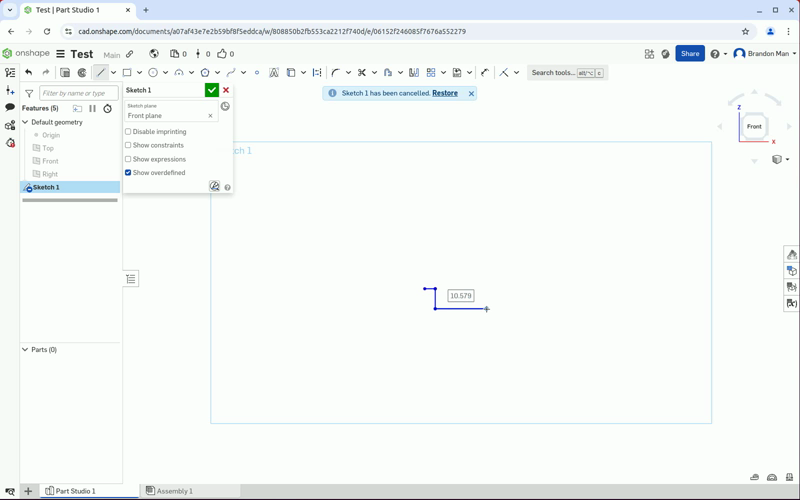
mouse_move(516, 308)
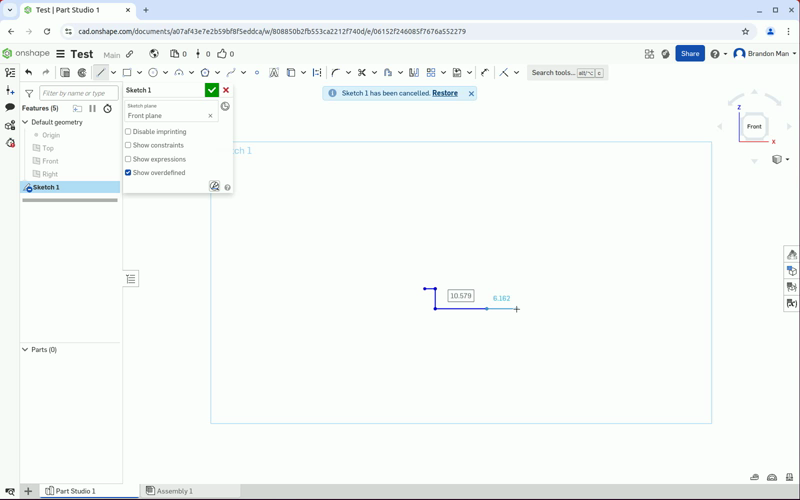
mouse_move(486, 288)
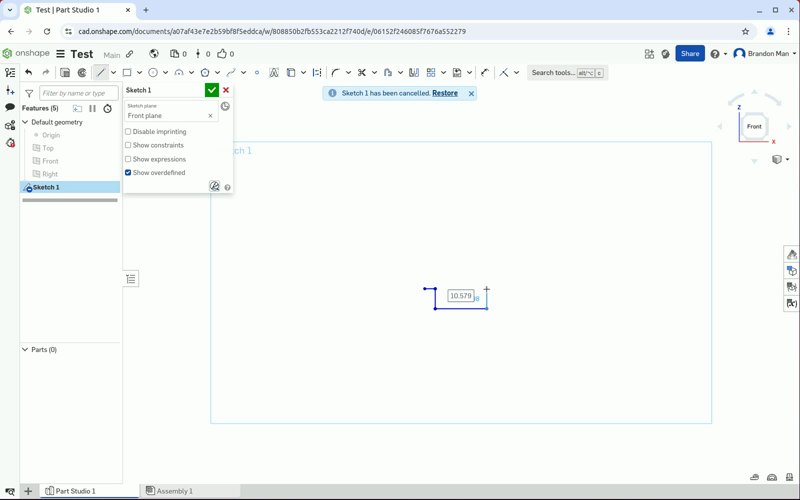
click(486, 288)
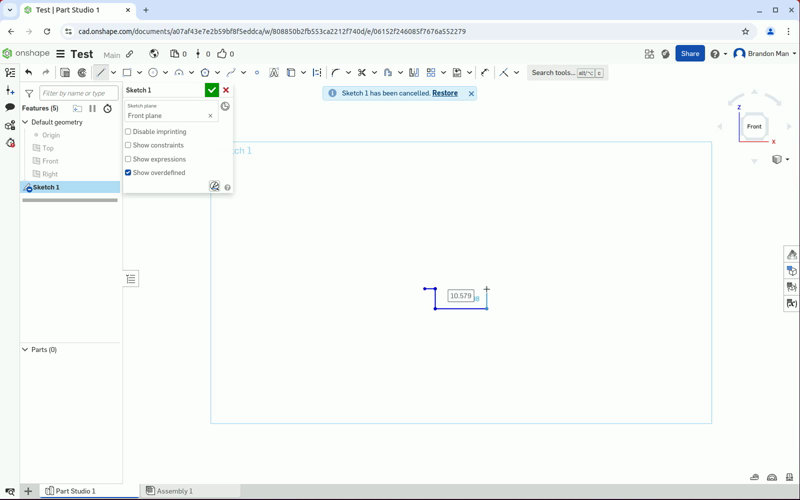
key_up(shift)
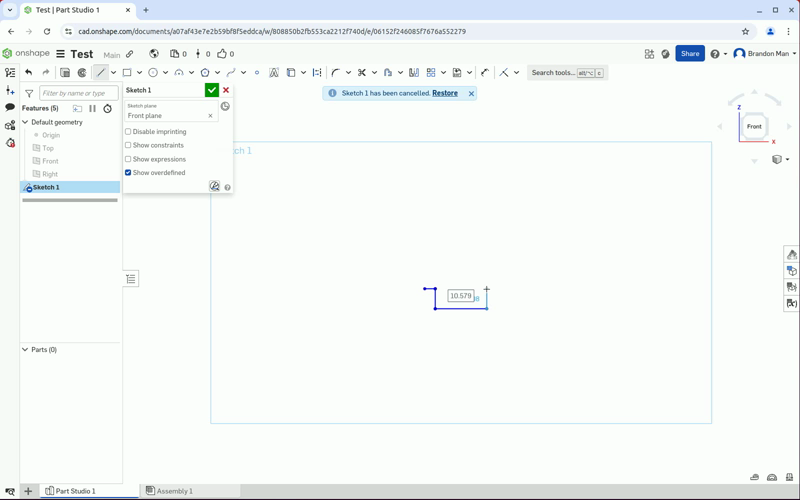
key_down(shift)
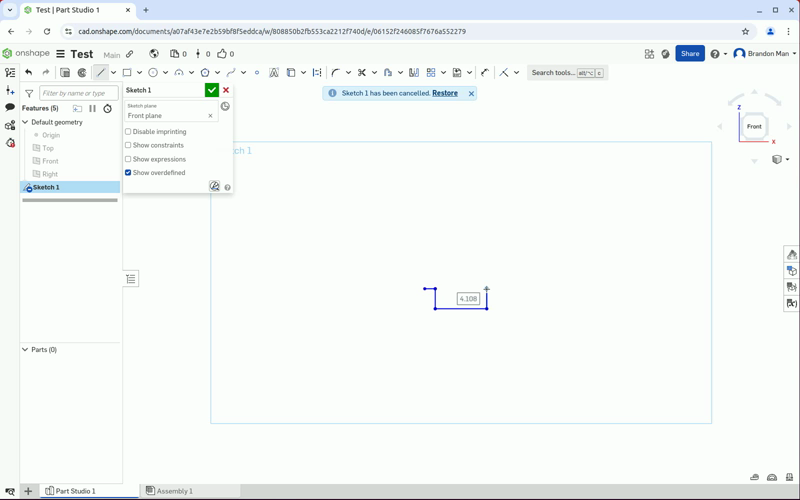
mouse_move(516, 288)
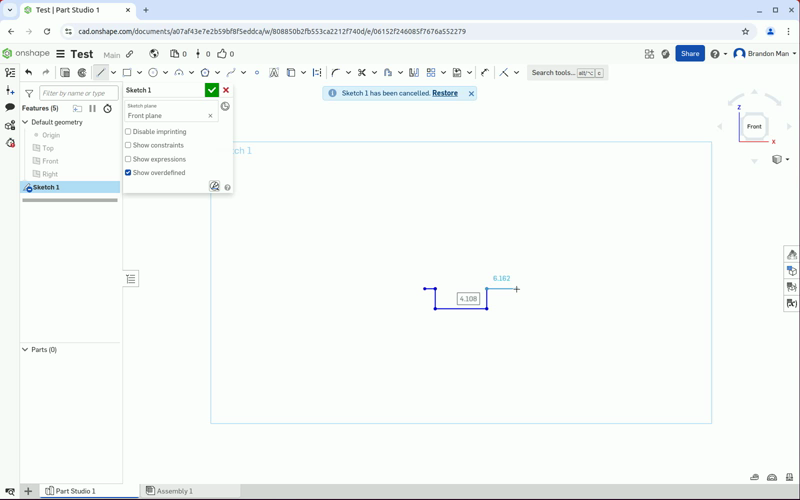
mouse_move(497, 288)
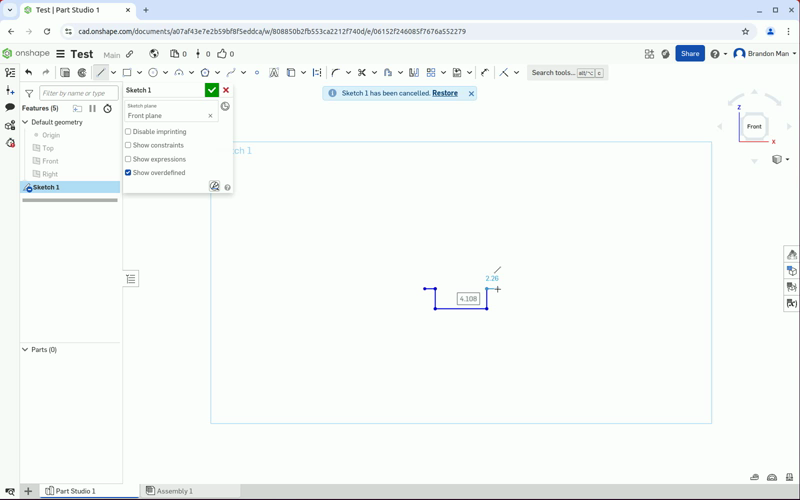
click(497, 288)
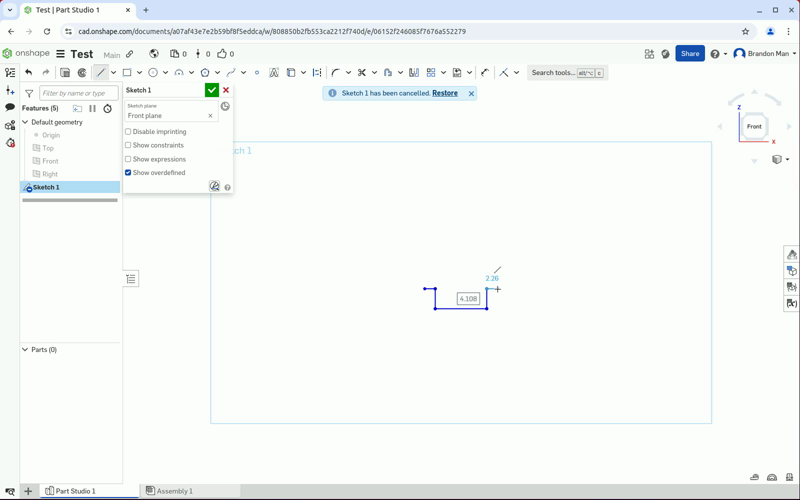
key_up(shift)
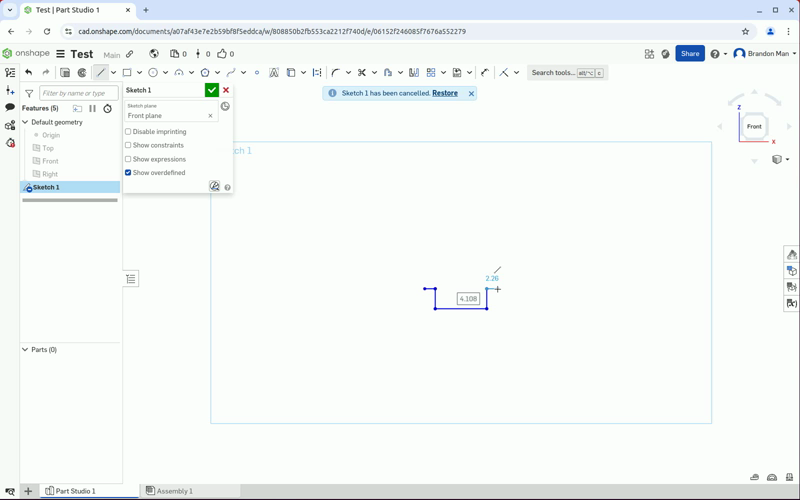
key_down(shift)
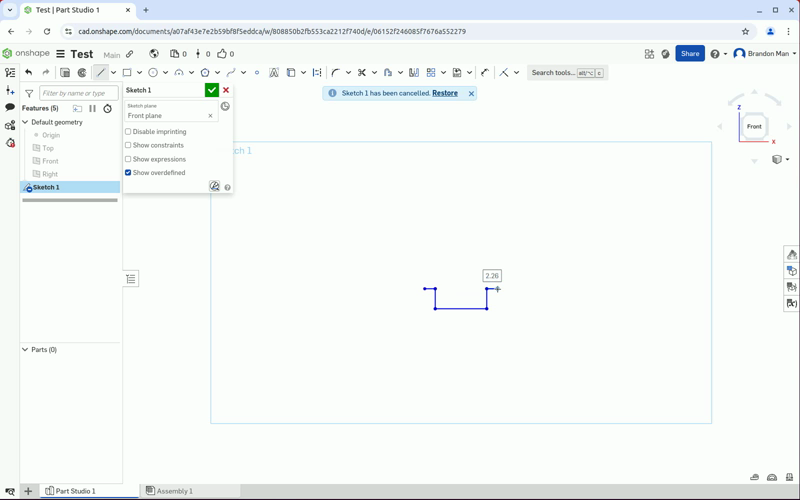
mouse_move(527, 288)
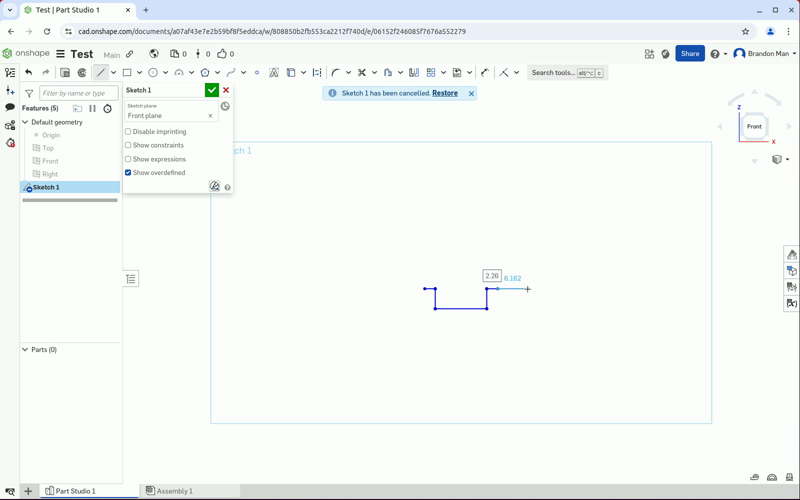
mouse_move(497, 255)
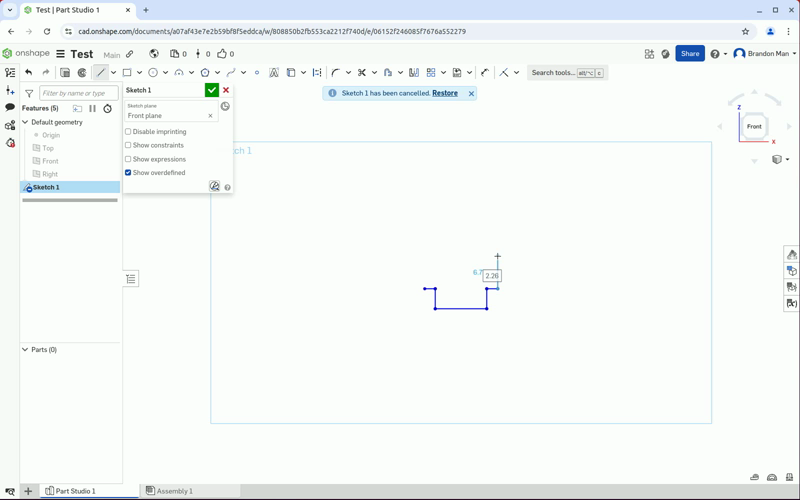
click(497, 255)
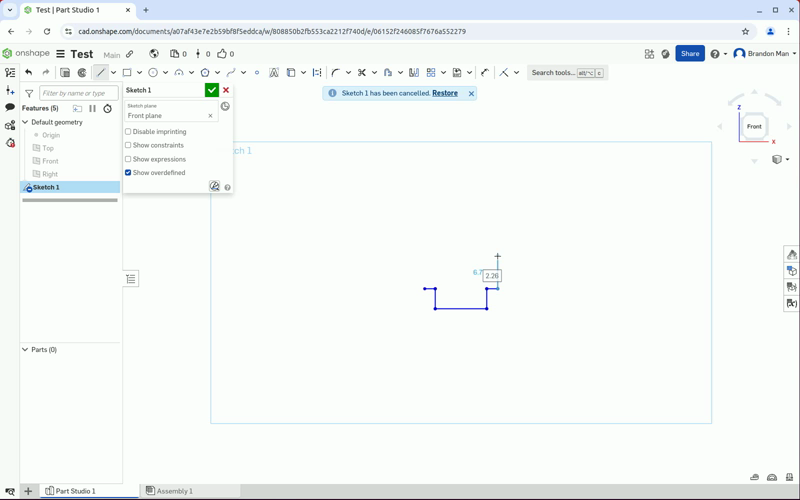
key_up(shift)
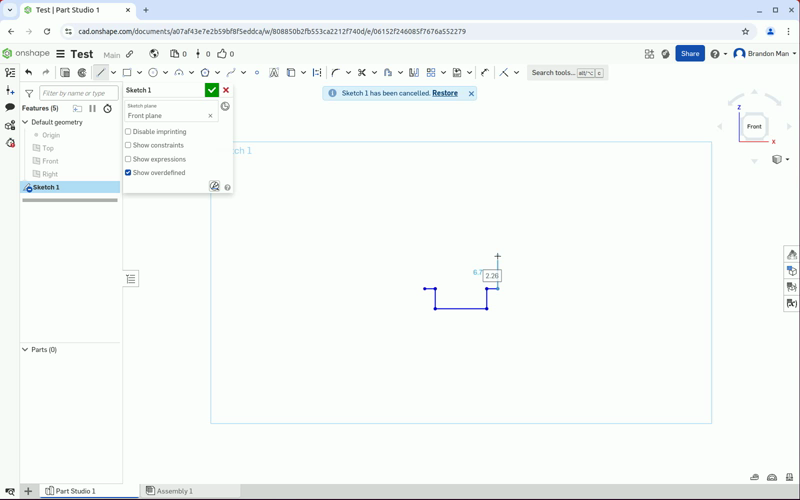
key_down(shift)
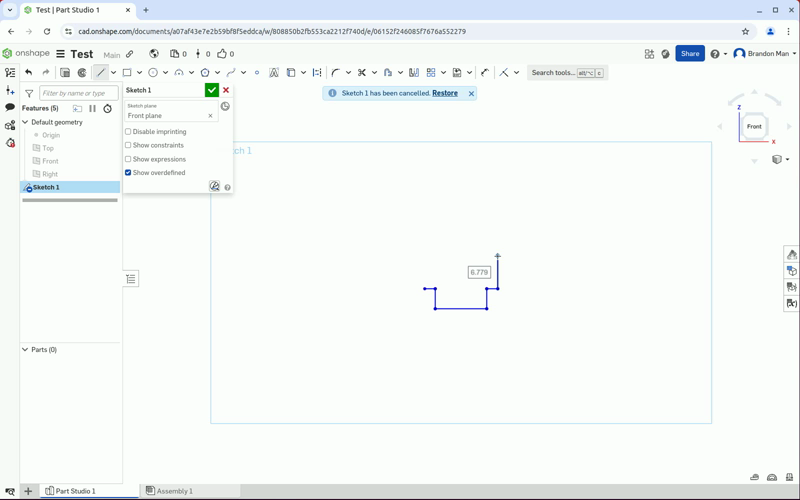
mouse_move(424, 255)
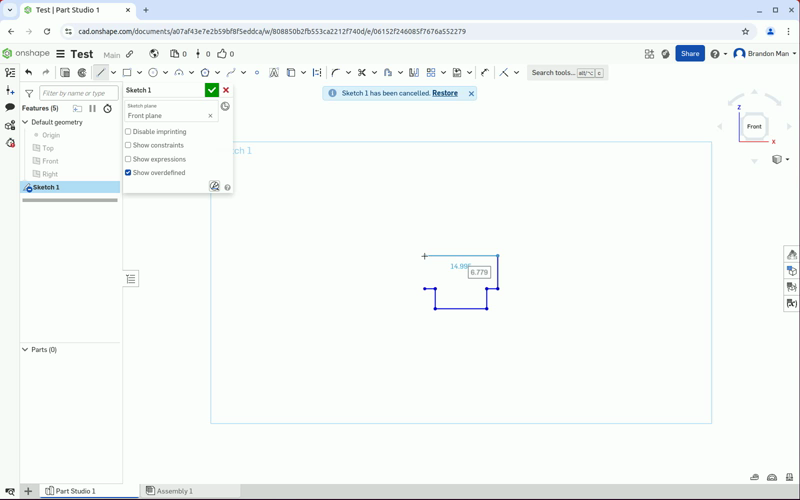
click(424, 255)
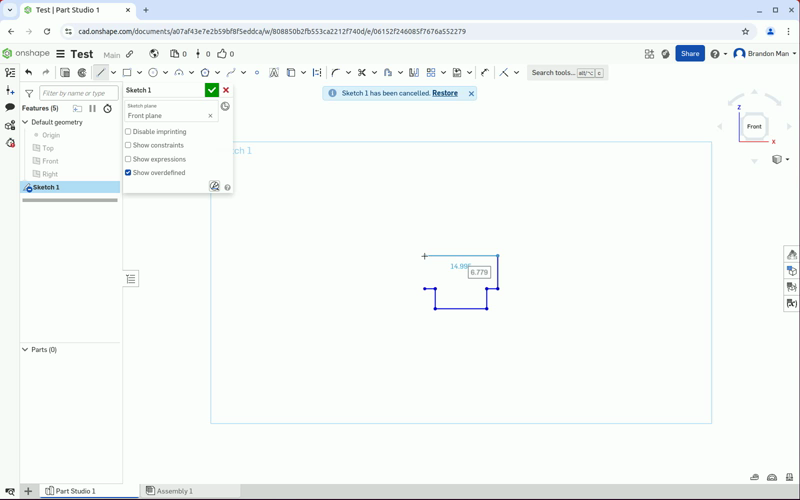
key_up(shift)
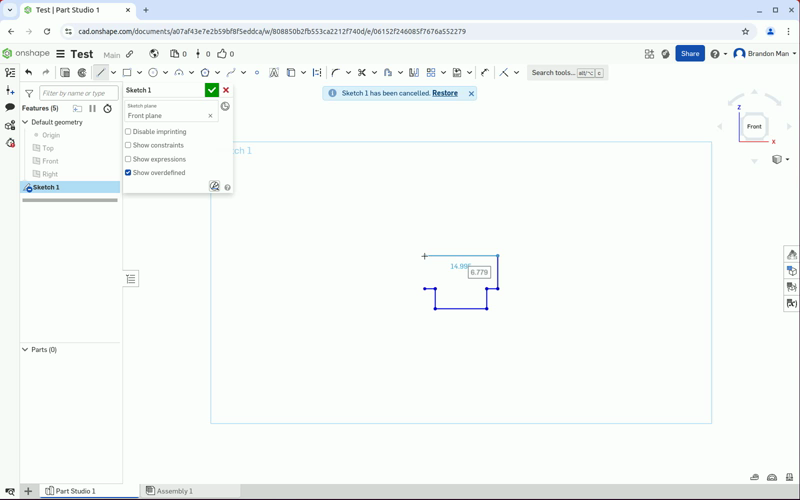
mouse_move(454, 255)
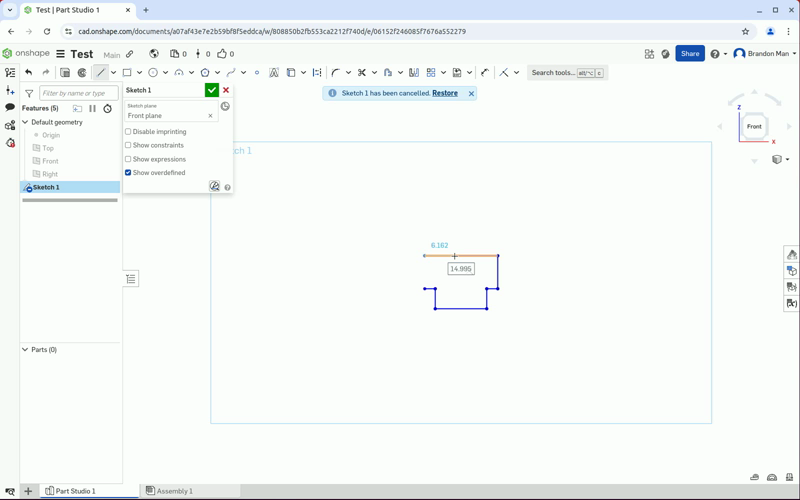
key_down(shift)
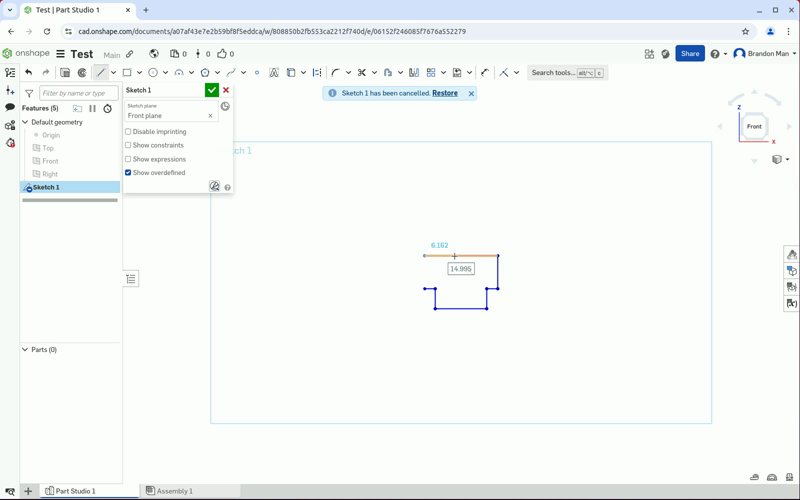
mouse_move(424, 288)
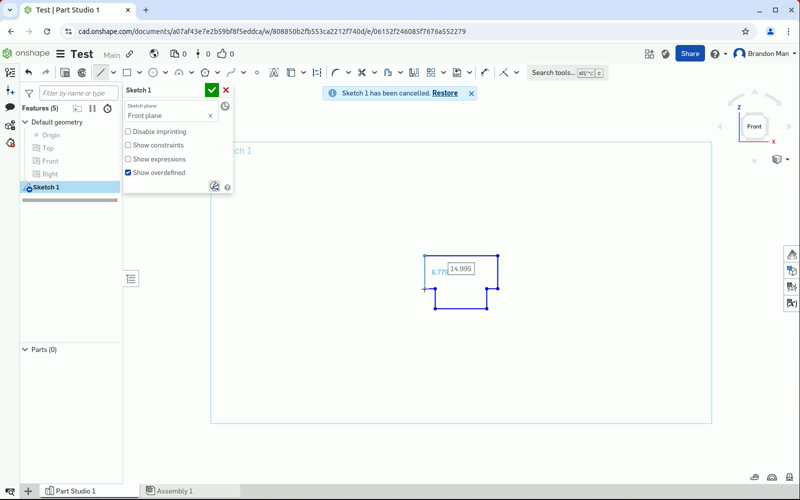
key_up(shift)
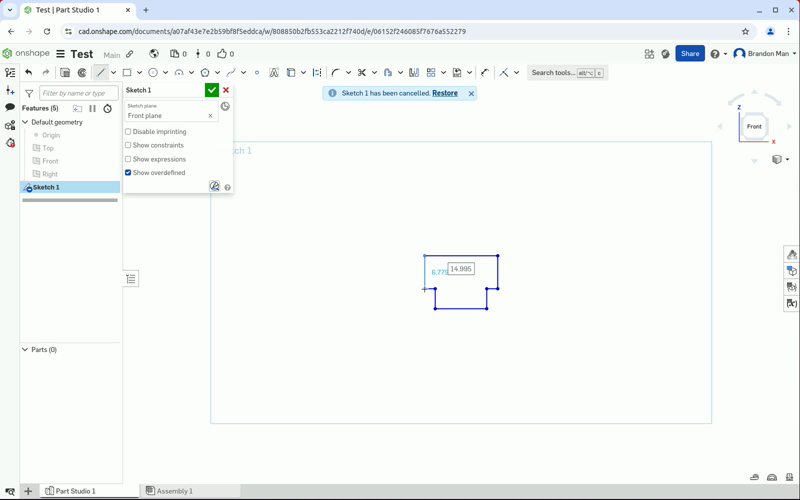
click(424, 288)
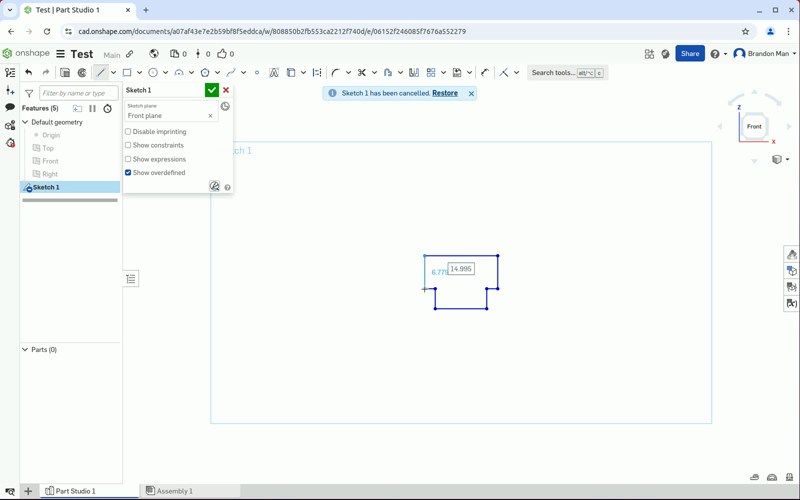
key(esc)
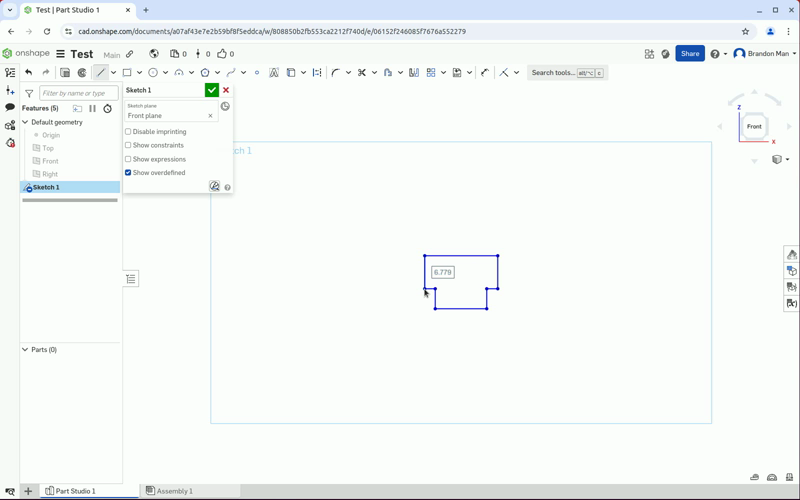
key(c)
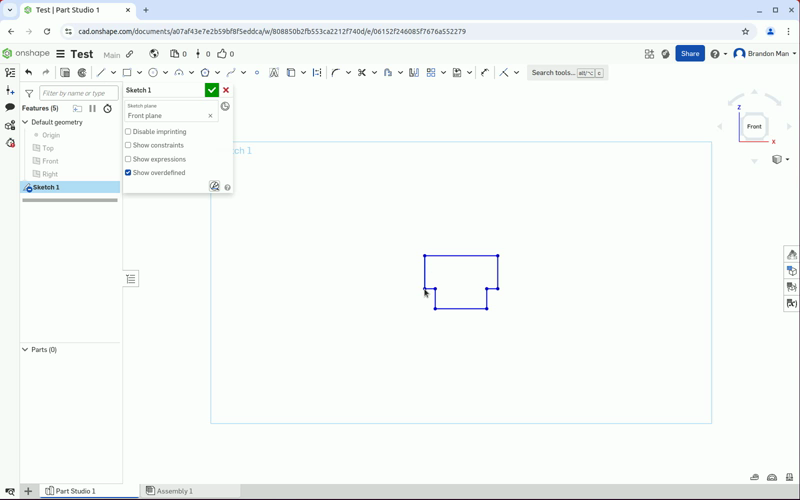
key_down(shift)
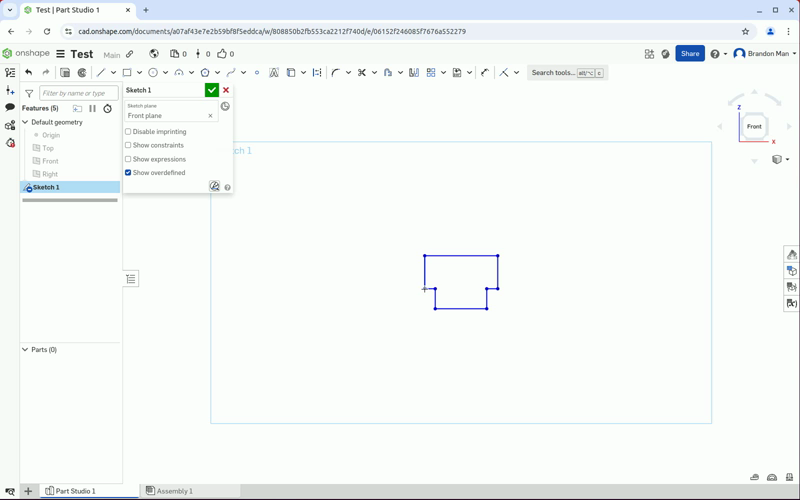
mouse_move(428, 285)
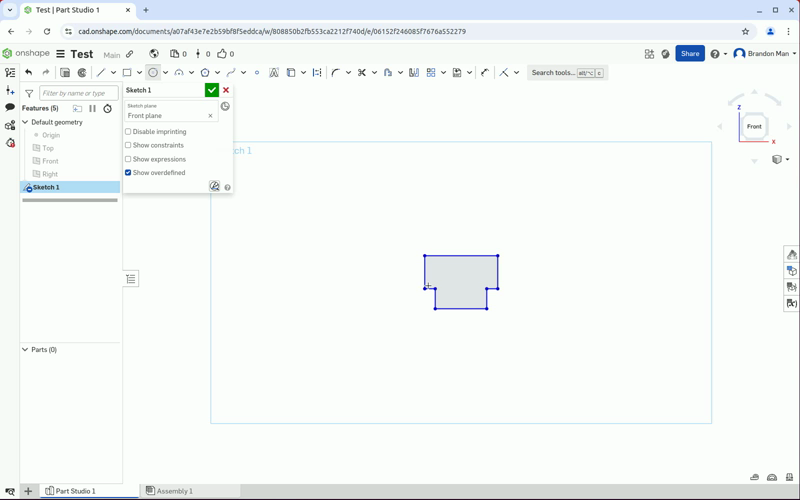
click(428, 285)
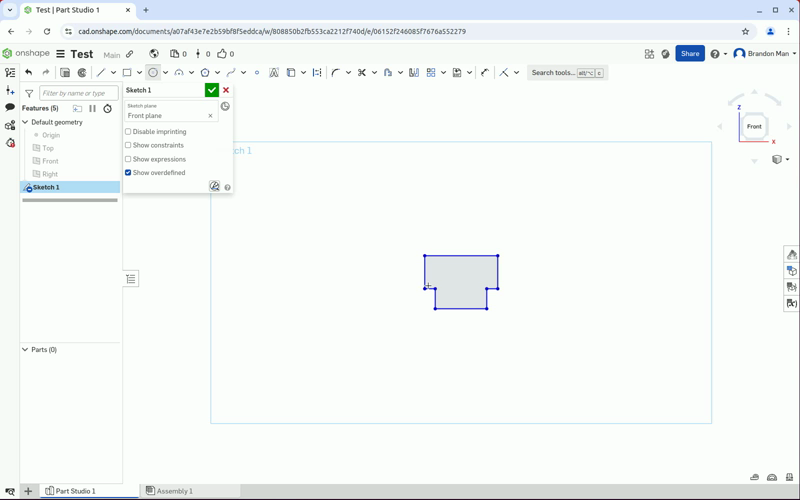
key_up(shift)
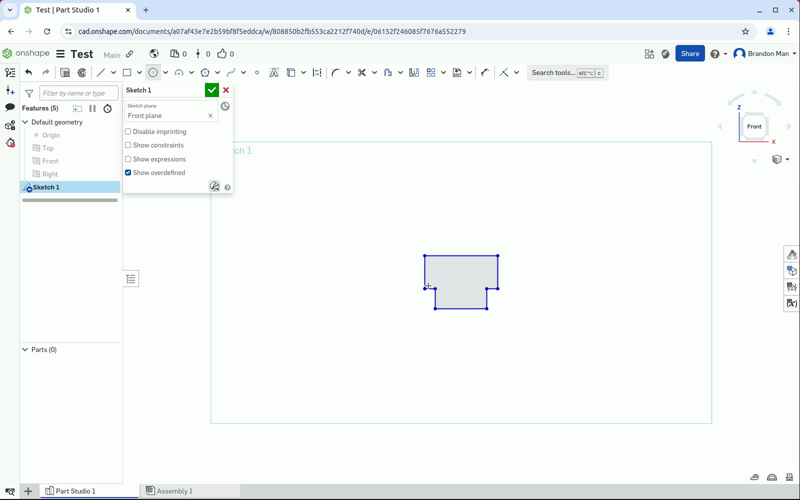
mouse_move(429, 285)
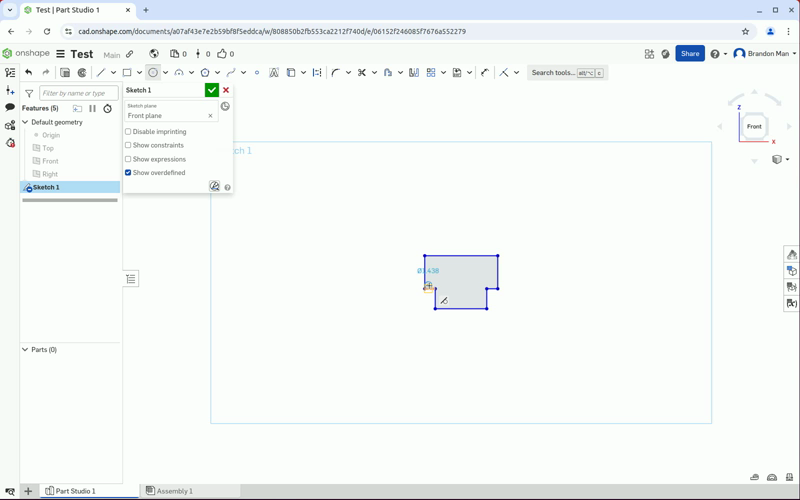
scroll(6)
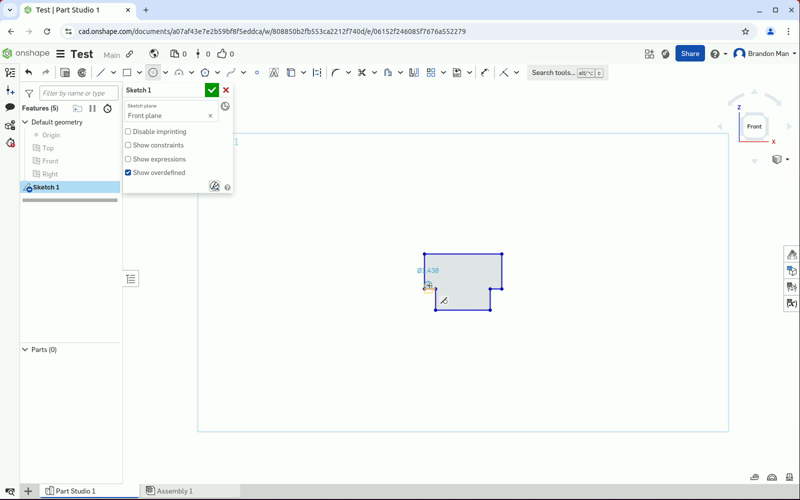
scroll(6)
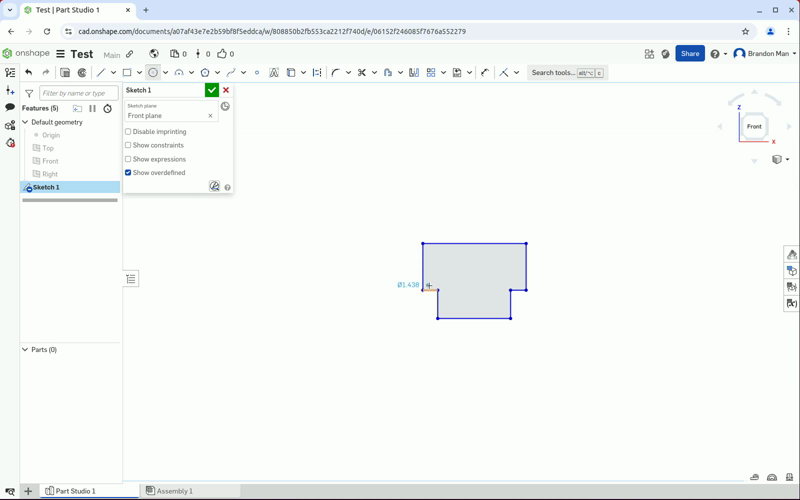
scroll(6)
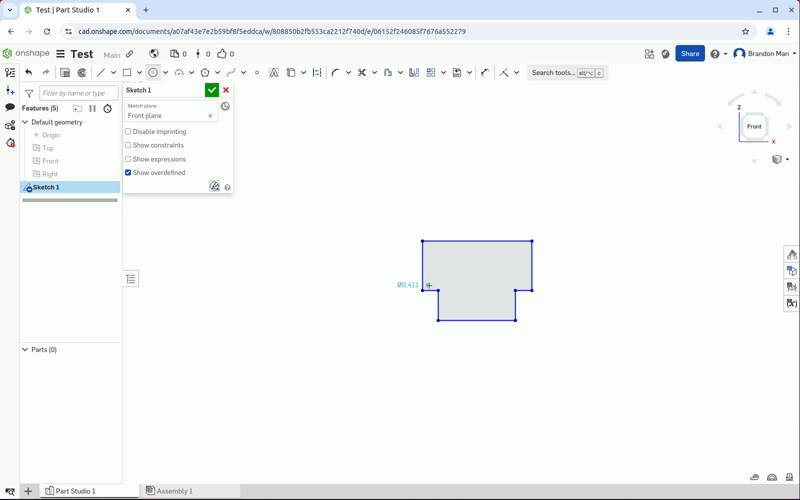
scroll(6)
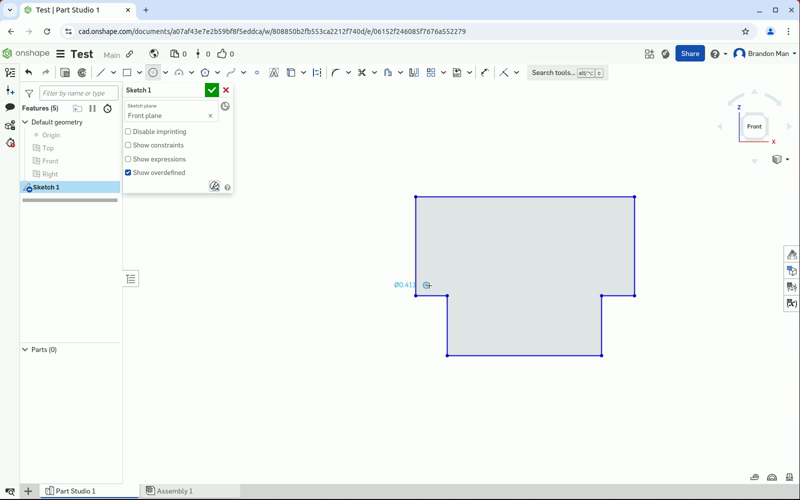
scroll(6)
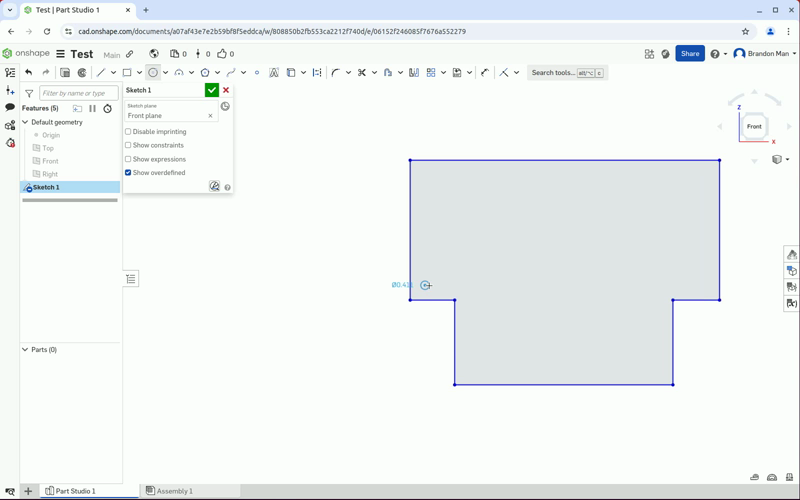
scroll(6)
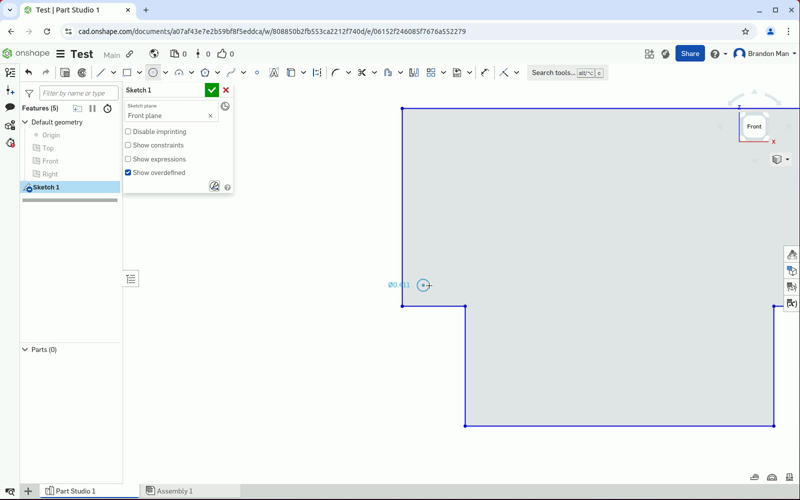
scroll(6)
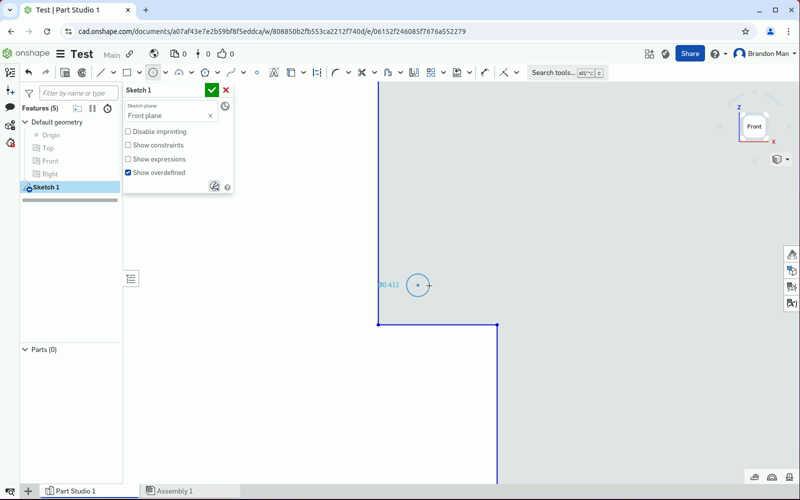
click(429, 285)
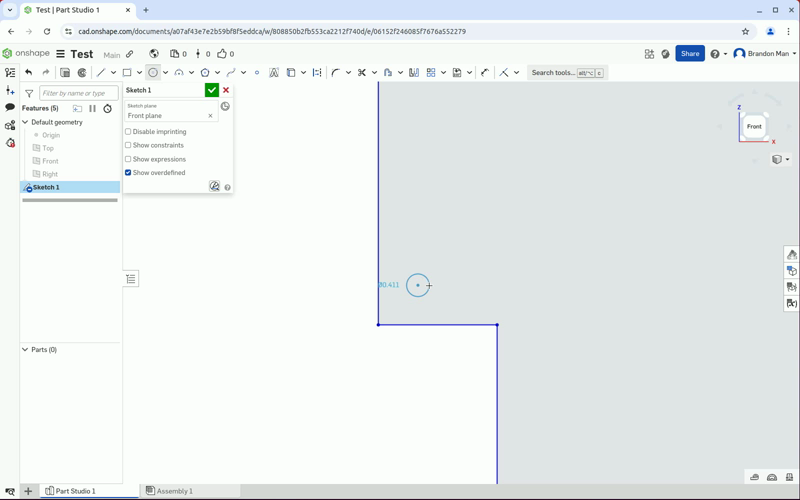
scroll(-6)
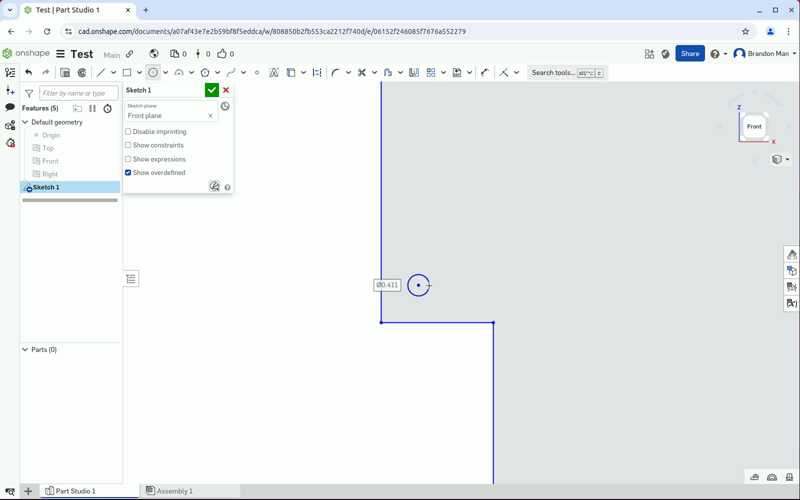
scroll(-6)
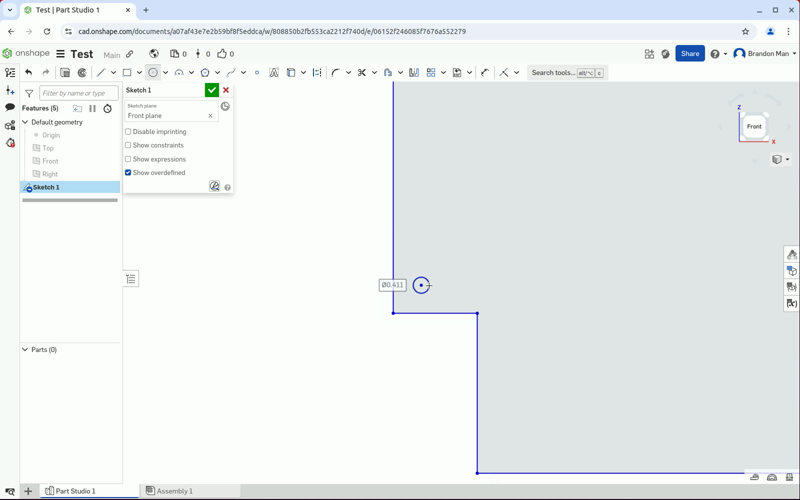
scroll(-6)
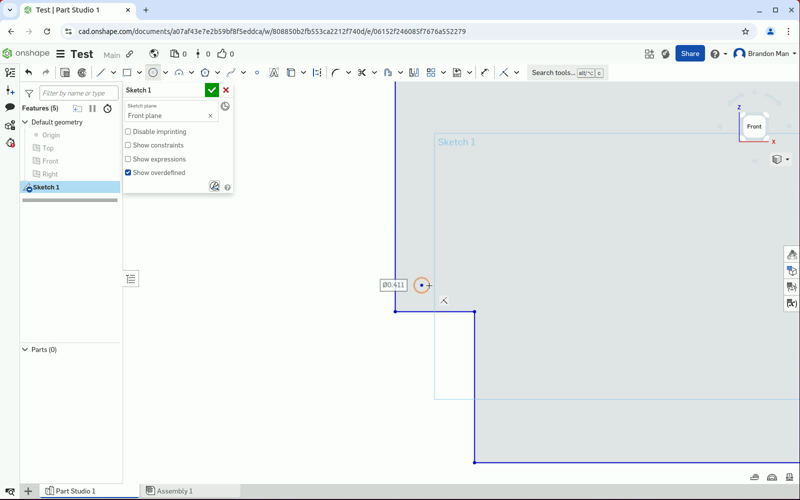
scroll(-6)
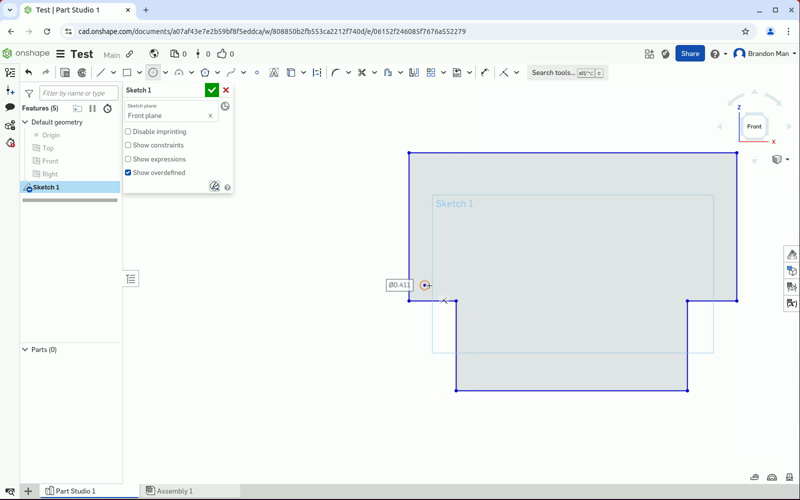
scroll(-6)
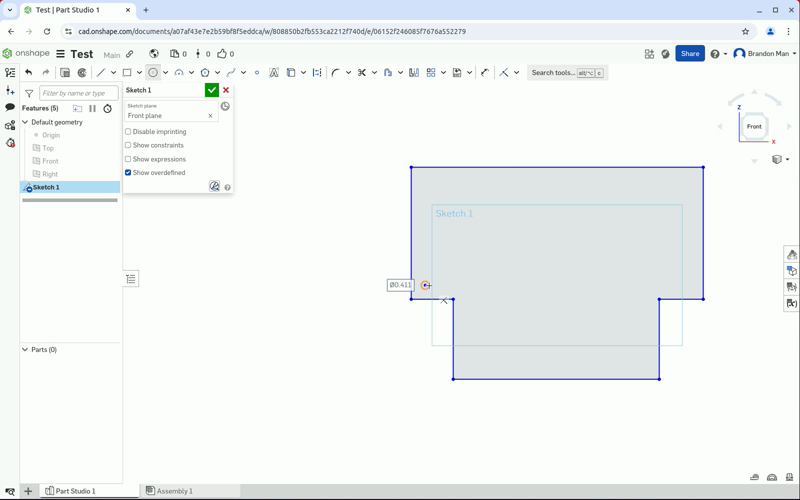
scroll(-6)
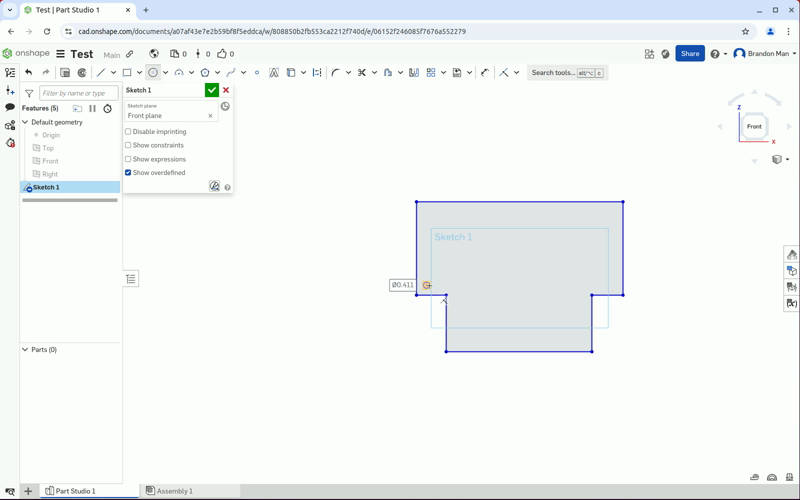
scroll(-6)
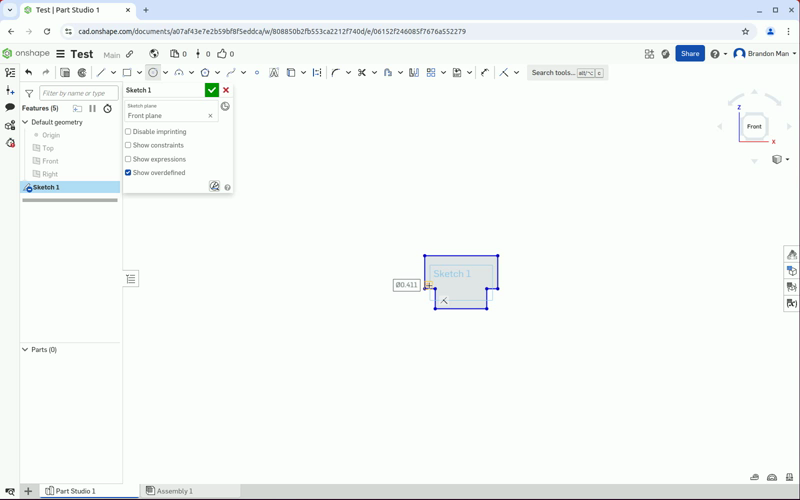
key(esc)
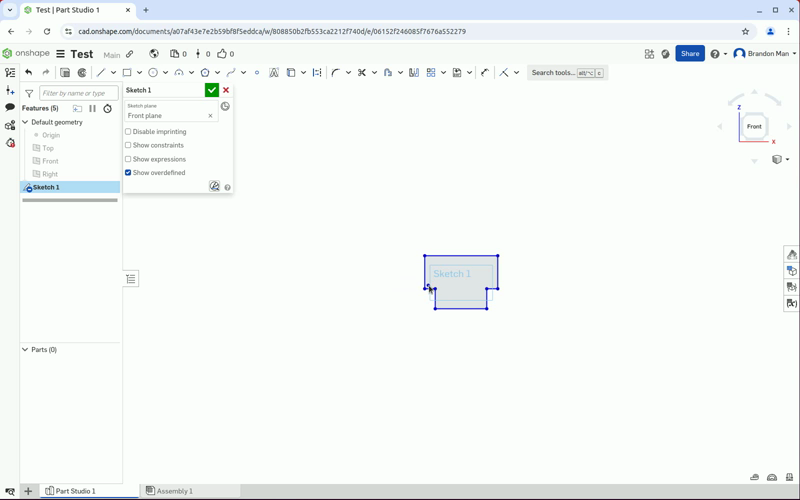
key(c)
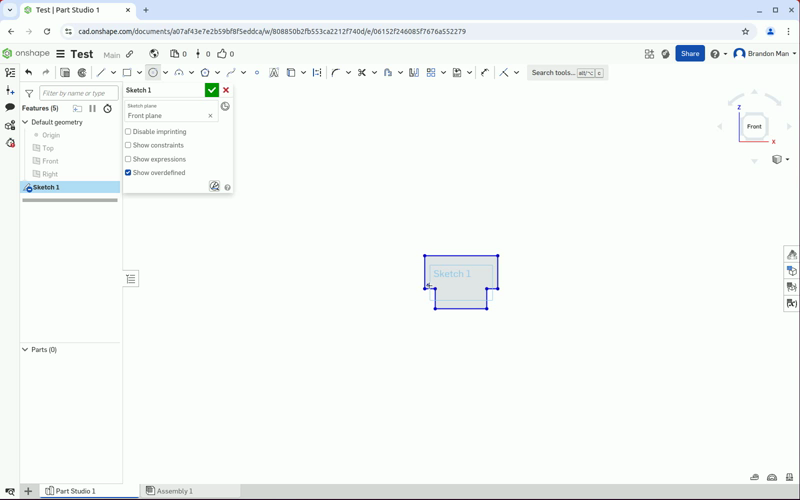
key_down(shift)
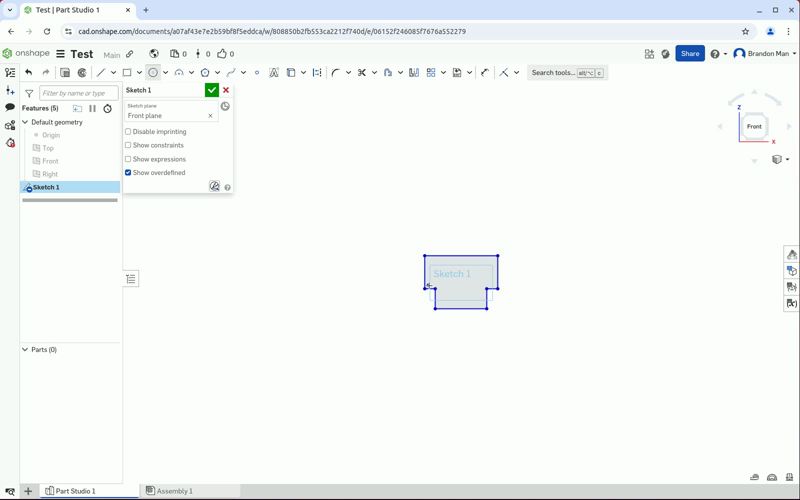
mouse_move(428, 259)
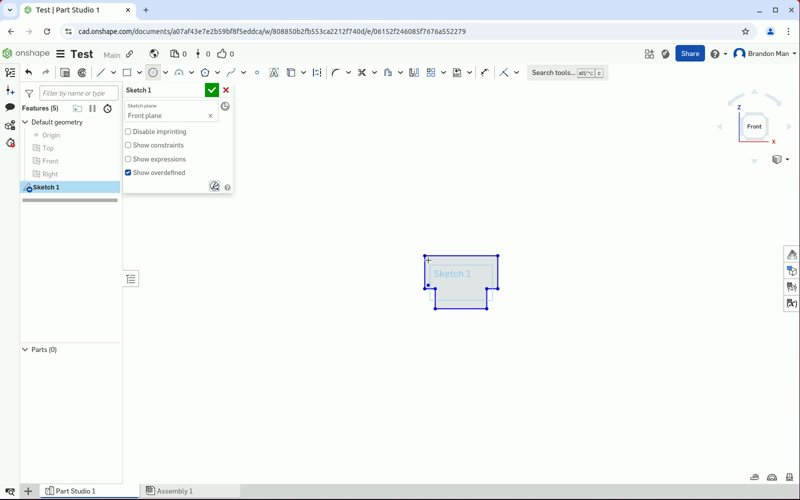
click(428, 259)
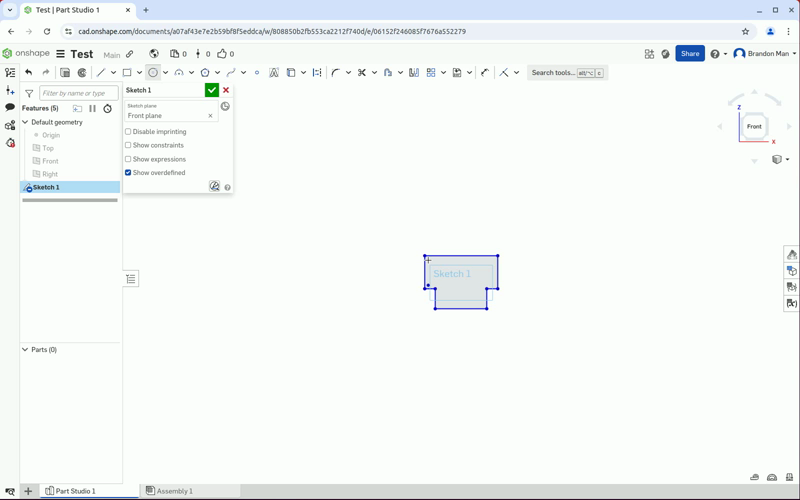
key_up(shift)
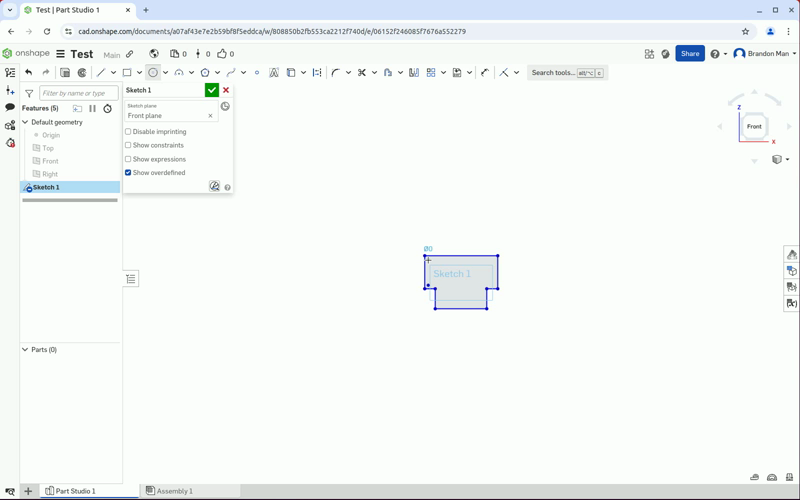
mouse_move(429, 259)
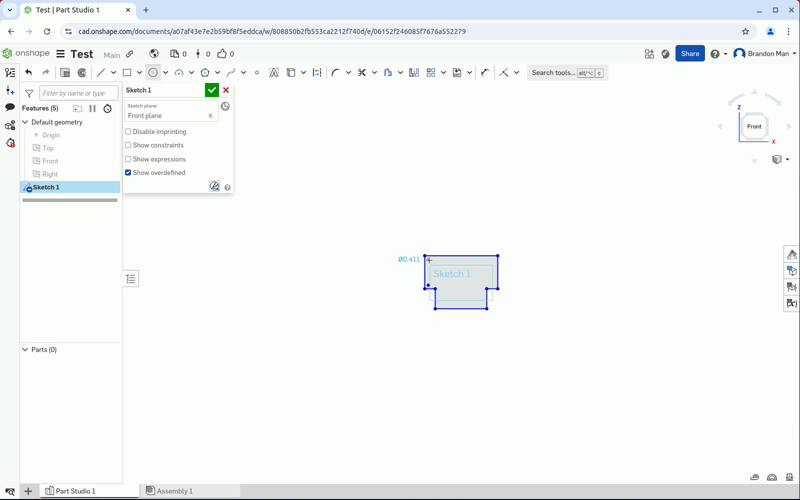
scroll(6)
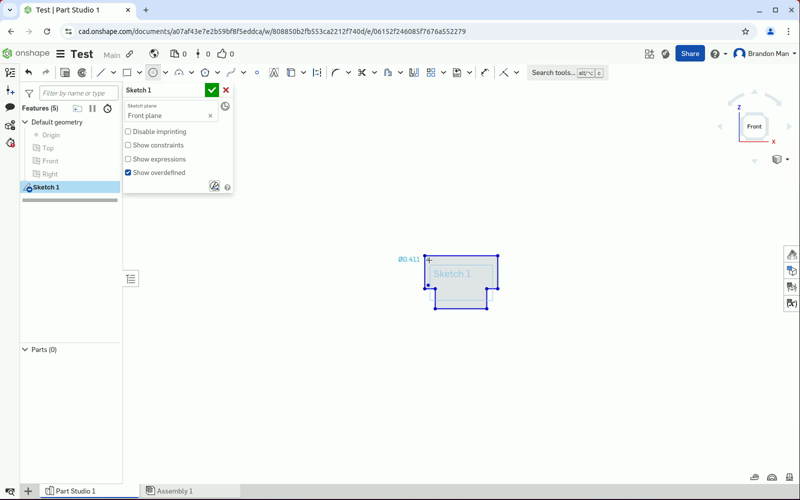
scroll(6)
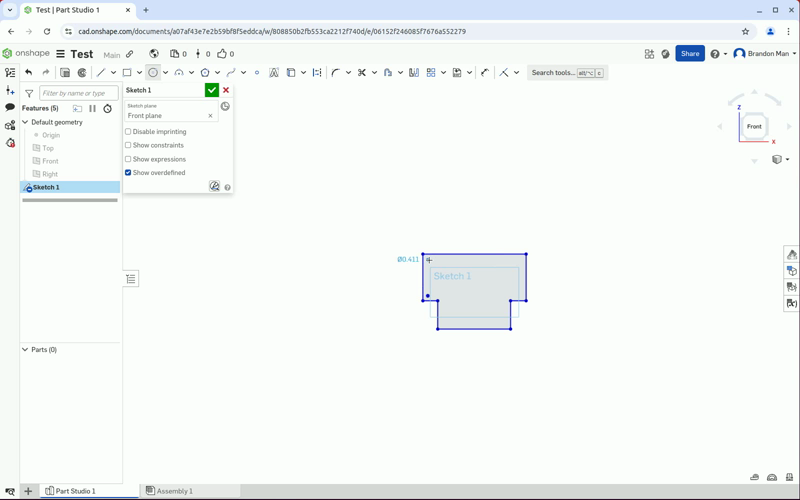
scroll(6)
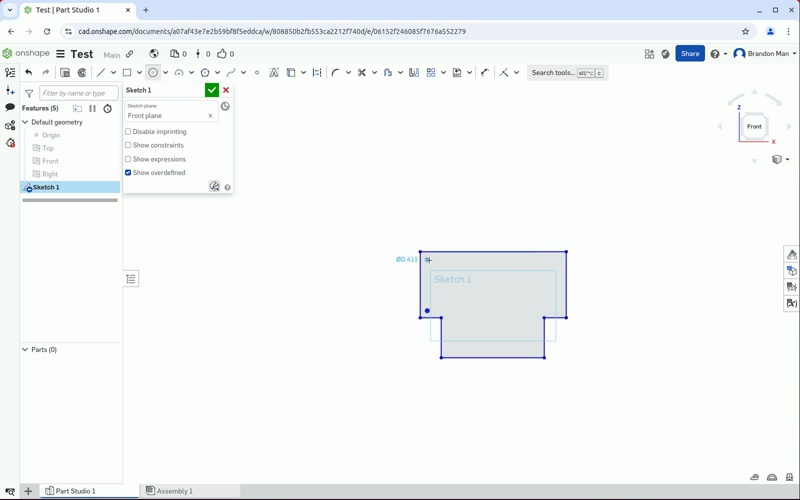
scroll(6)
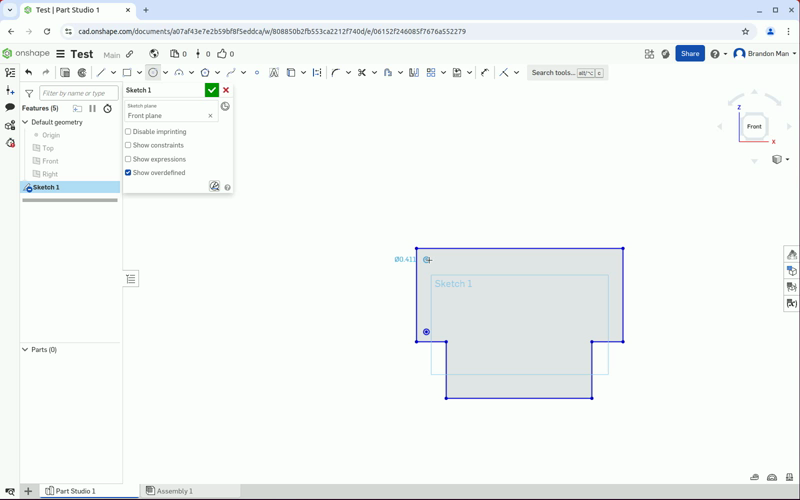
scroll(6)
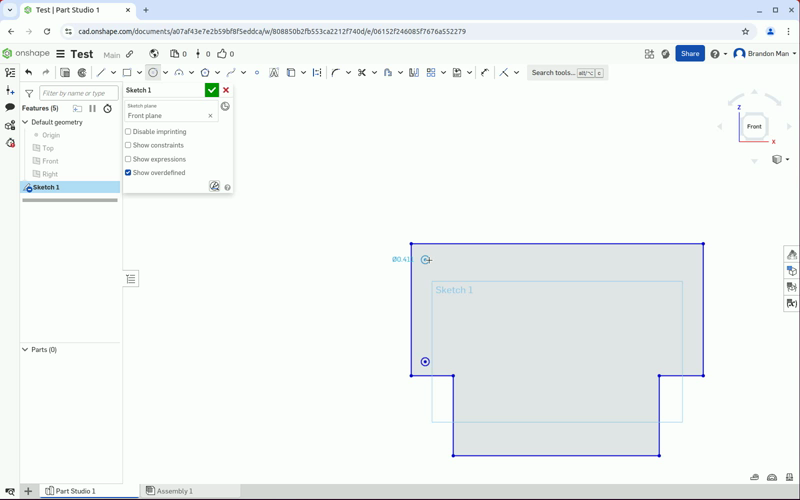
scroll(6)
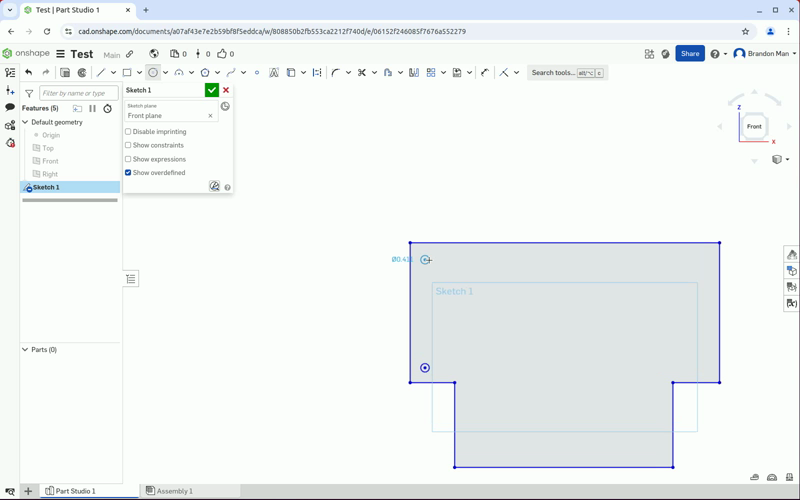
scroll(6)
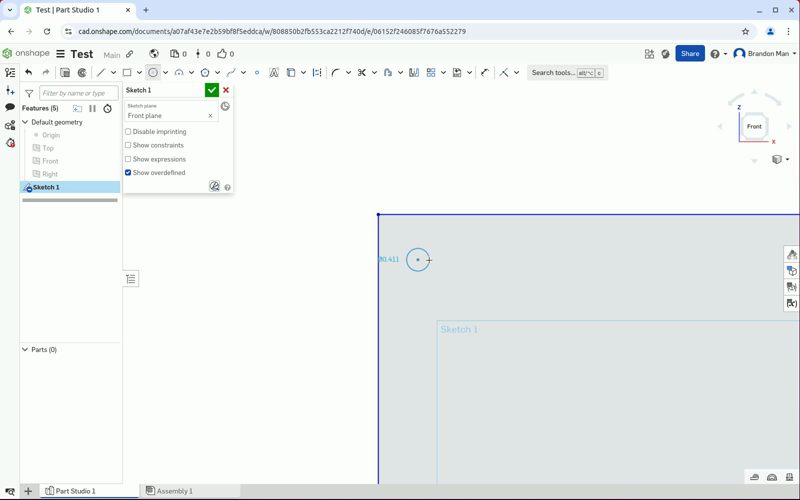
click(429, 259)
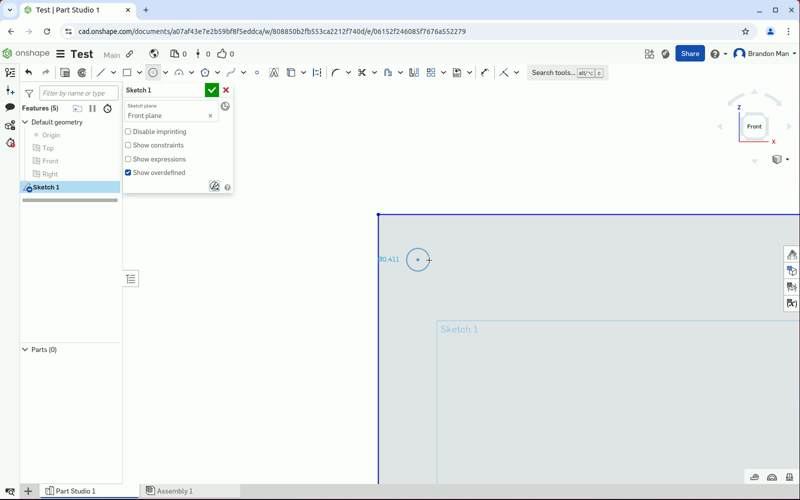
scroll(-6)
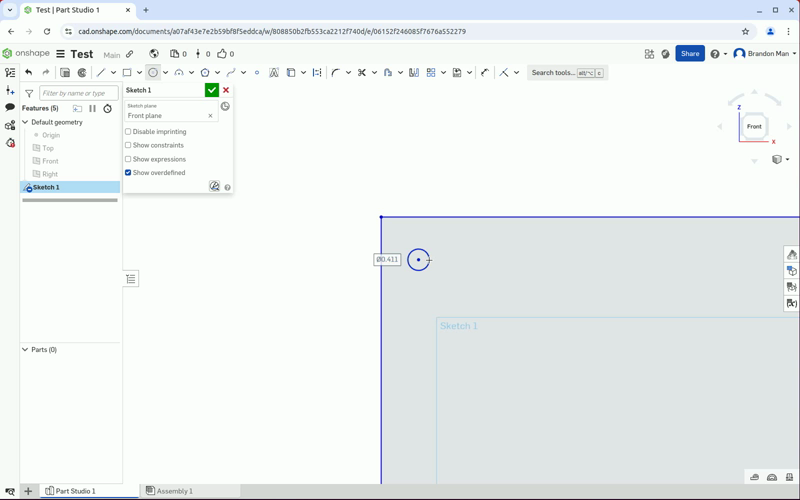
scroll(-6)
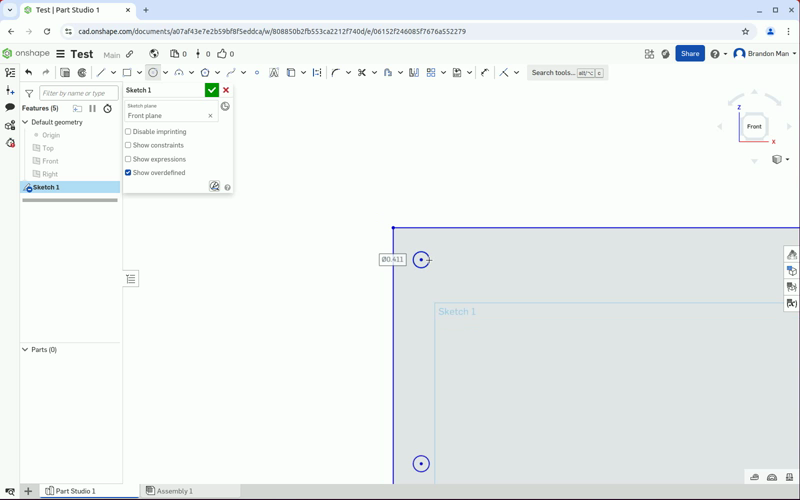
scroll(-6)
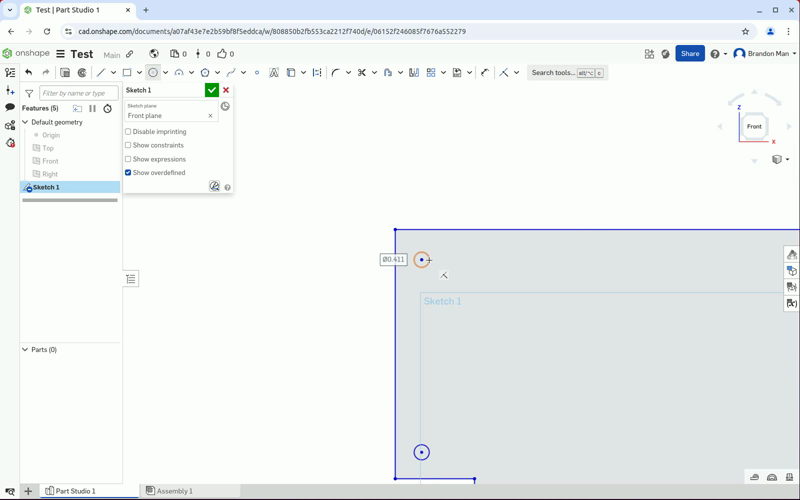
scroll(-6)
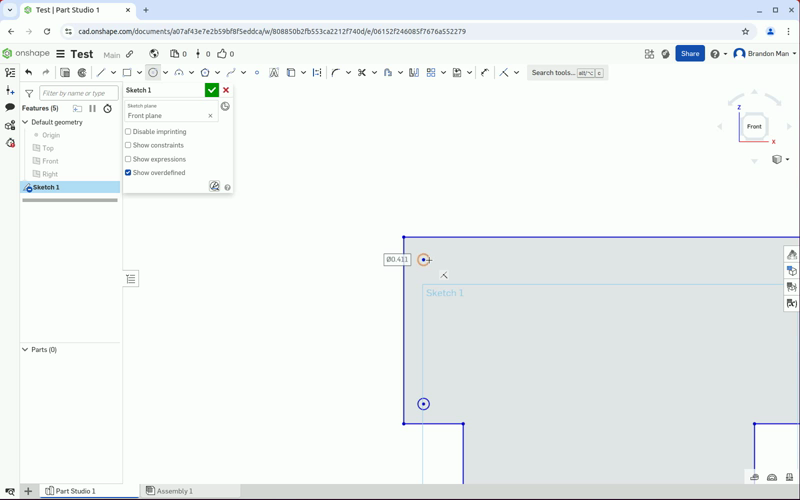
scroll(-6)
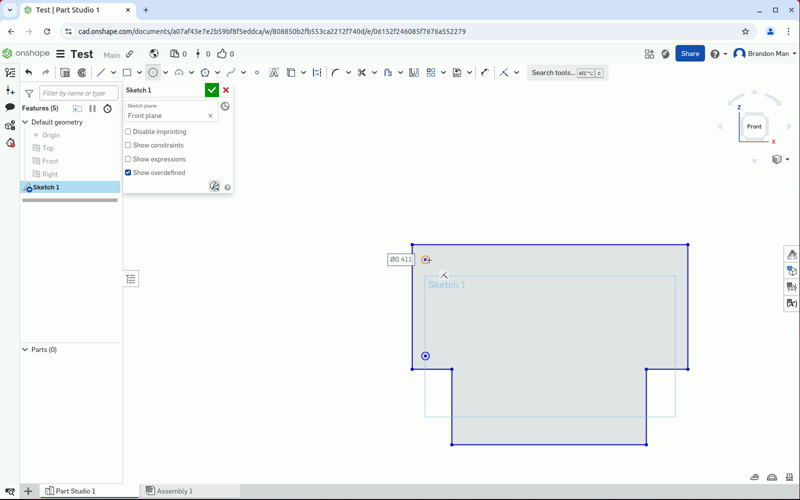
scroll(-6)
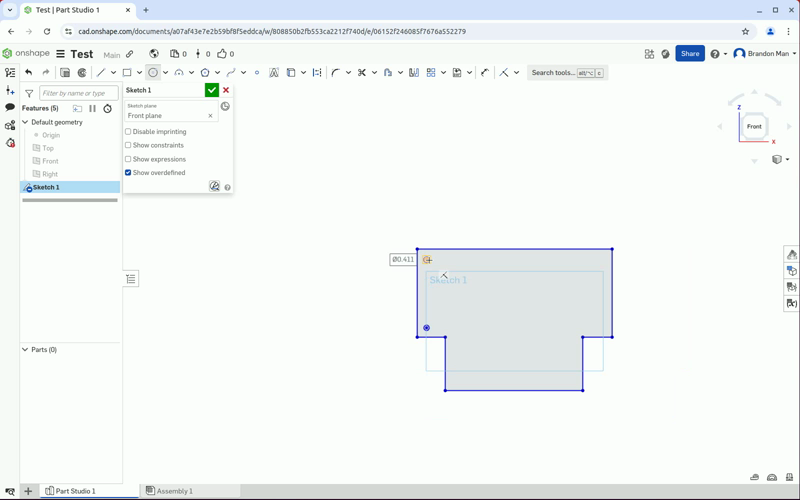
scroll(-6)
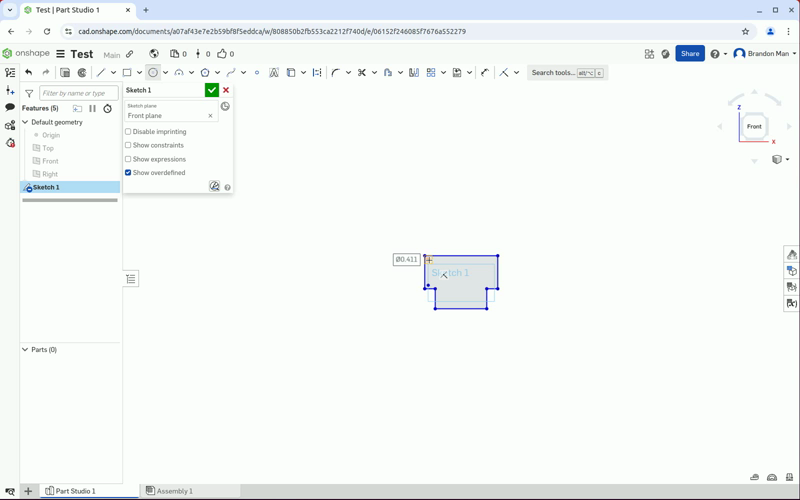
key(esc)
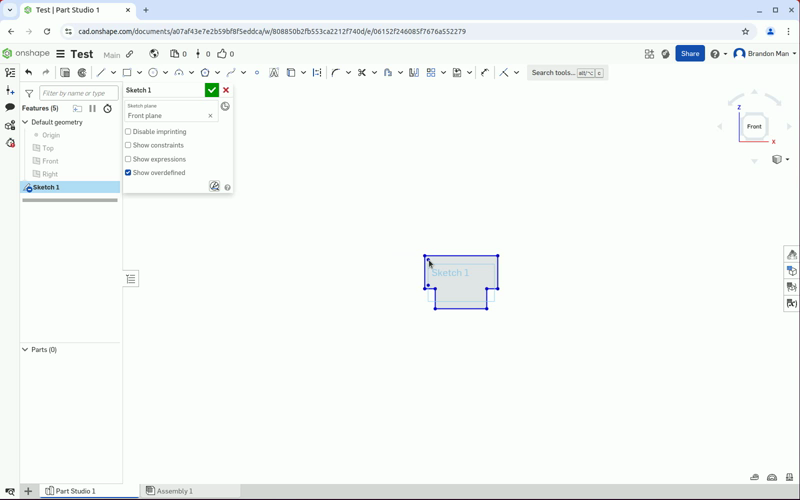
key(l)
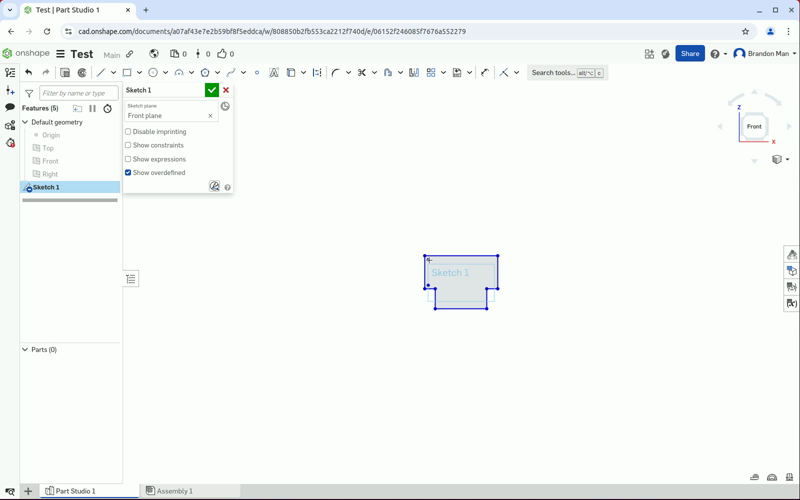
key_down(shift)
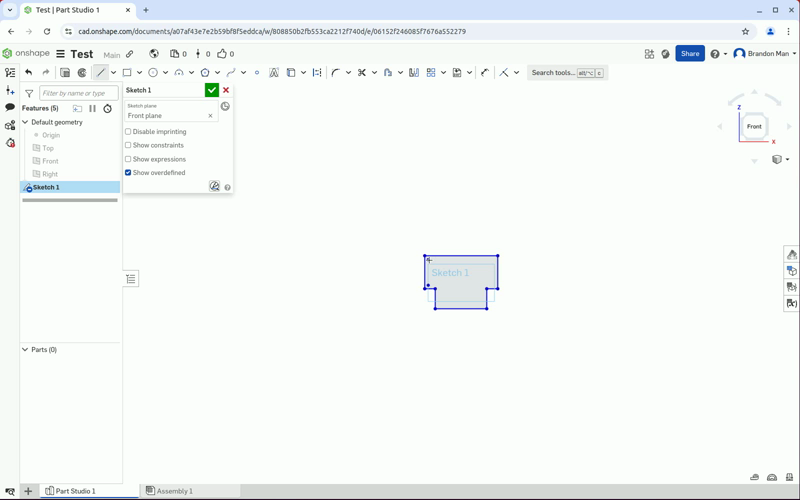
mouse_move(431, 281)
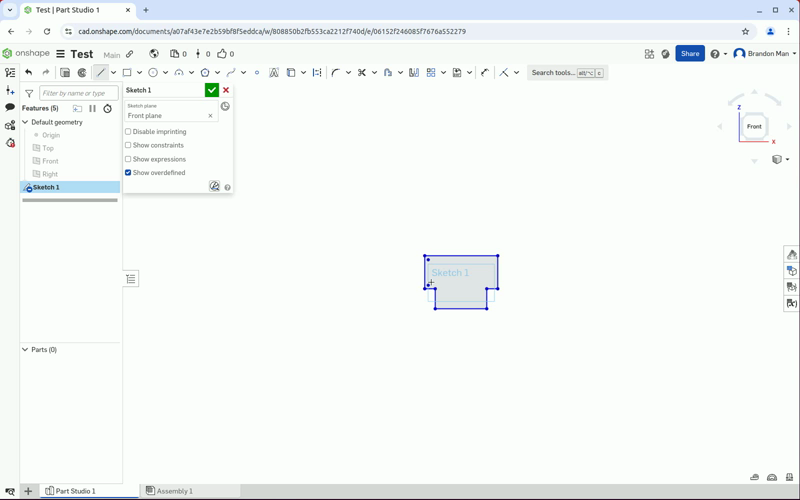
scroll(6)
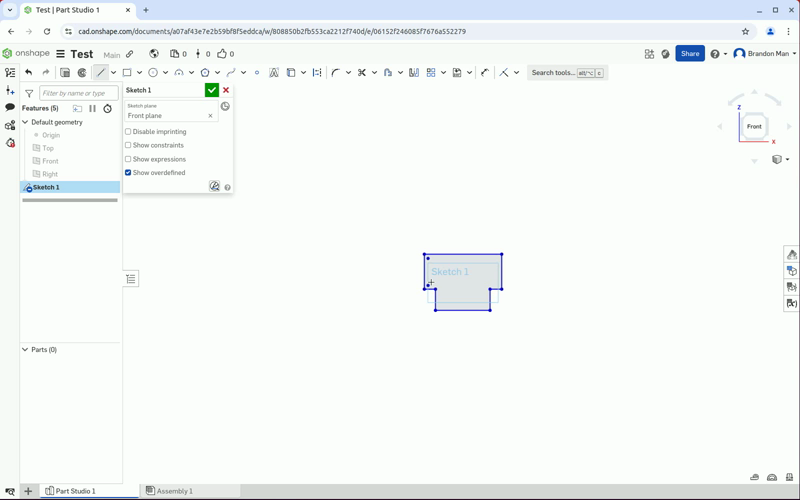
scroll(6)
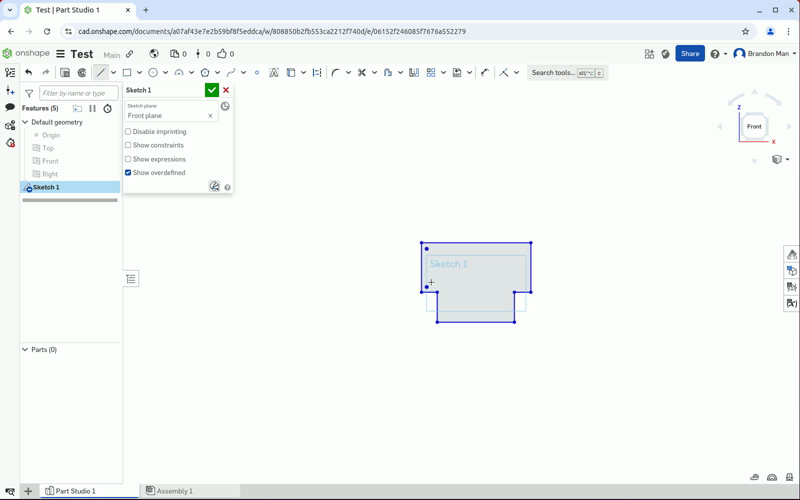
scroll(6)
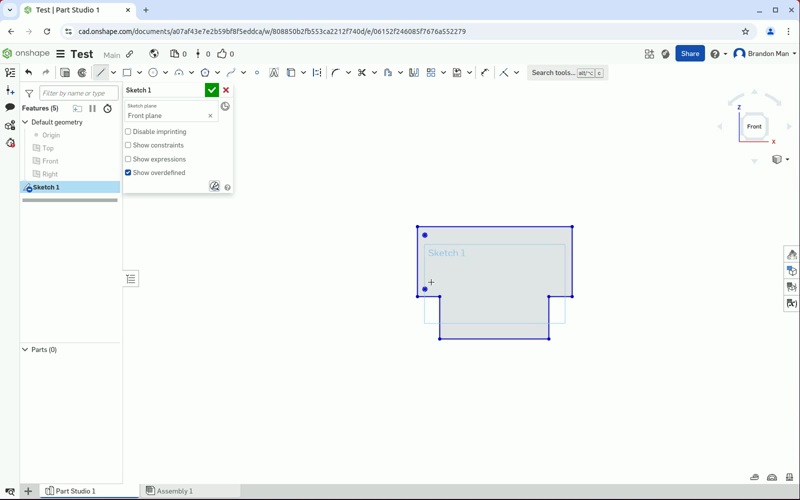
scroll(6)
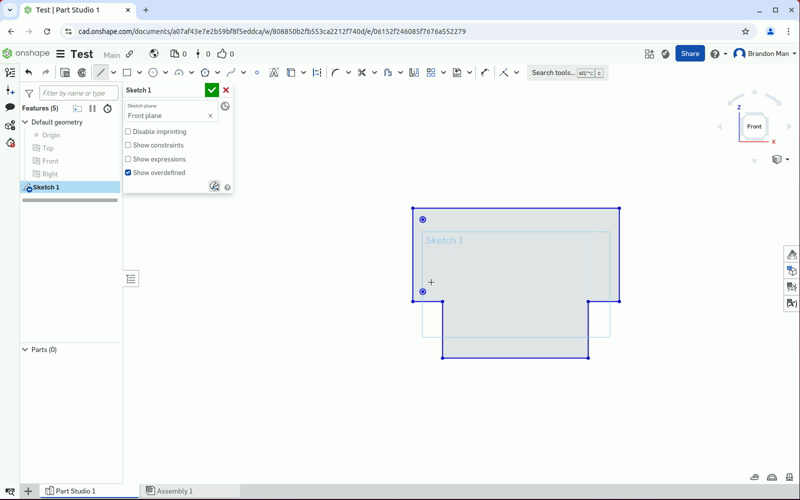
scroll(6)
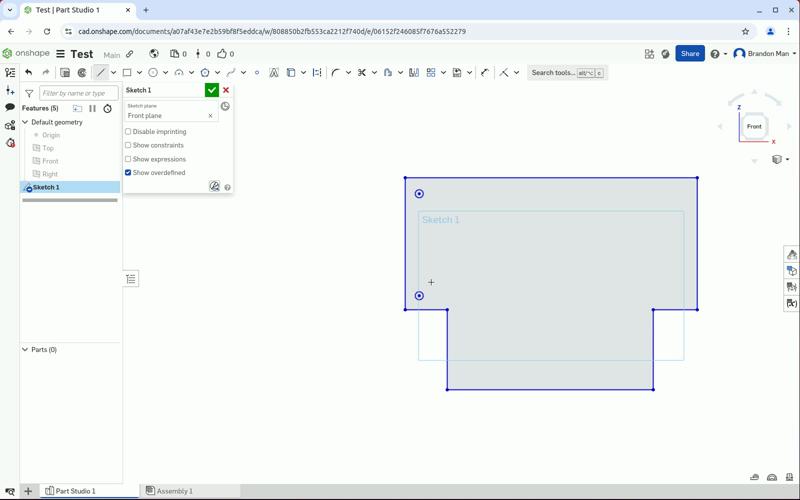
scroll(6)
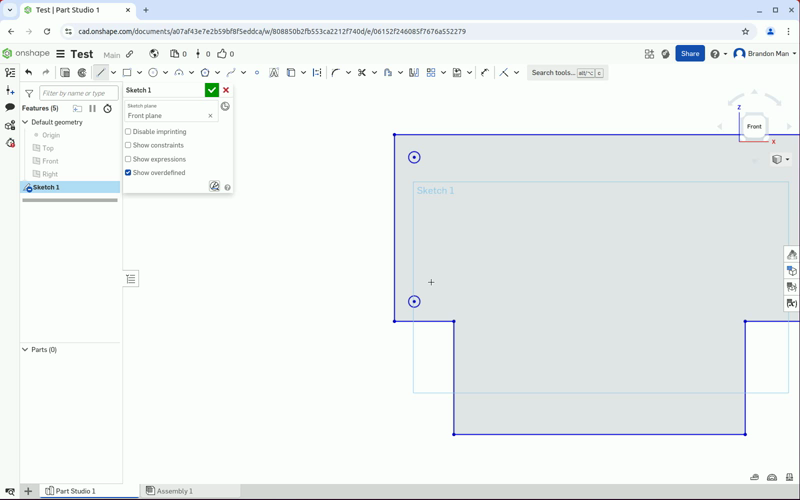
scroll(6)
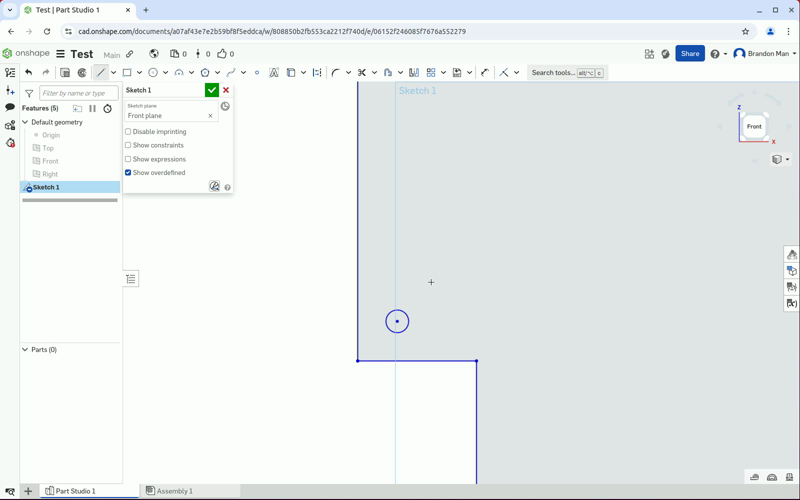
click(431, 281)
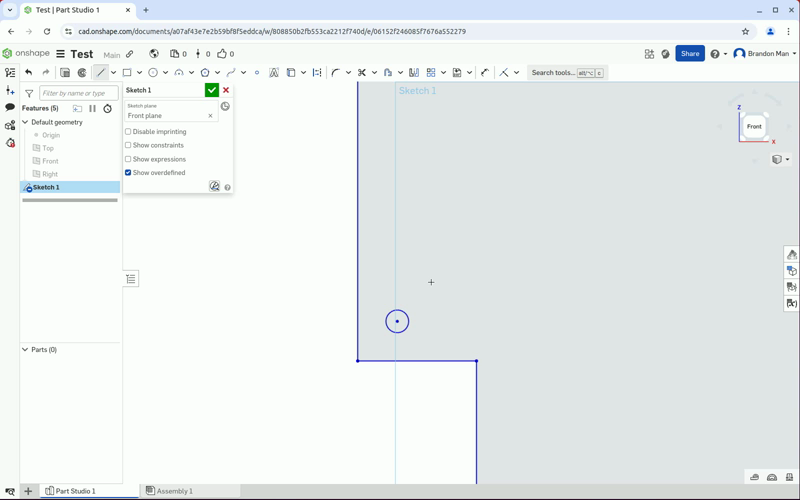
scroll(-6)
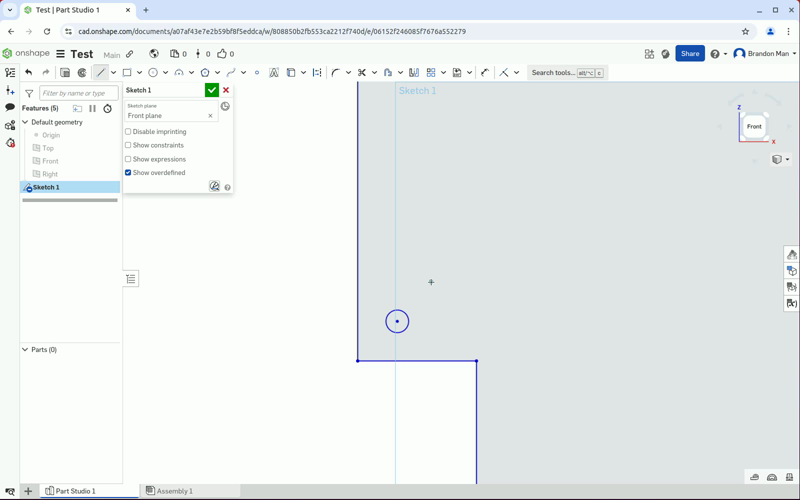
scroll(-6)
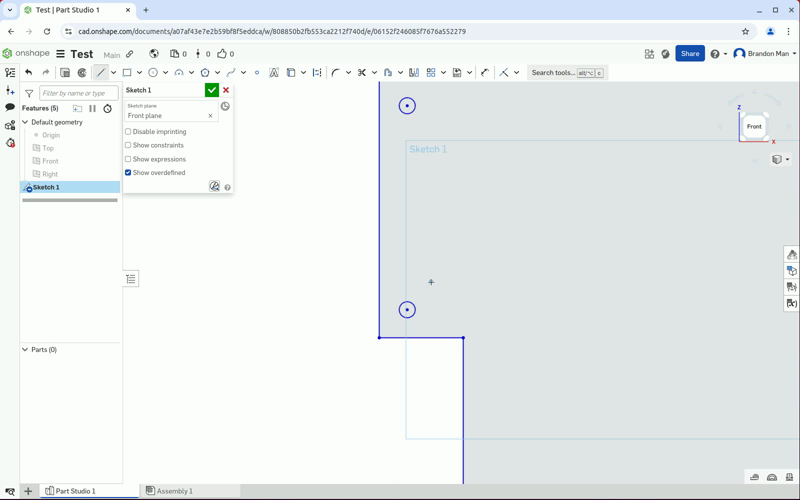
scroll(-6)
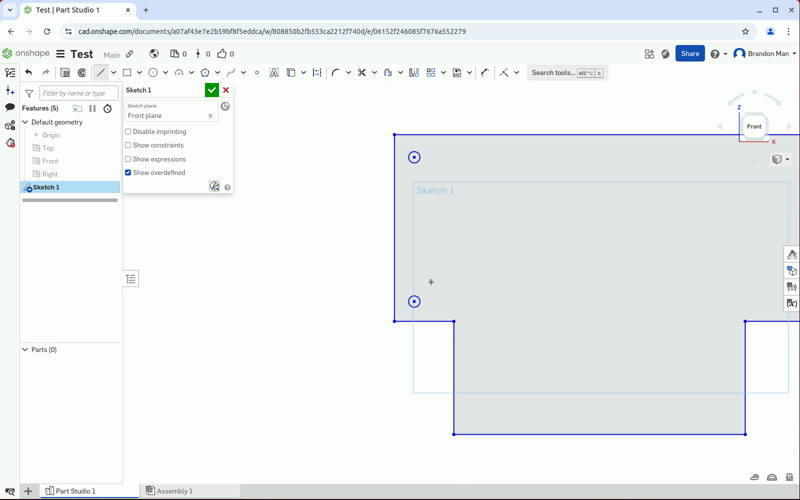
scroll(-6)
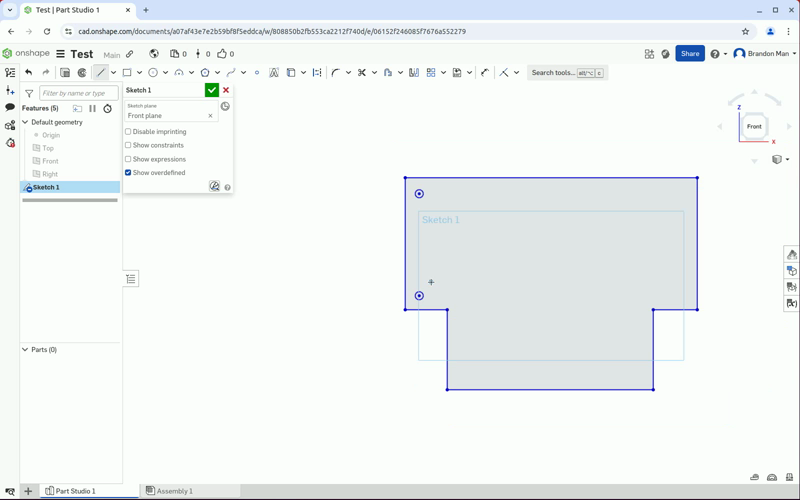
scroll(-6)
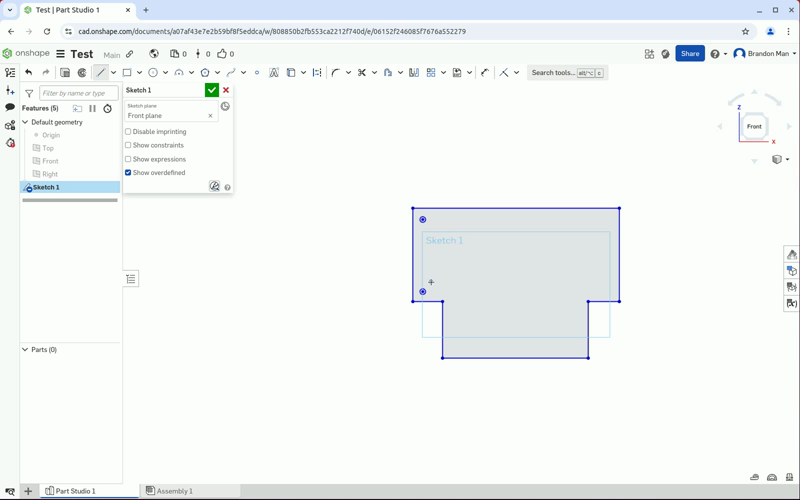
scroll(-6)
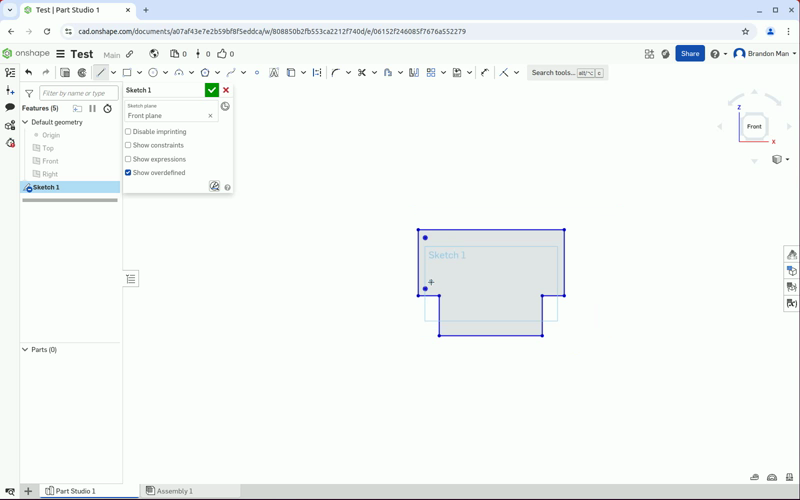
scroll(-6)
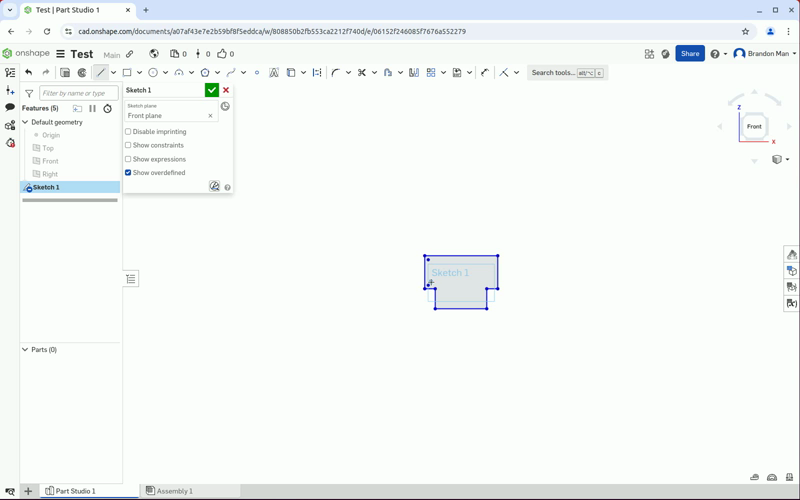
key_up(shift)
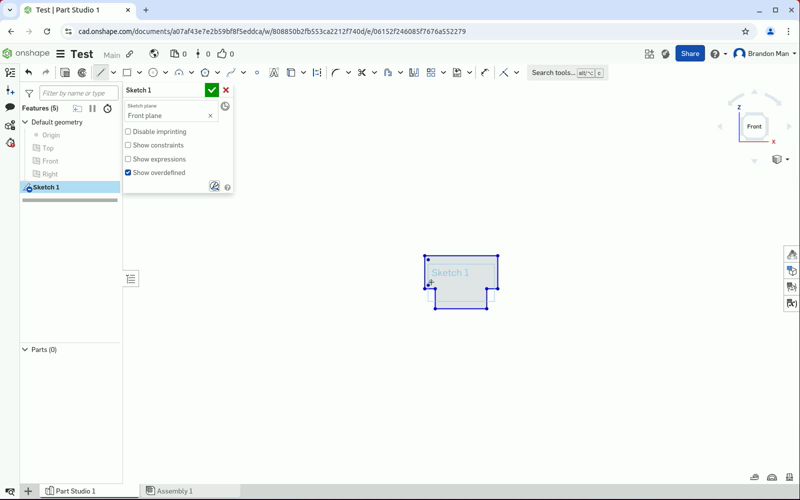
key_down(shift)
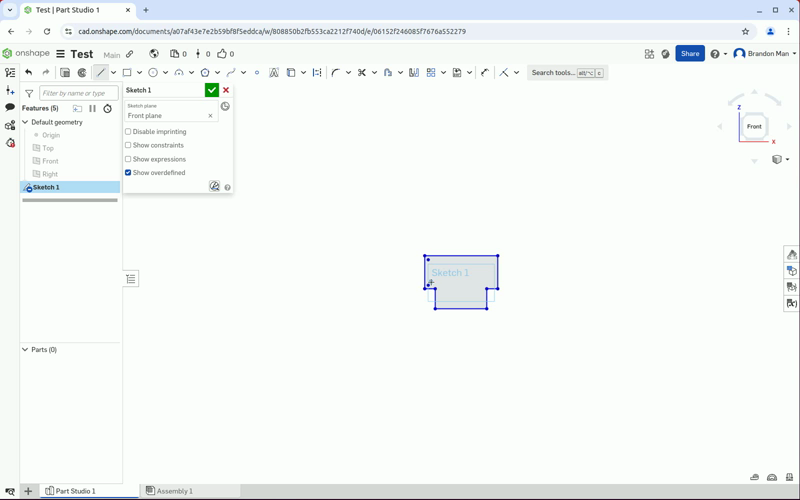
mouse_move(461, 281)
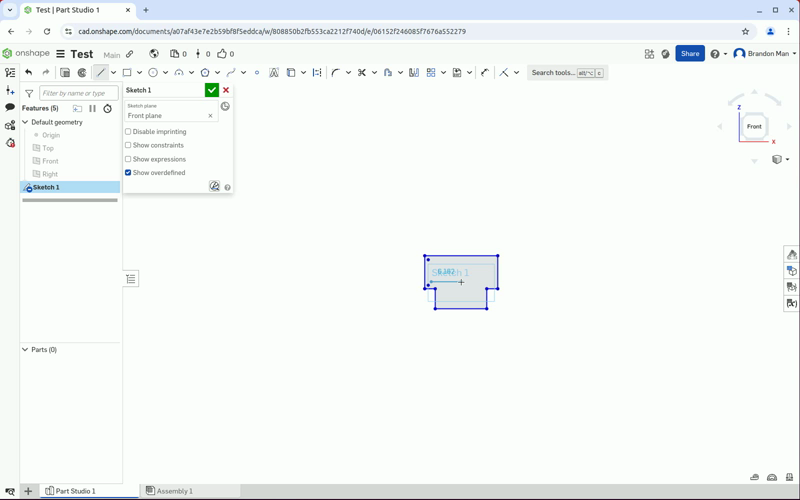
mouse_move(442, 281)
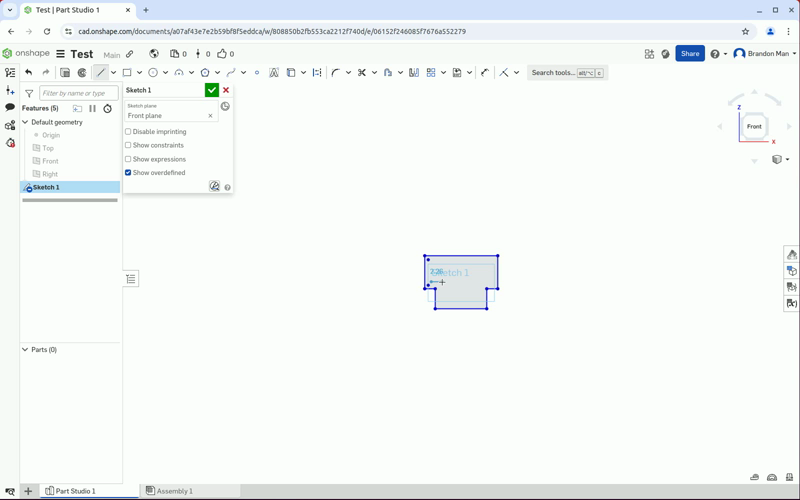
click(442, 281)
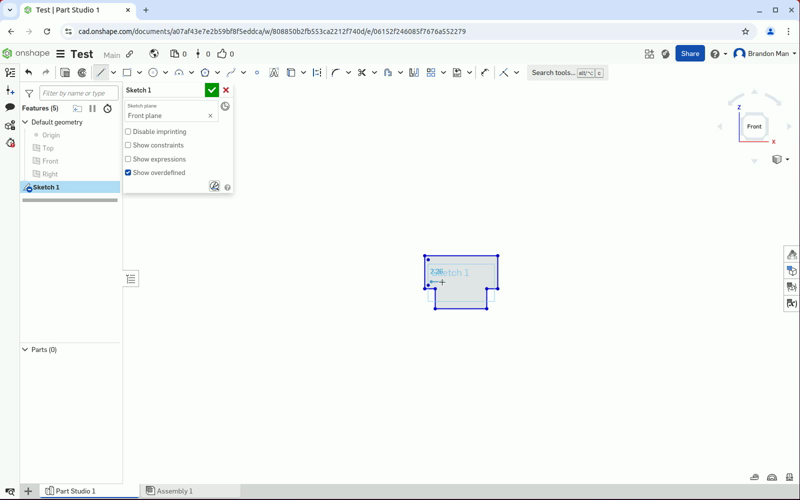
key_up(shift)
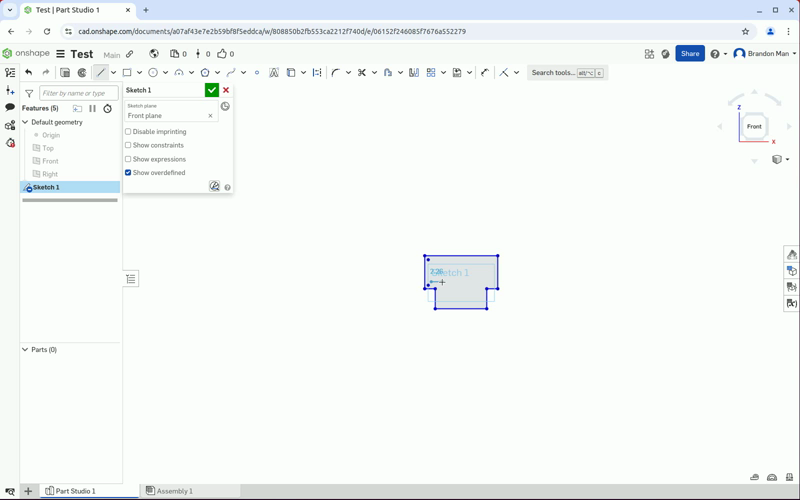
key_down(shift)
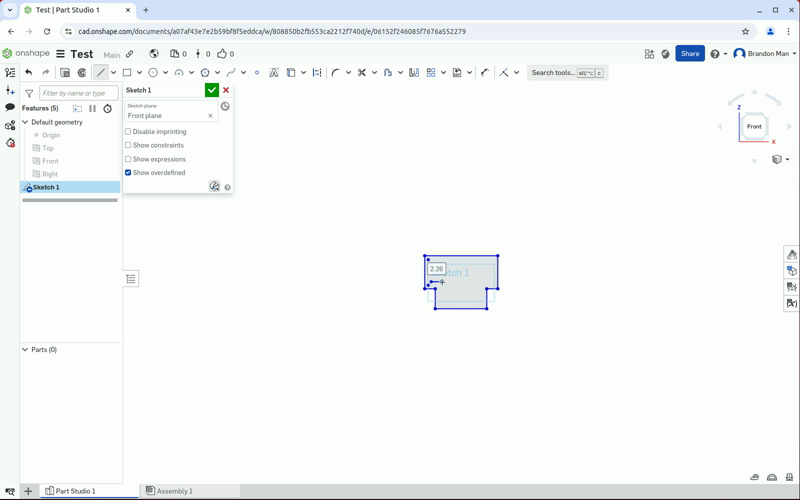
mouse_move(472, 281)
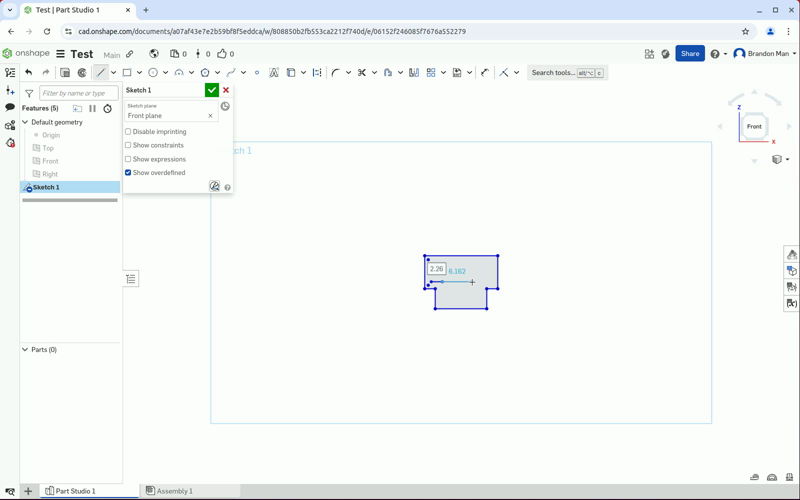
mouse_move(442, 301)
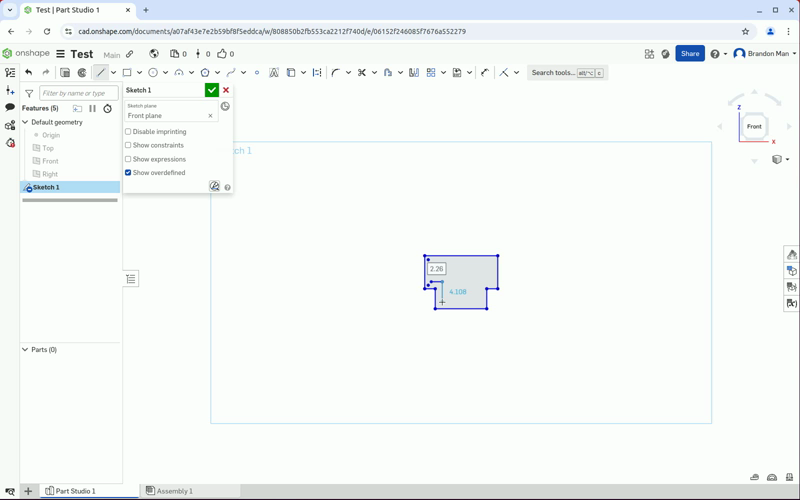
click(442, 301)
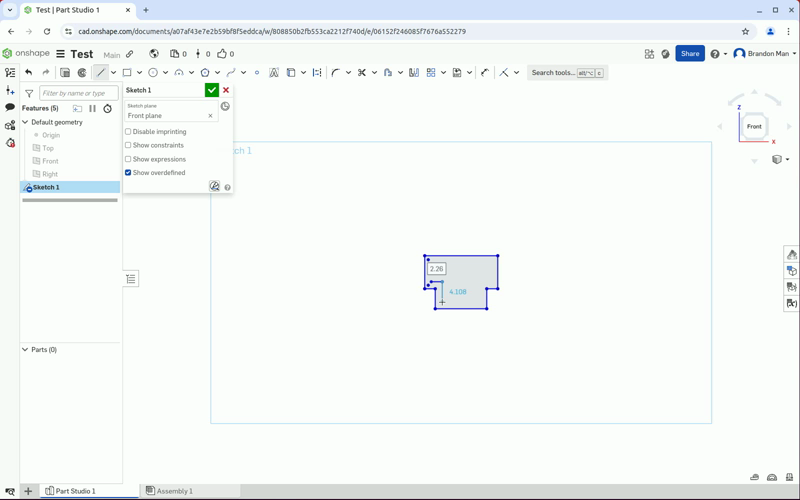
key_up(shift)
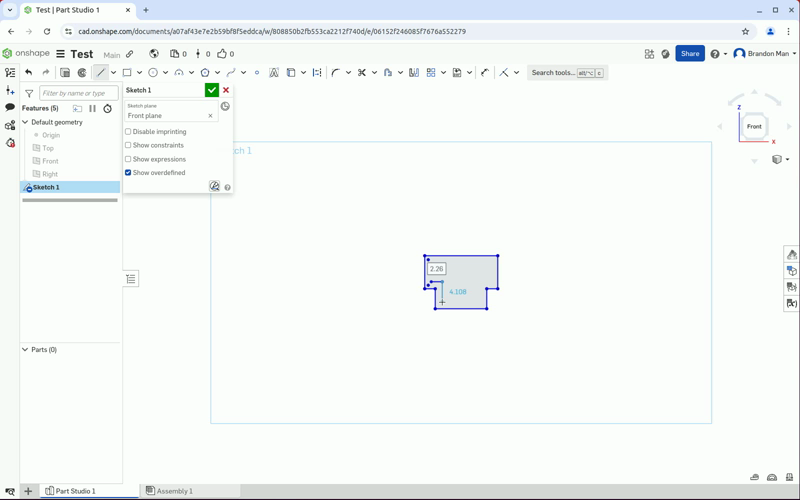
key_down(shift)
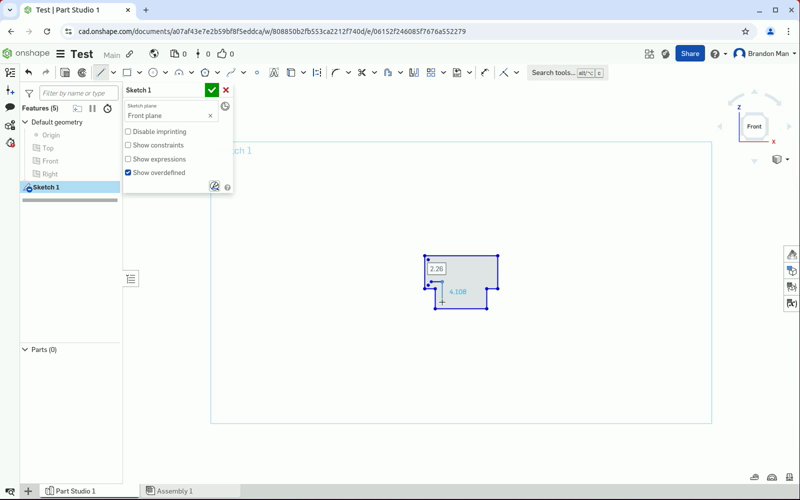
mouse_move(472, 301)
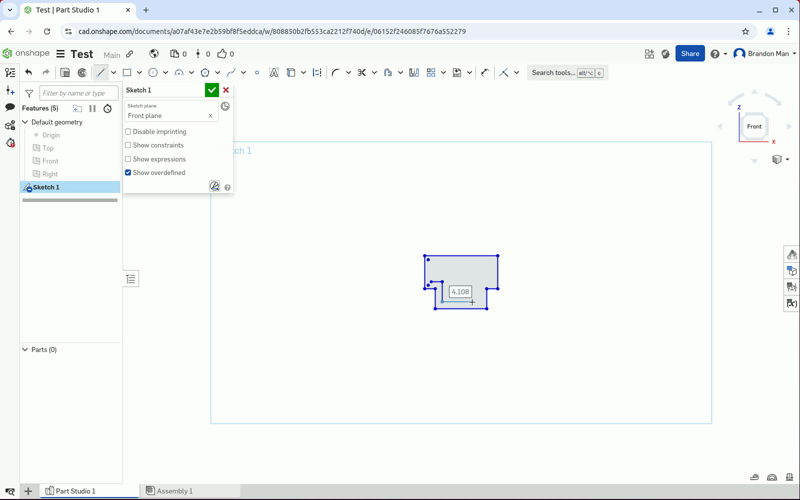
mouse_move(480, 301)
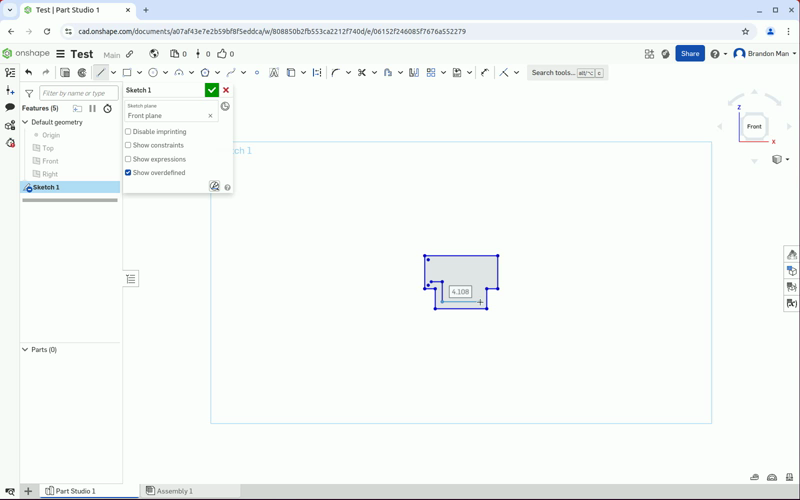
click(480, 301)
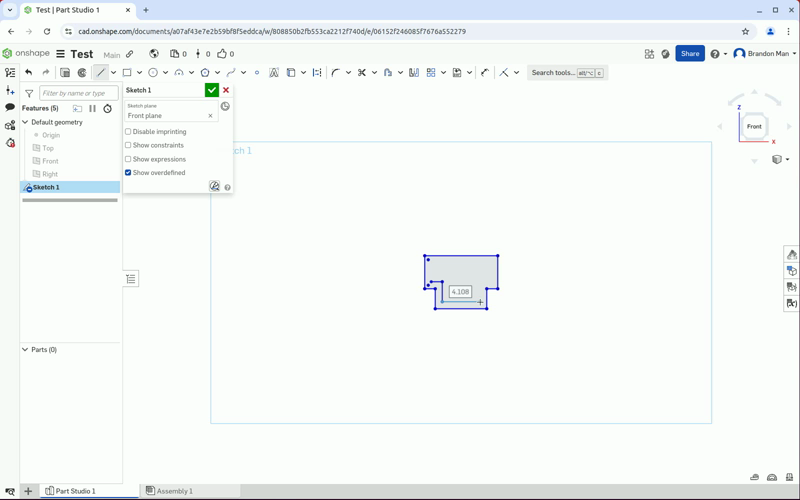
key_up(shift)
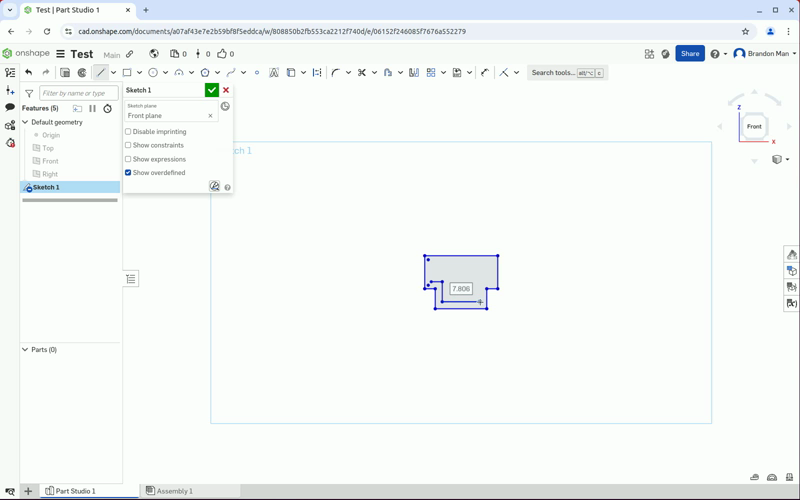
key_down(shift)
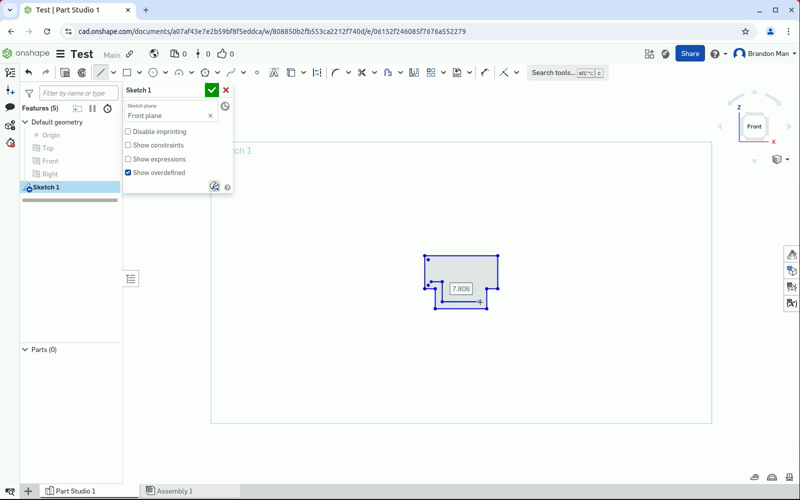
mouse_move(510, 301)
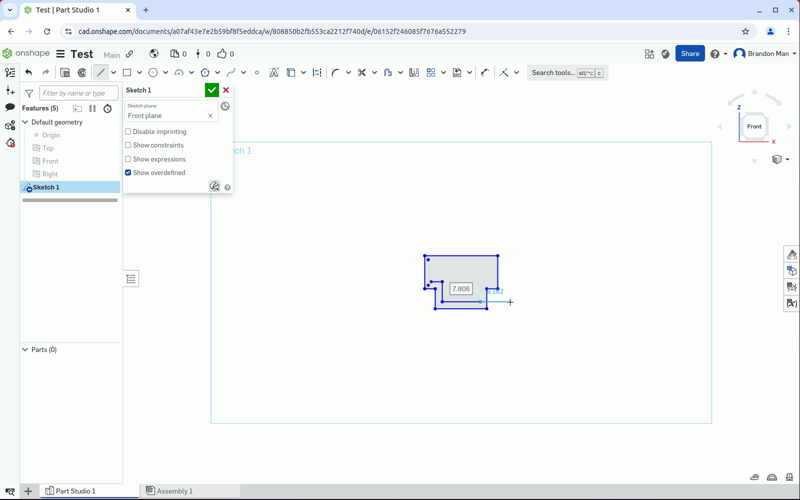
mouse_move(480, 281)
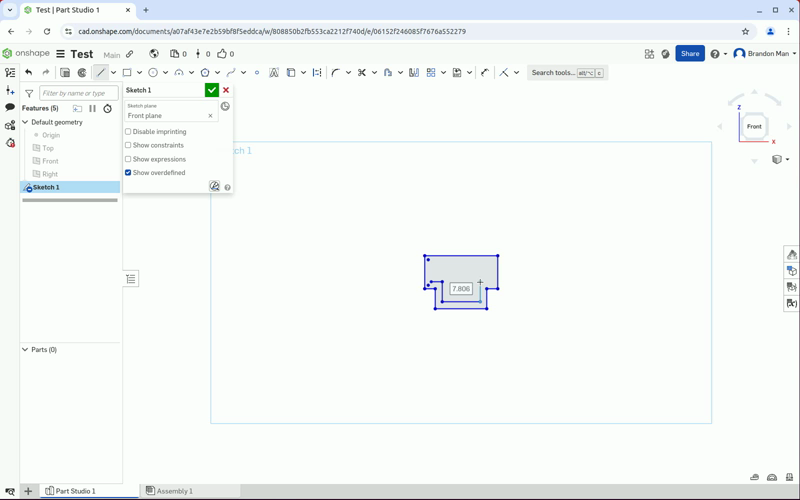
click(480, 281)
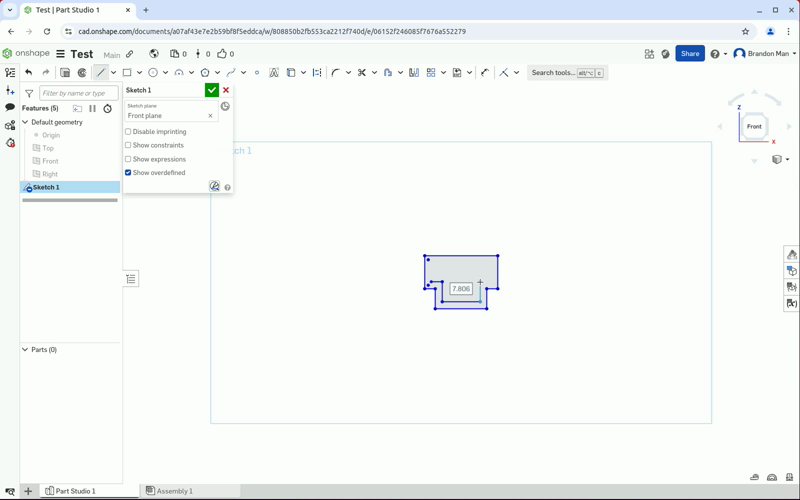
key_up(shift)
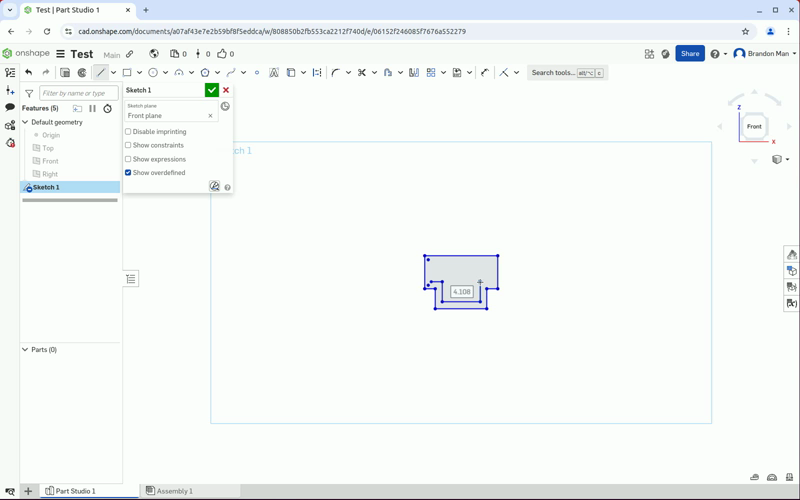
key_down(shift)
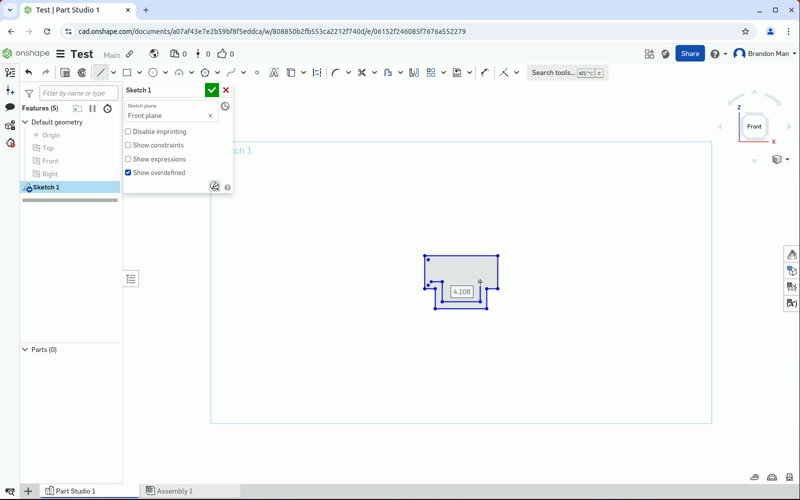
mouse_move(510, 281)
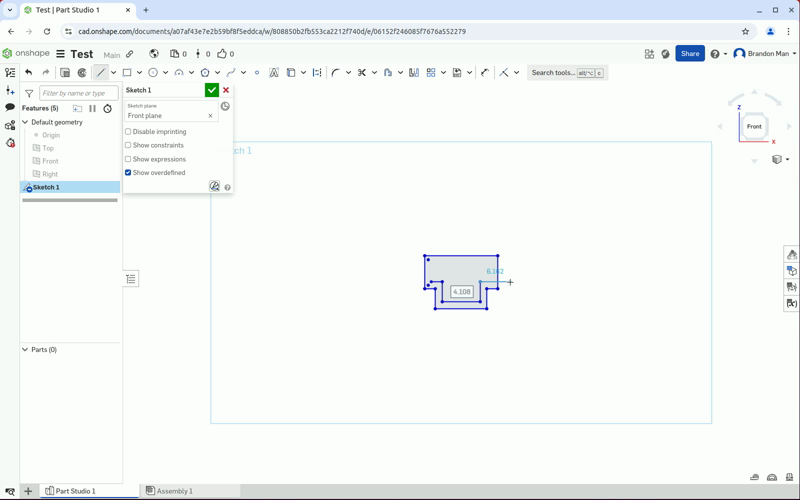
mouse_move(490, 281)
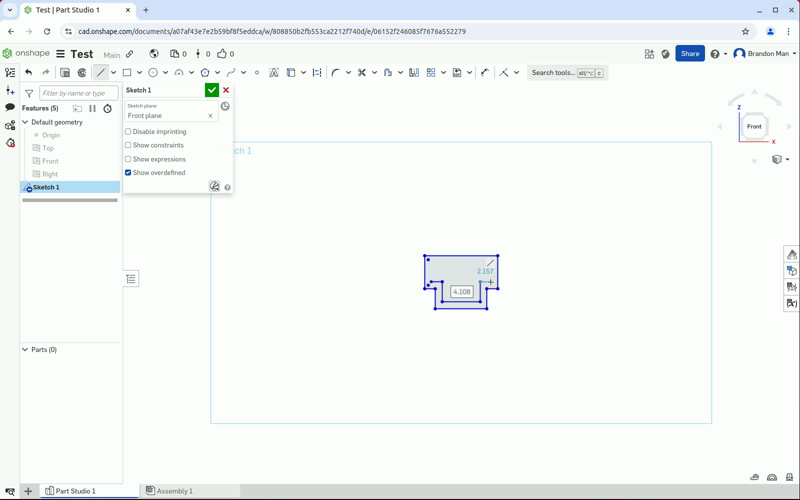
click(490, 281)
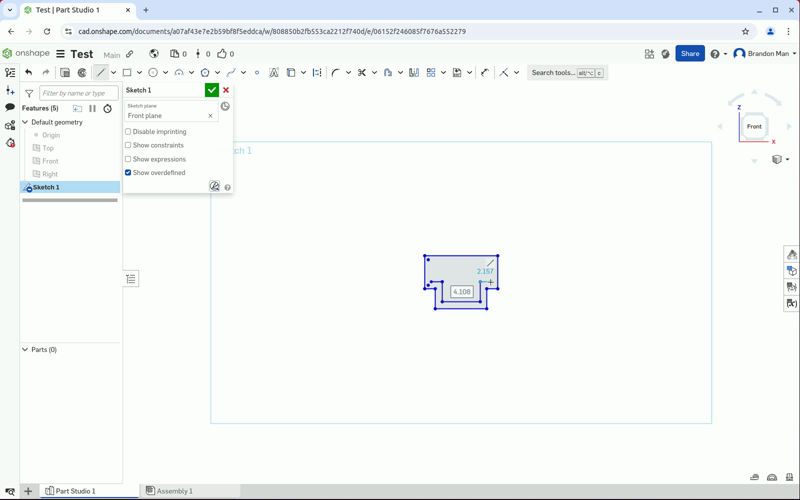
key_up(shift)
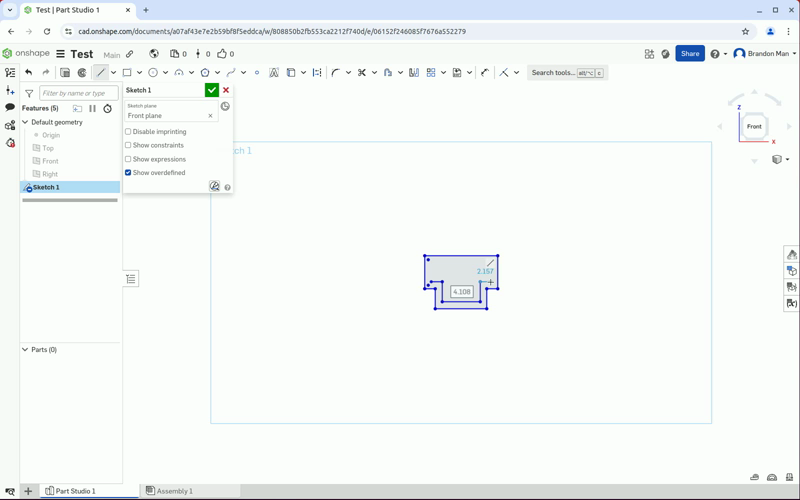
key_down(shift)
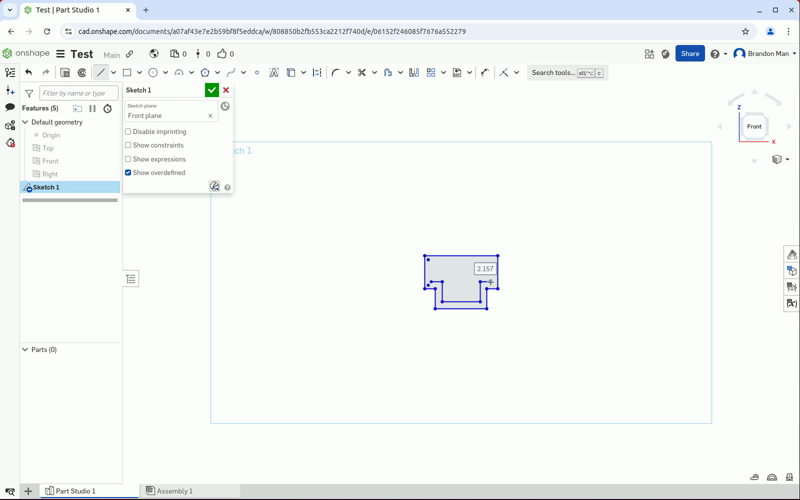
mouse_move(520, 281)
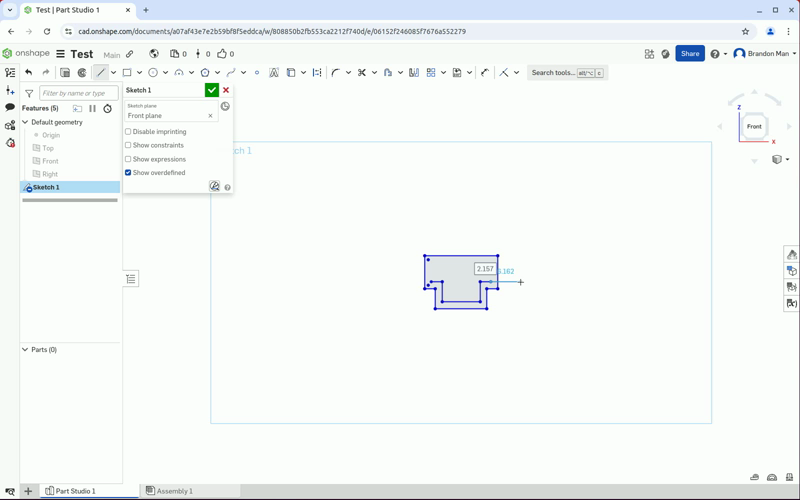
mouse_move(490, 263)
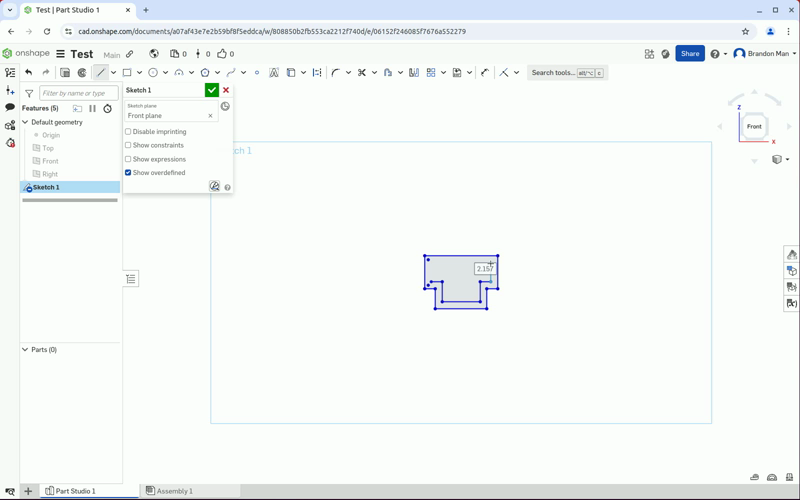
click(490, 263)
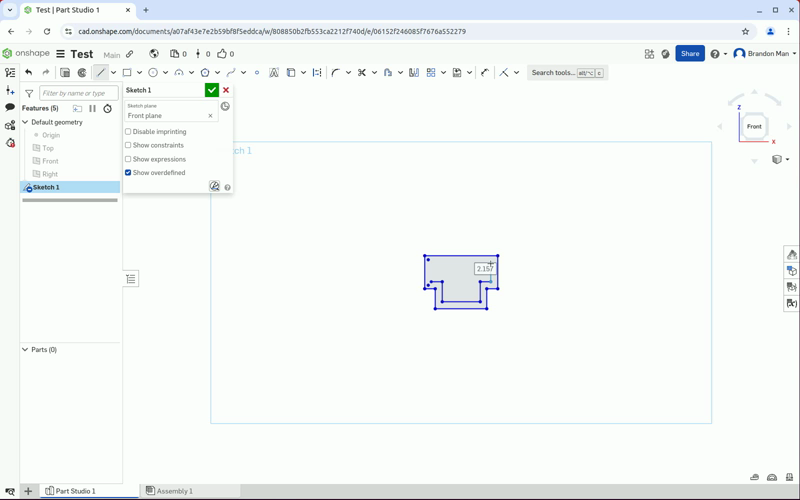
key_up(shift)
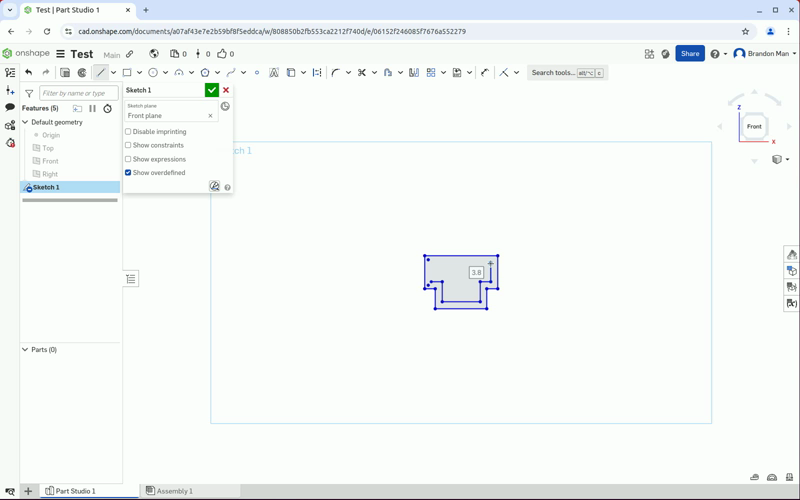
key_down(shift)
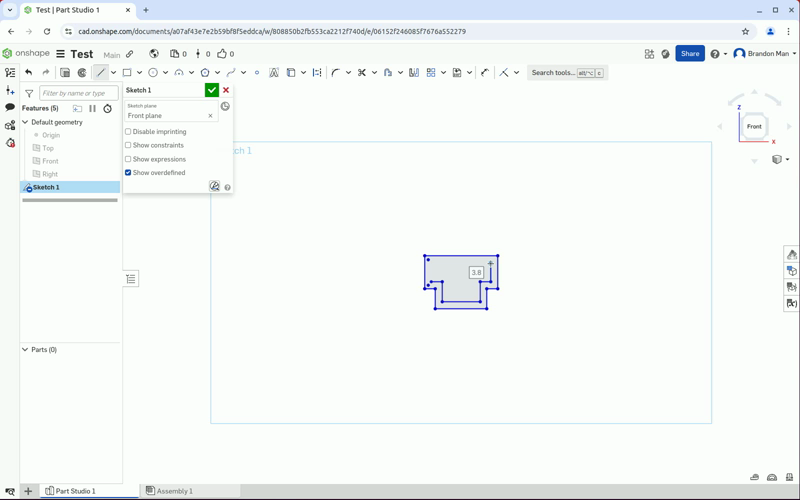
mouse_move(520, 263)
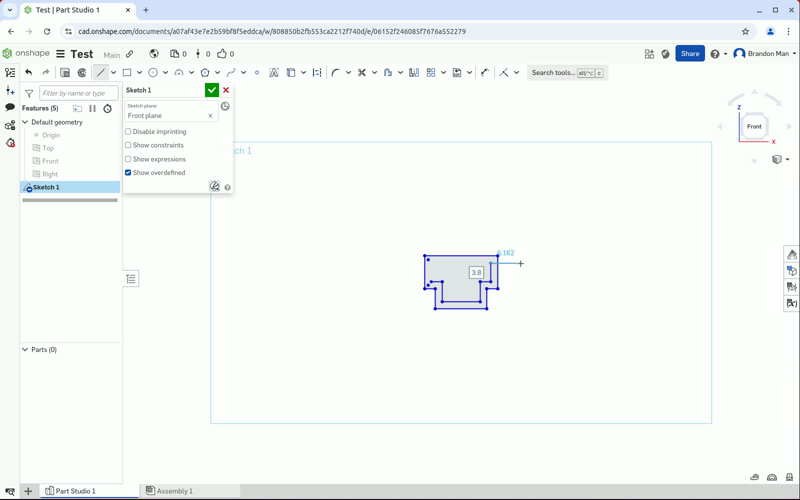
mouse_move(431, 263)
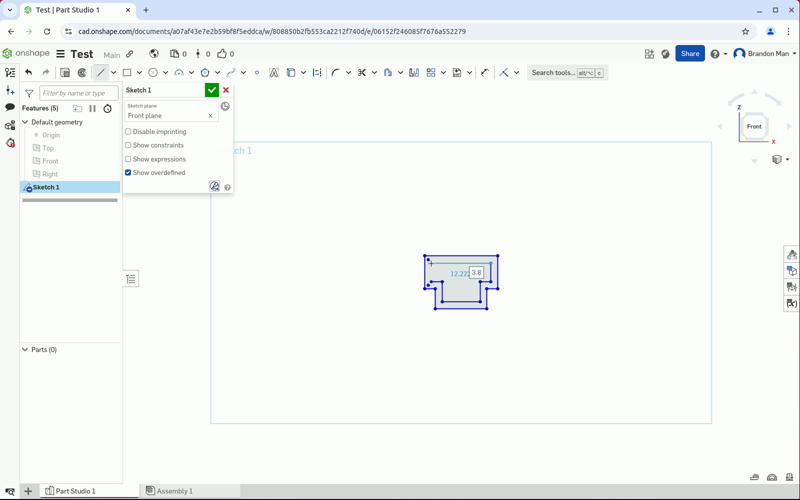
scroll(6)
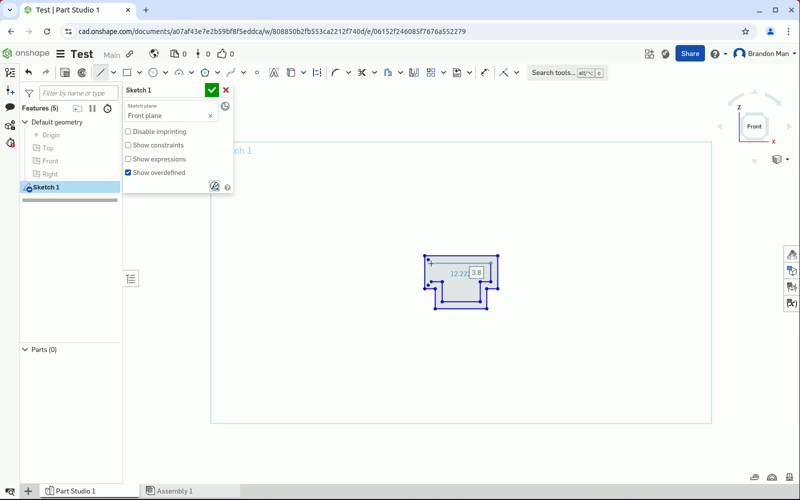
scroll(6)
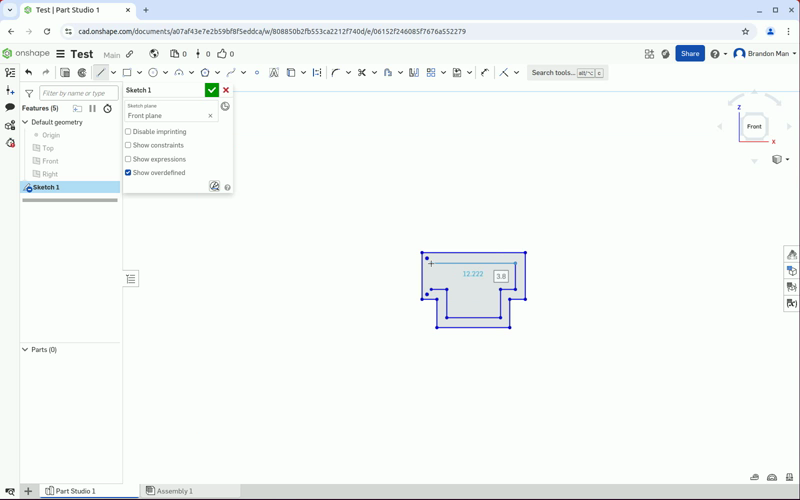
scroll(6)
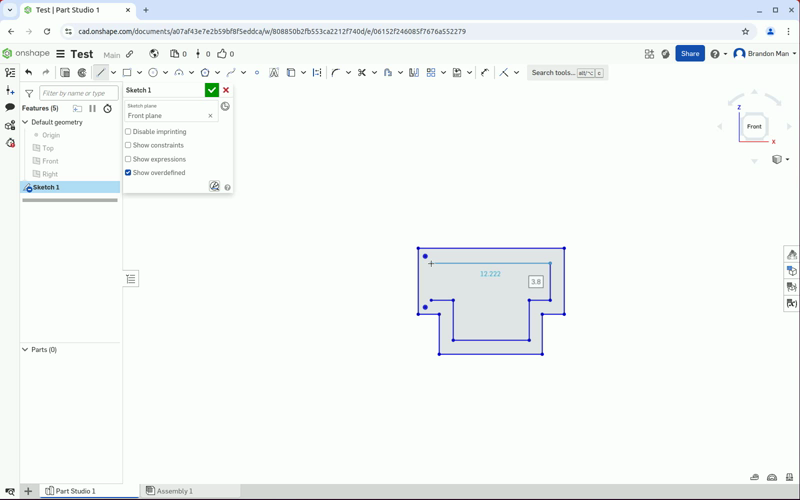
scroll(6)
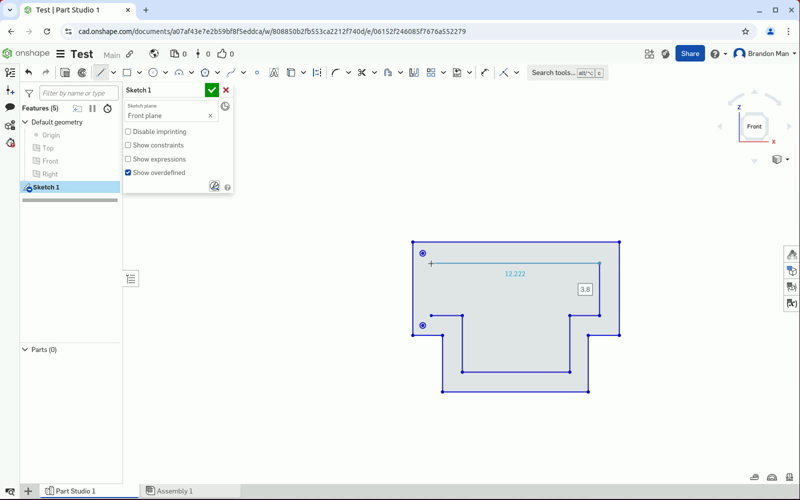
scroll(6)
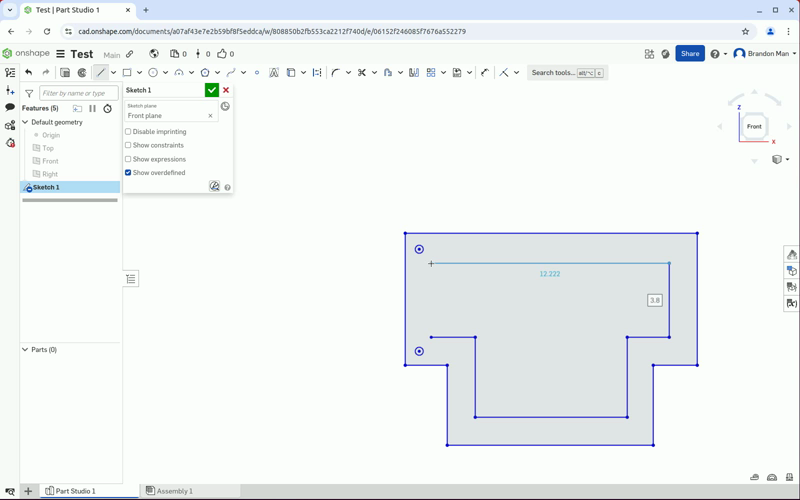
scroll(6)
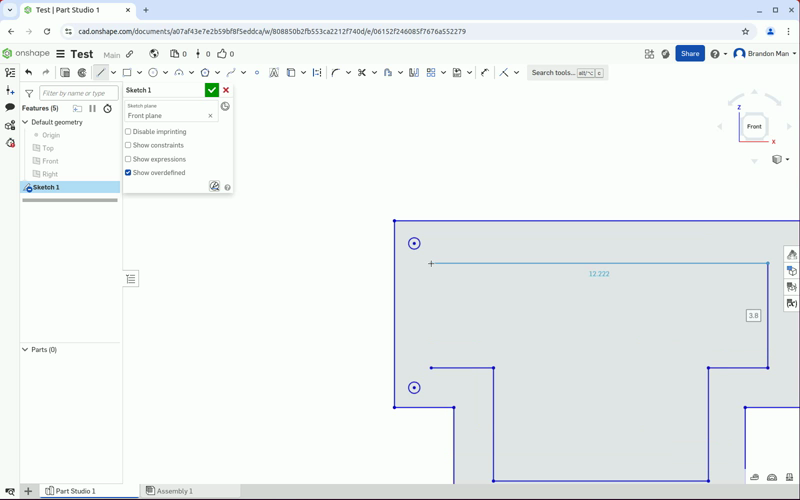
scroll(6)
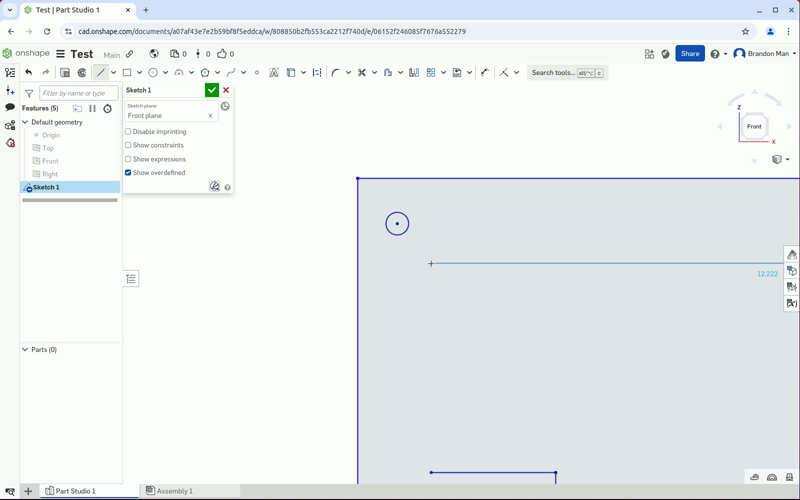
click(431, 263)
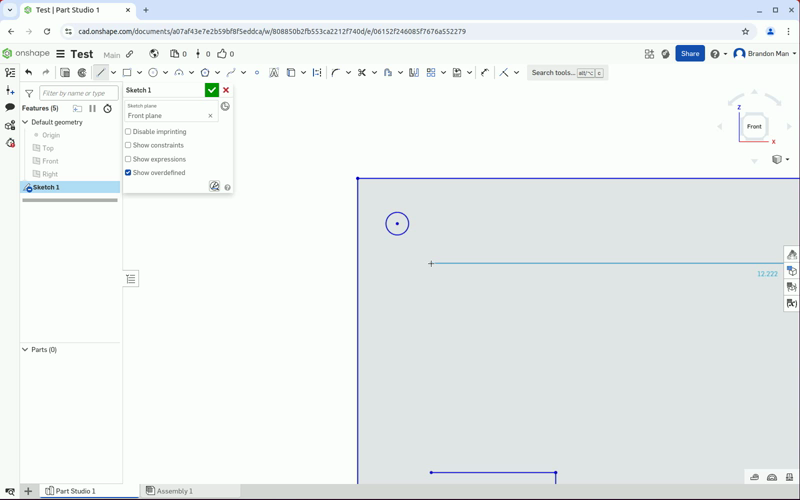
scroll(-6)
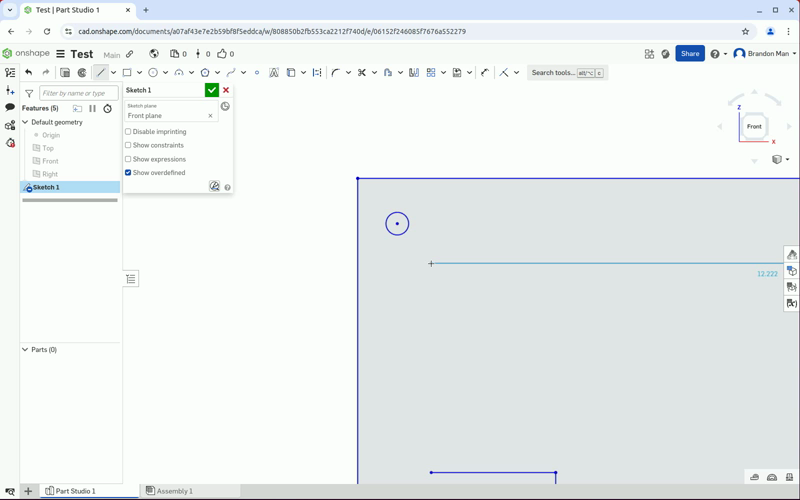
scroll(-6)
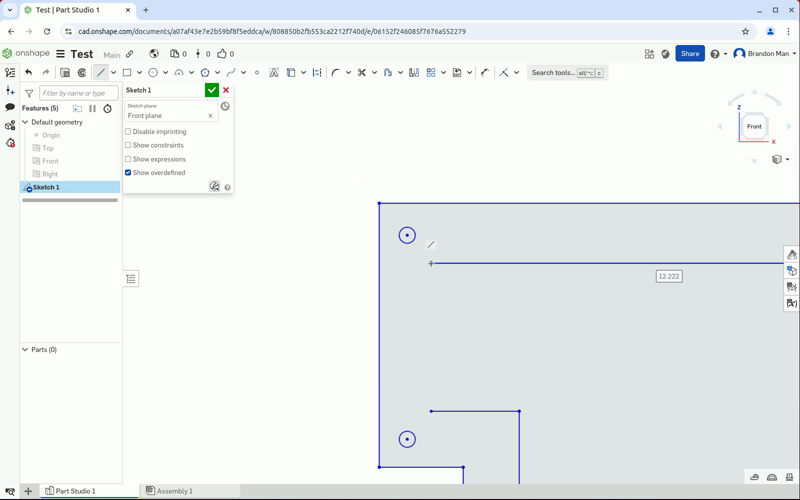
scroll(-6)
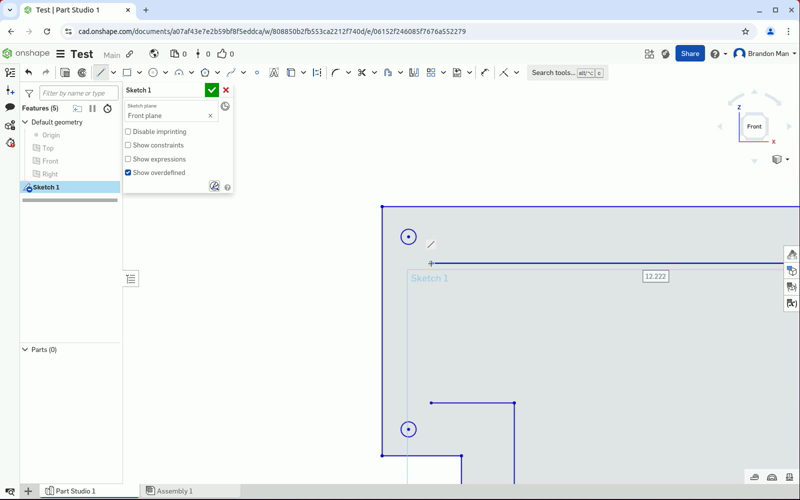
scroll(-6)
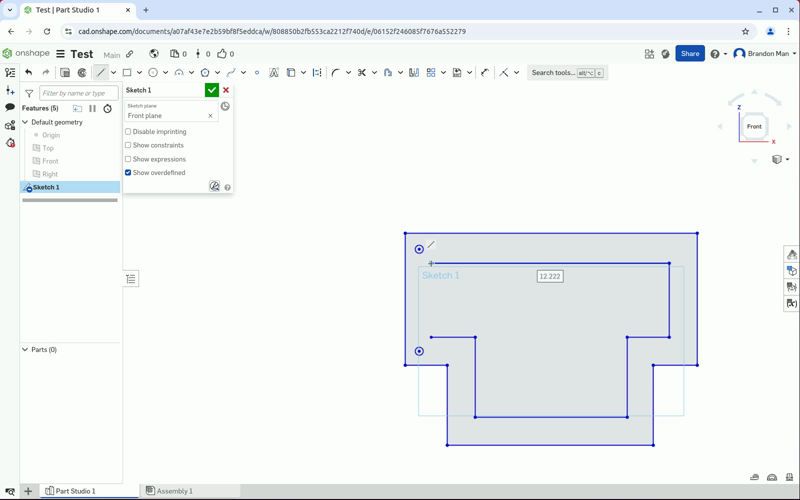
scroll(-6)
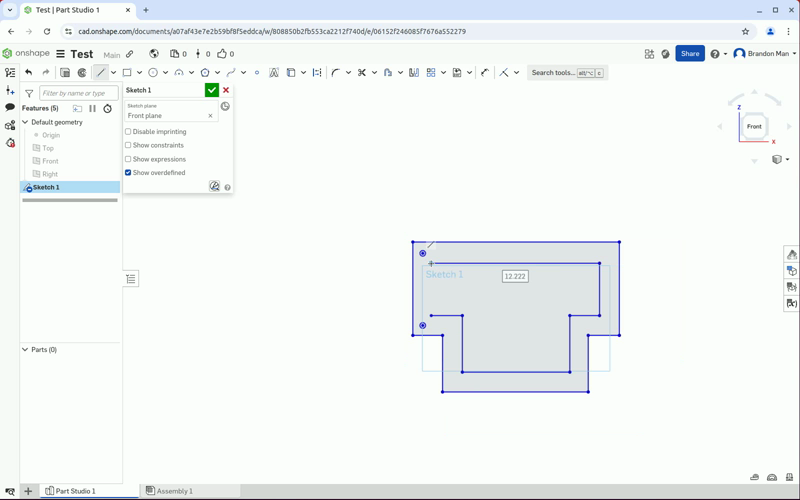
scroll(-6)
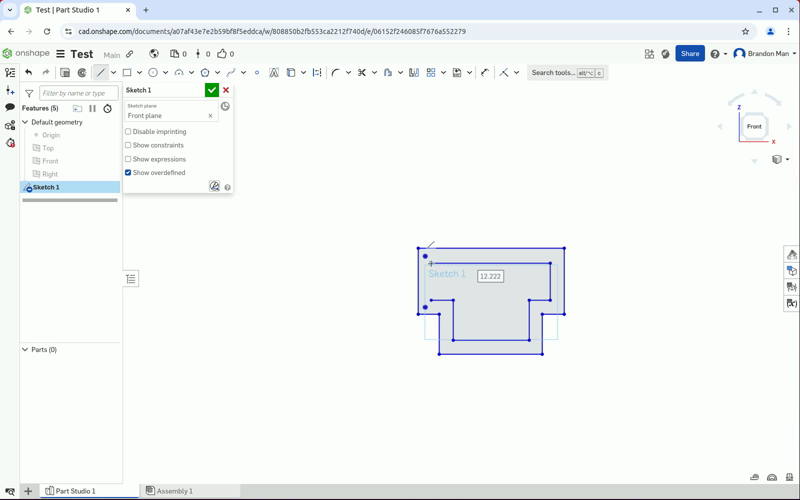
scroll(-6)
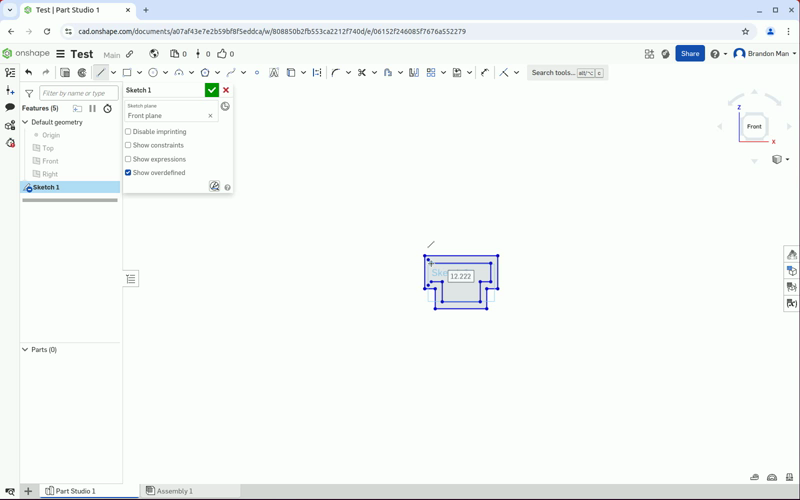
key_up(shift)
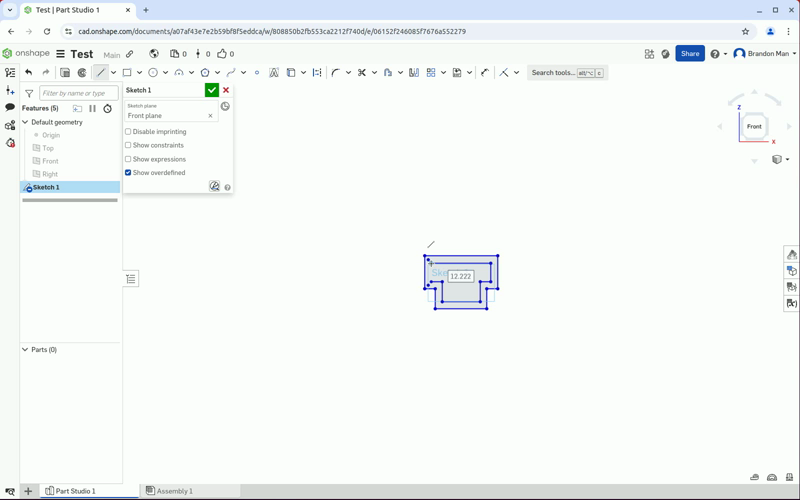
mouse_move(461, 263)
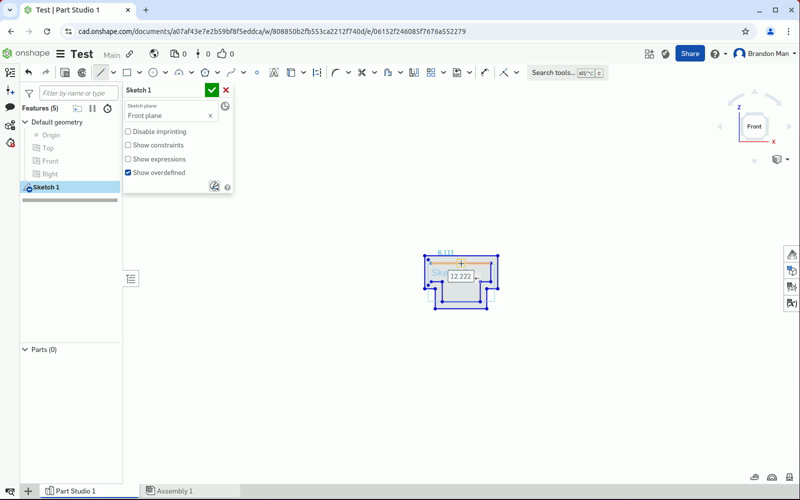
key_down(shift)
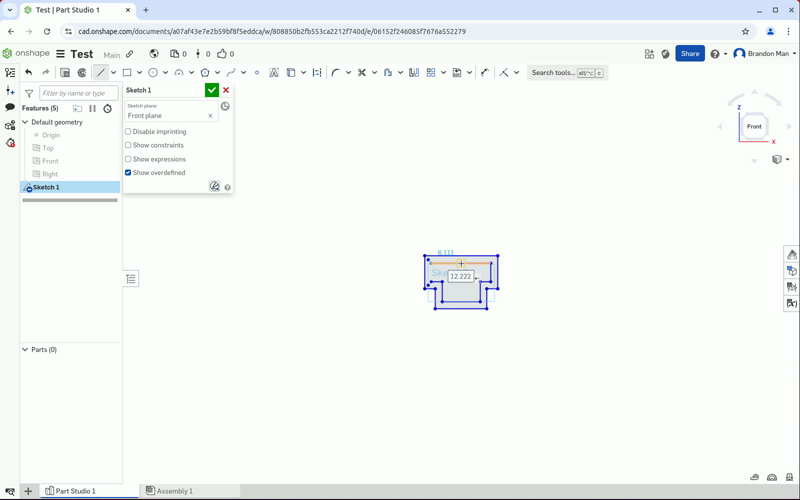
mouse_move(431, 281)
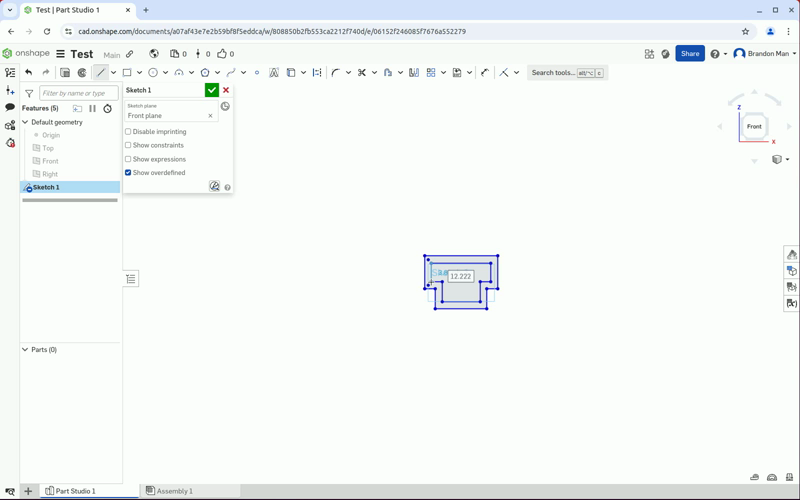
scroll(6)
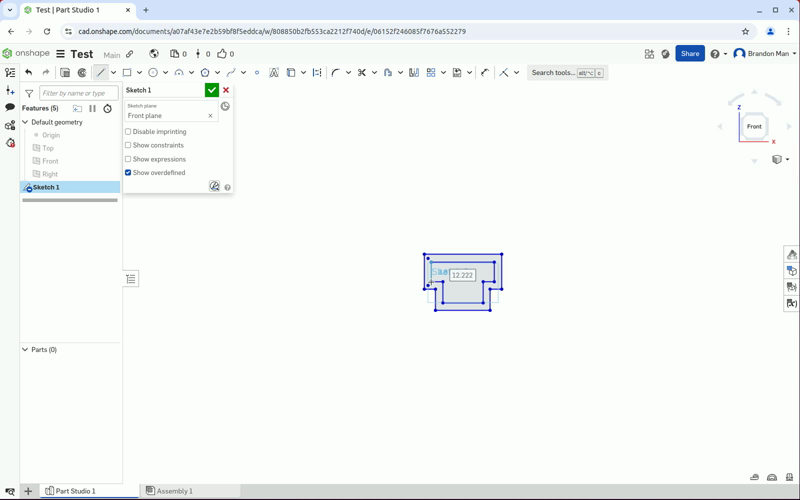
scroll(6)
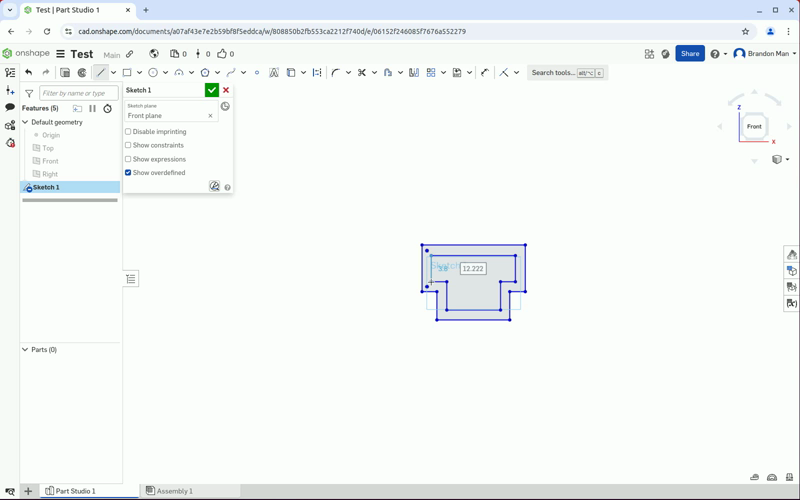
scroll(6)
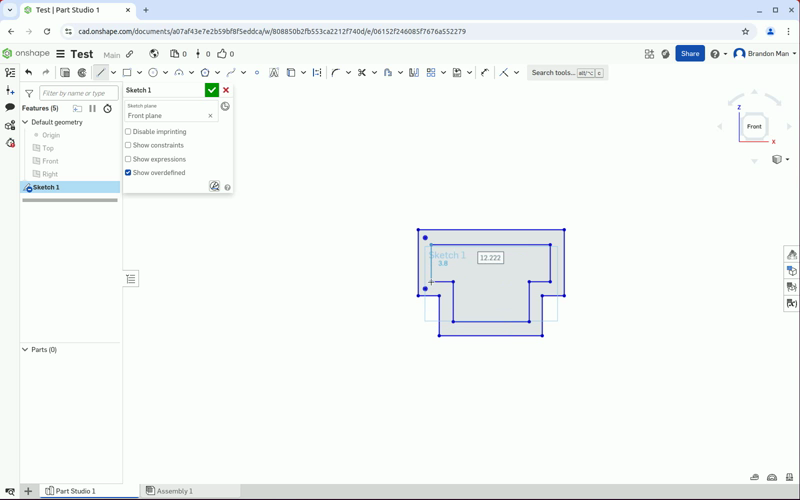
scroll(6)
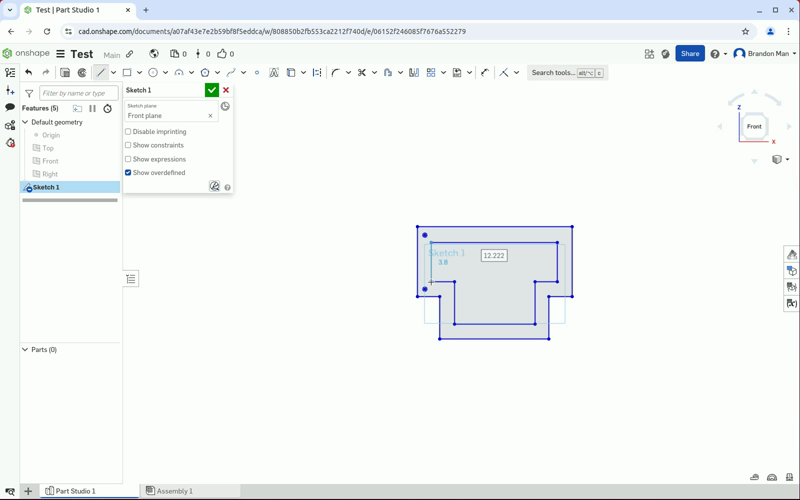
scroll(6)
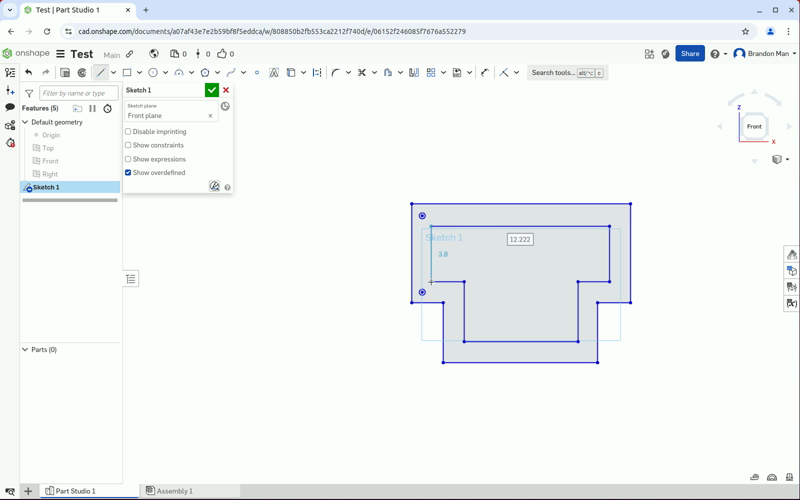
scroll(6)
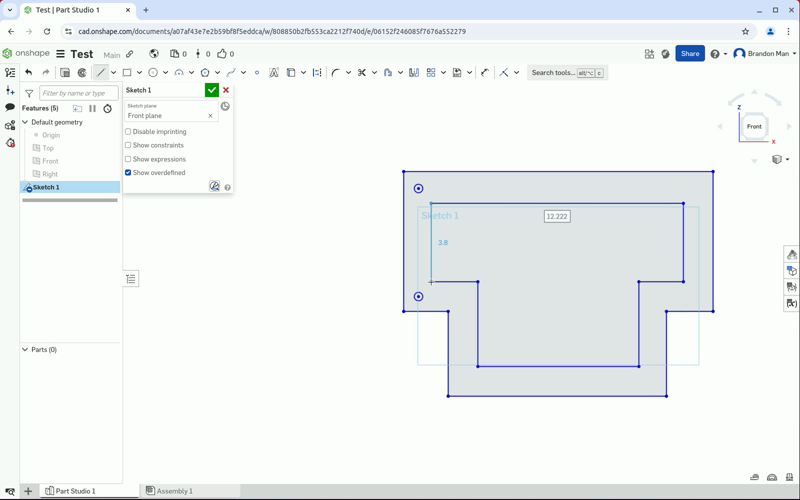
scroll(6)
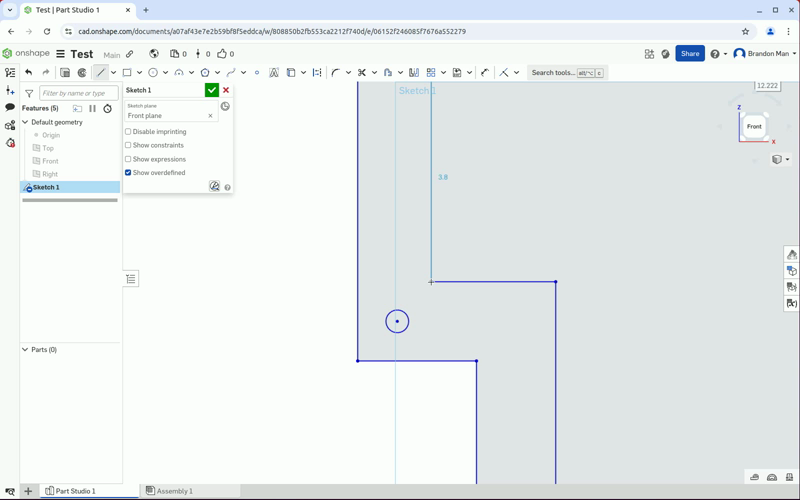
key_up(shift)
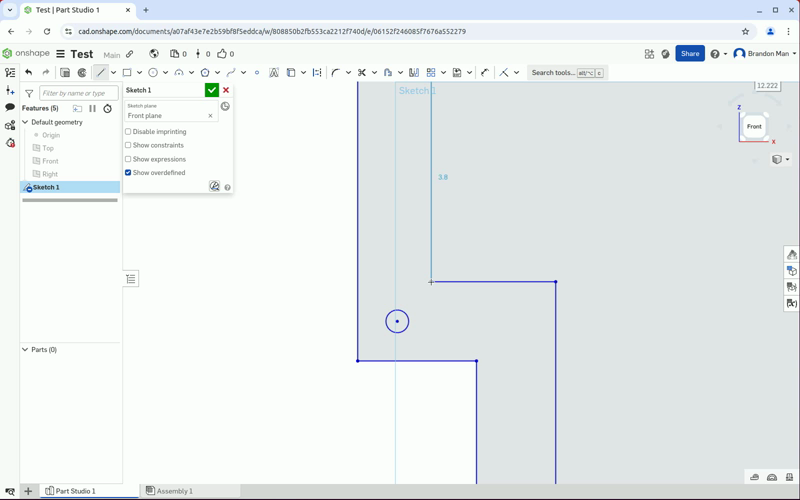
click(431, 281)
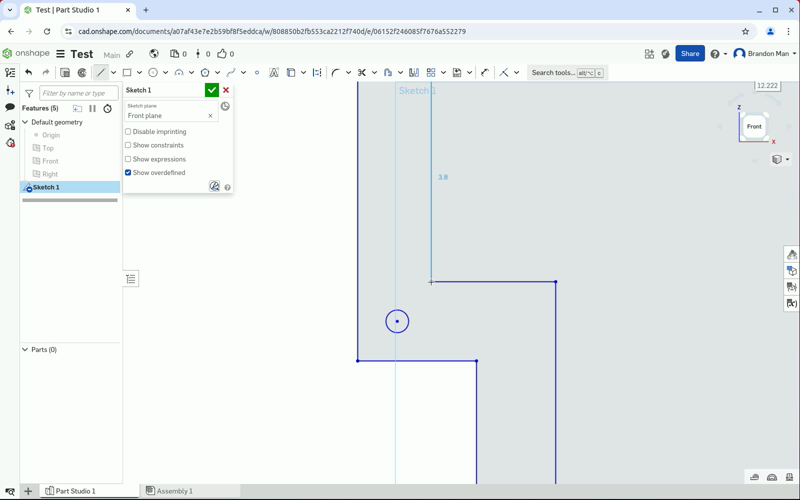
scroll(-6)
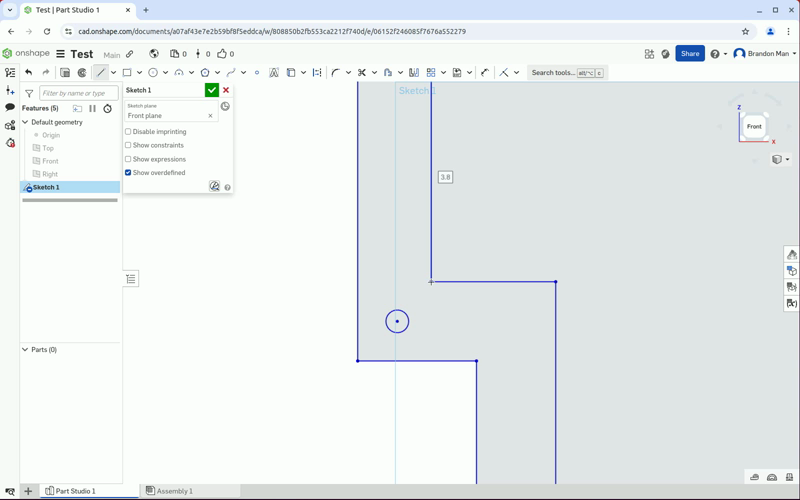
scroll(-6)
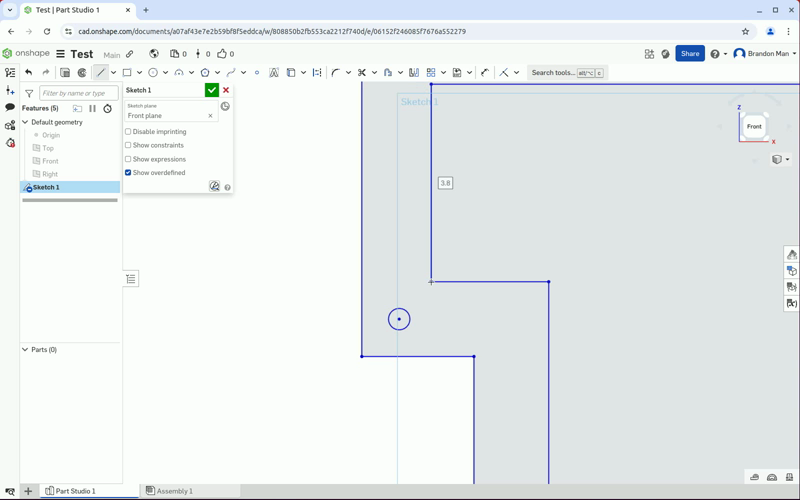
scroll(-6)
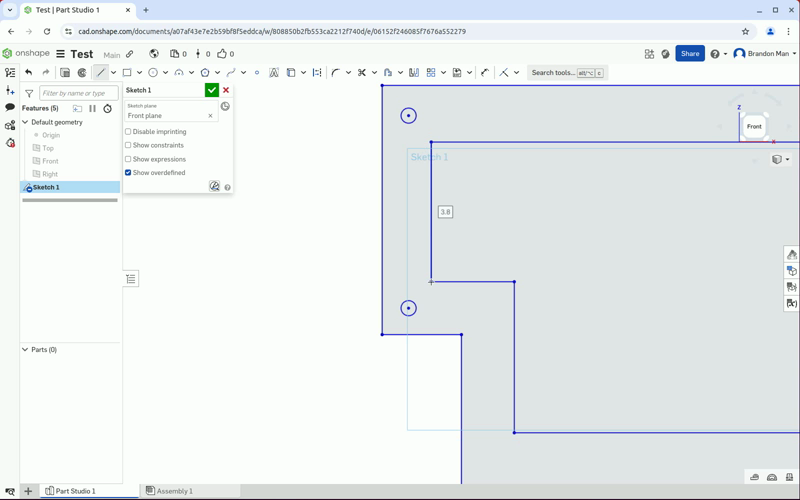
scroll(-6)
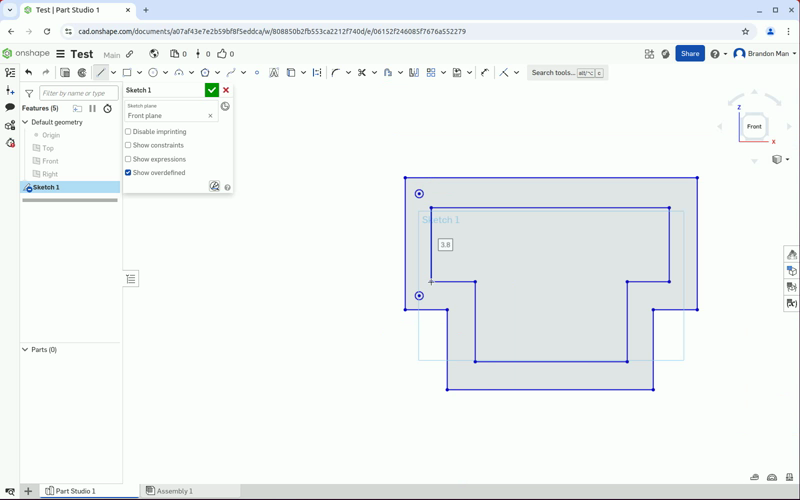
scroll(-6)
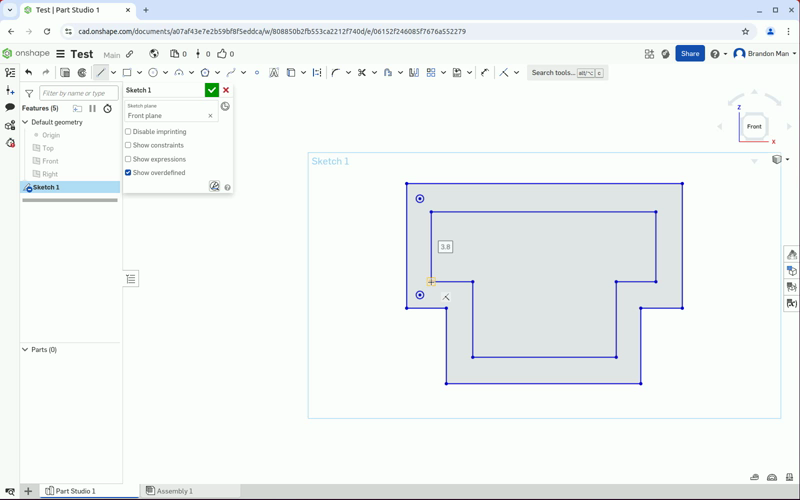
scroll(-6)
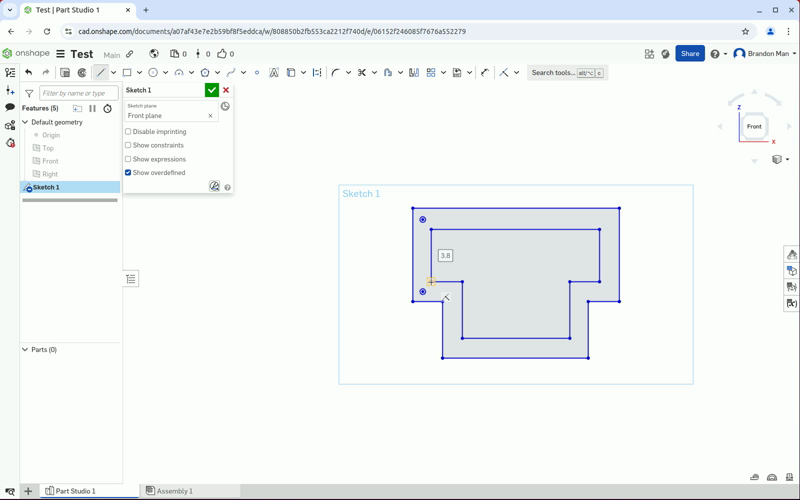
scroll(-6)
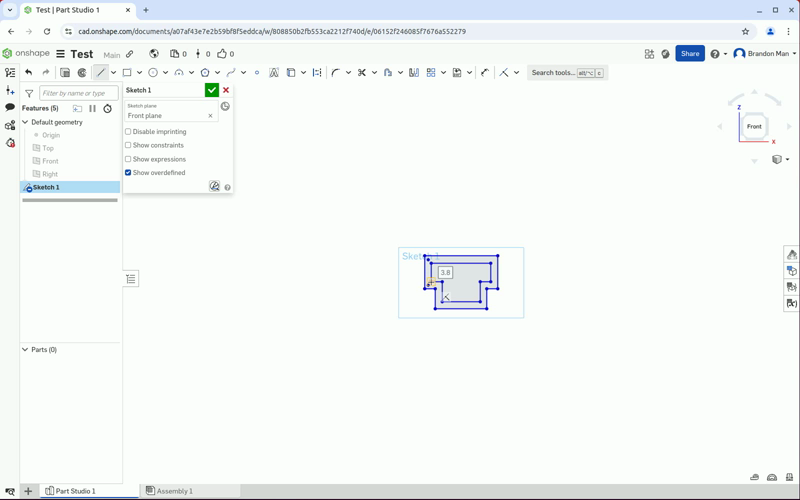
key(esc)
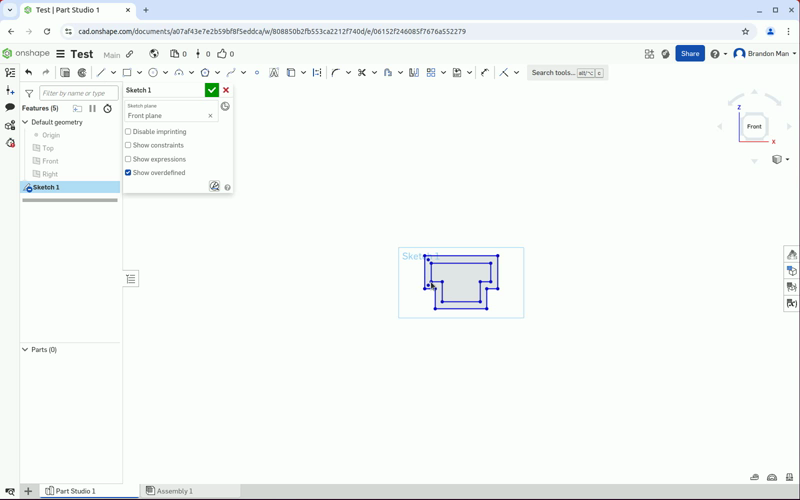
key(c)
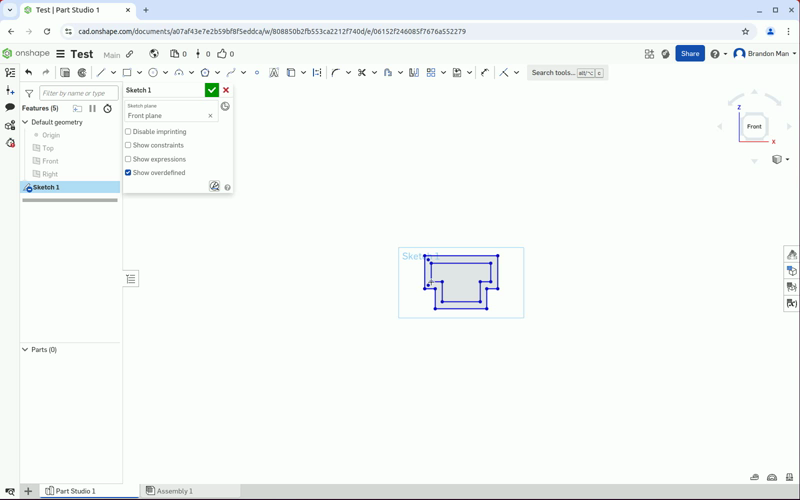
key_down(shift)
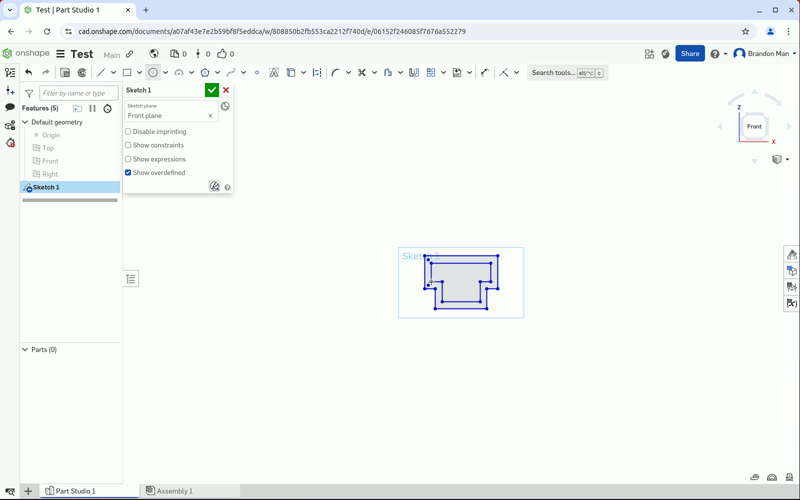
mouse_move(493, 285)
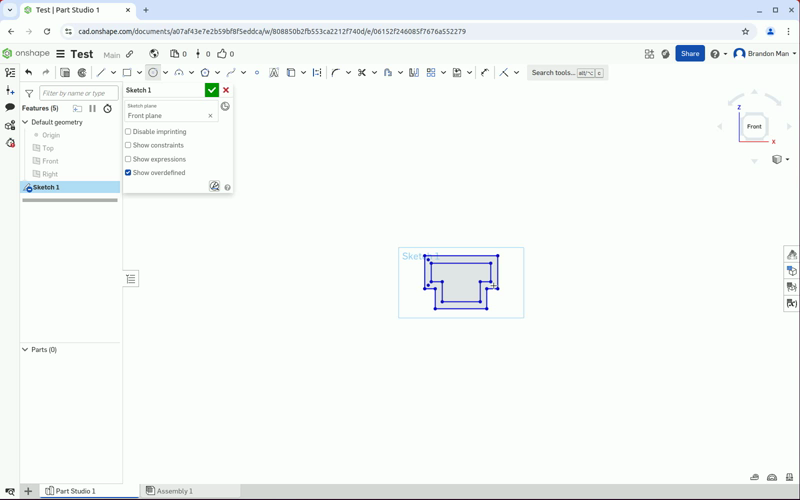
click(493, 285)
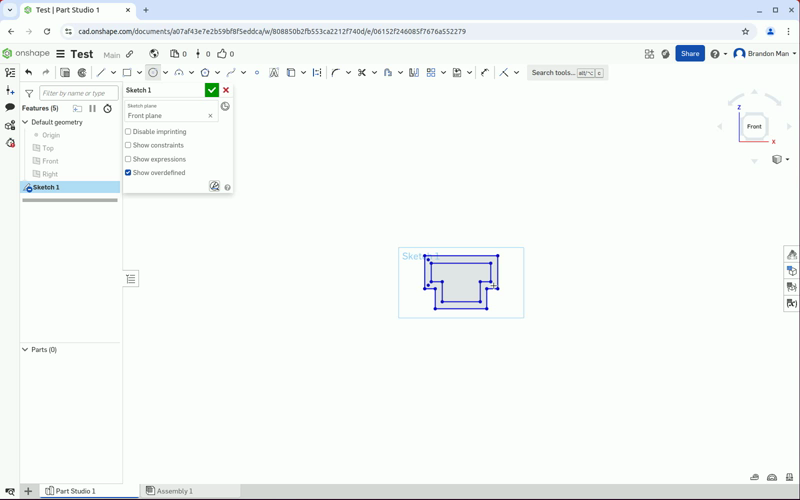
key_up(shift)
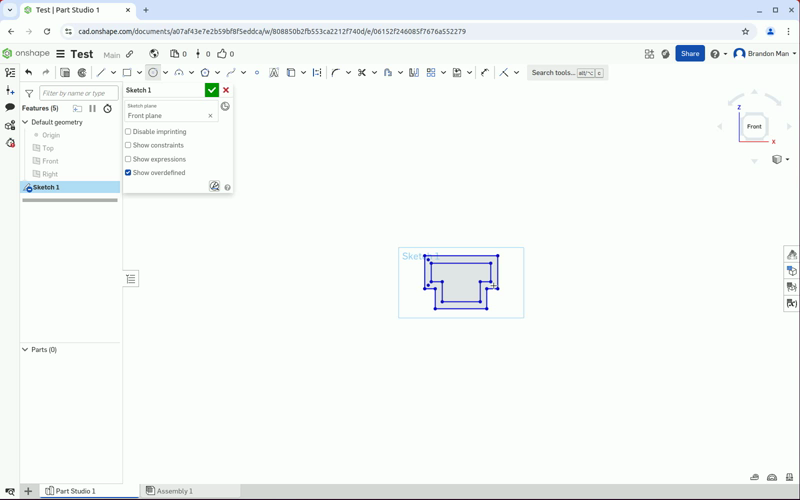
mouse_move(494, 285)
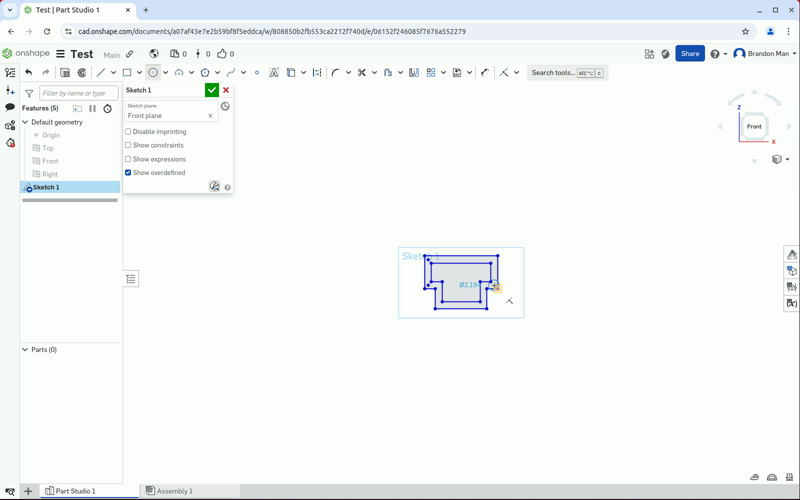
scroll(6)
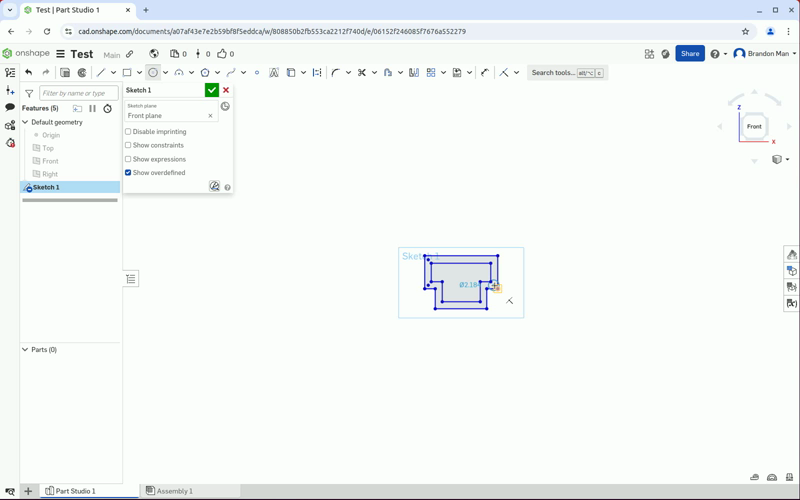
scroll(6)
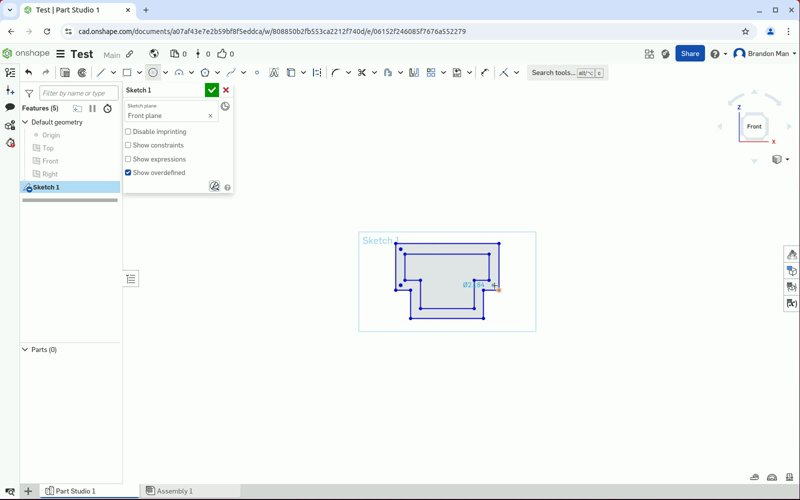
scroll(6)
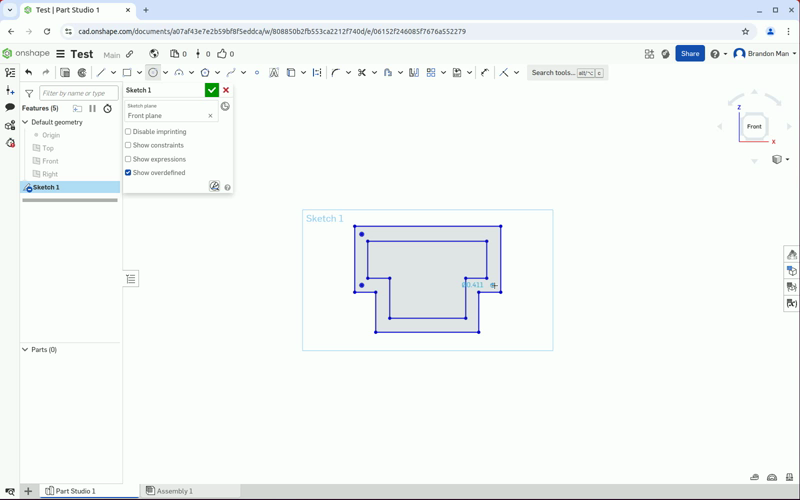
scroll(6)
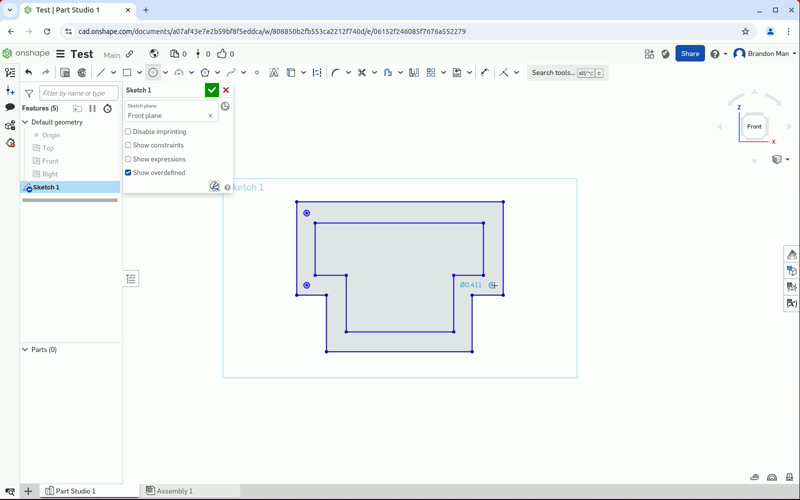
scroll(6)
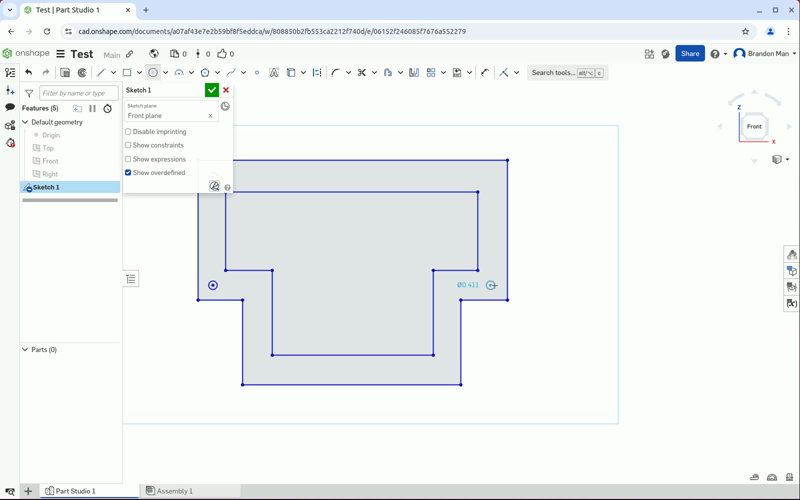
scroll(6)
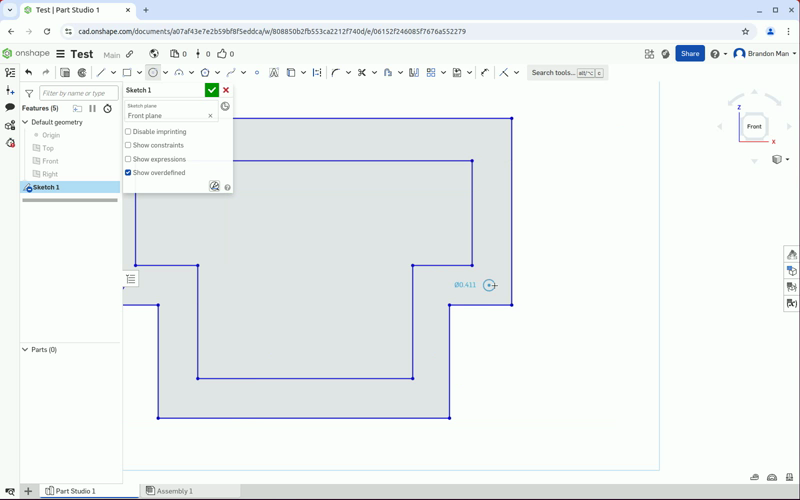
scroll(6)
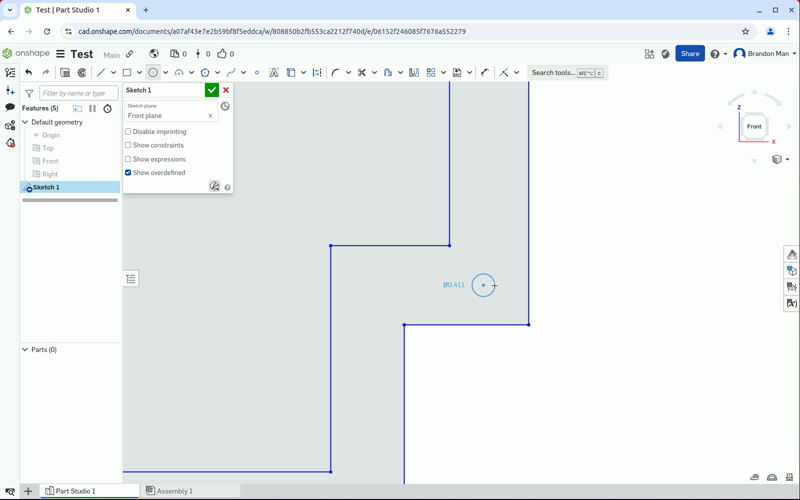
click(494, 285)
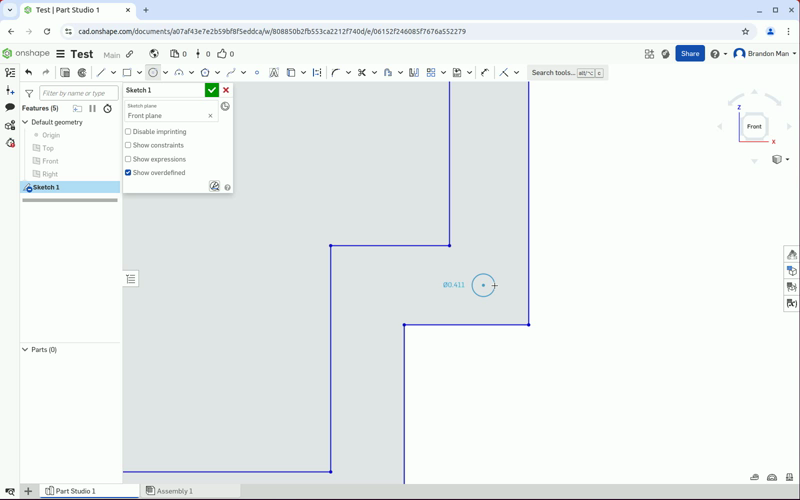
scroll(-6)
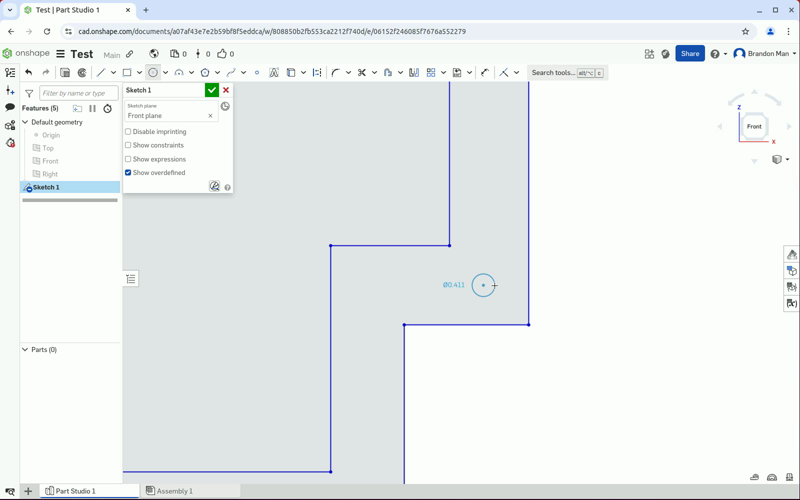
scroll(-6)
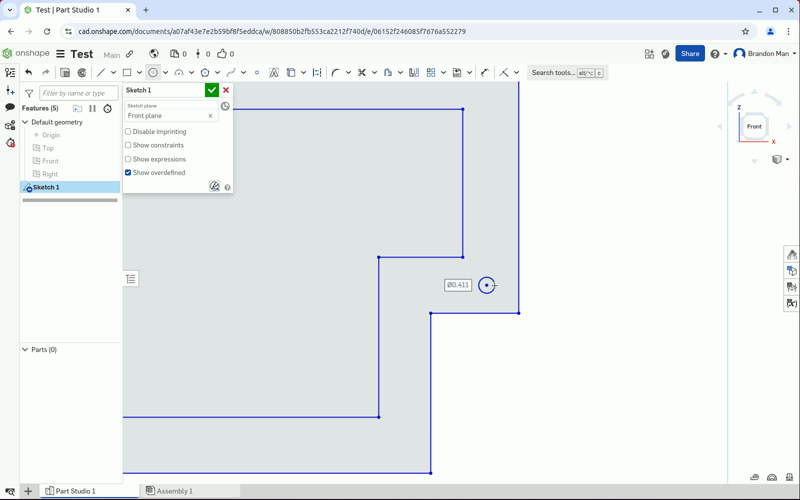
scroll(-6)
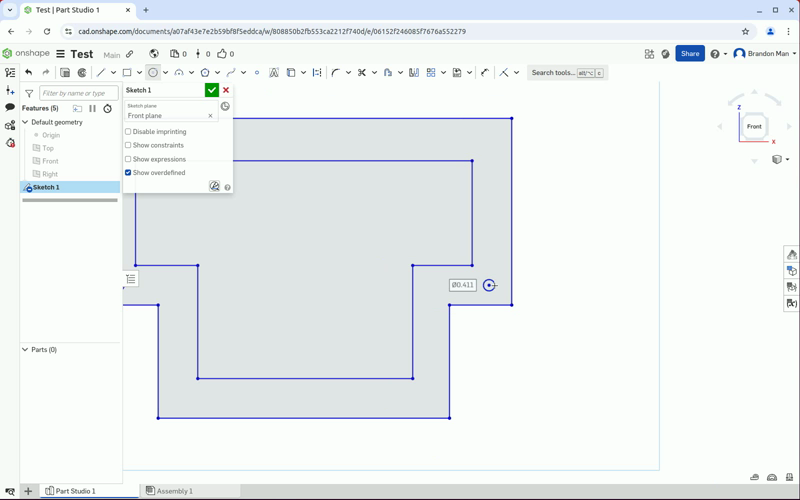
scroll(-6)
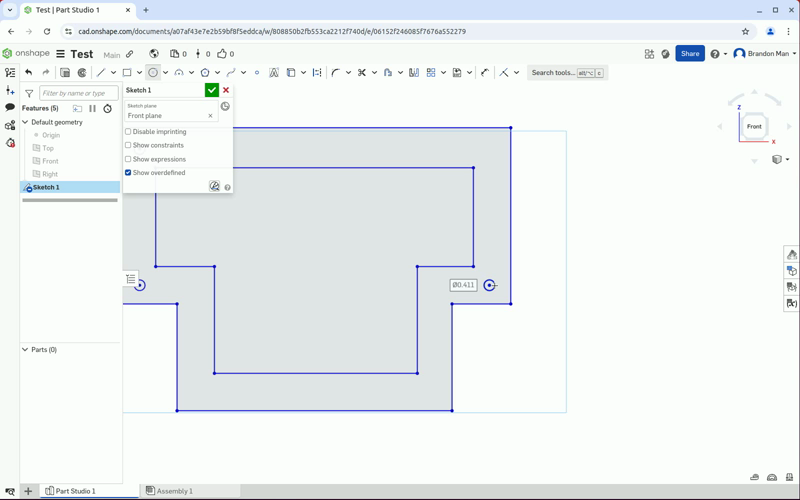
scroll(-6)
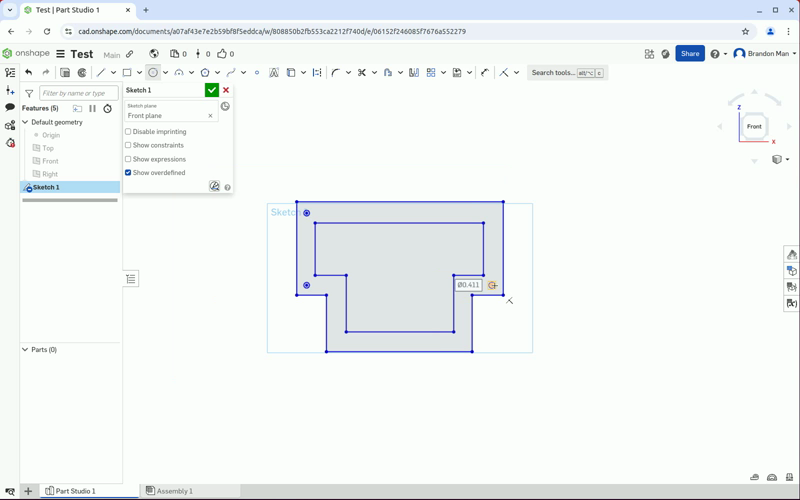
scroll(-6)
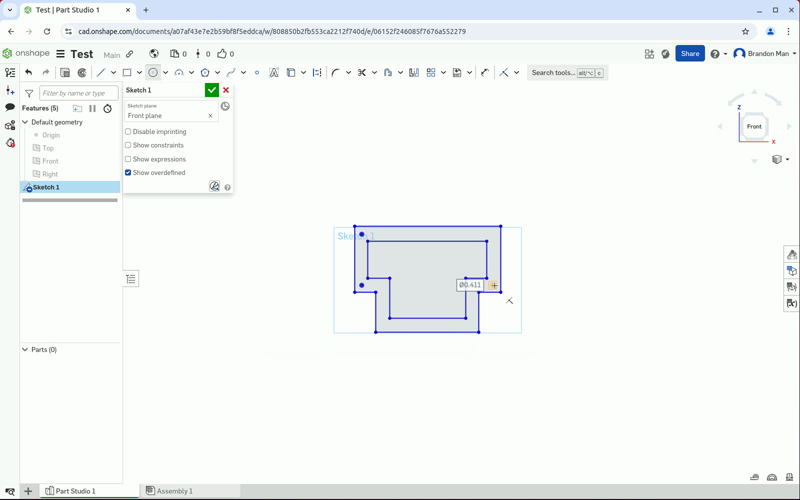
scroll(-6)
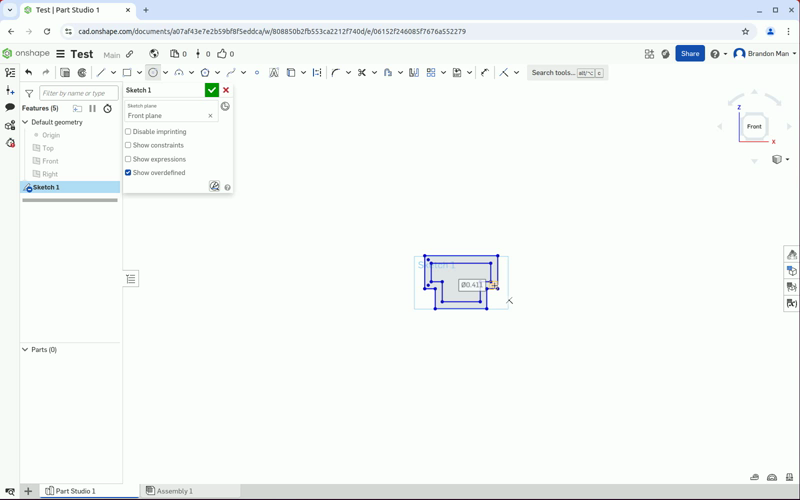
key(esc)
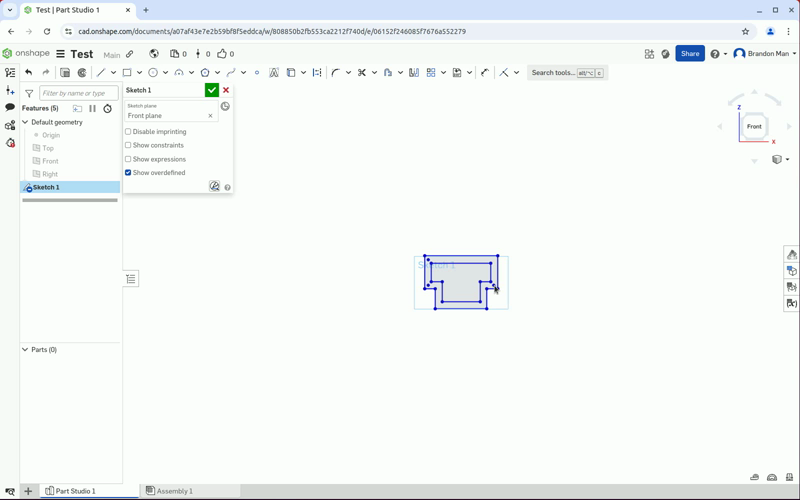
key(c)
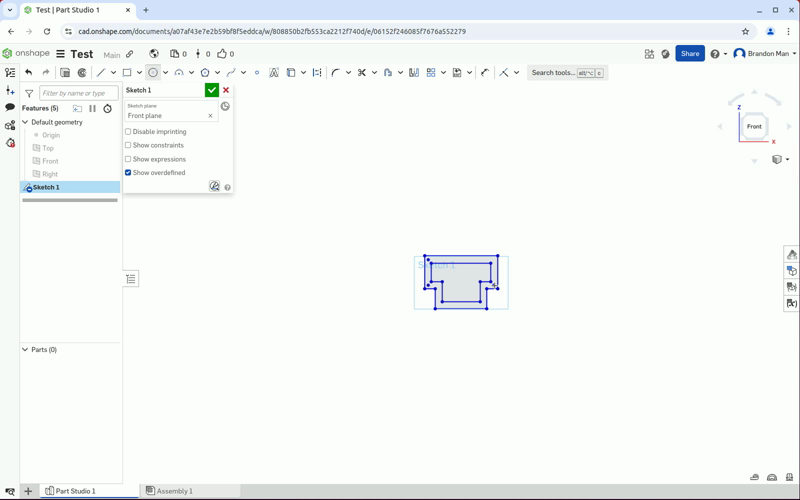
key_down(shift)
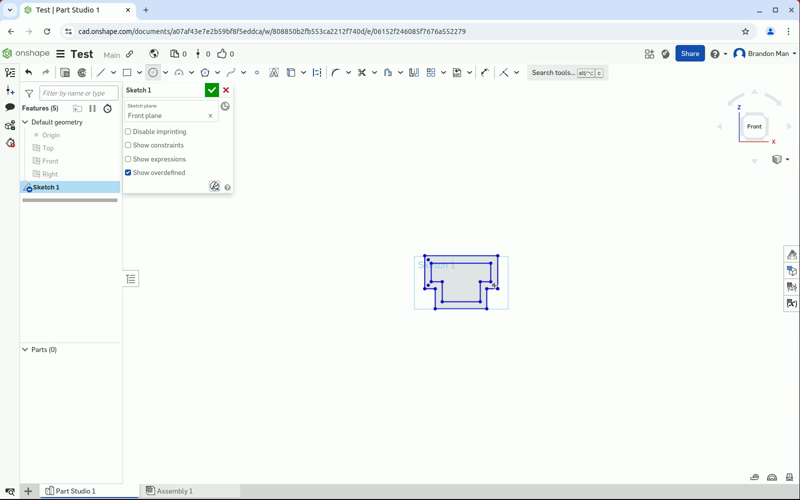
mouse_move(493, 259)
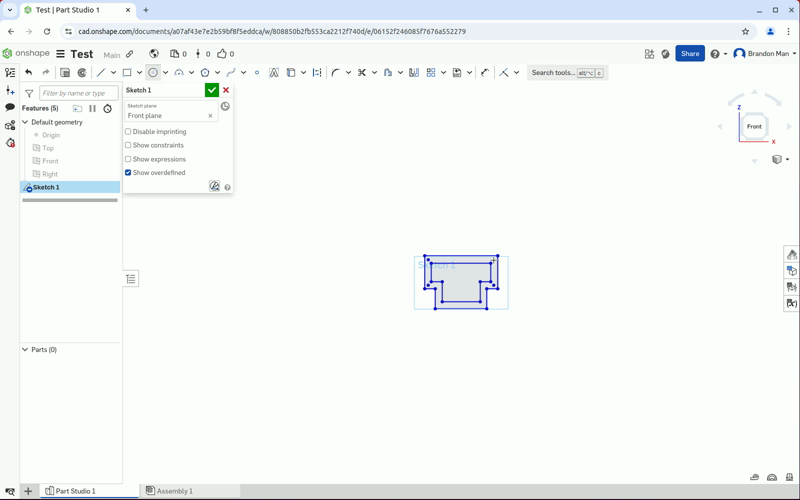
click(493, 259)
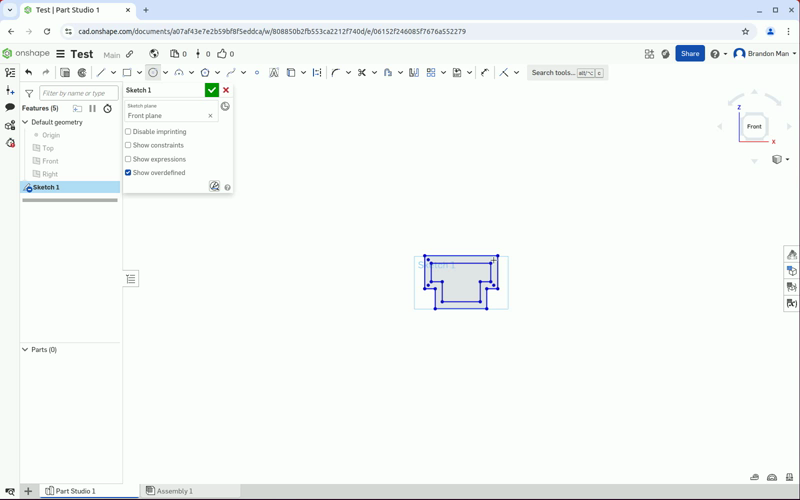
key_up(shift)
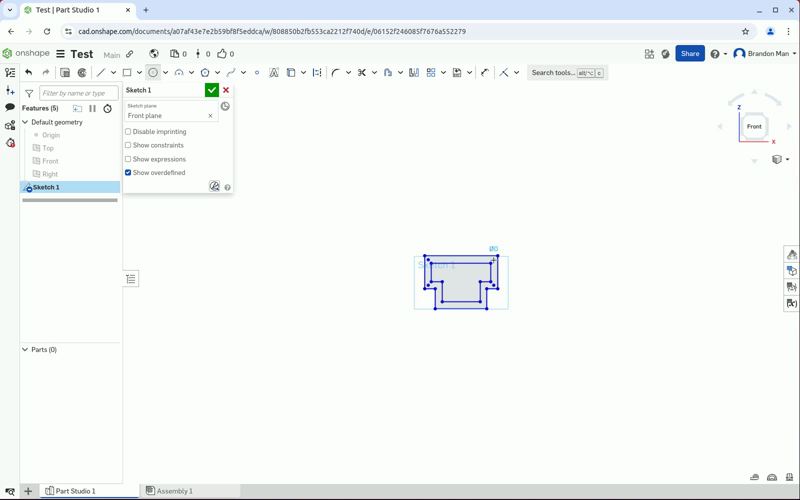
mouse_move(494, 259)
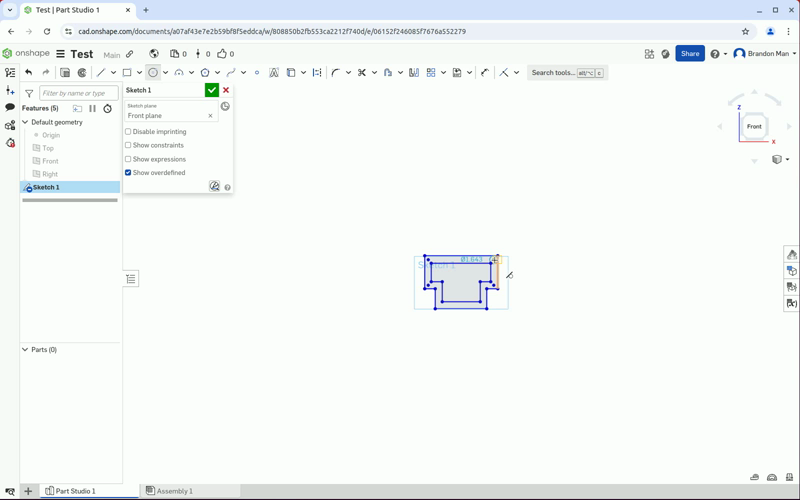
scroll(6)
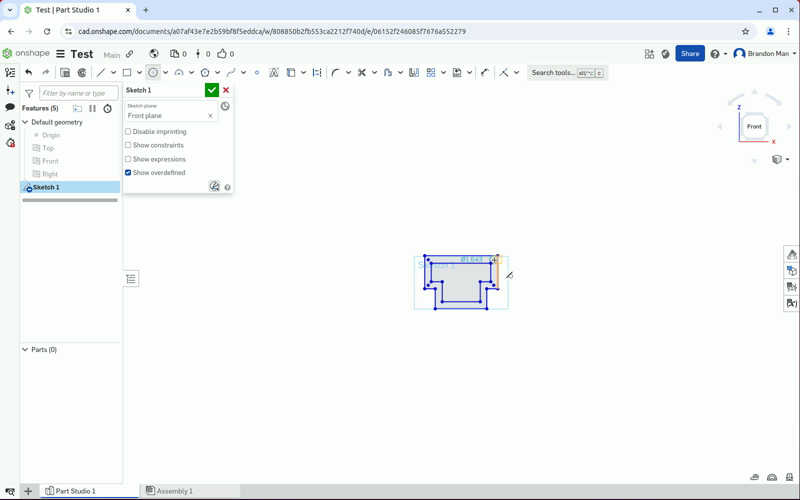
scroll(6)
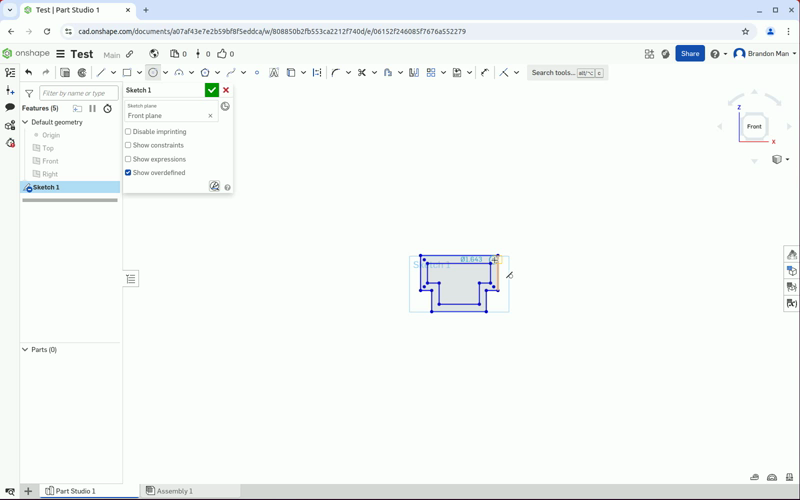
scroll(6)
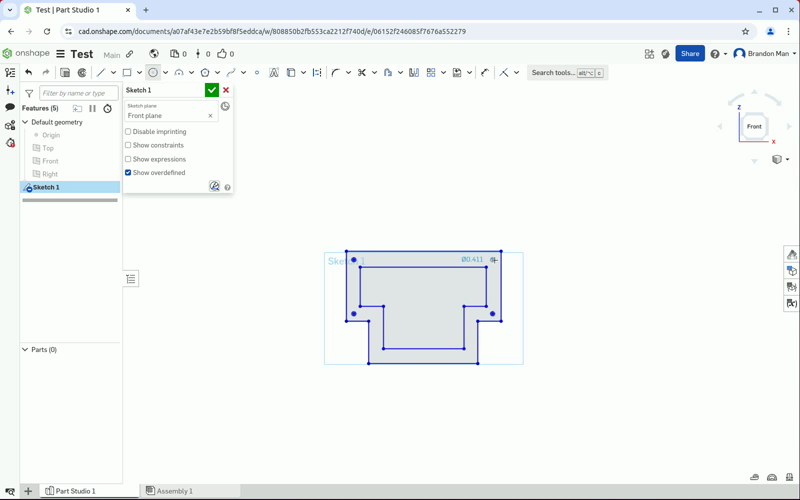
scroll(6)
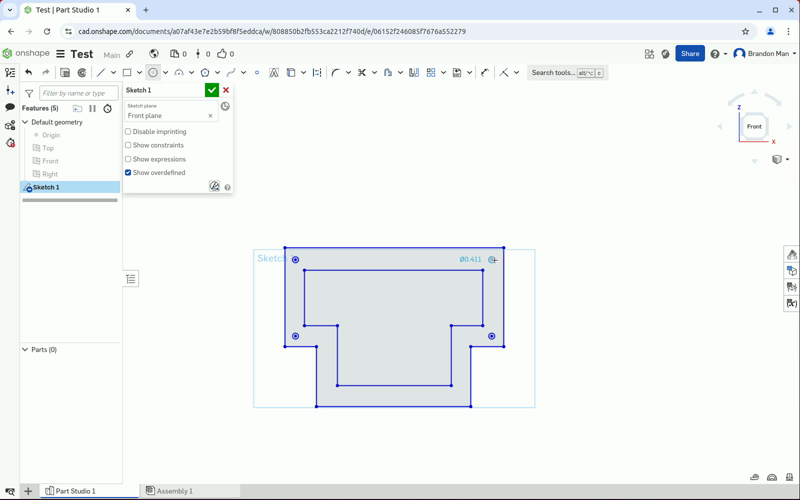
scroll(6)
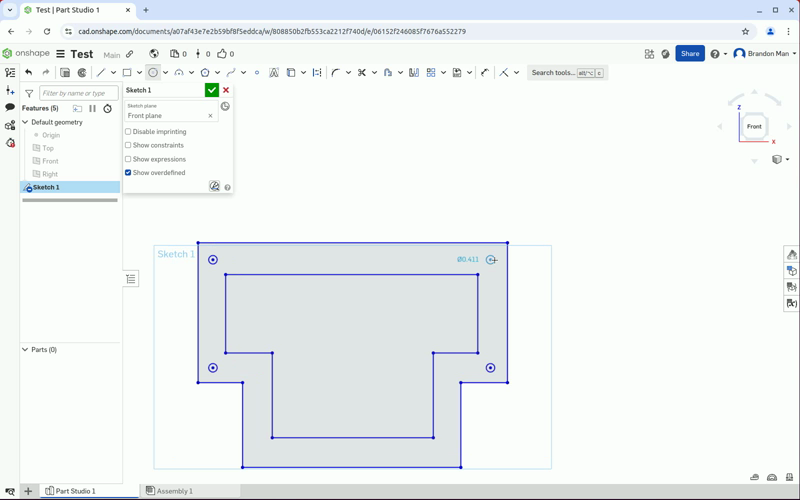
scroll(6)
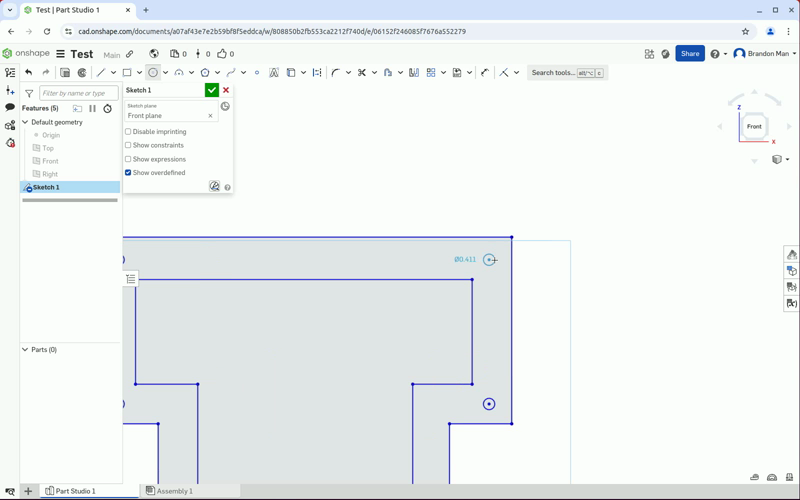
scroll(6)
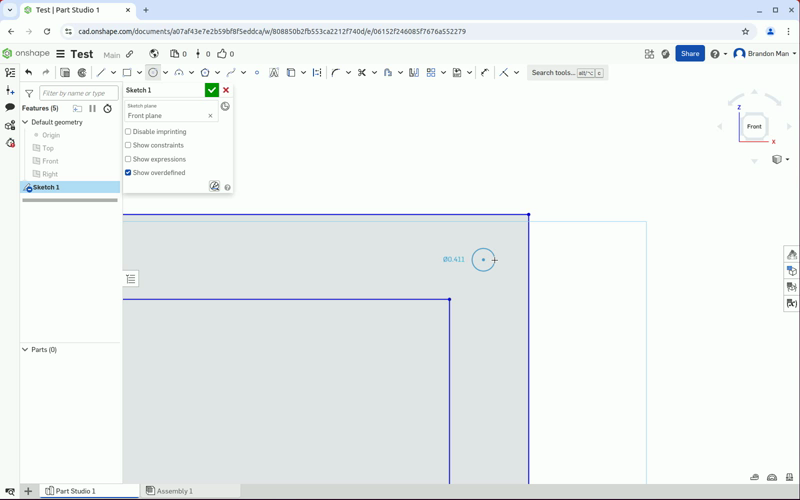
click(494, 259)
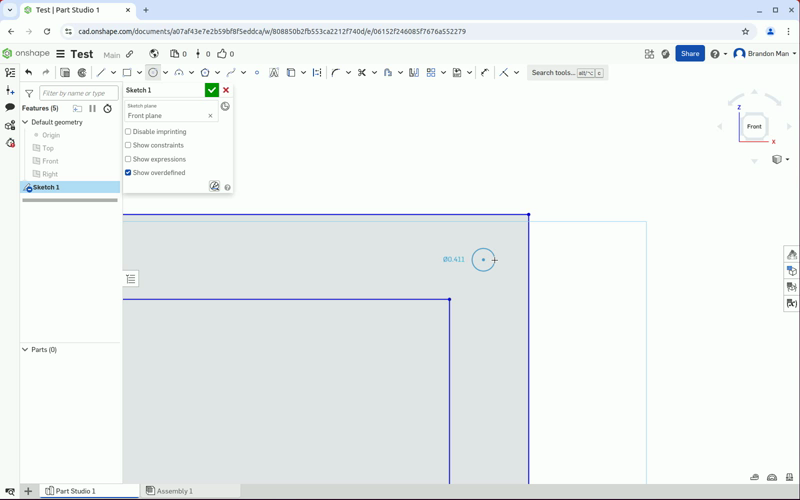
scroll(-6)
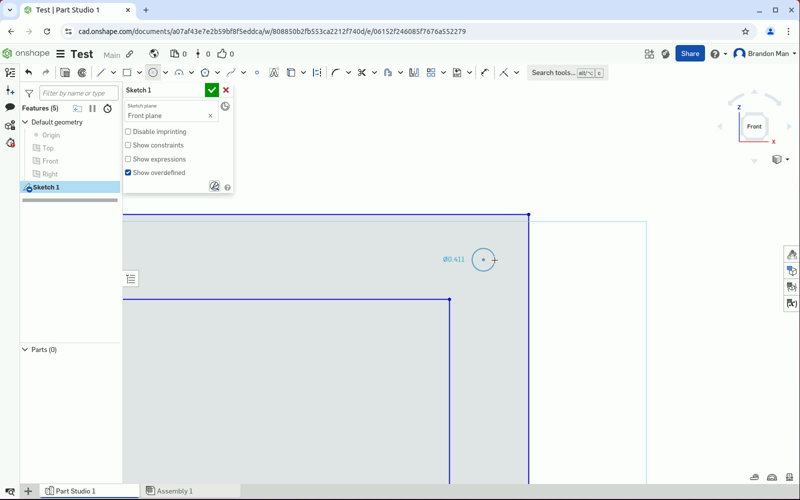
scroll(-6)
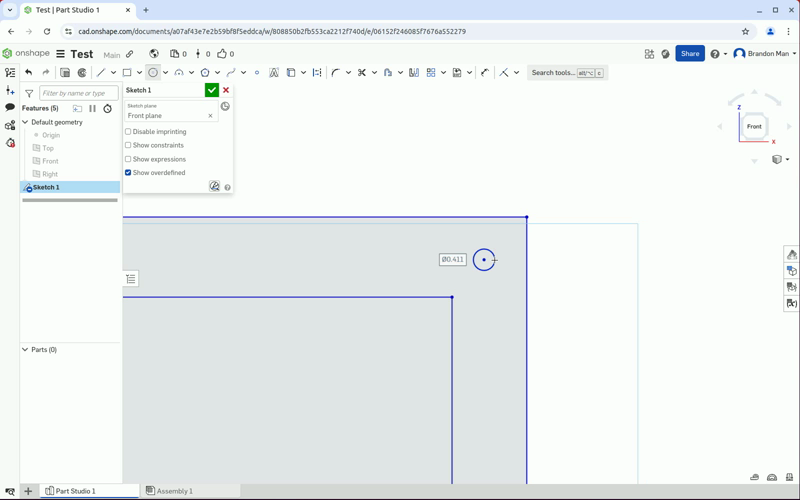
scroll(-6)
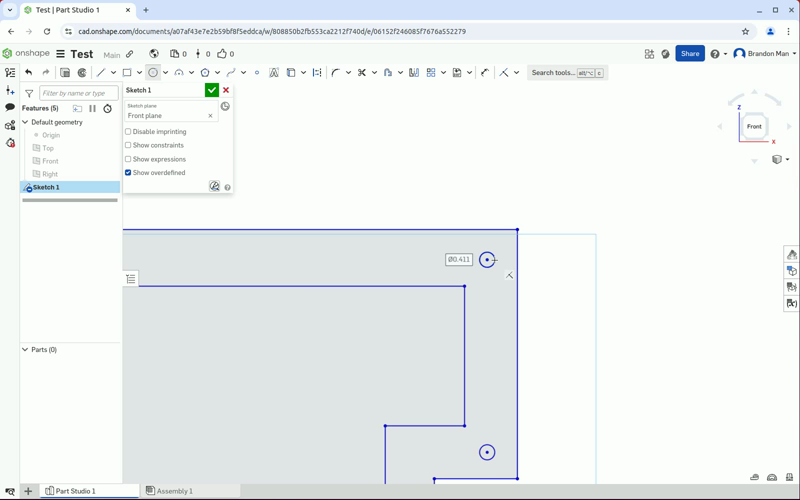
scroll(-6)
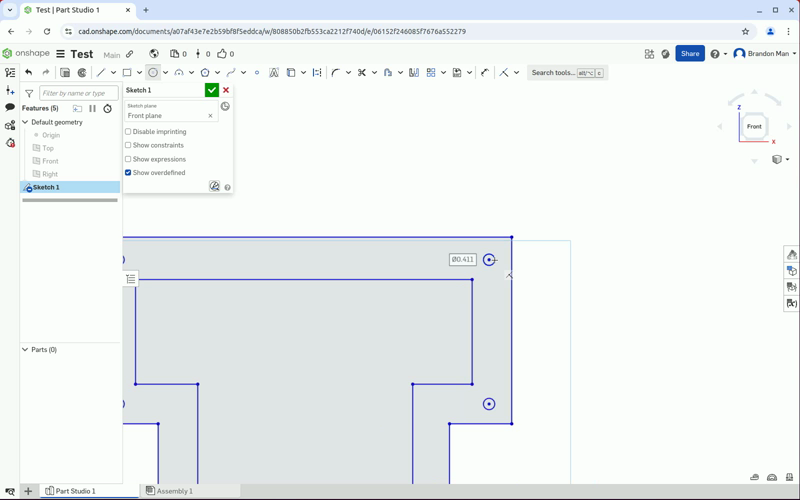
scroll(-6)
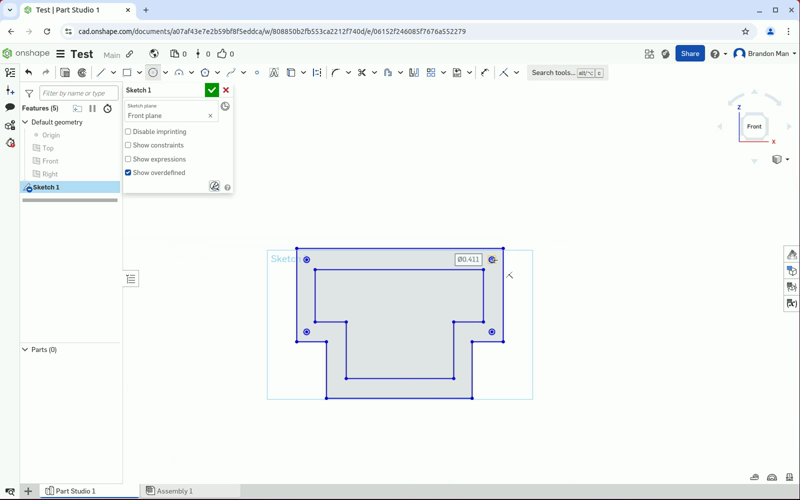
scroll(-6)
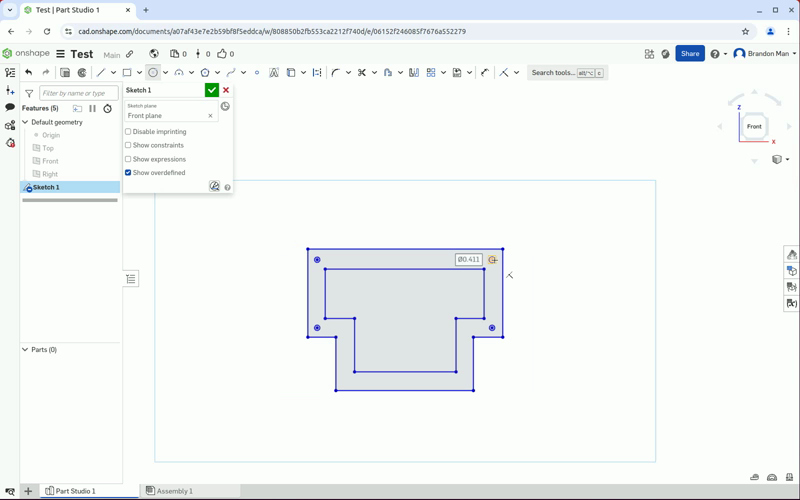
scroll(-6)
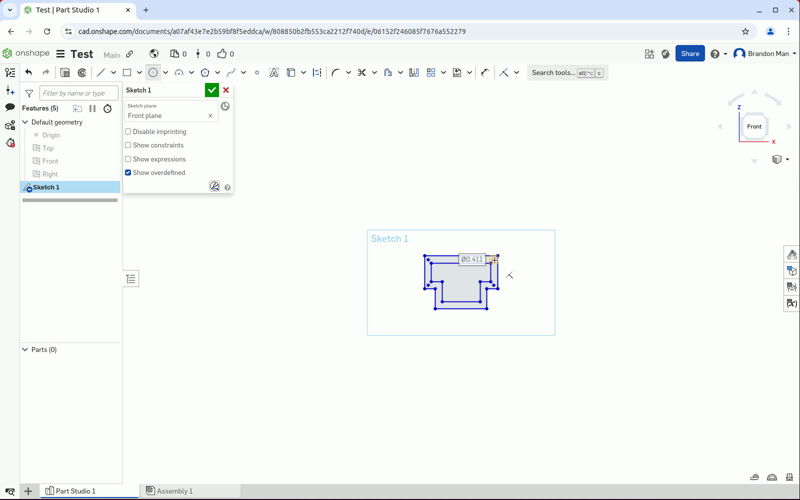
key(esc)
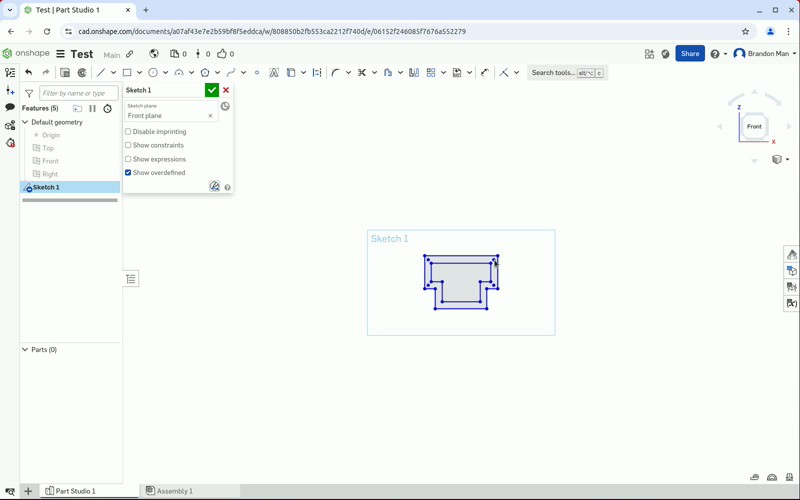
mouse_move(441, 302)
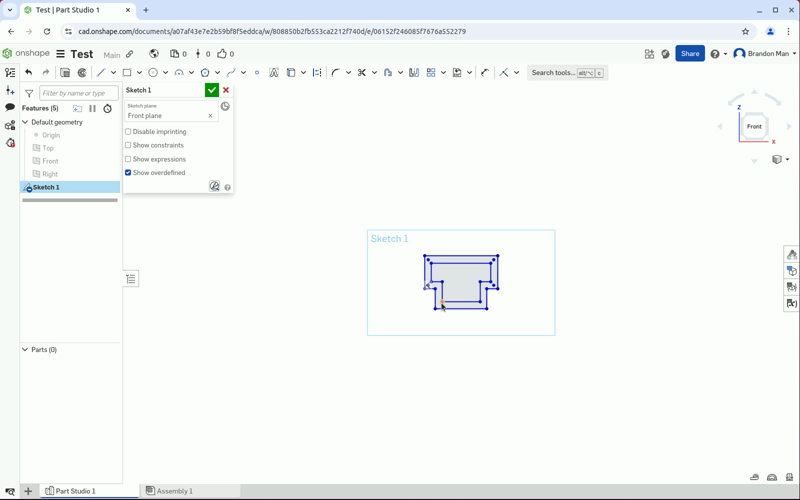
scroll(6)
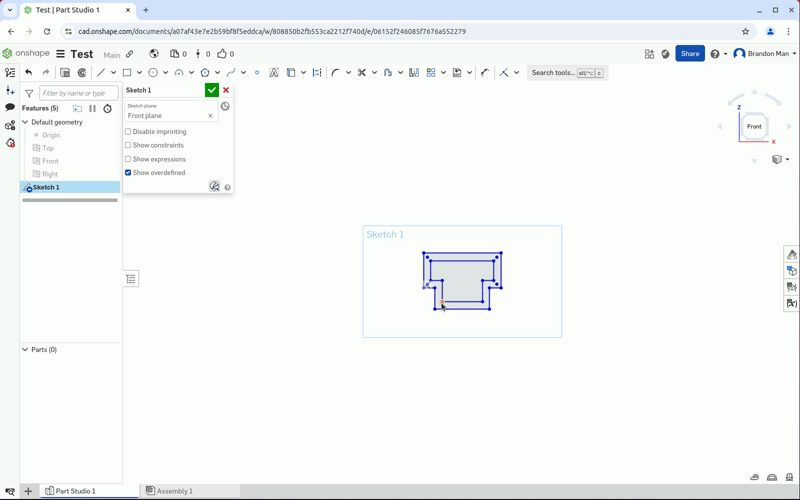
scroll(6)
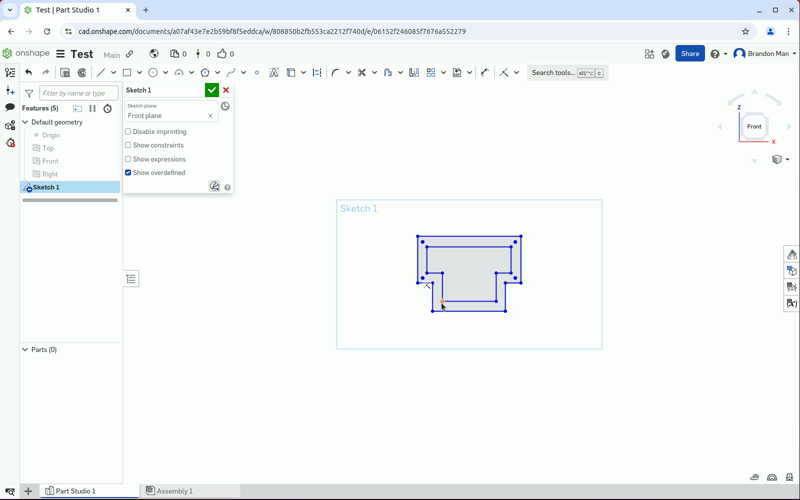
scroll(6)
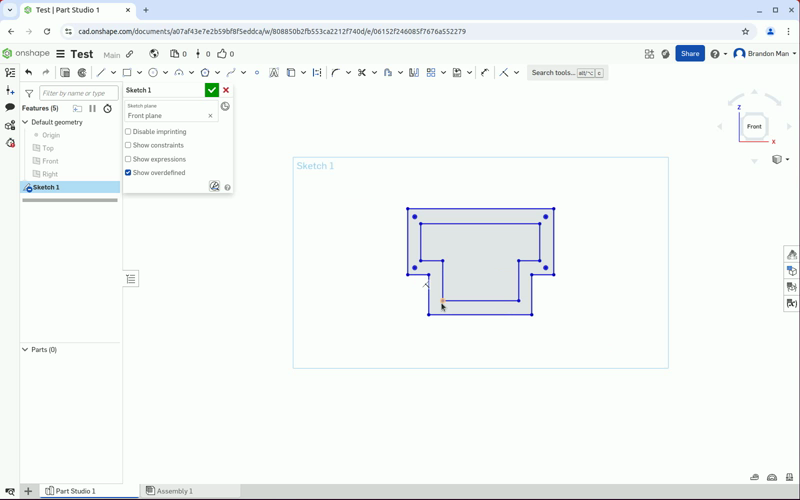
scroll(6)
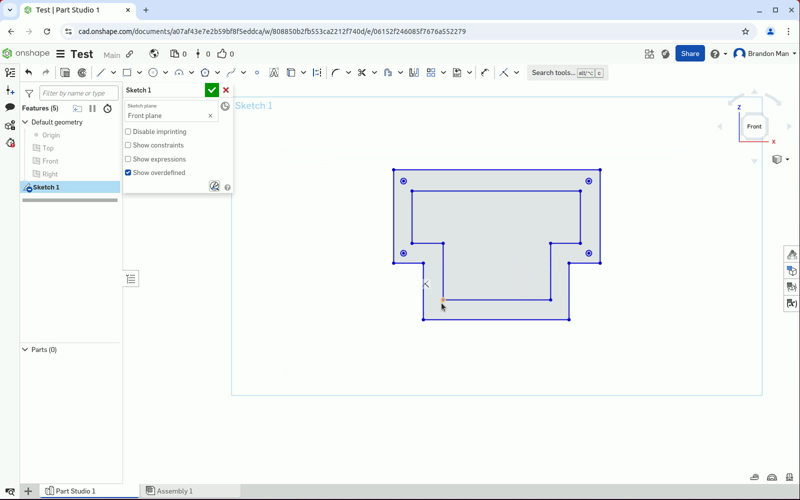
scroll(6)
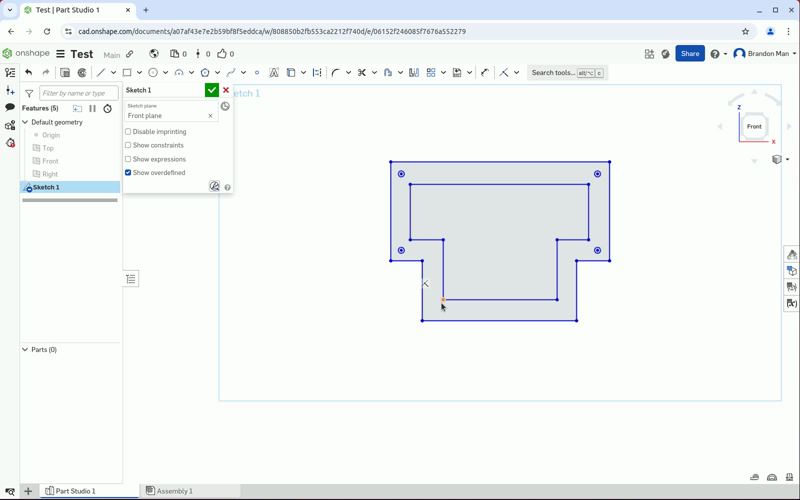
scroll(6)
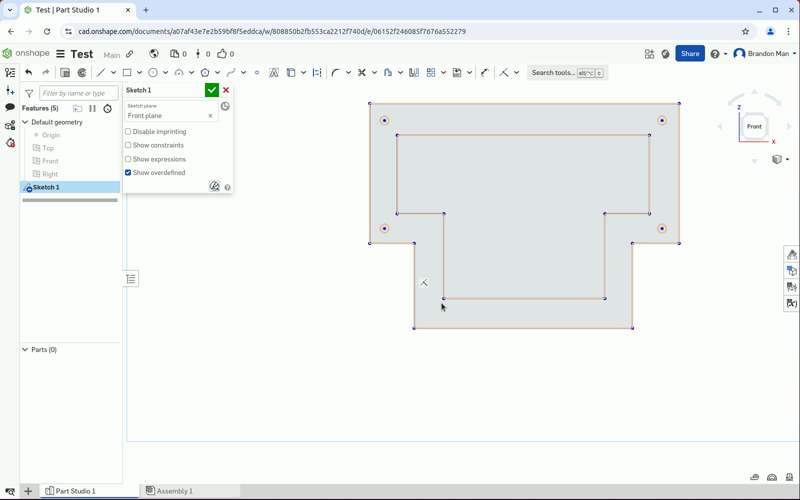
scroll(6)
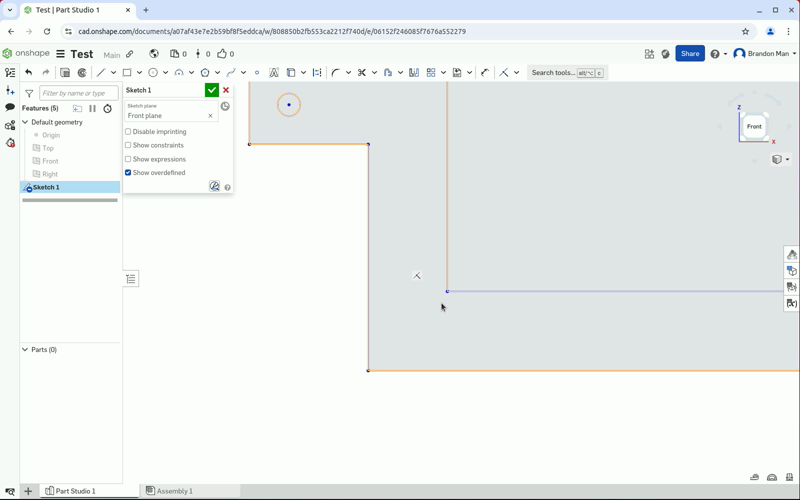
click(441, 302)
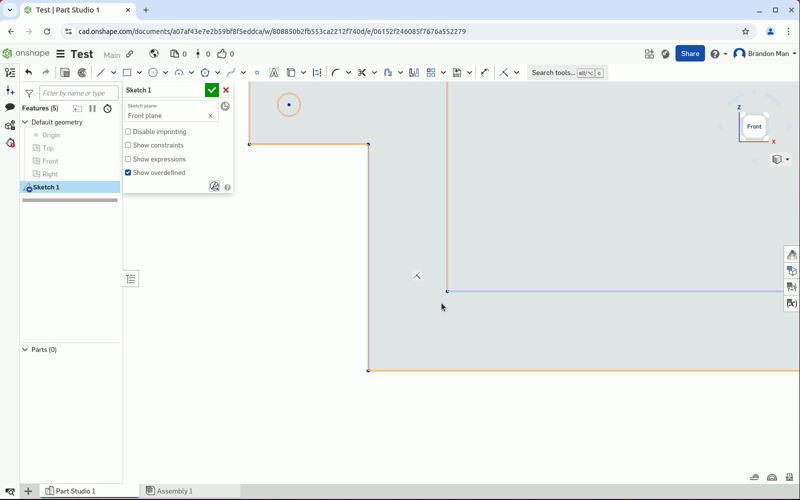
scroll(-6)
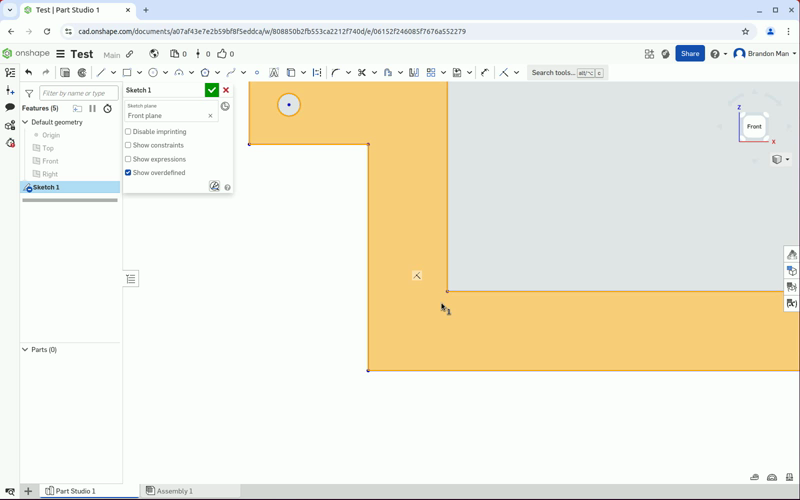
scroll(-6)
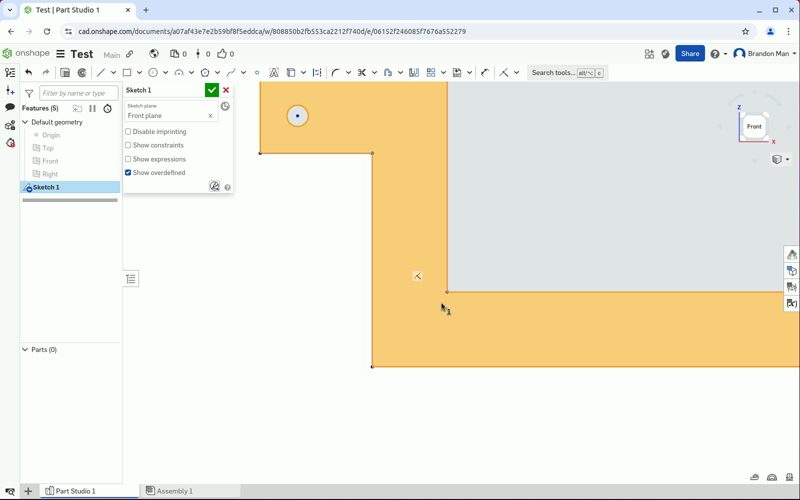
scroll(-6)
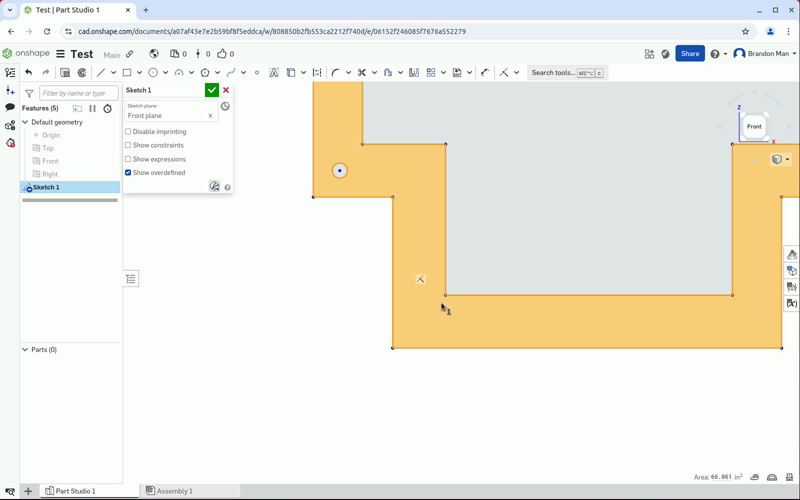
scroll(-6)
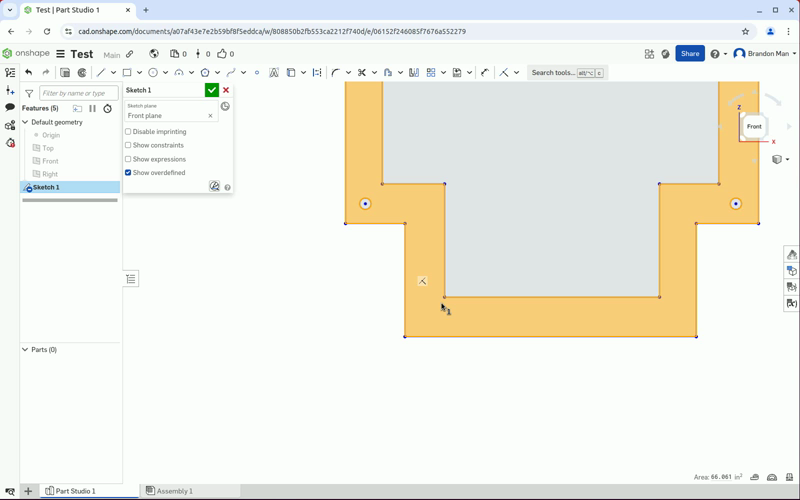
scroll(-6)
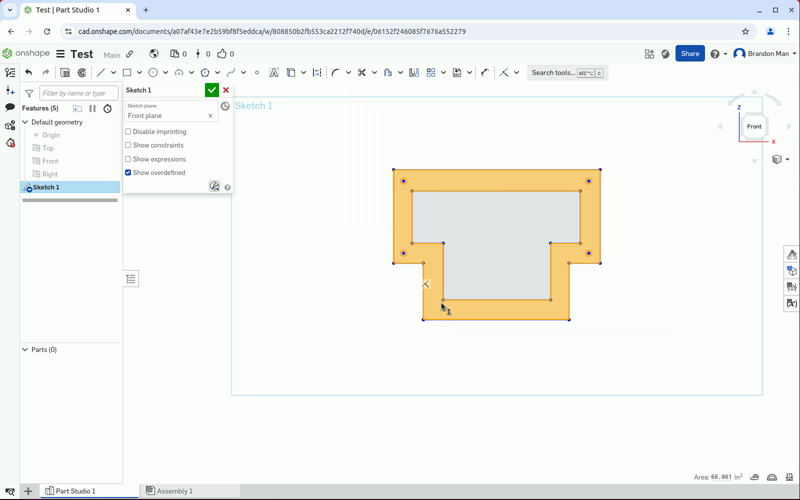
scroll(-6)
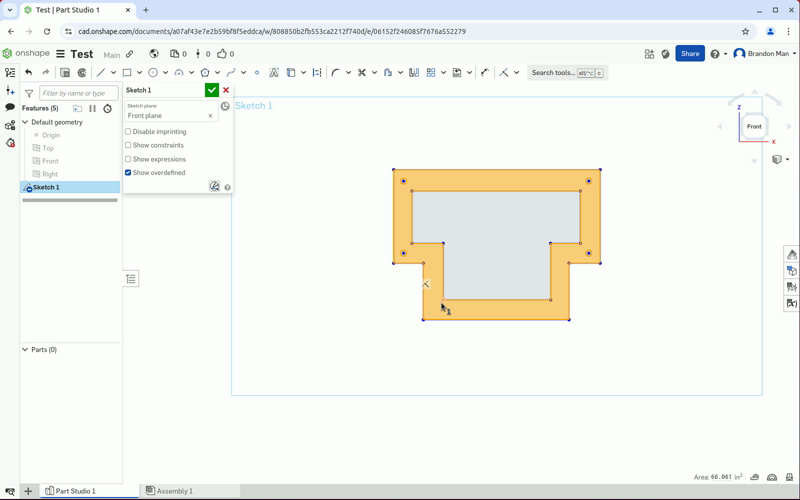
scroll(-6)
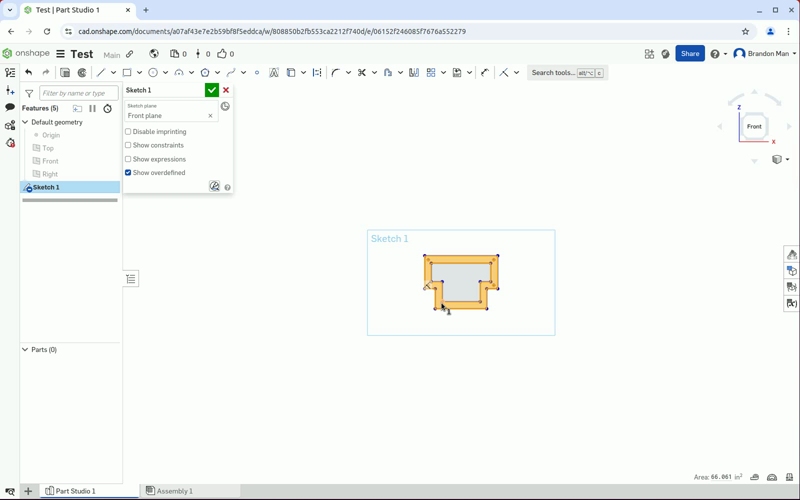
mouse_move(73, 352)
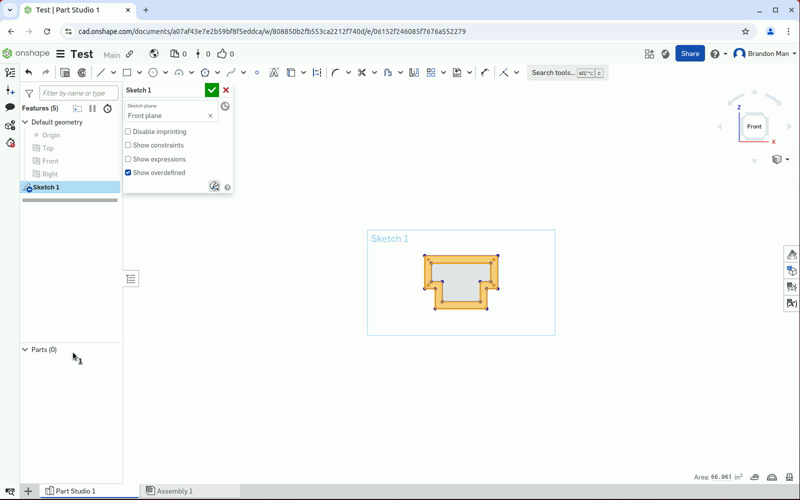
key(shift+y)
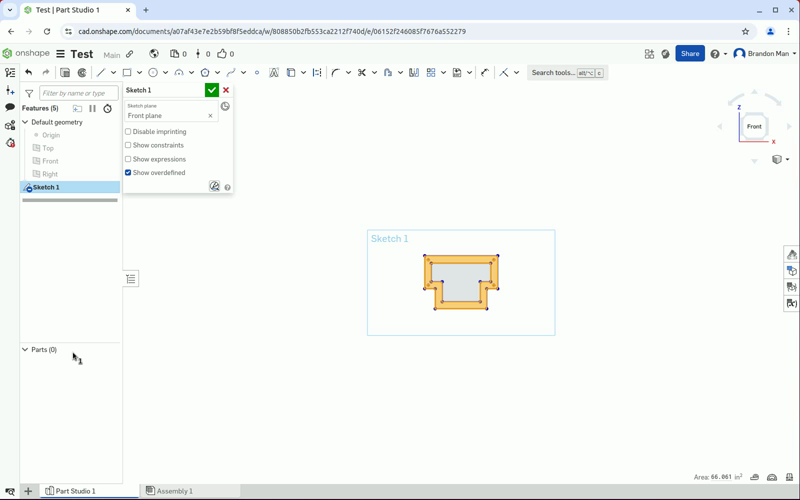
key(shift+e)
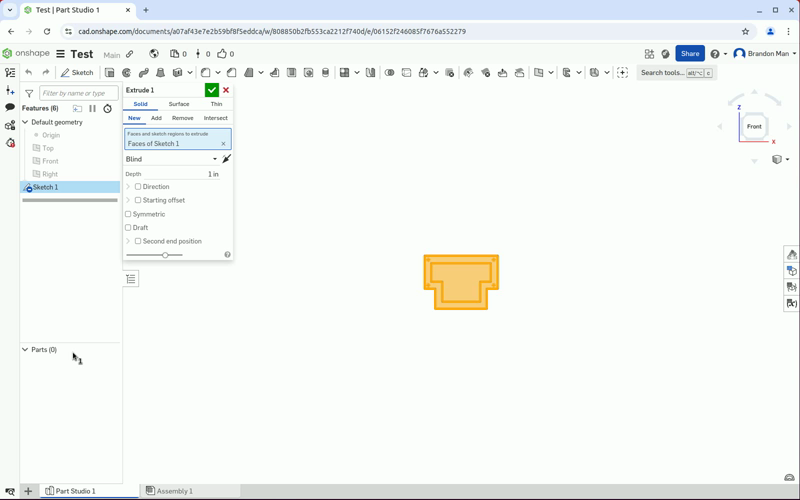
mouse_move(143, 106)
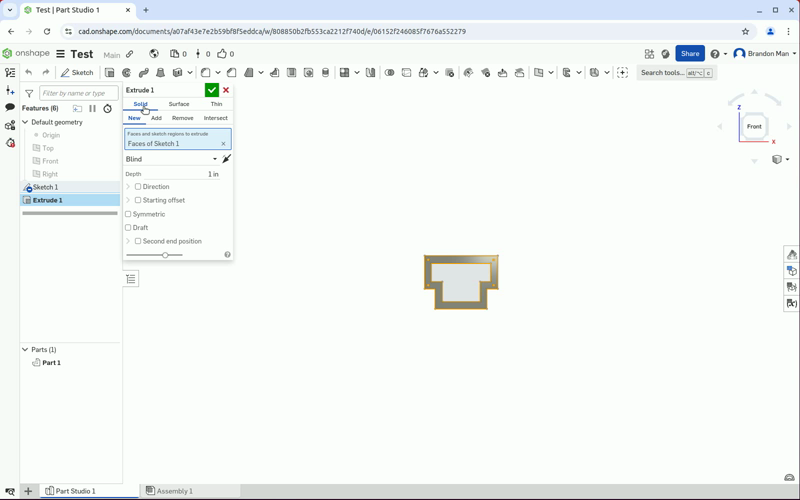
click(143, 106)
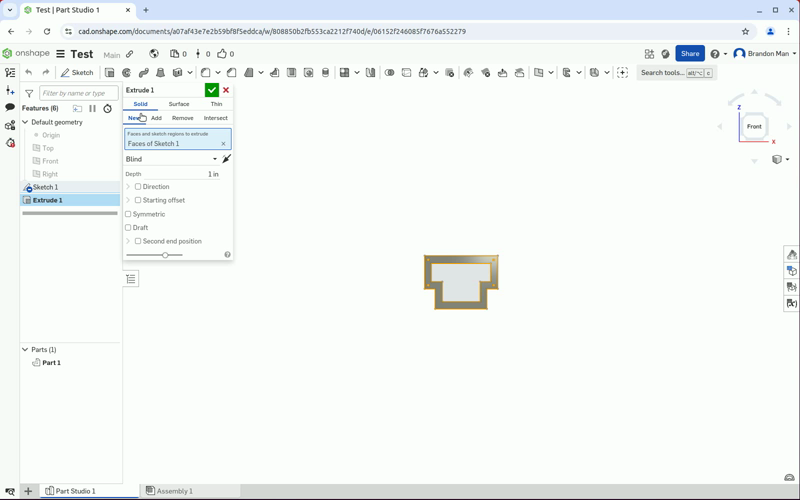
mouse_move(137, 120)
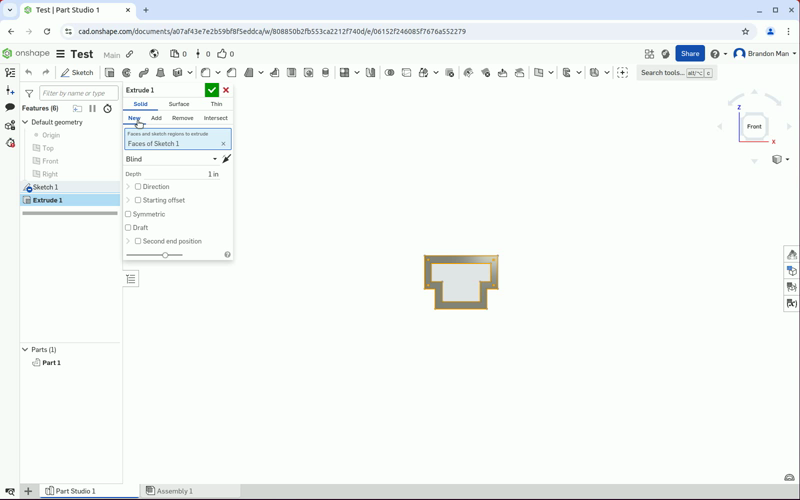
click(137, 120)
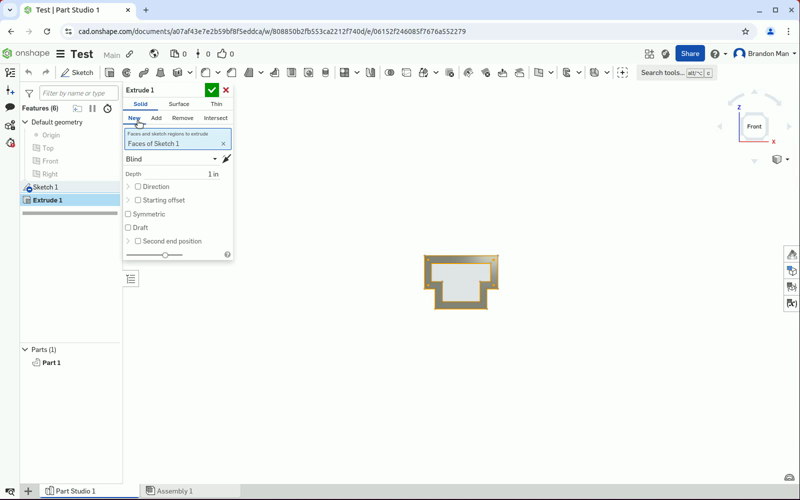
key(tab, 4)
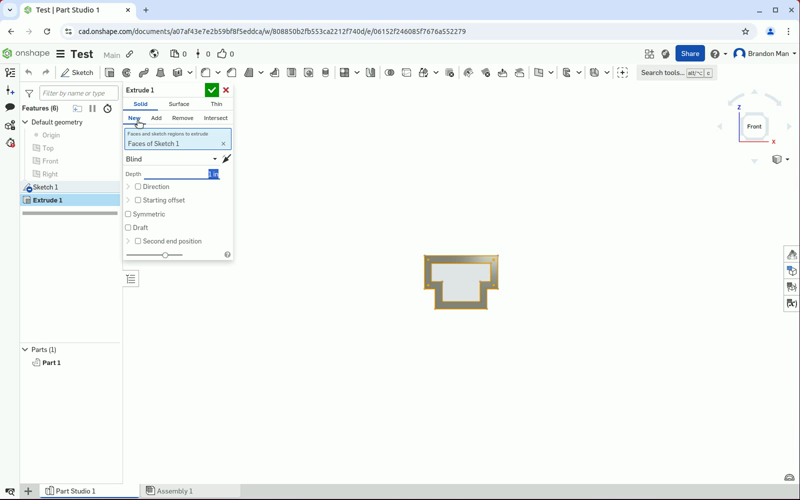
text(0.481)
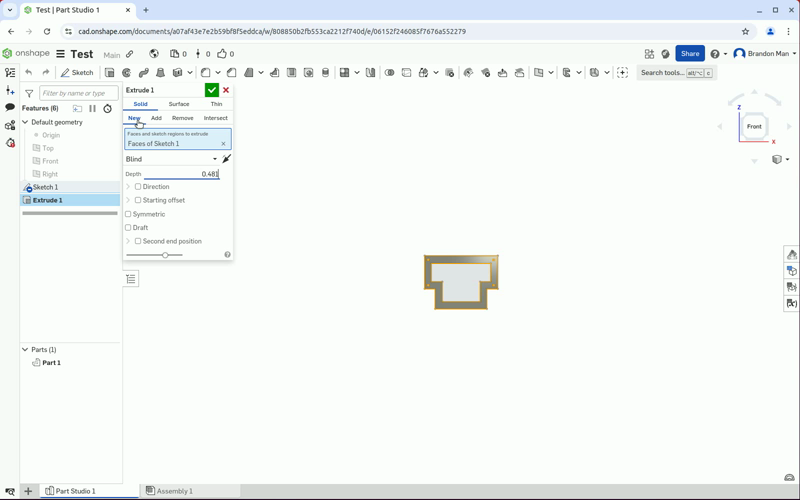
key(enter)
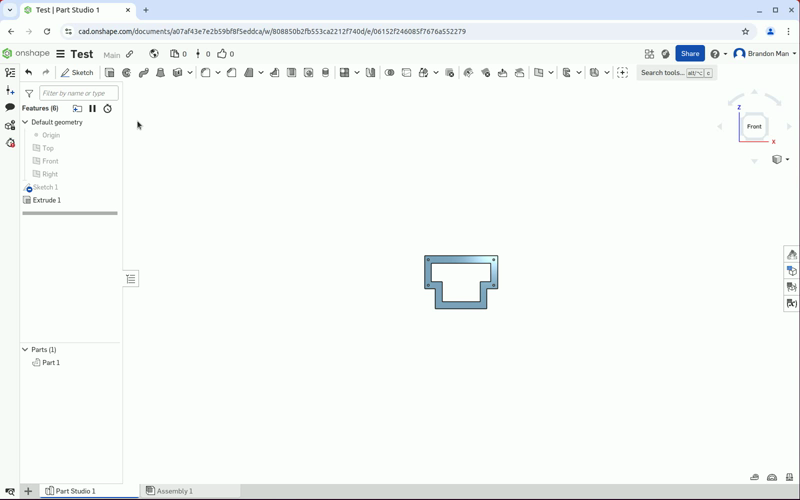
key(shift+h)
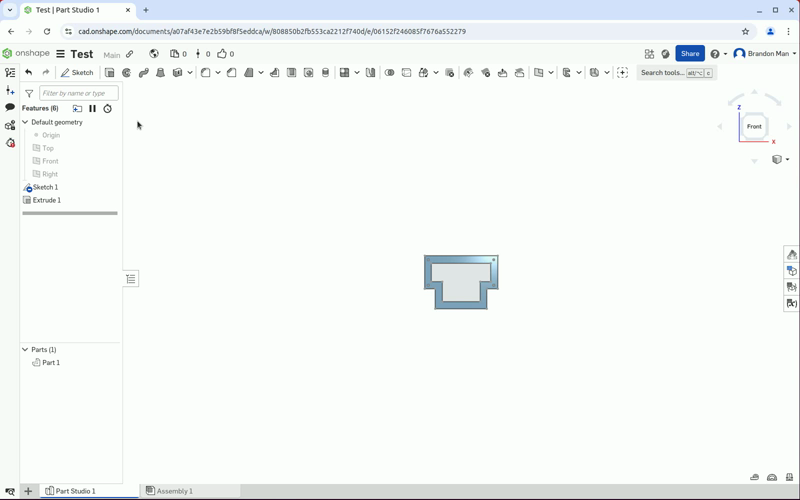
key(shift+h)
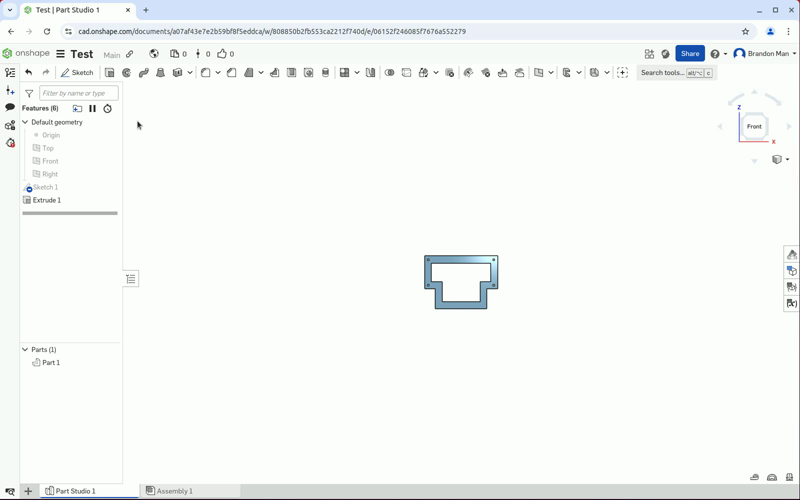
mouse_move(73, 189)
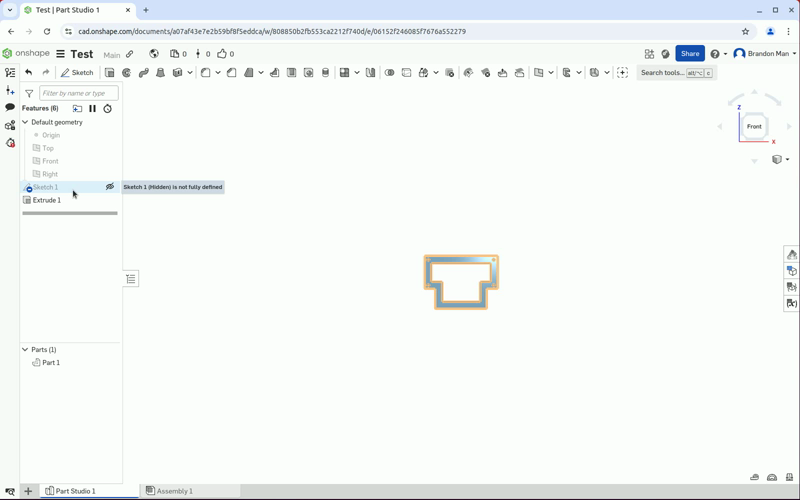
click(73, 189)
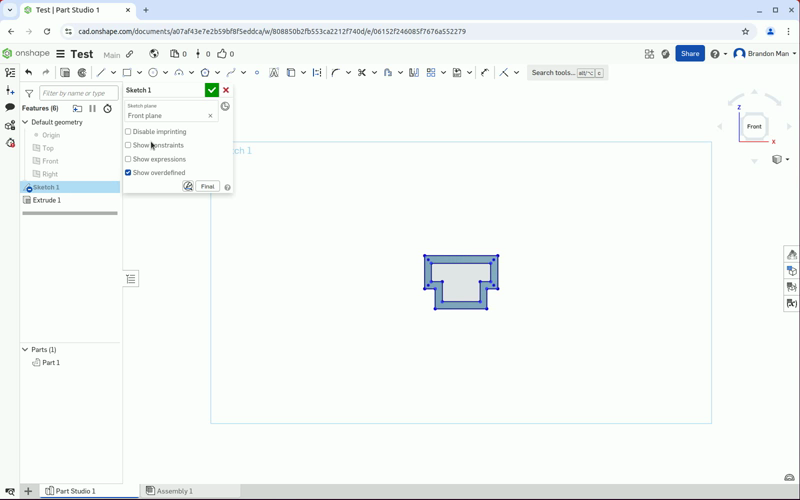
mouse_move(229, 92)
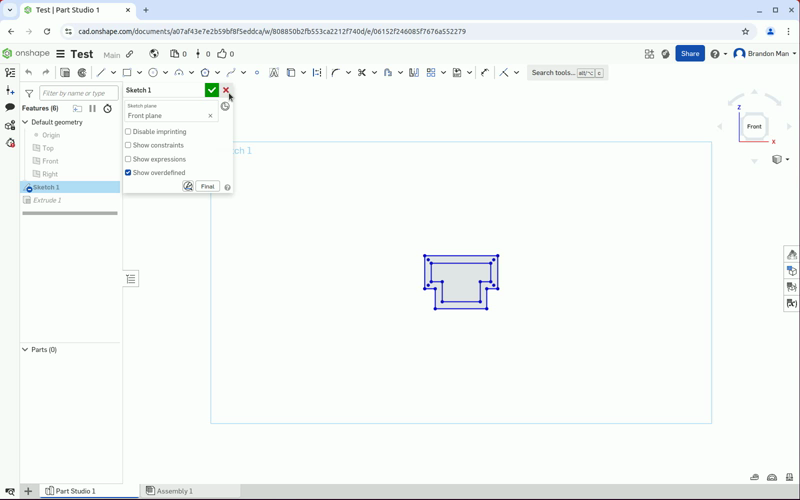
click(229, 92)
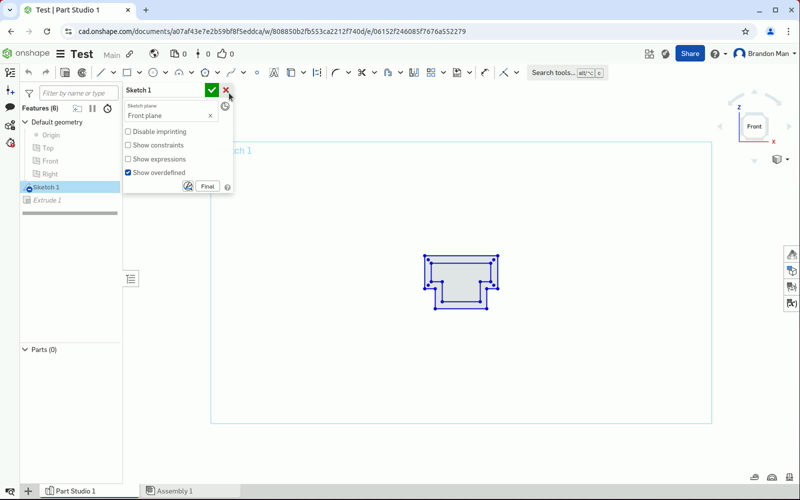
key(shift+s)
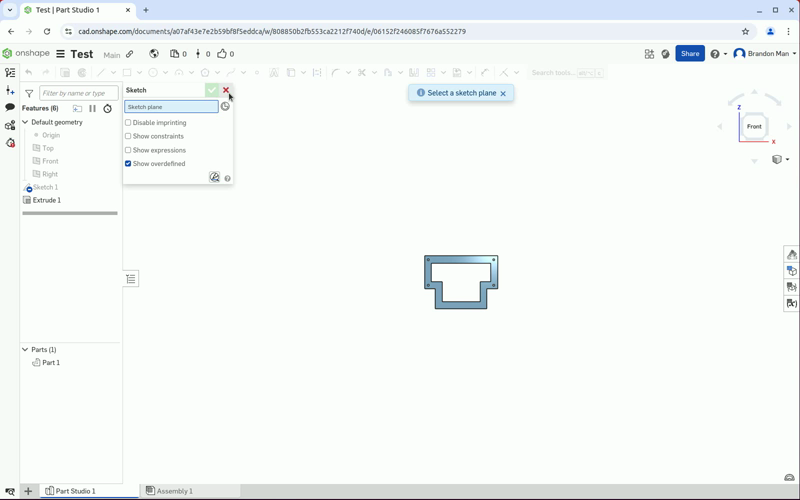
mouse_move(73, 163)
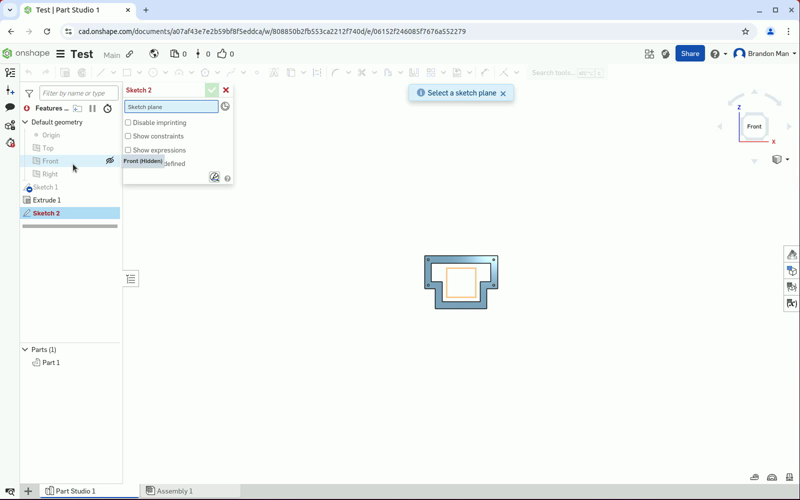
click(73, 163)
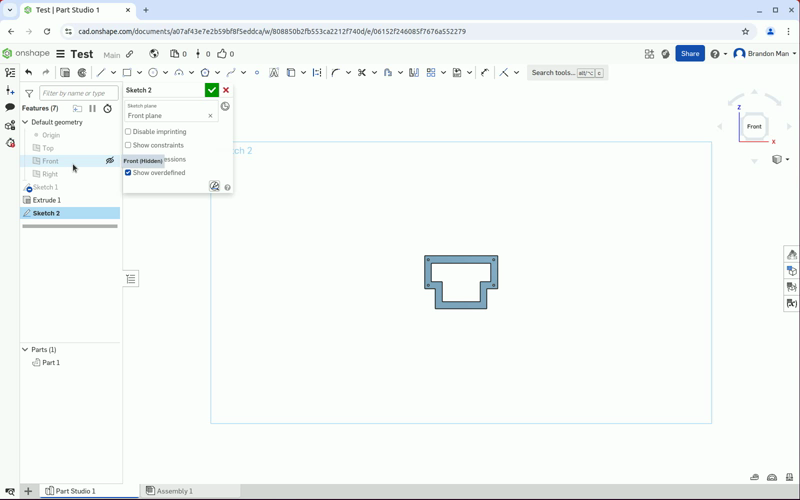
mouse_move(73, 352)
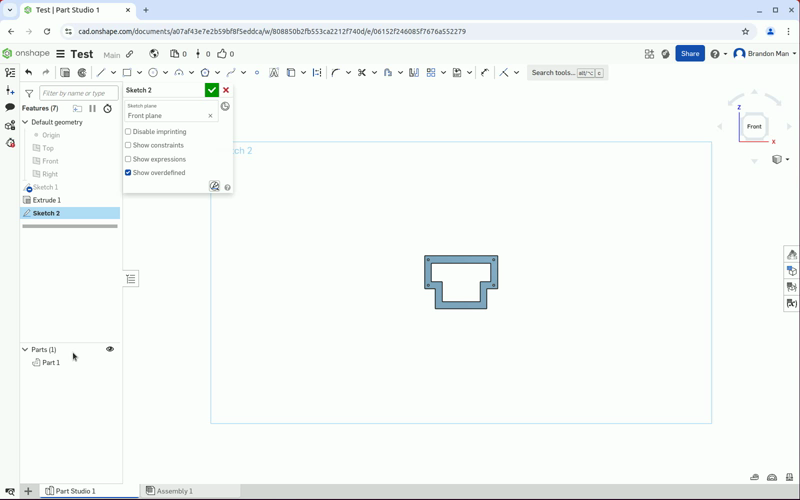
key(y)
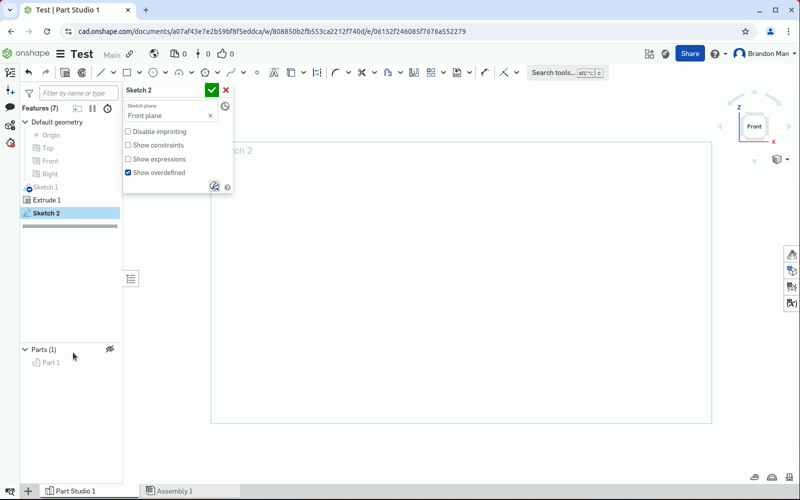
key(l)
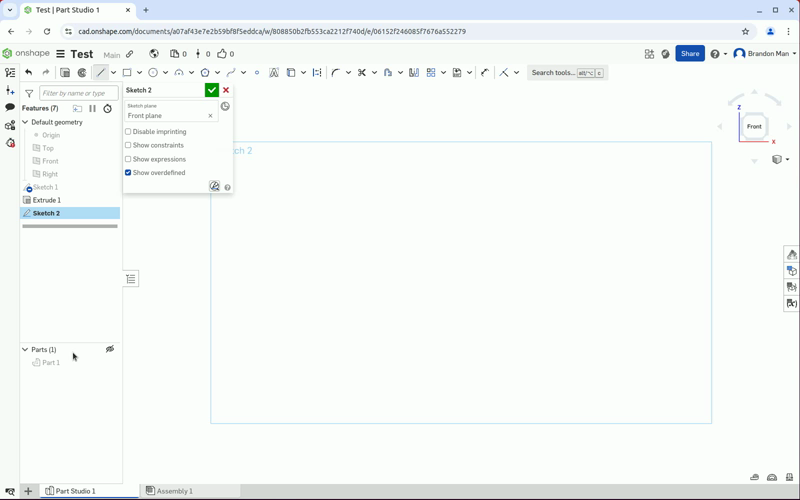
key_down(shift)
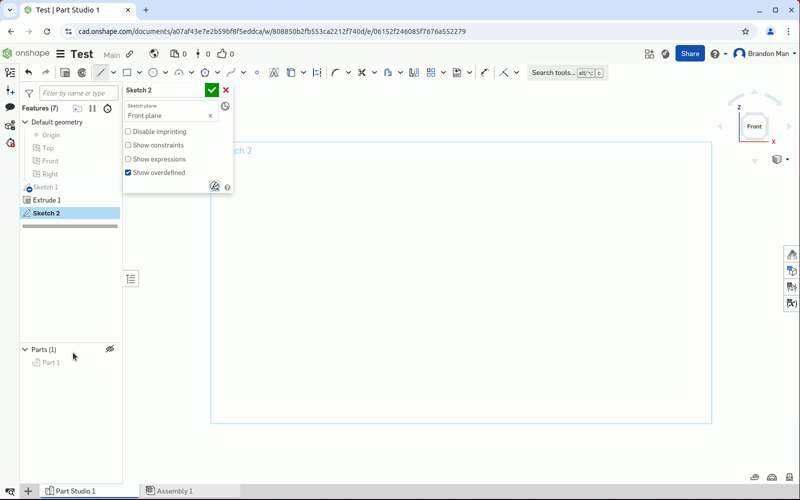
mouse_move(348, 288)
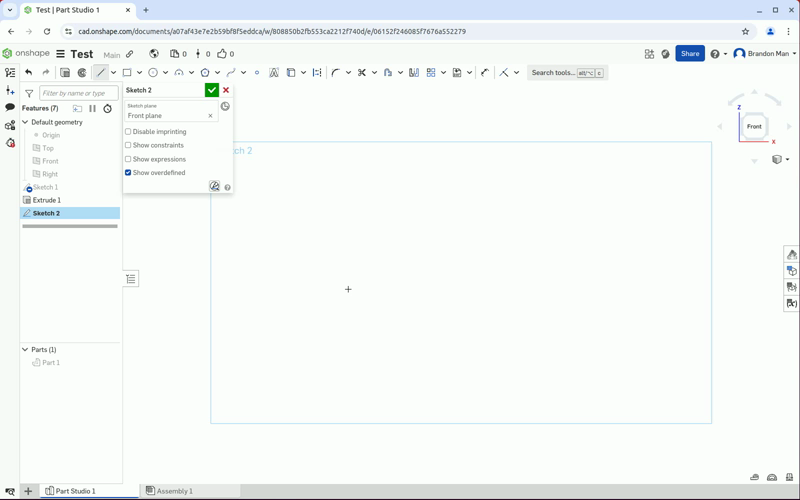
click(348, 288)
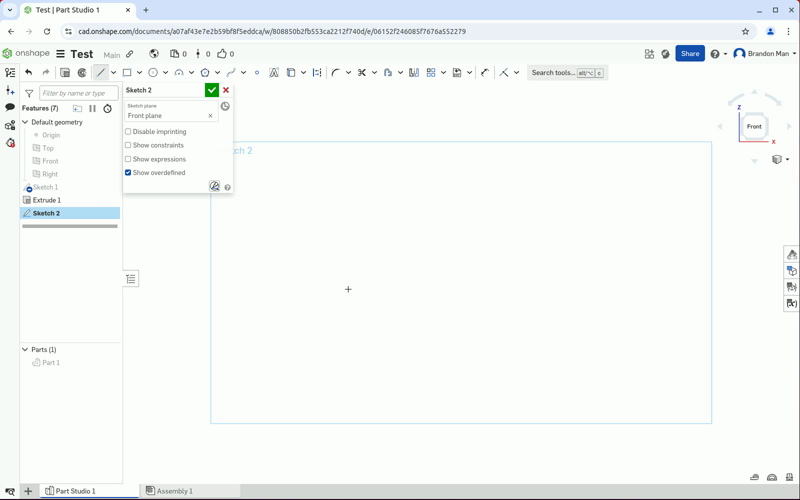
key_up(shift)
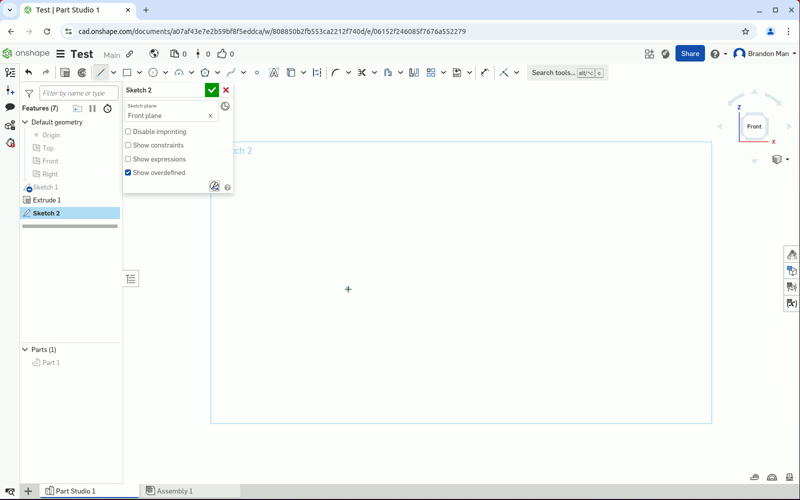
key_down(shift)
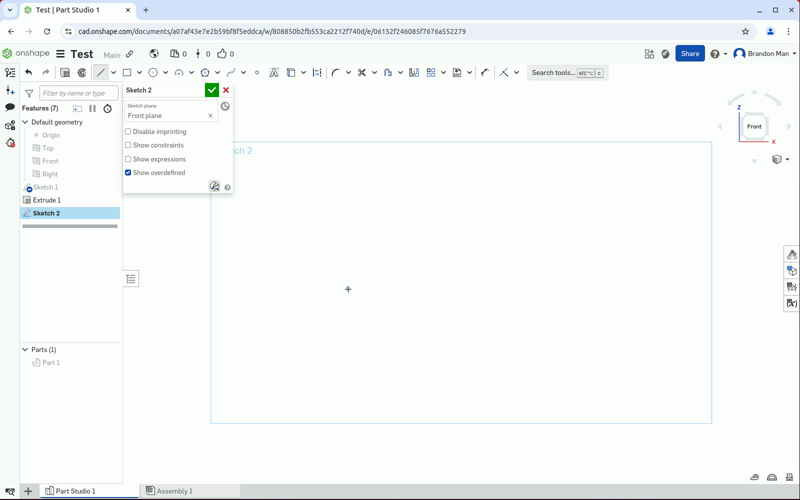
mouse_move(378, 288)
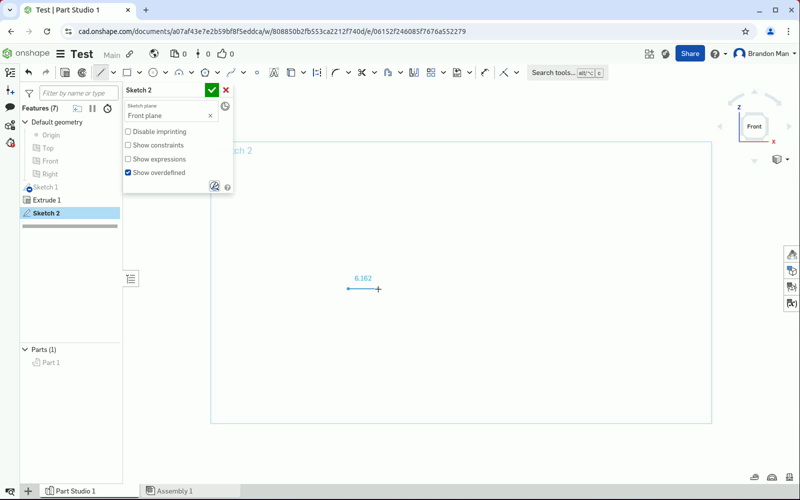
mouse_move(359, 288)
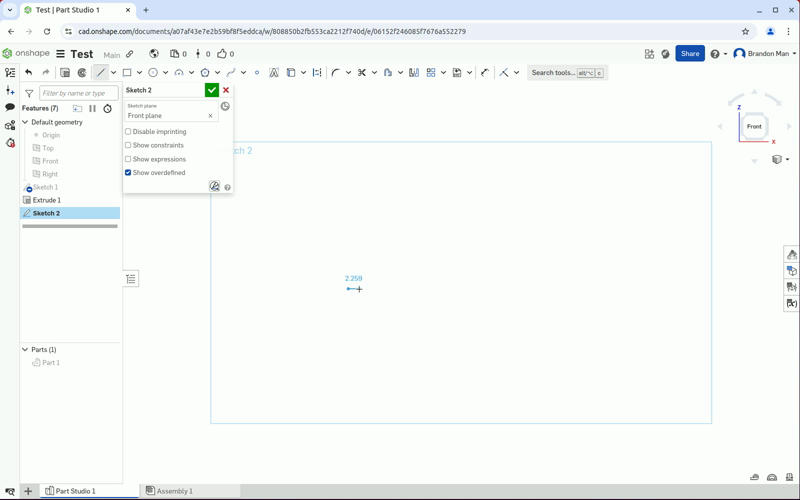
click(359, 288)
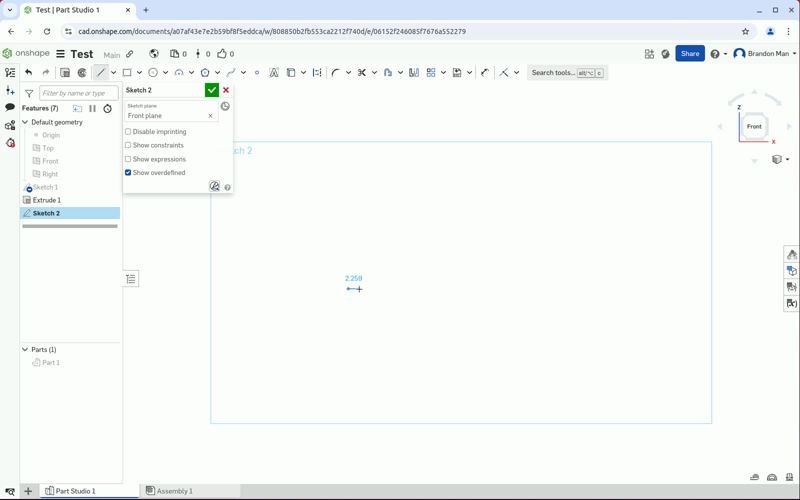
key_up(shift)
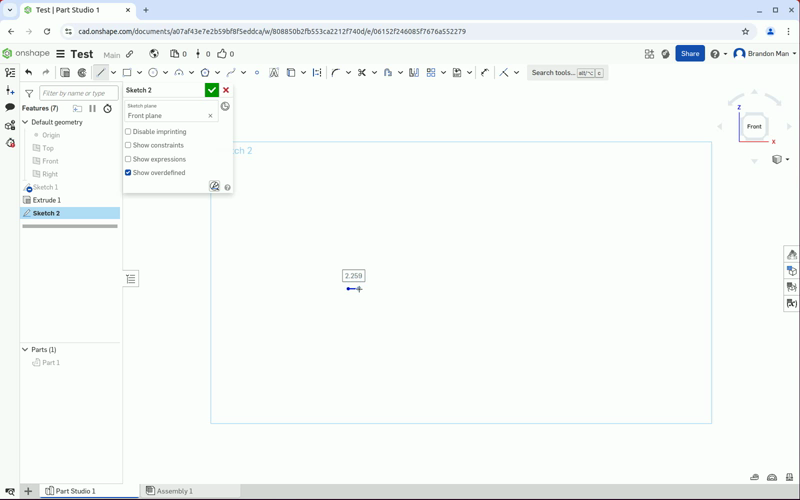
key_down(shift)
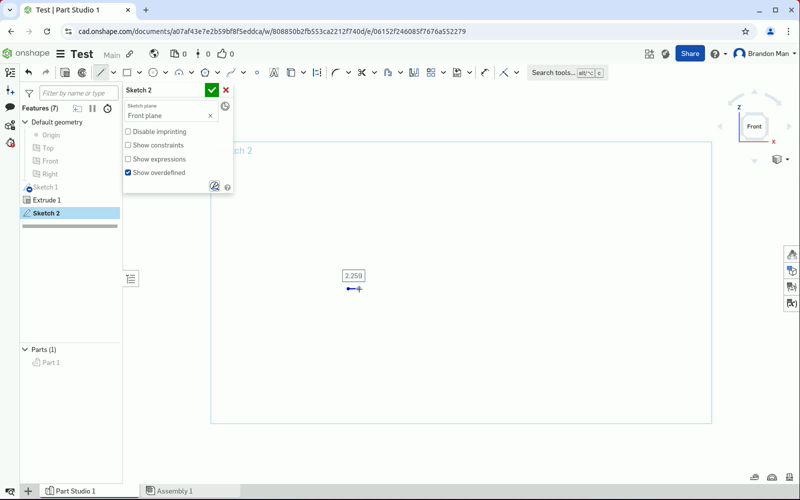
mouse_move(389, 288)
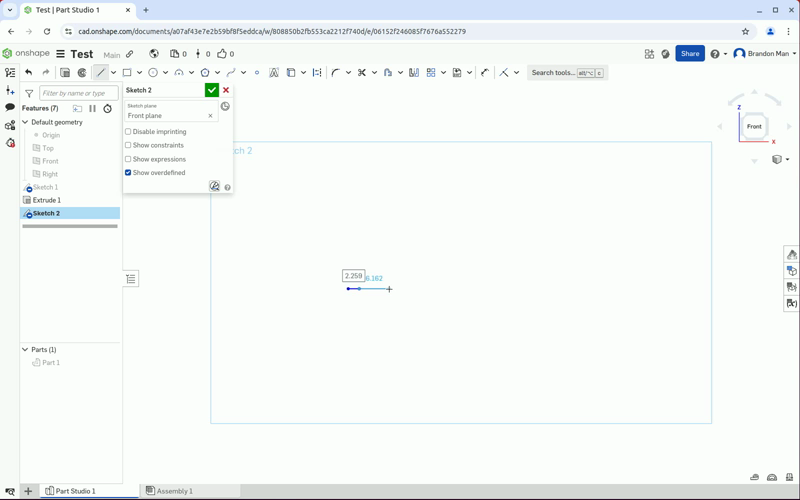
mouse_move(359, 308)
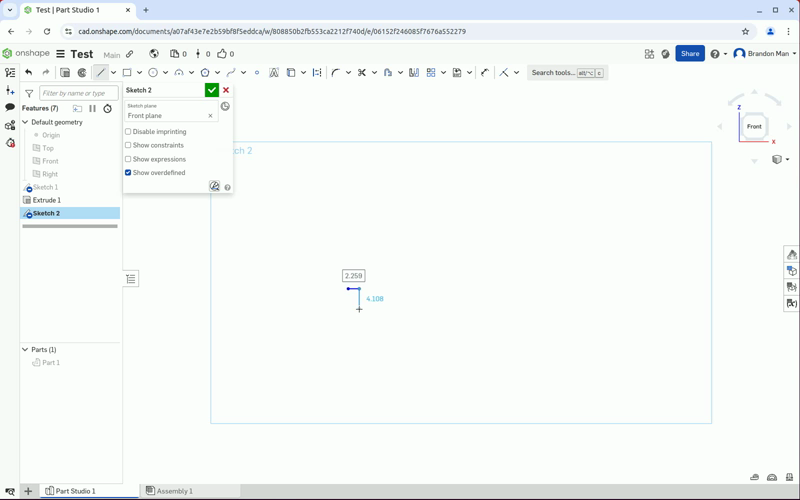
click(359, 308)
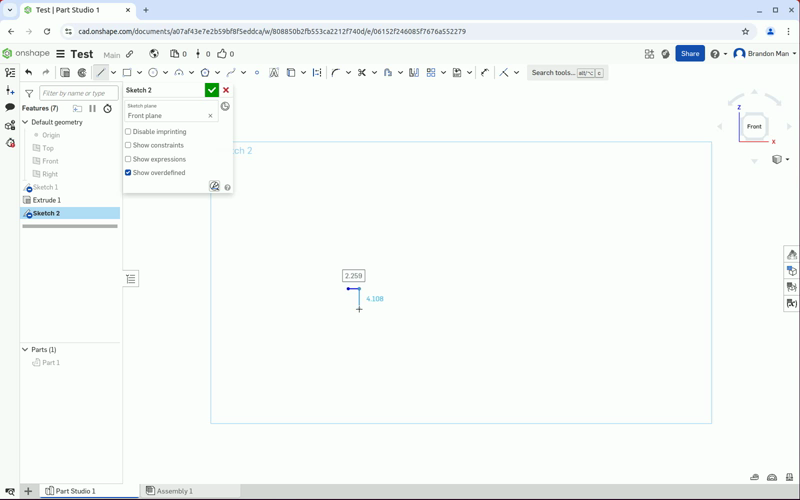
key_up(shift)
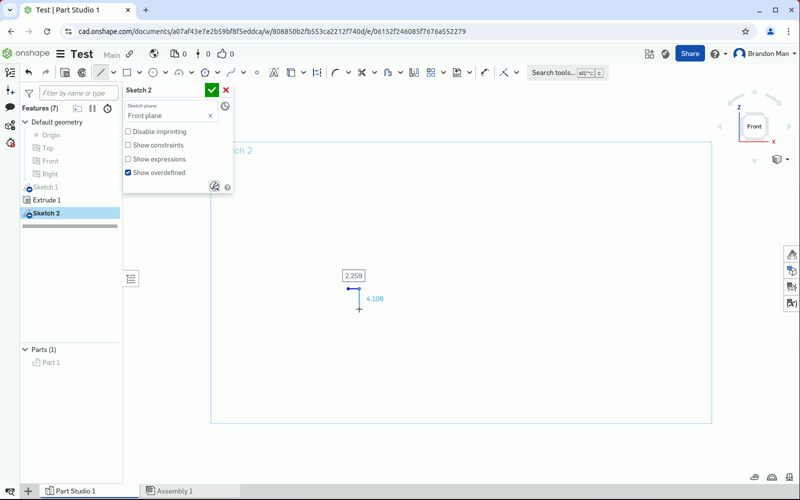
key_down(shift)
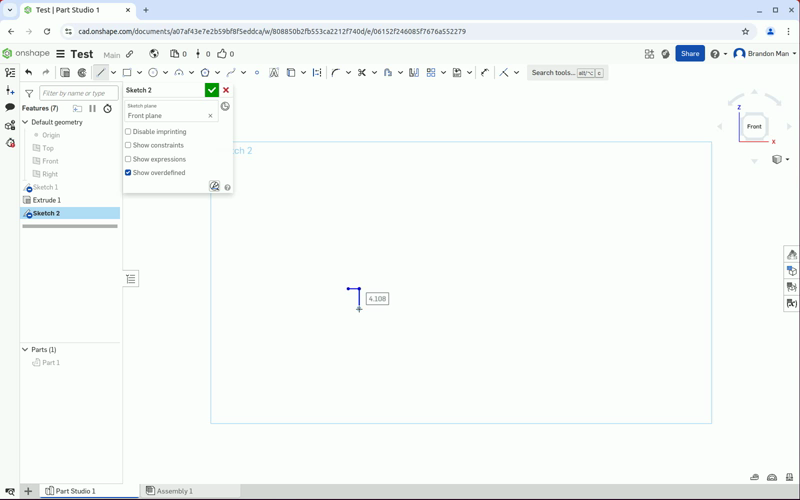
mouse_move(389, 308)
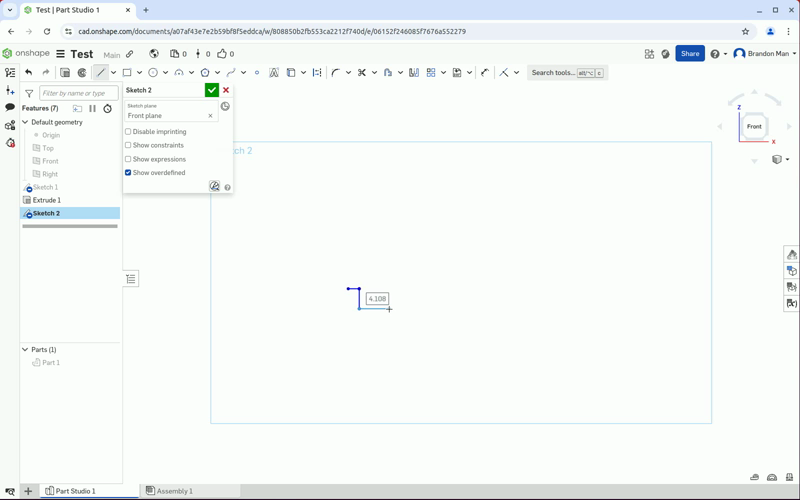
mouse_move(410, 308)
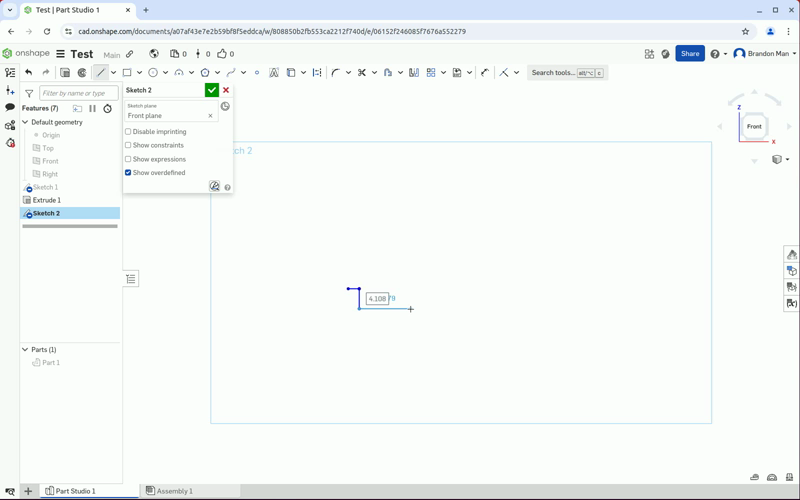
click(410, 308)
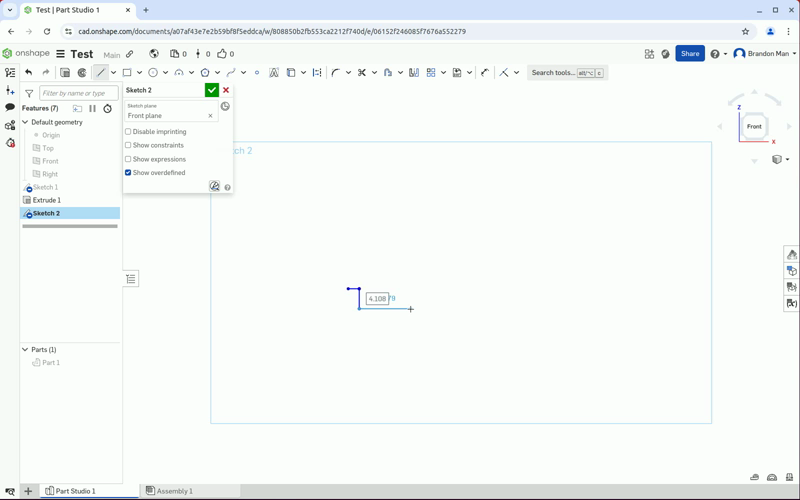
key_up(shift)
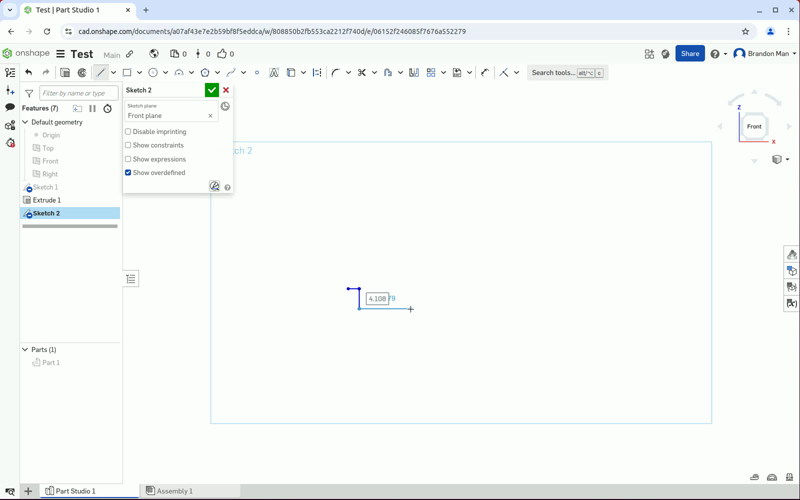
key_down(shift)
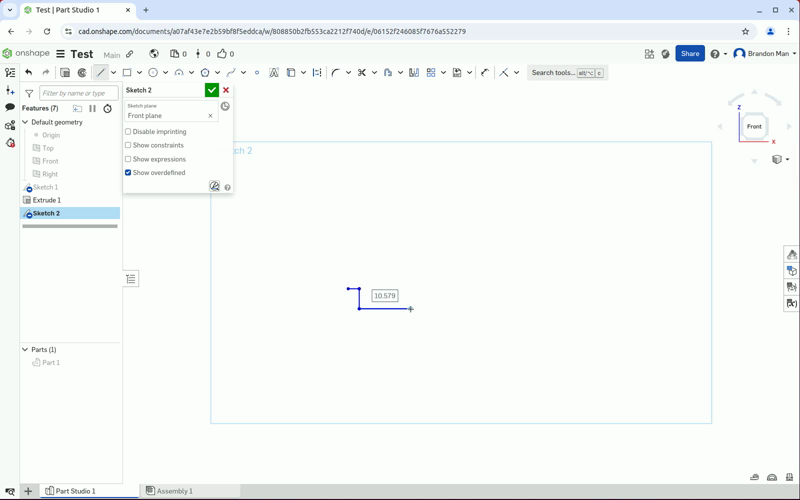
mouse_move(440, 308)
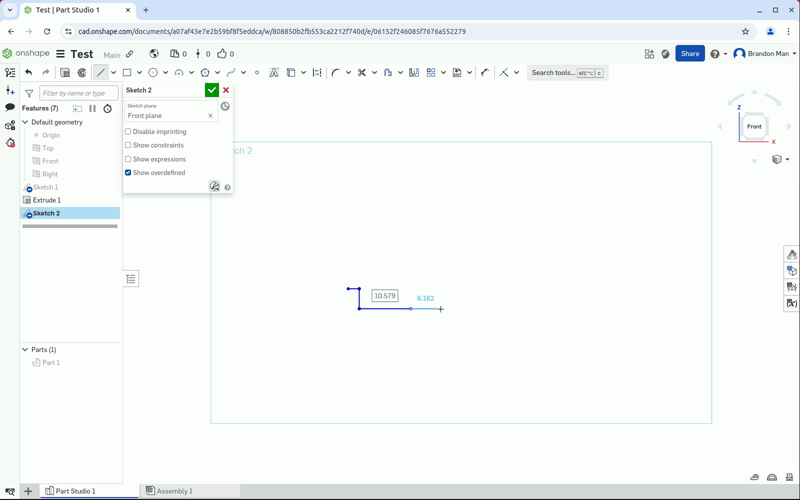
mouse_move(410, 288)
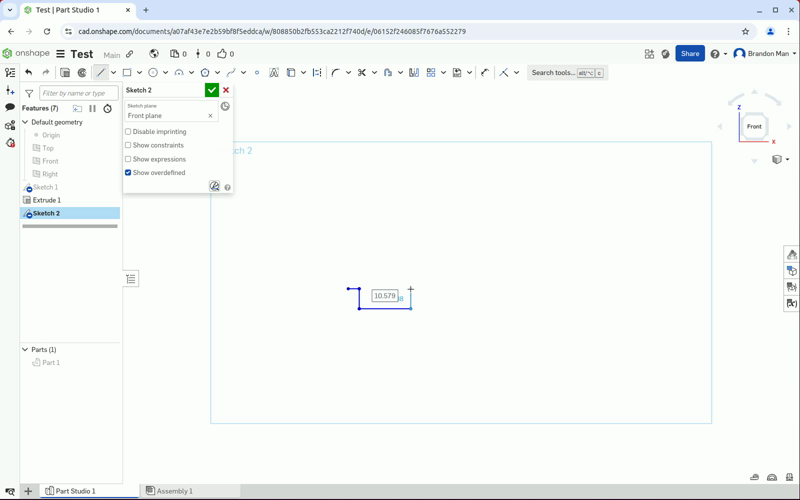
click(410, 288)
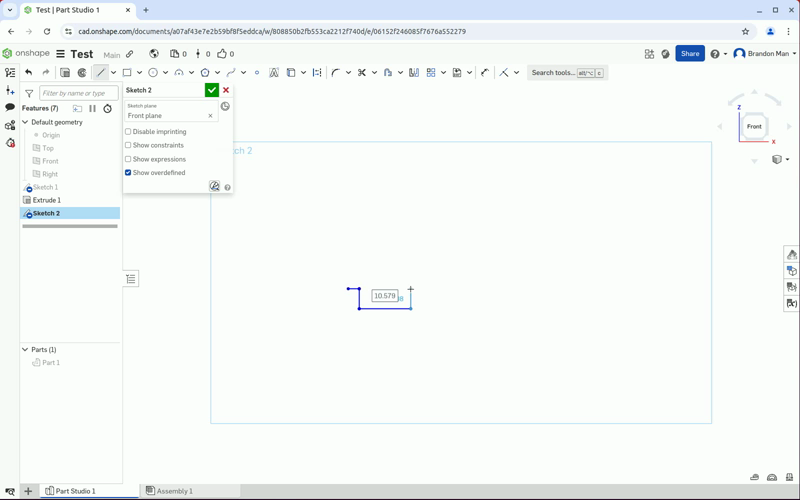
key_up(shift)
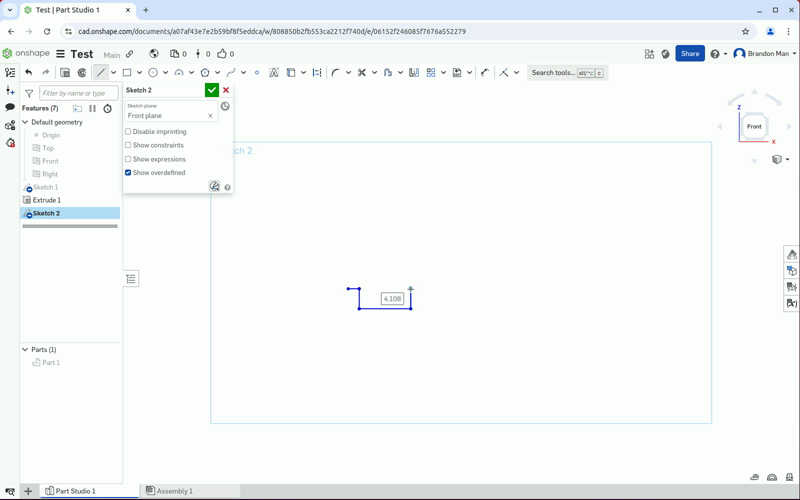
key_down(shift)
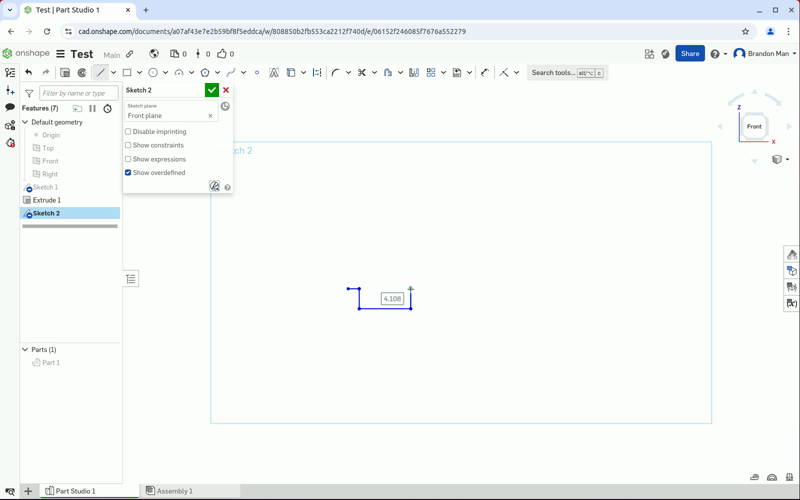
mouse_move(440, 288)
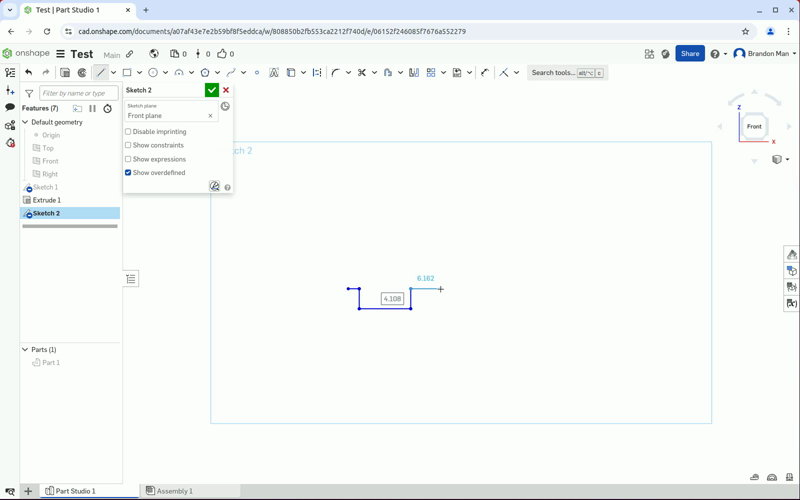
mouse_move(421, 288)
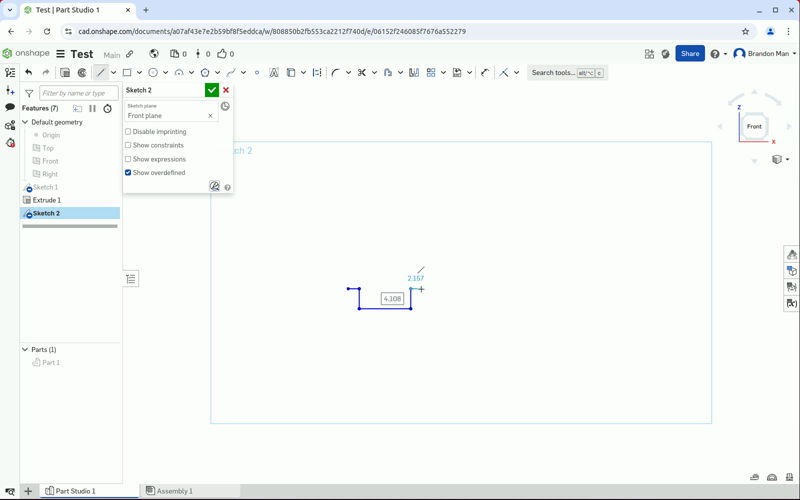
click(421, 288)
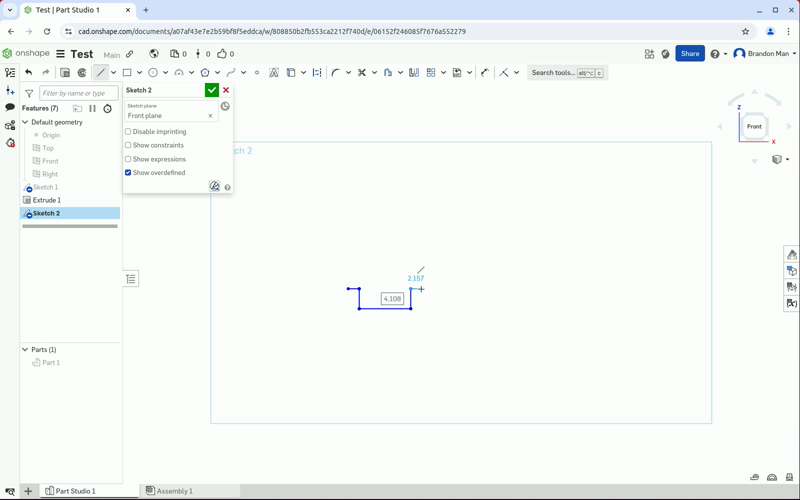
key_up(shift)
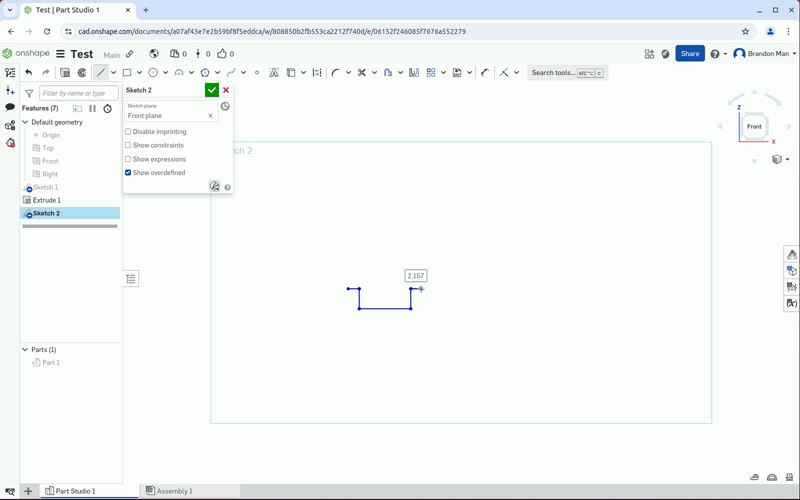
key_down(shift)
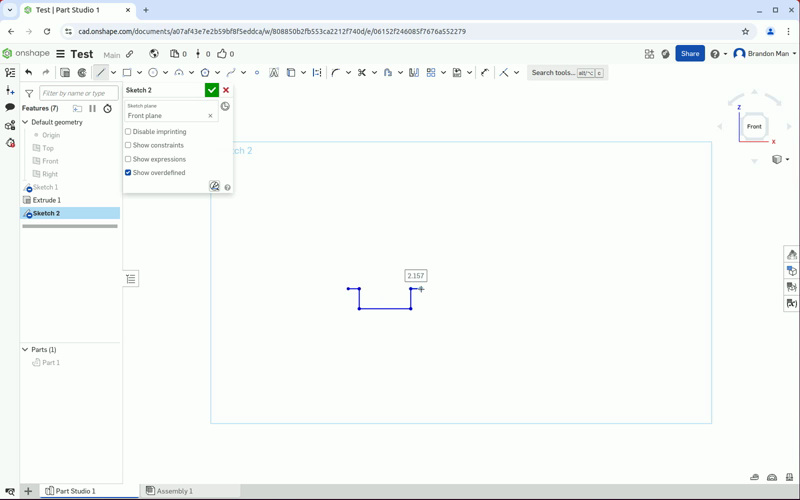
mouse_move(451, 288)
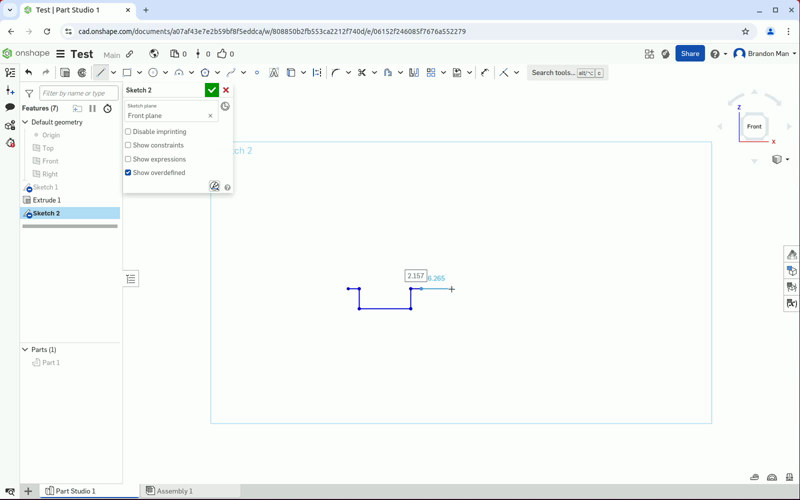
mouse_move(421, 255)
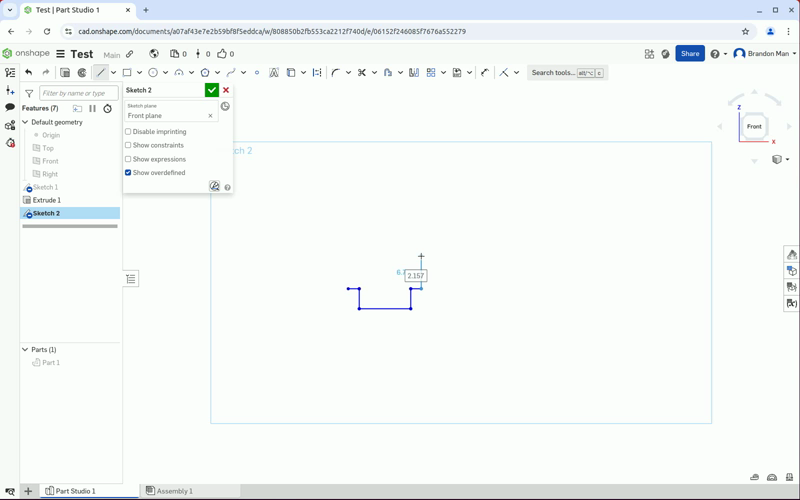
click(421, 255)
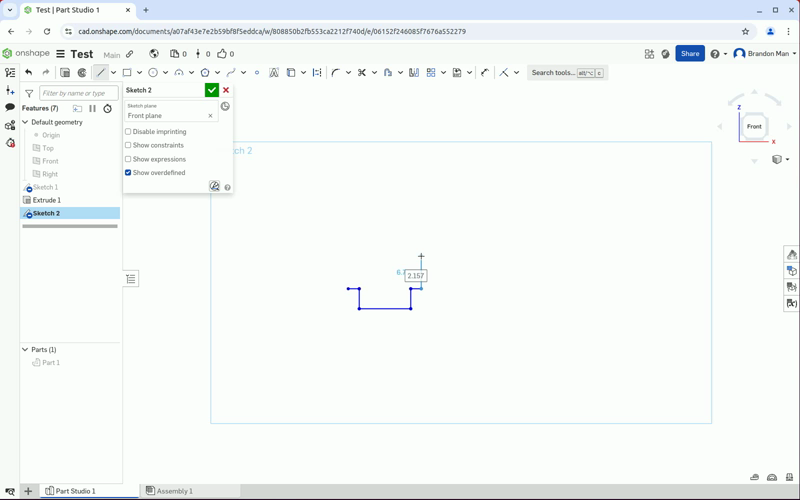
key_up(shift)
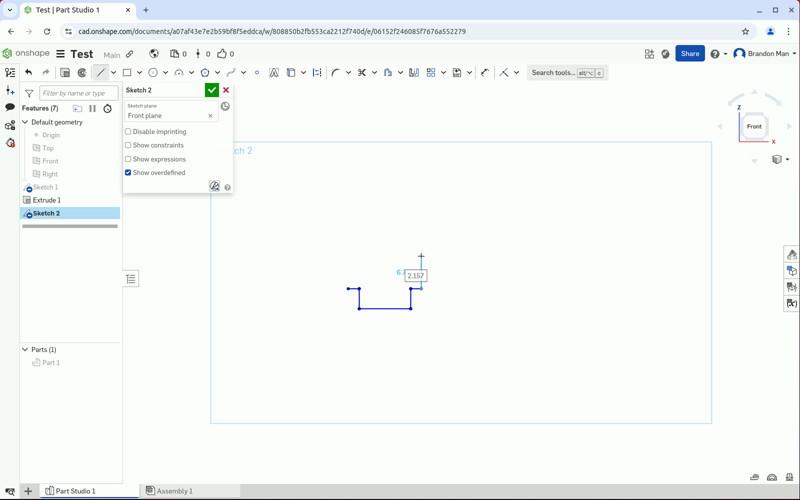
key_down(shift)
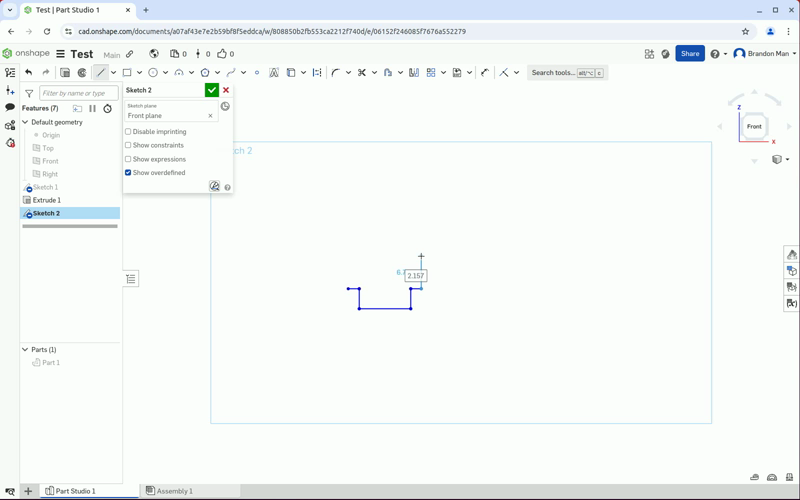
mouse_move(348, 255)
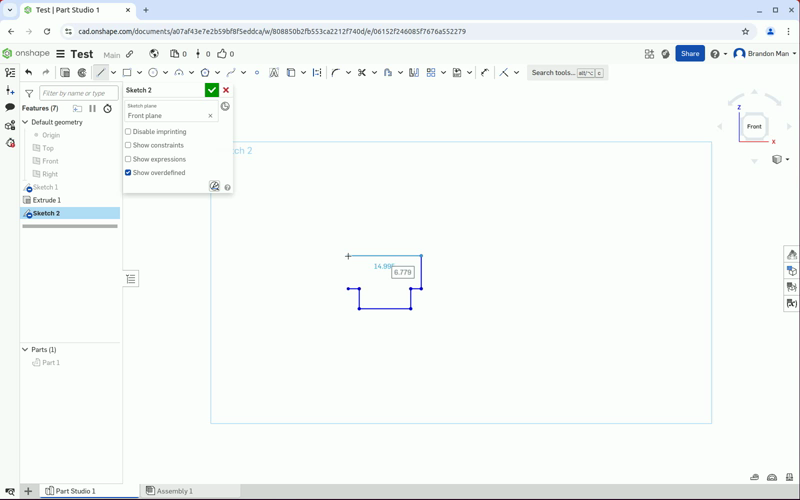
click(348, 255)
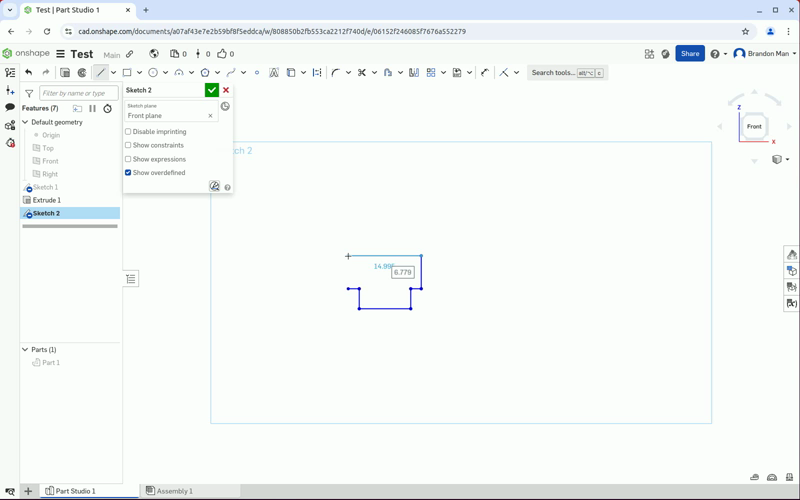
key_up(shift)
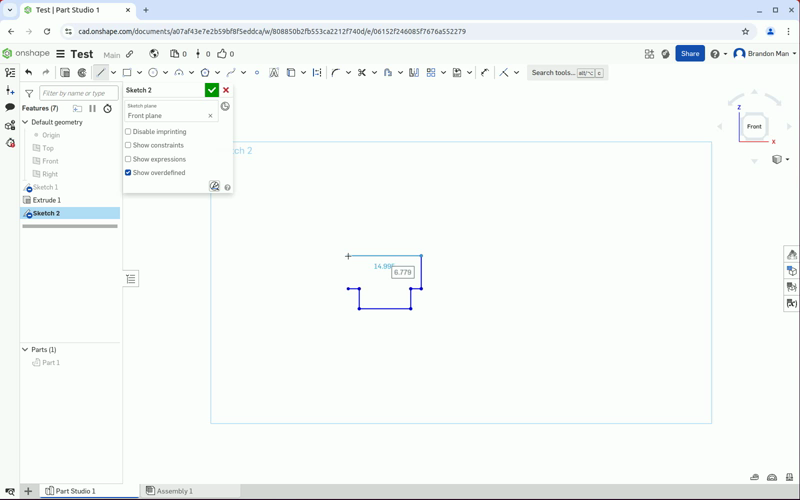
mouse_move(378, 255)
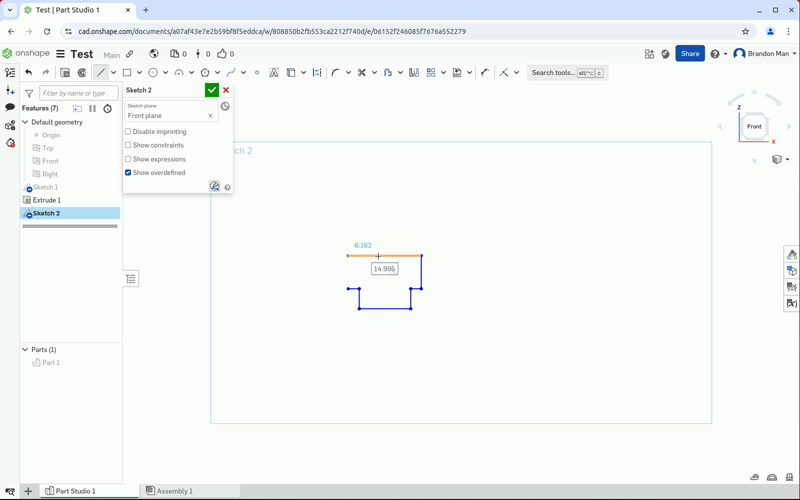
key_down(shift)
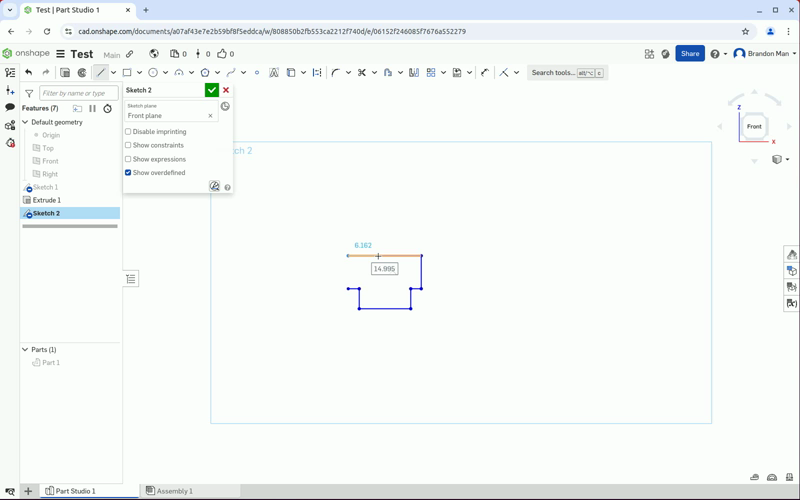
mouse_move(348, 288)
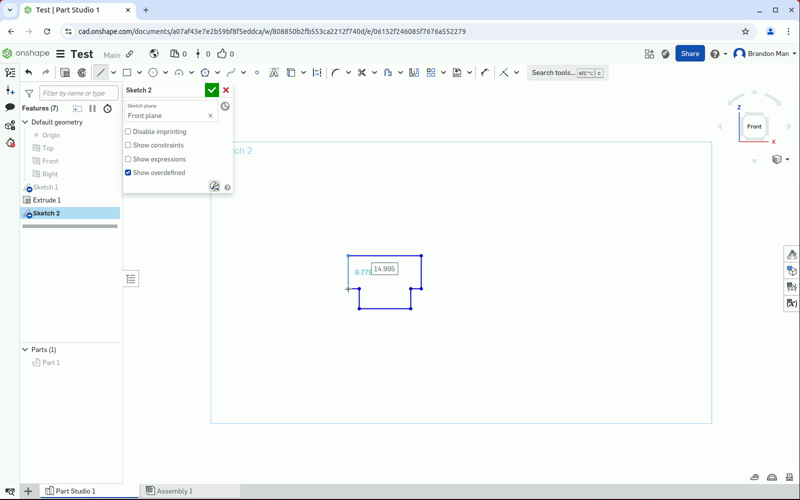
key_up(shift)
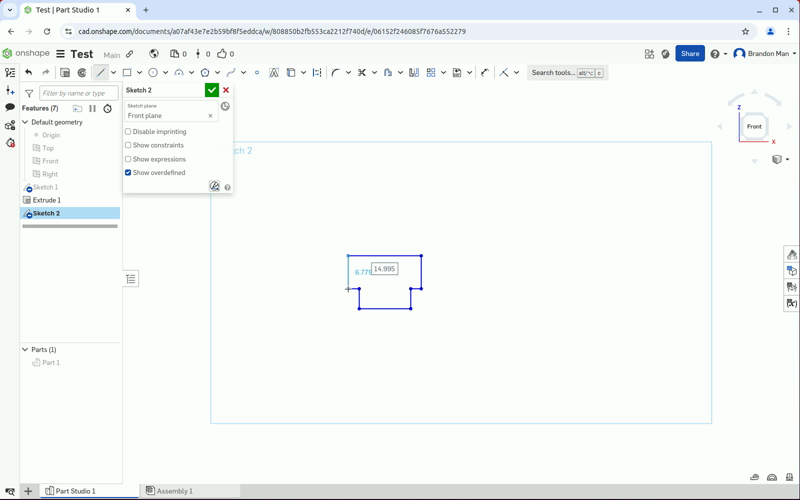
click(348, 288)
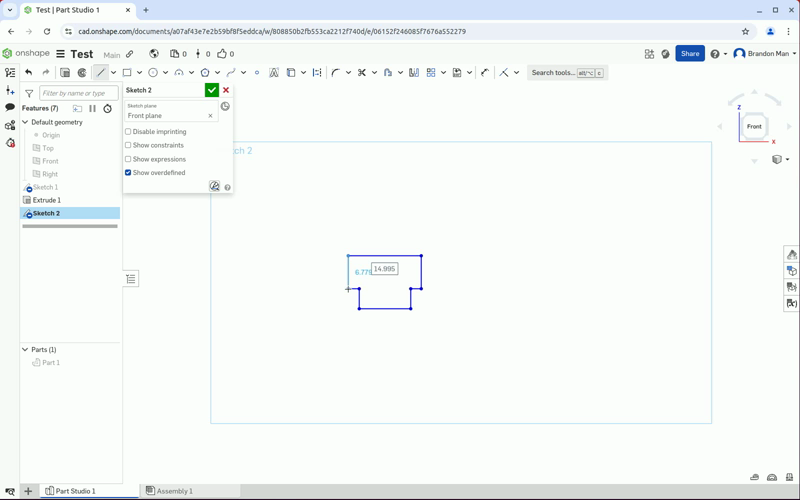
key(esc)
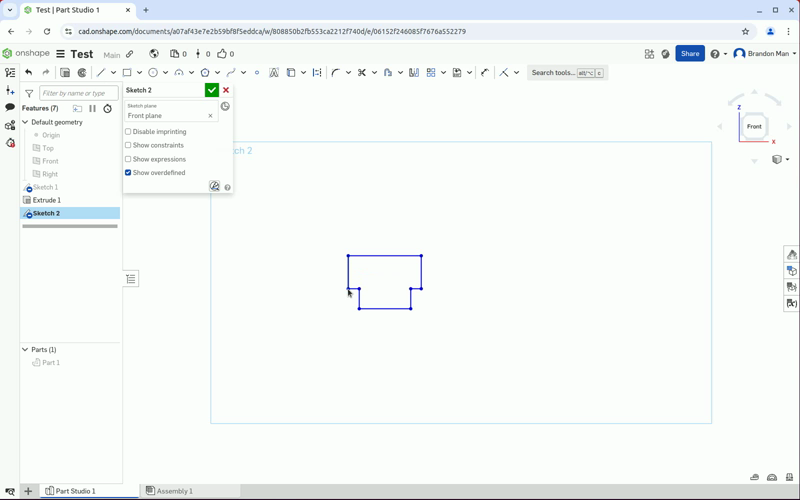
key(c)
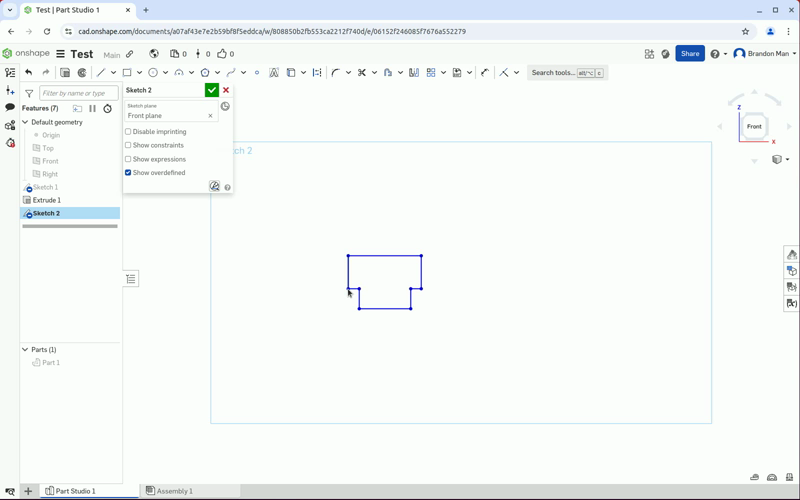
key_down(shift)
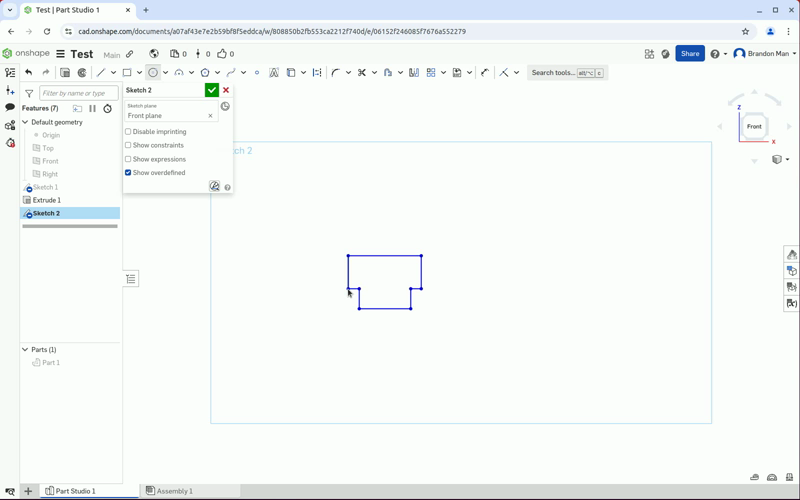
mouse_move(352, 285)
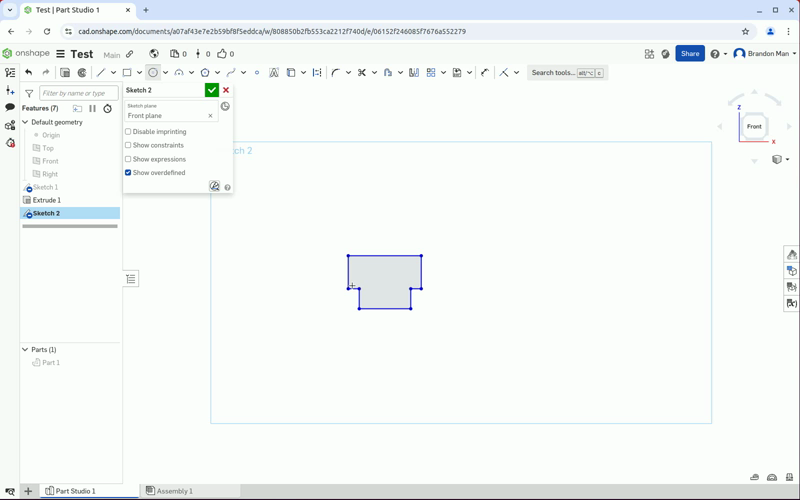
click(352, 285)
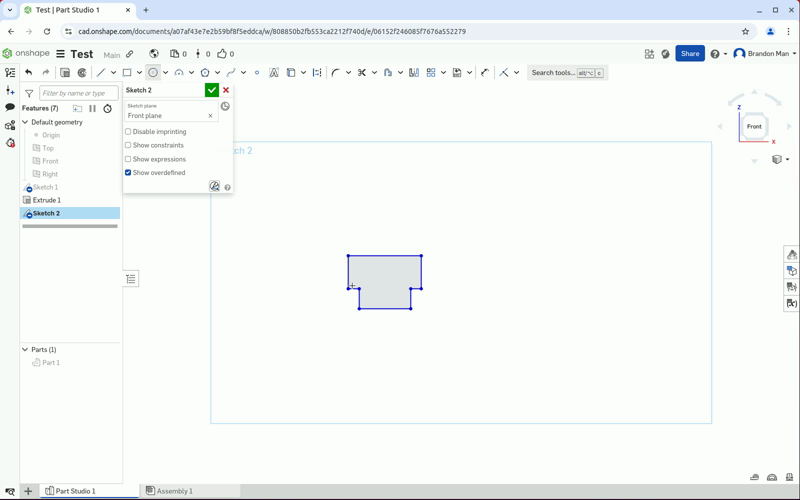
key_up(shift)
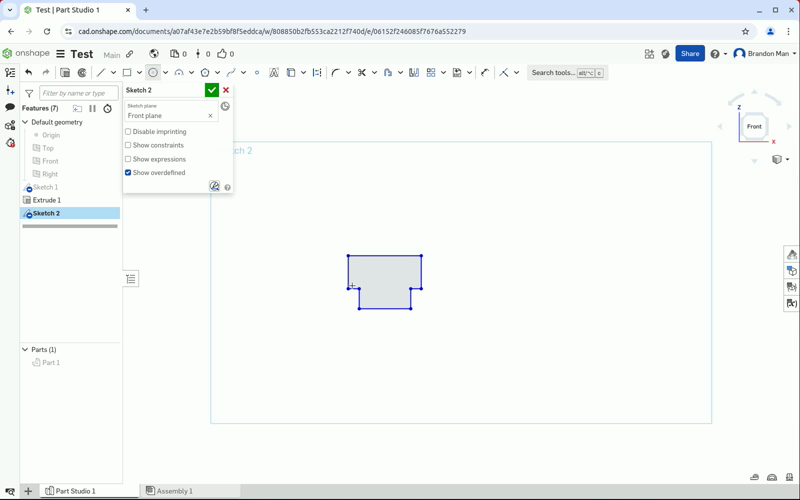
mouse_move(353, 285)
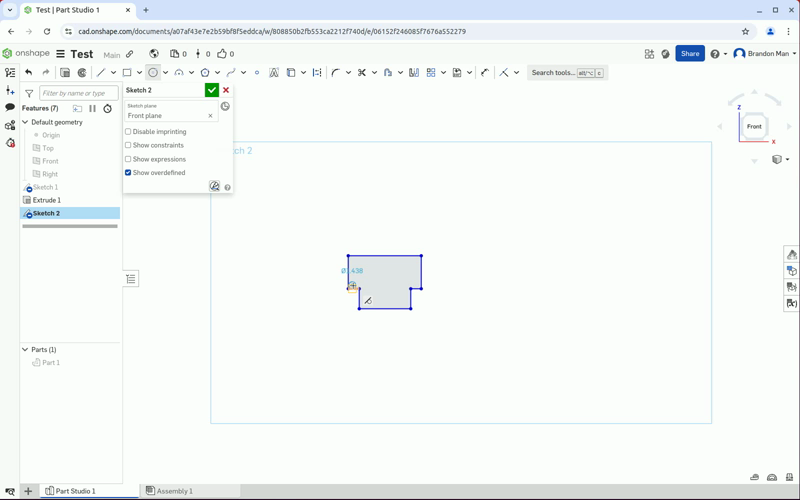
scroll(6)
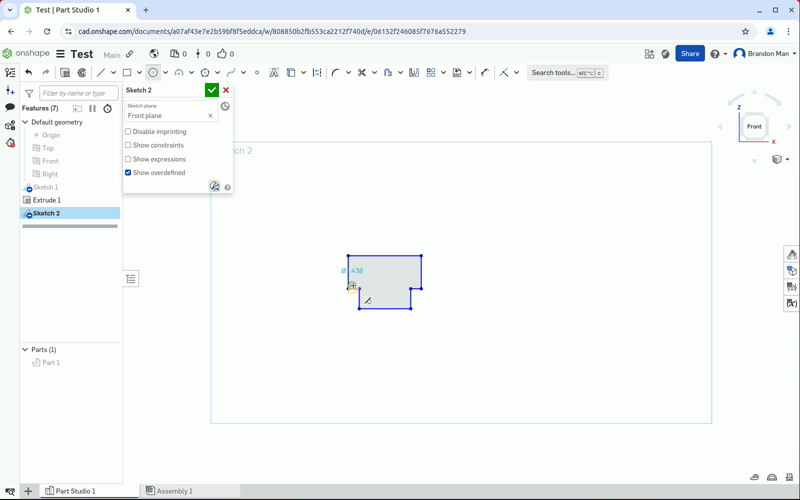
scroll(6)
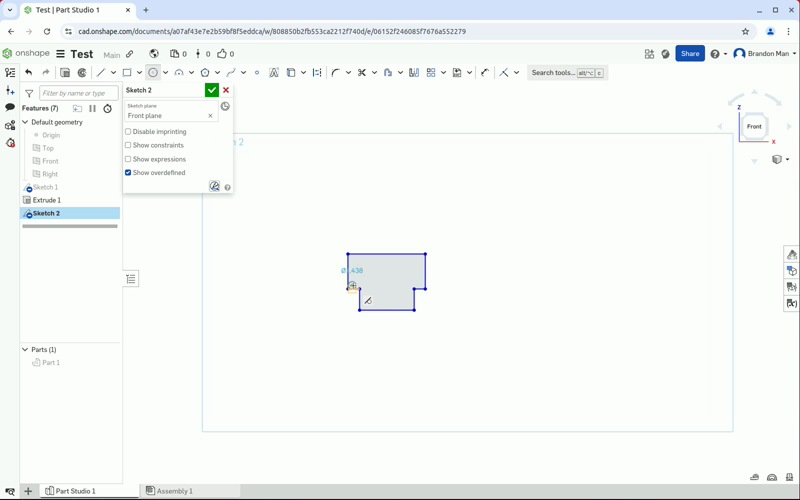
scroll(6)
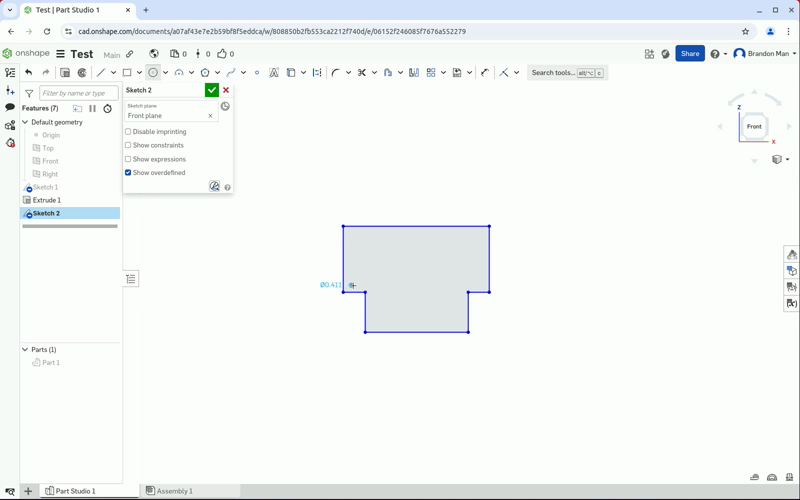
scroll(6)
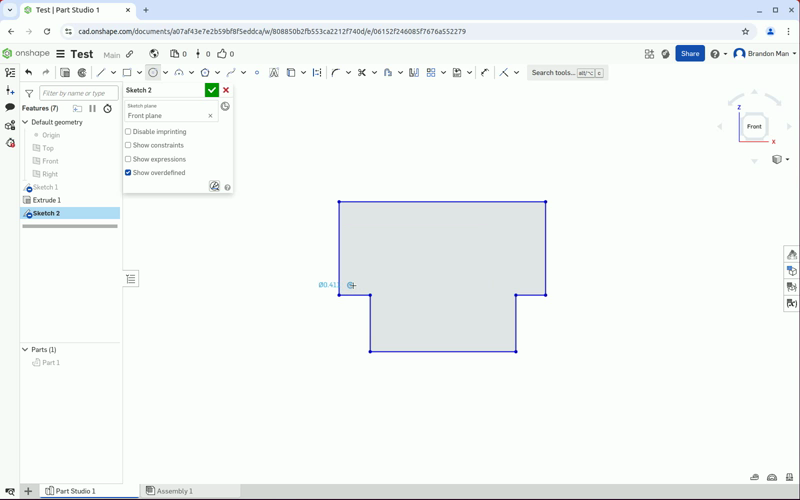
scroll(6)
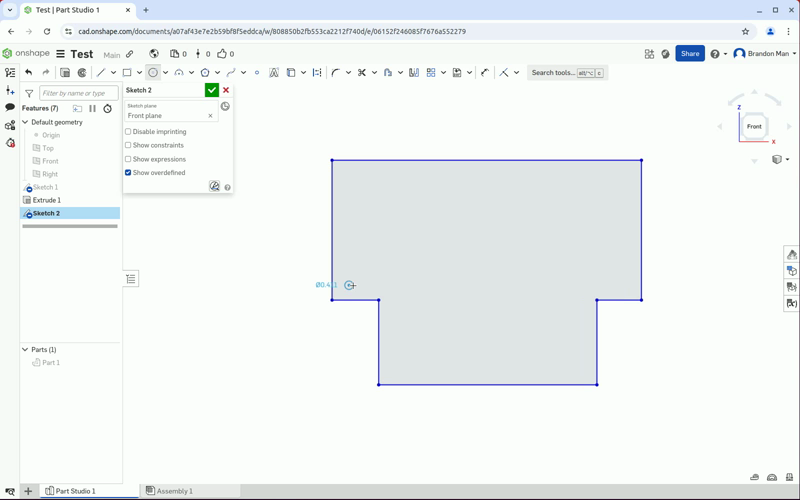
scroll(6)
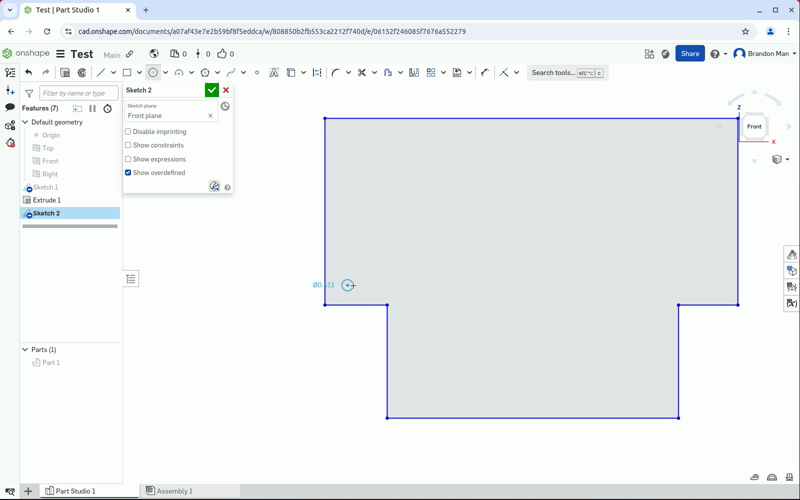
scroll(6)
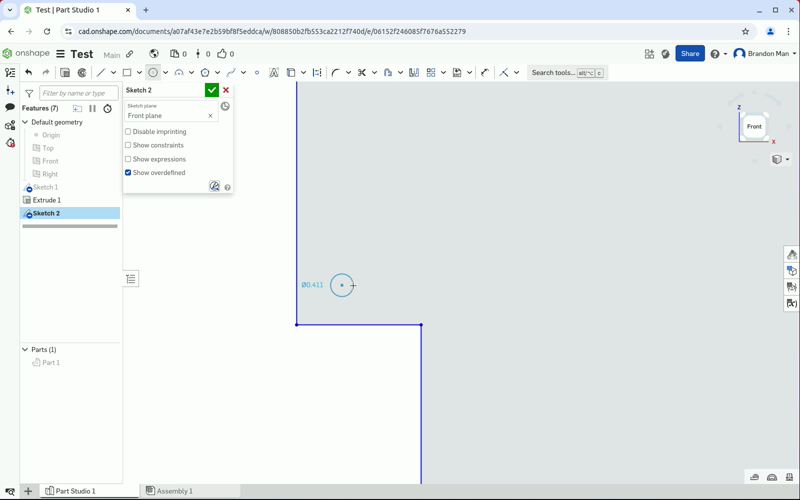
click(353, 285)
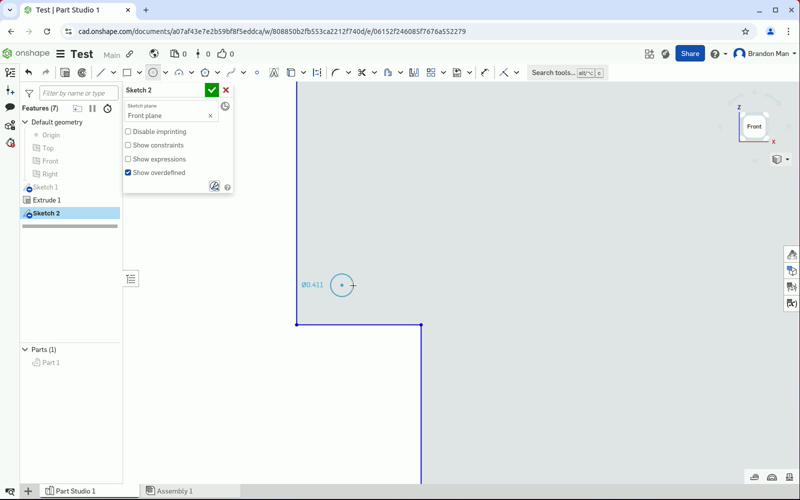
scroll(-6)
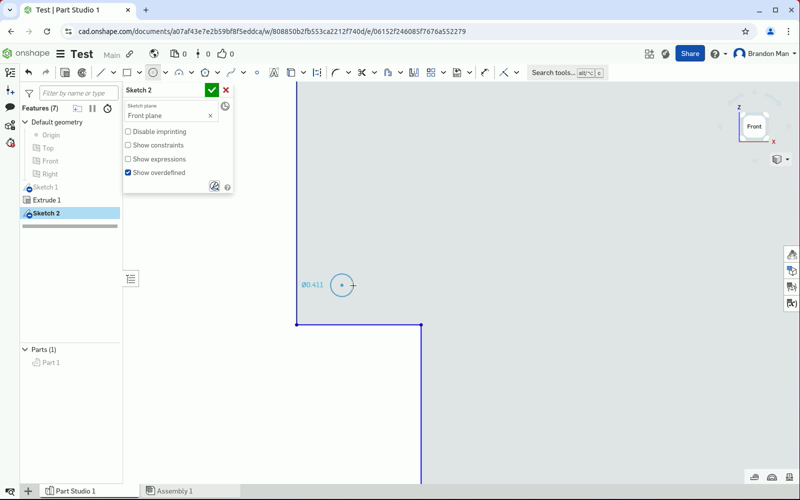
scroll(-6)
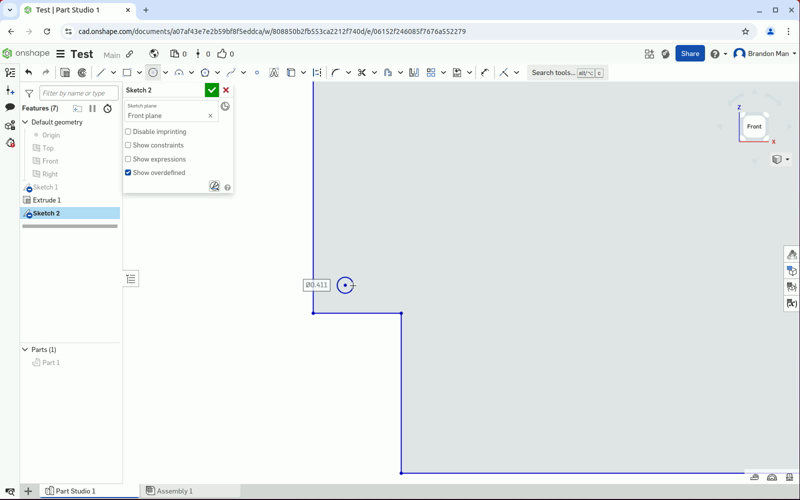
scroll(-6)
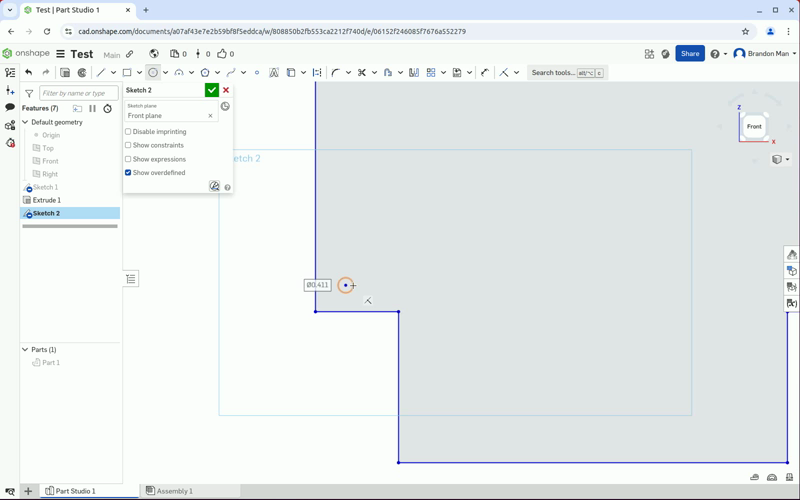
scroll(-6)
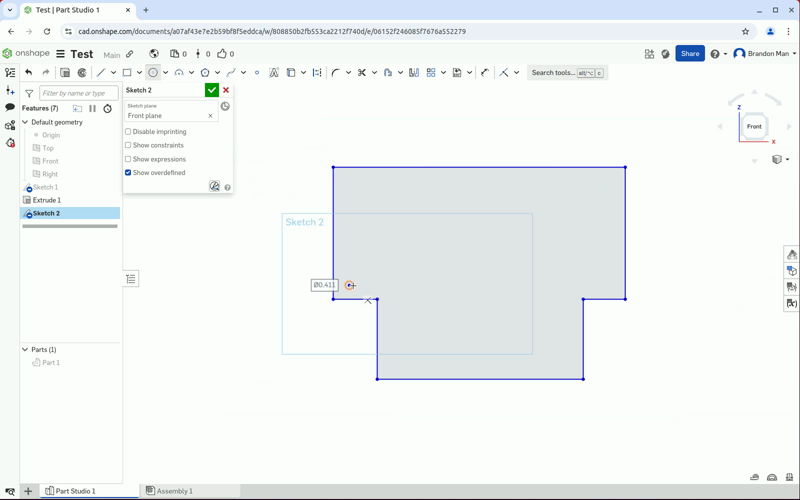
scroll(-6)
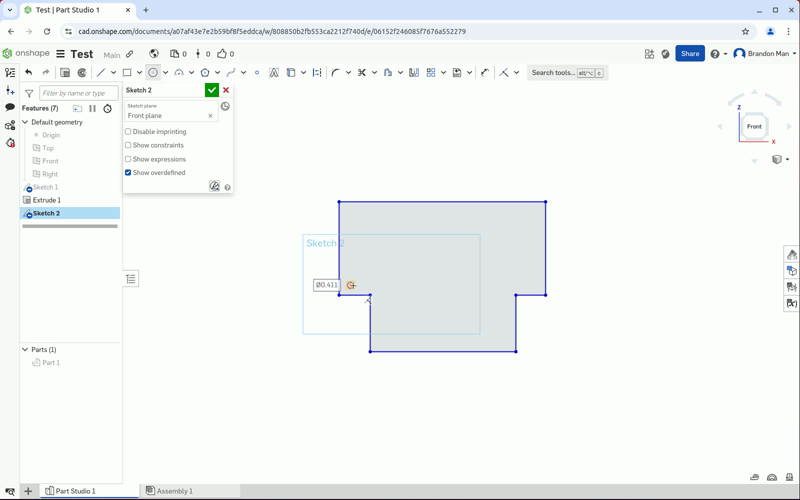
scroll(-6)
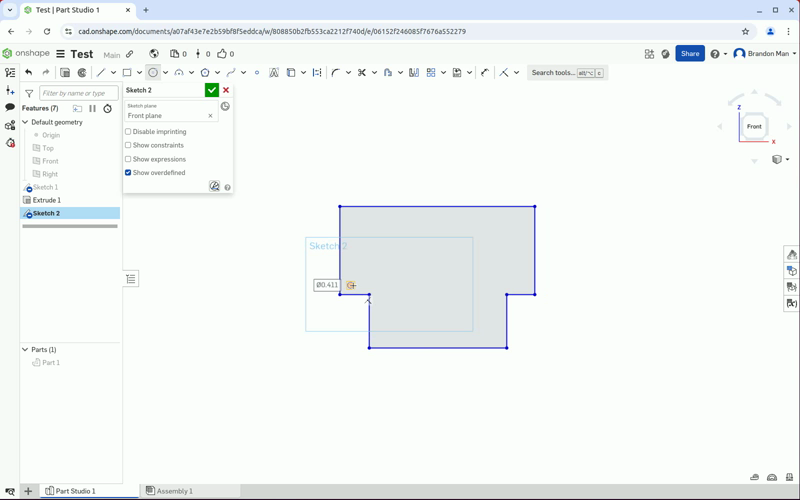
scroll(-6)
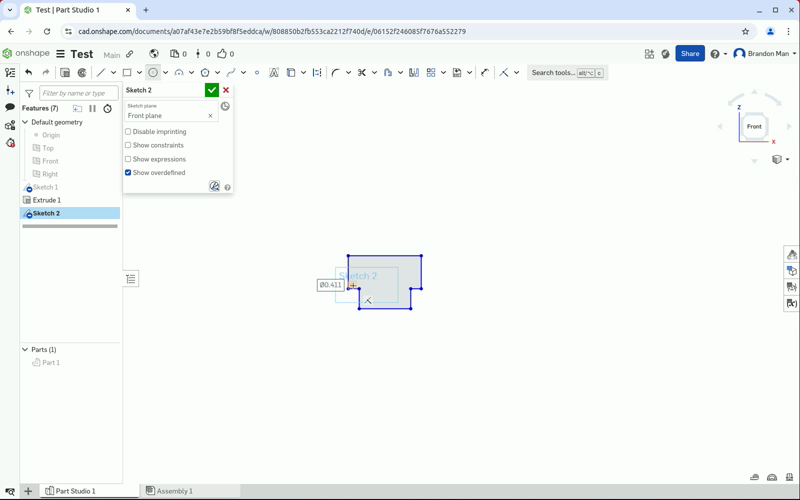
key(esc)
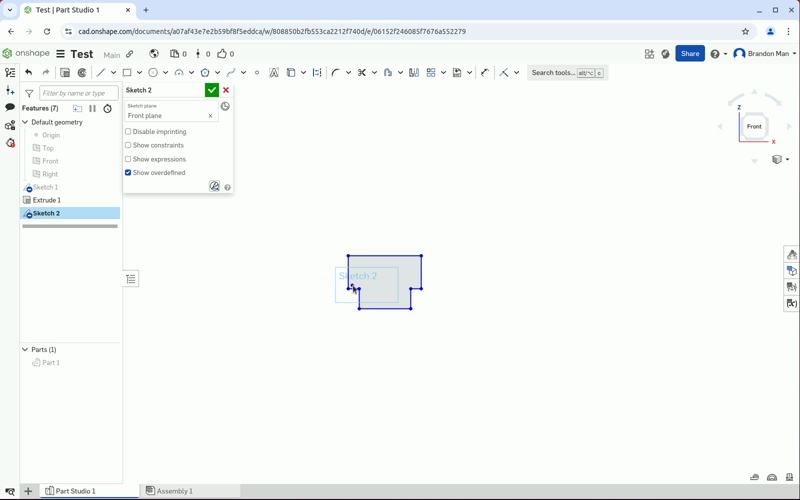
key(c)
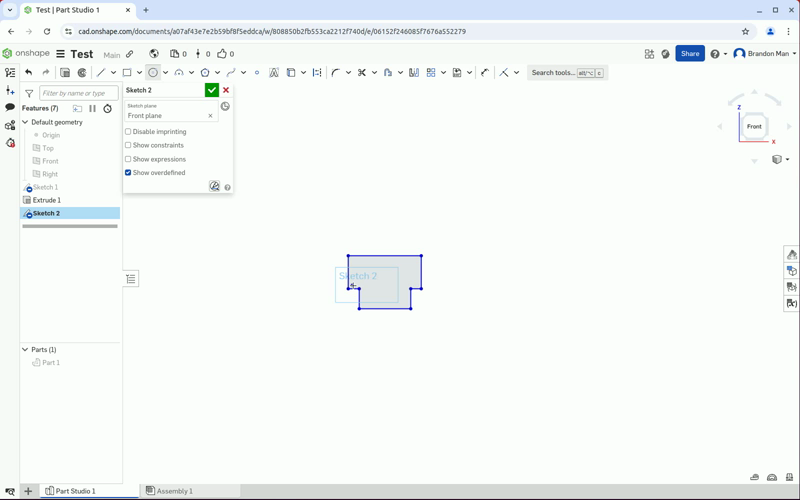
key_down(shift)
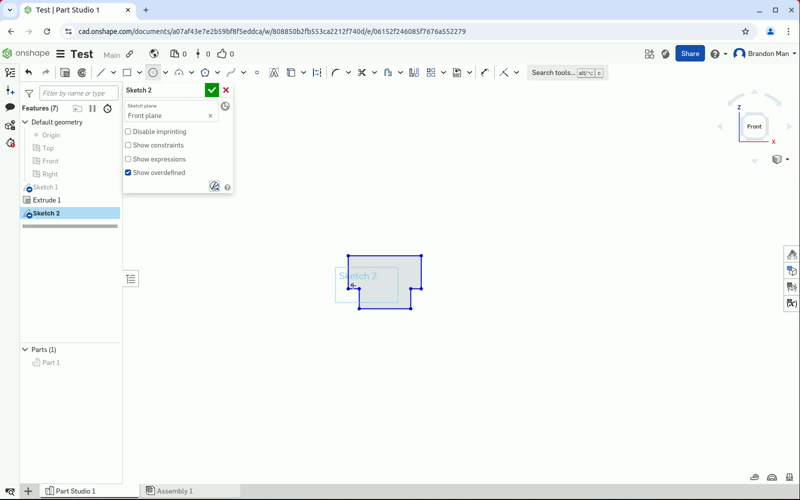
mouse_move(352, 259)
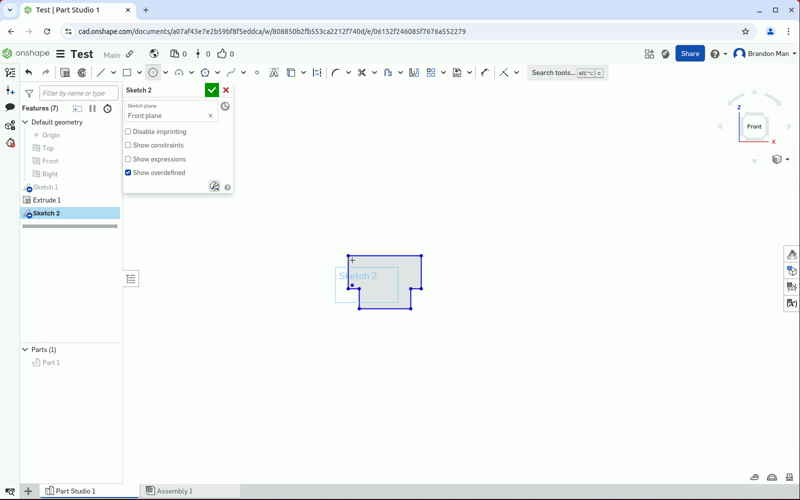
click(352, 259)
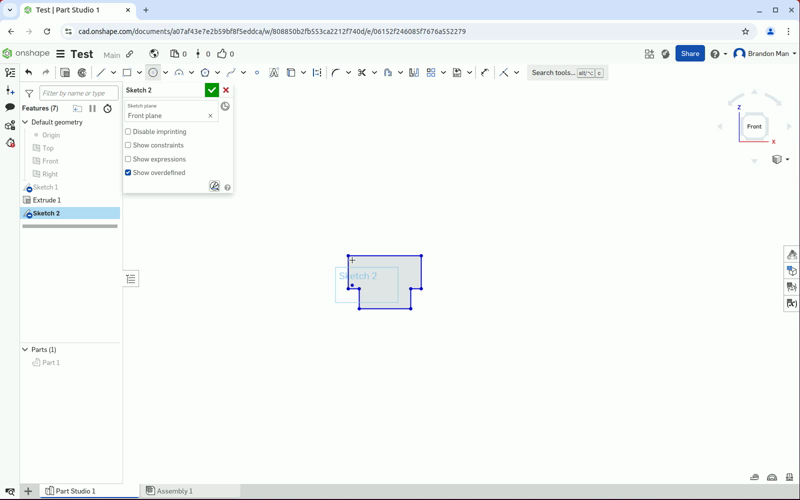
key_up(shift)
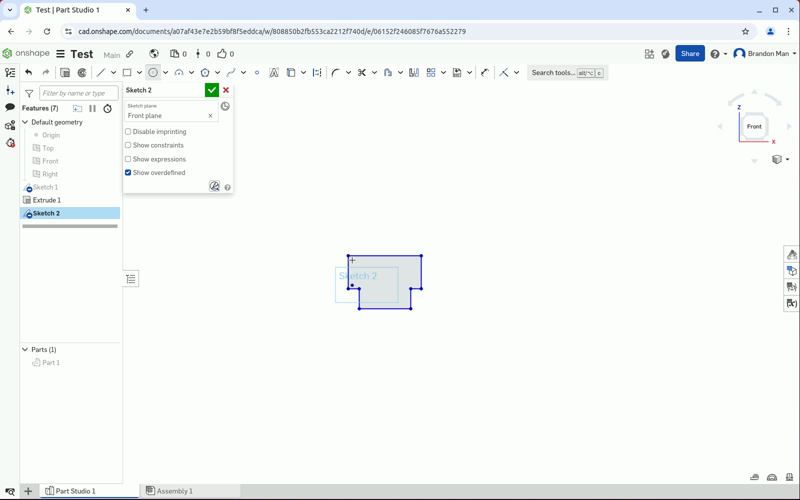
mouse_move(353, 259)
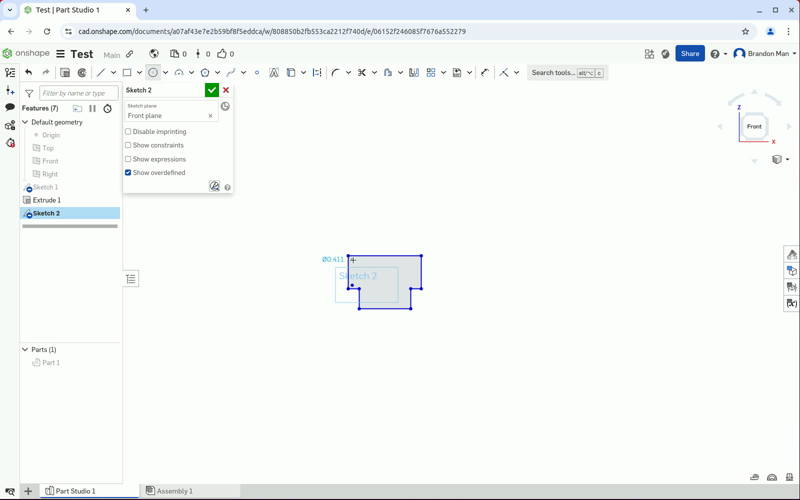
scroll(6)
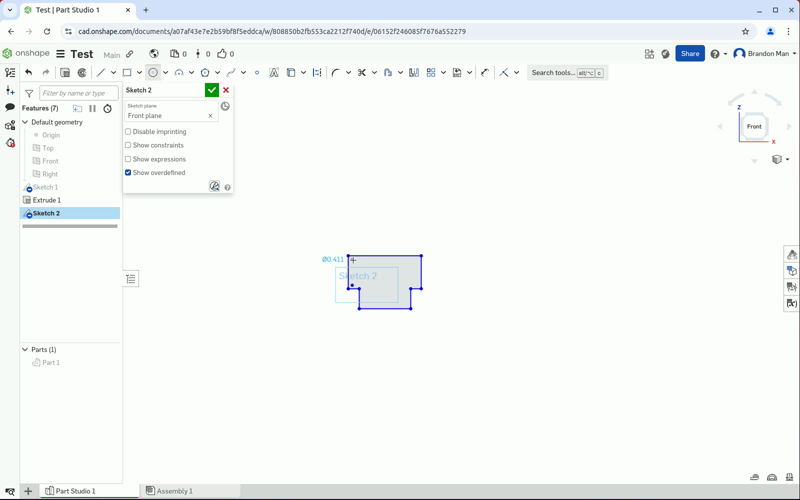
scroll(6)
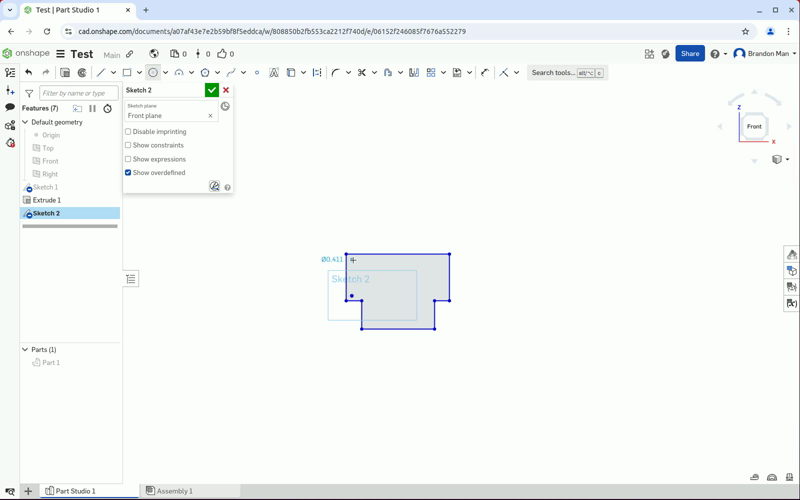
scroll(6)
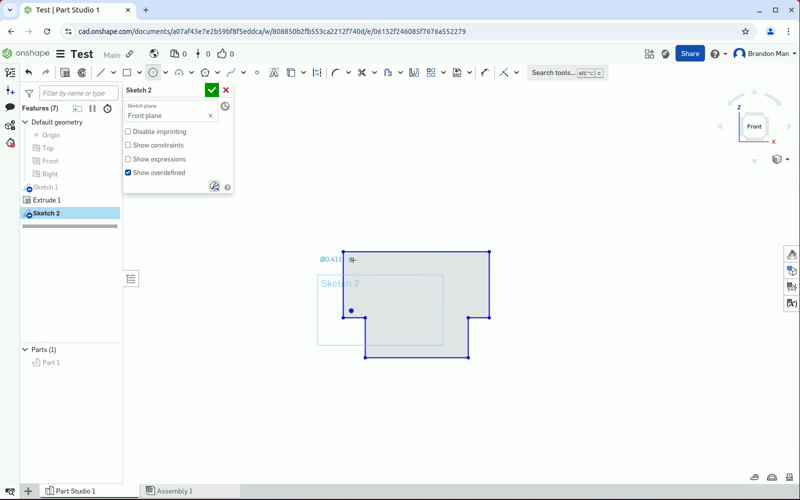
scroll(6)
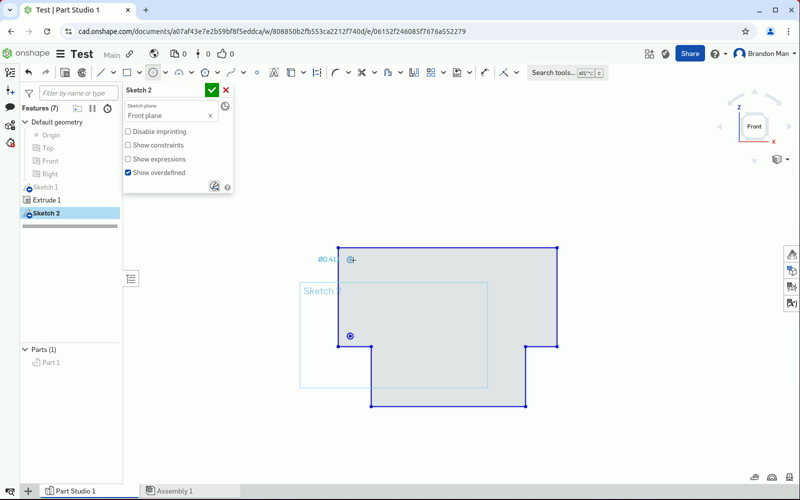
scroll(6)
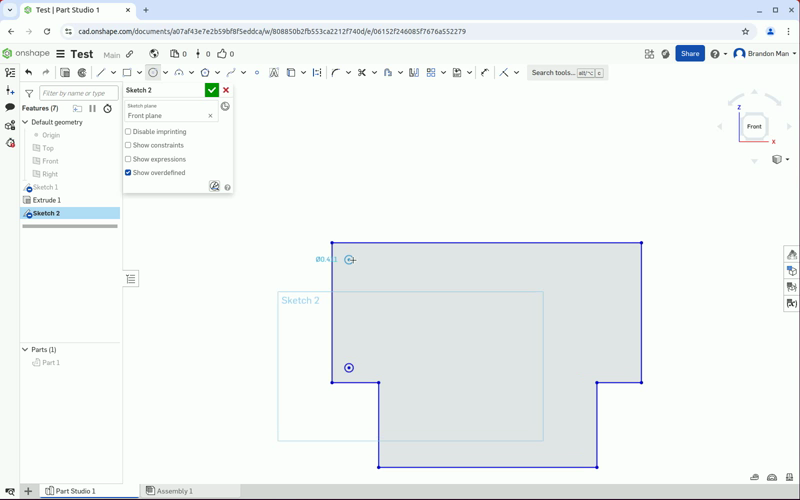
scroll(6)
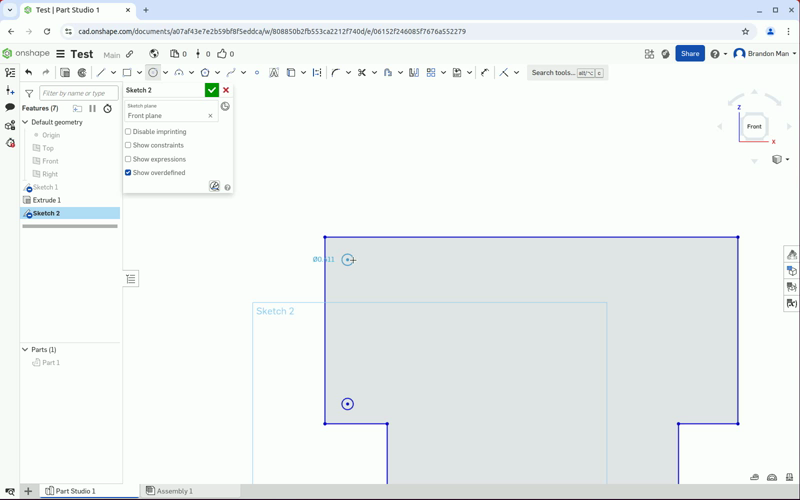
scroll(6)
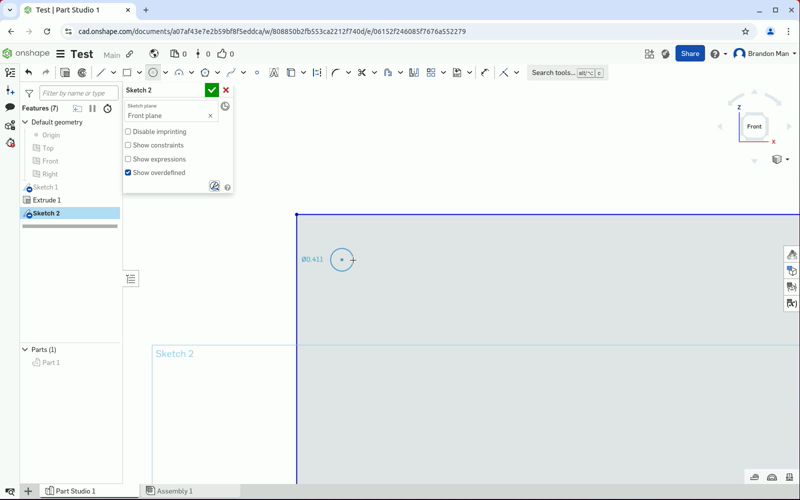
click(353, 259)
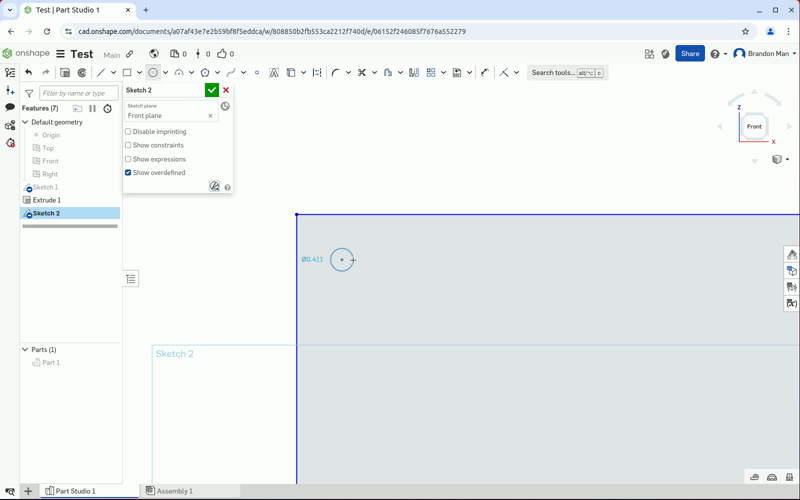
scroll(-6)
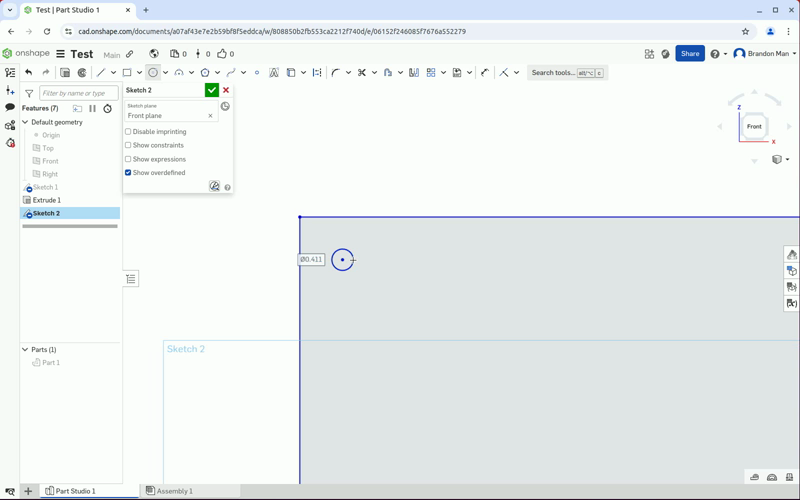
scroll(-6)
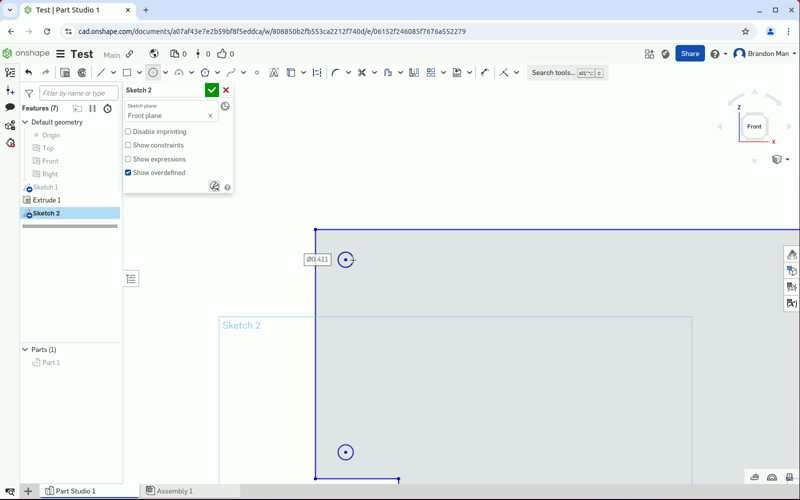
scroll(-6)
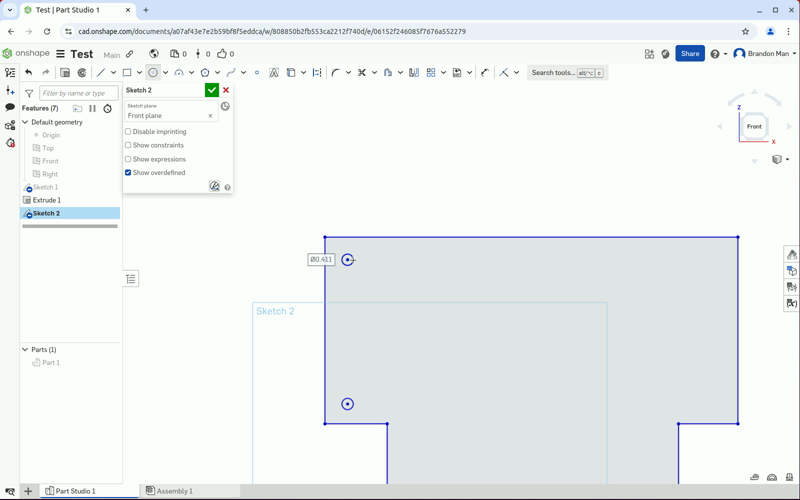
scroll(-6)
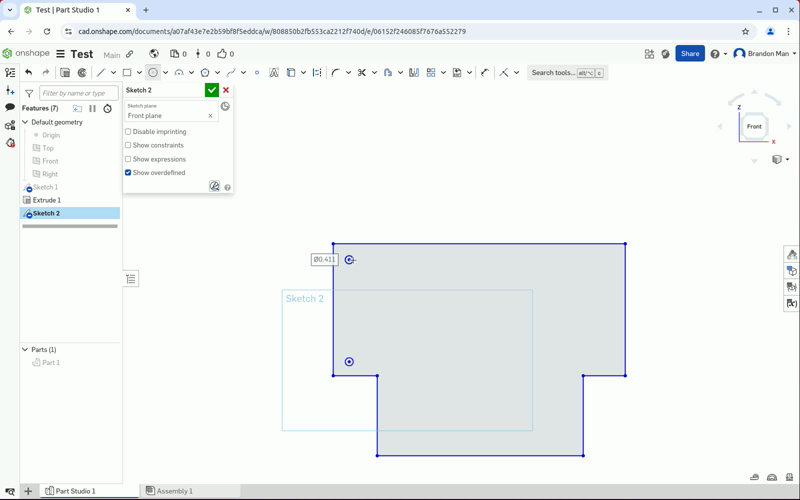
scroll(-6)
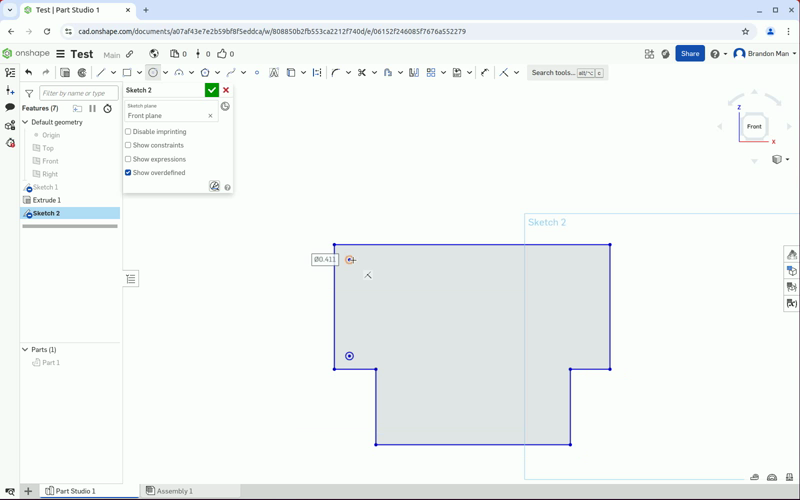
scroll(-6)
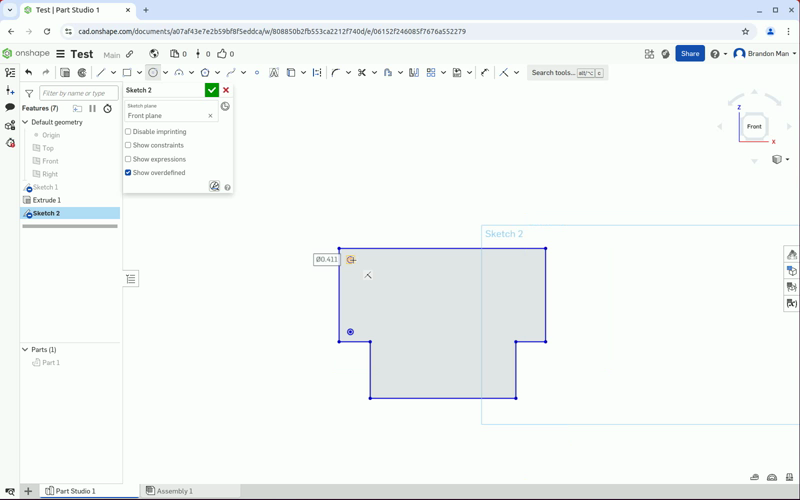
scroll(-6)
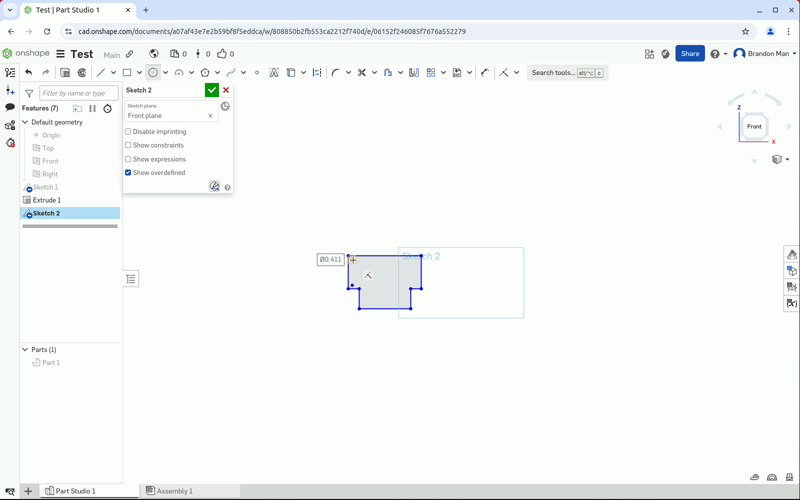
key(esc)
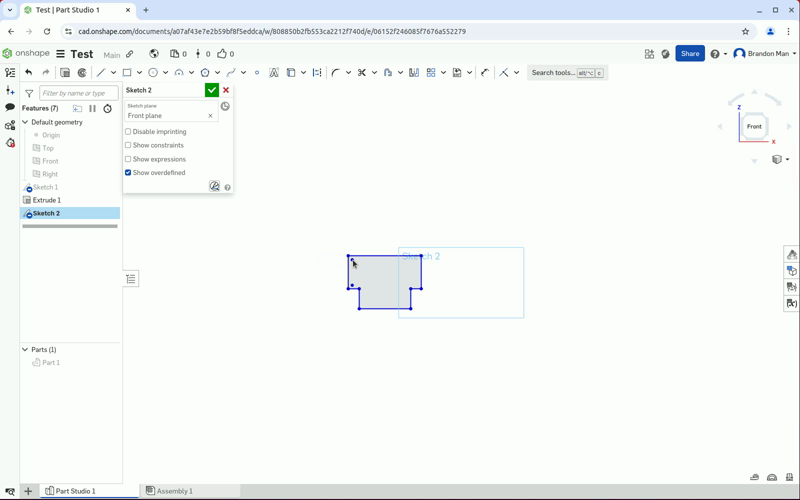
key(l)
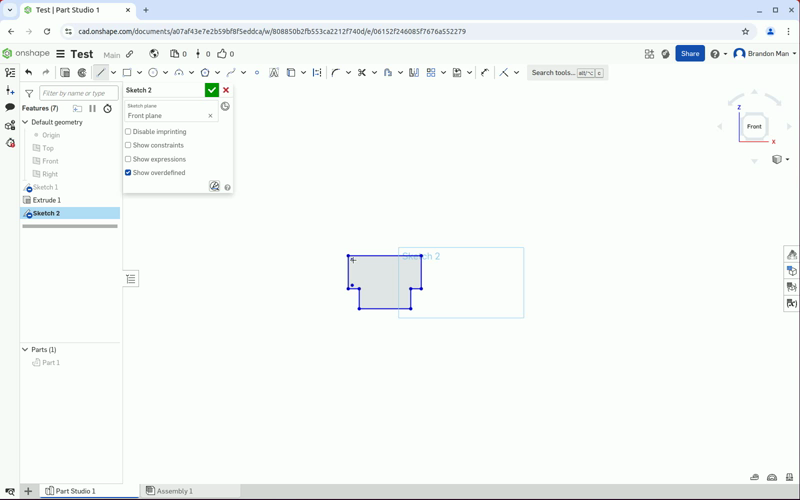
key_down(shift)
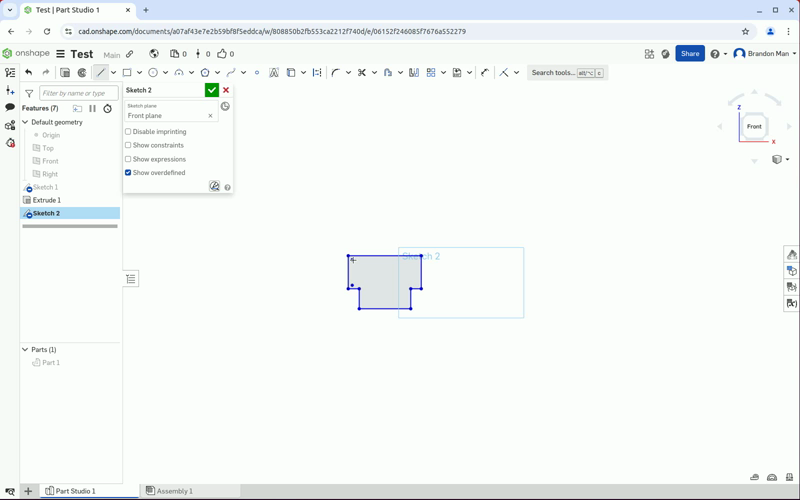
mouse_move(355, 281)
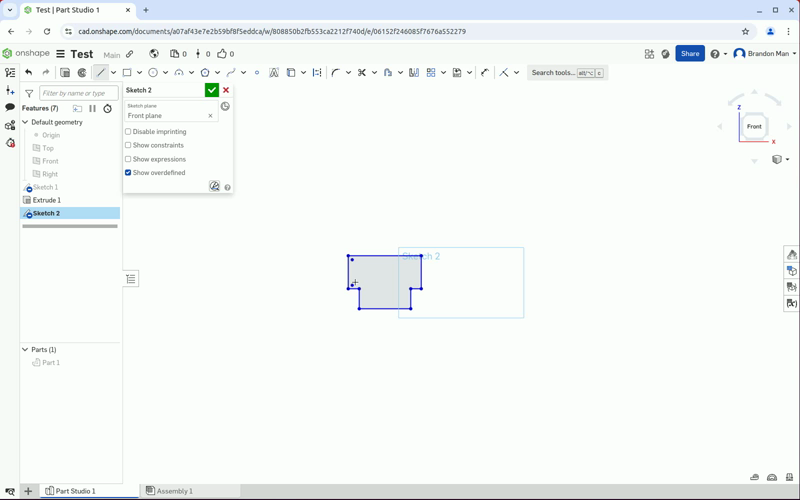
scroll(6)
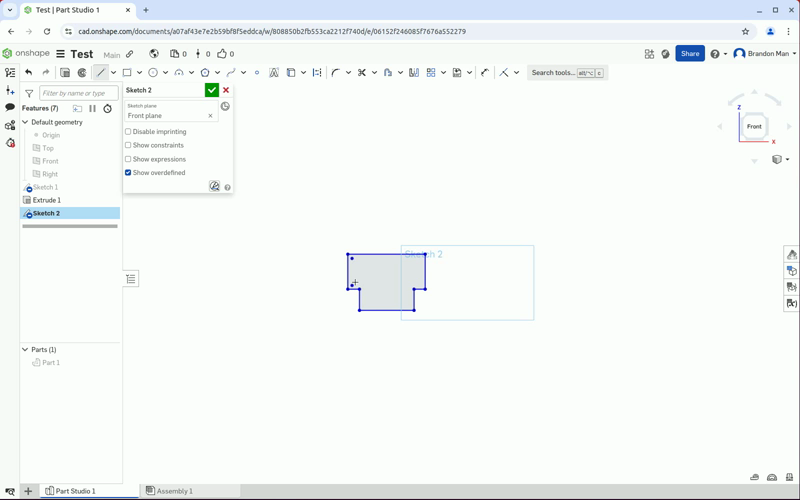
scroll(6)
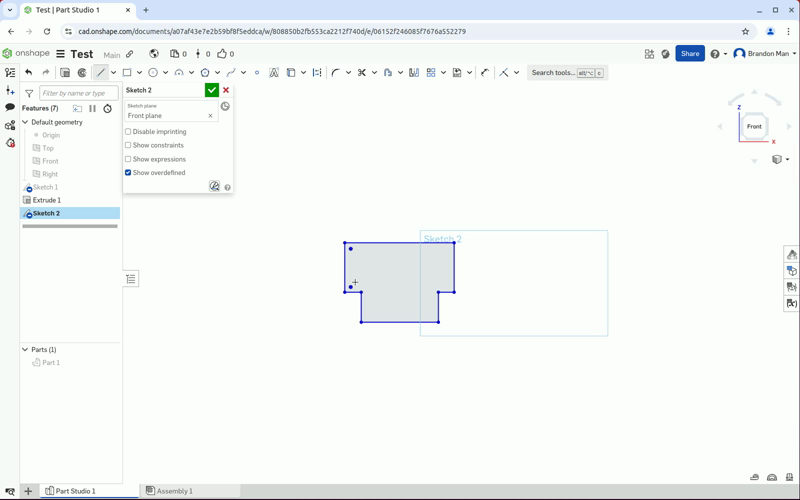
scroll(6)
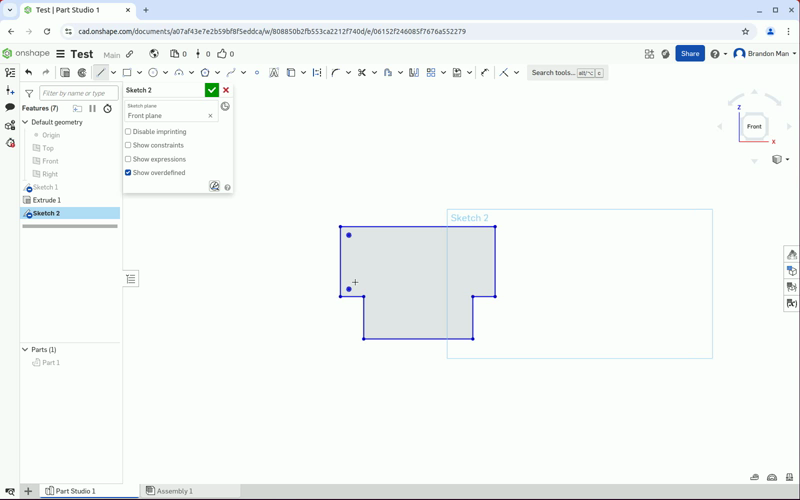
scroll(6)
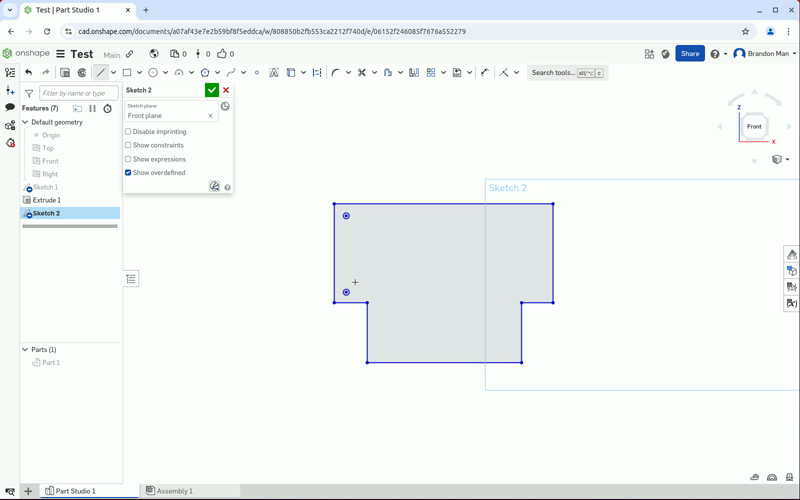
scroll(6)
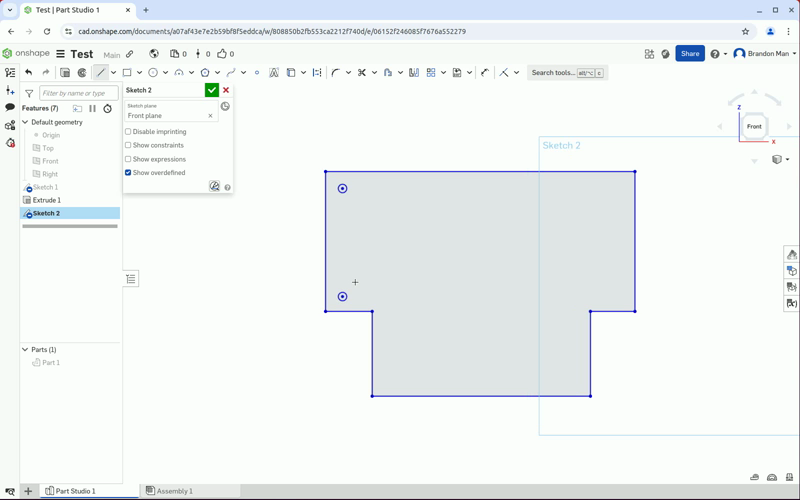
scroll(6)
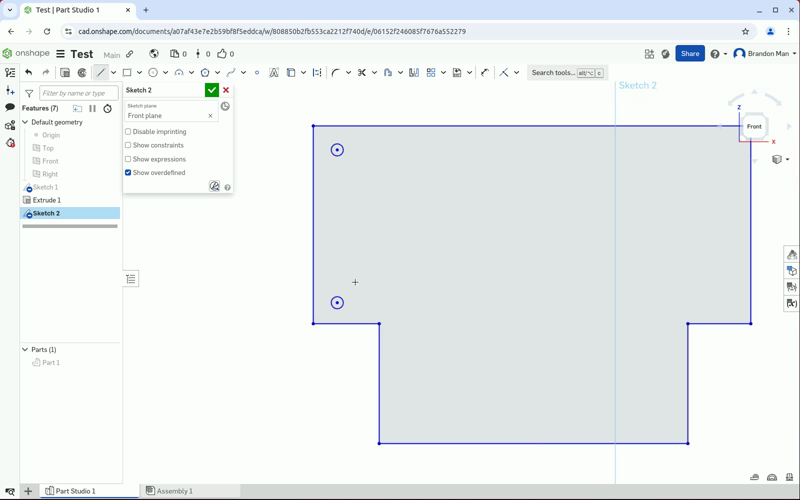
scroll(6)
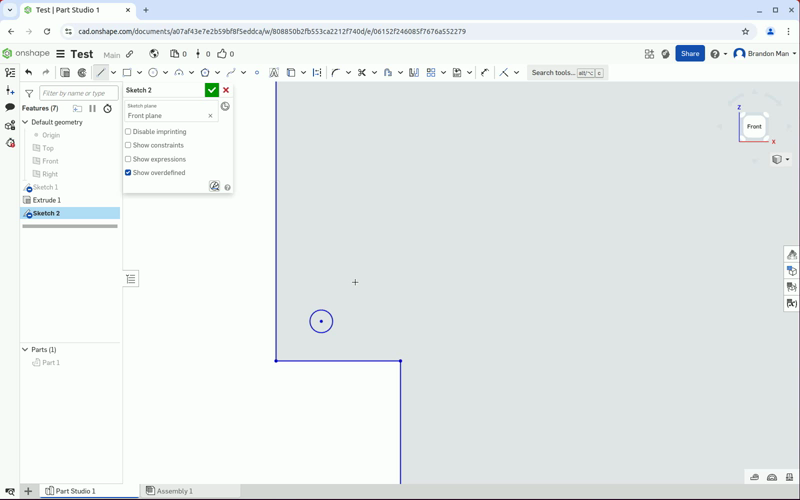
click(355, 281)
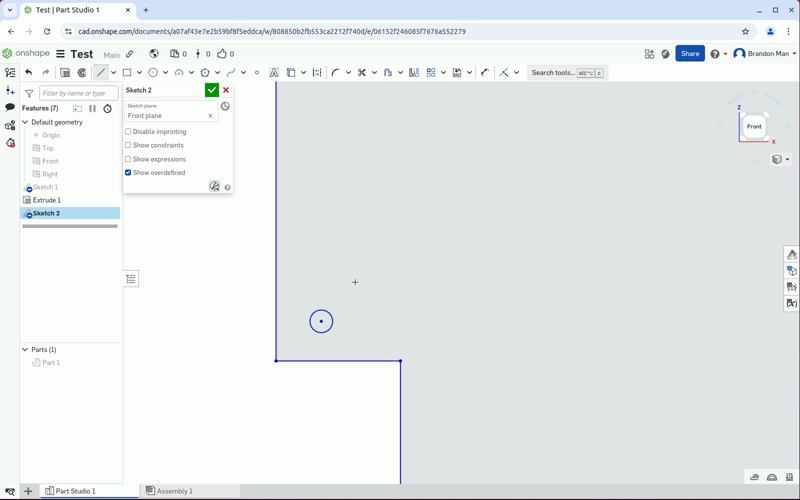
scroll(-6)
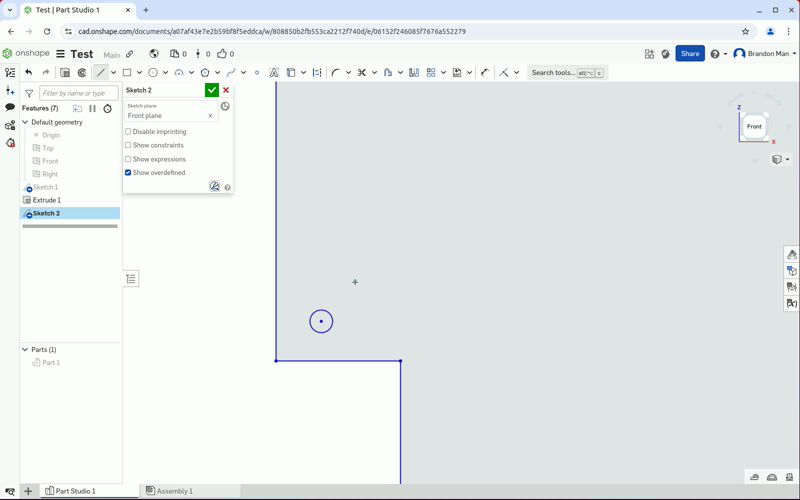
scroll(-6)
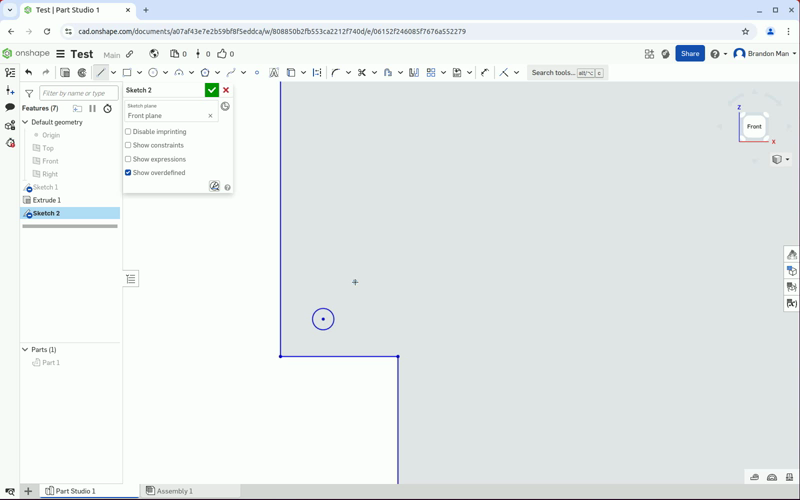
scroll(-6)
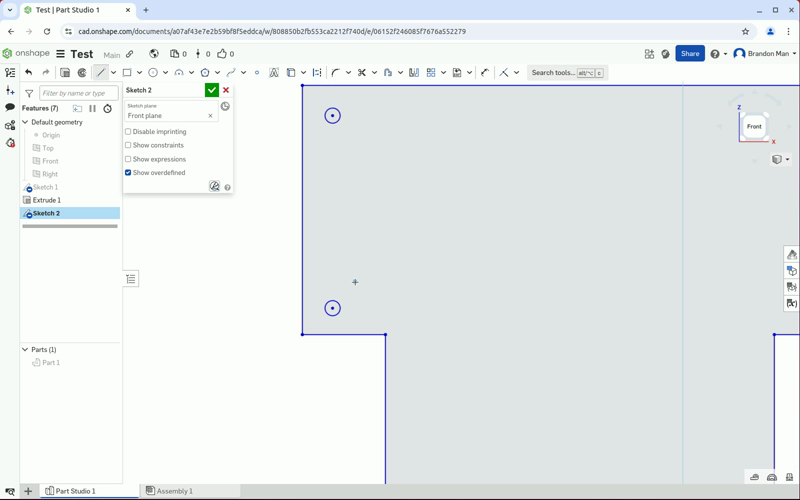
scroll(-6)
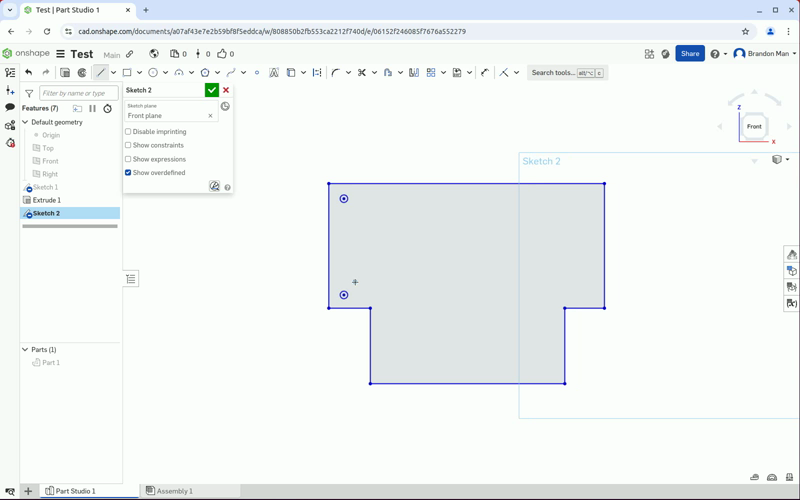
scroll(-6)
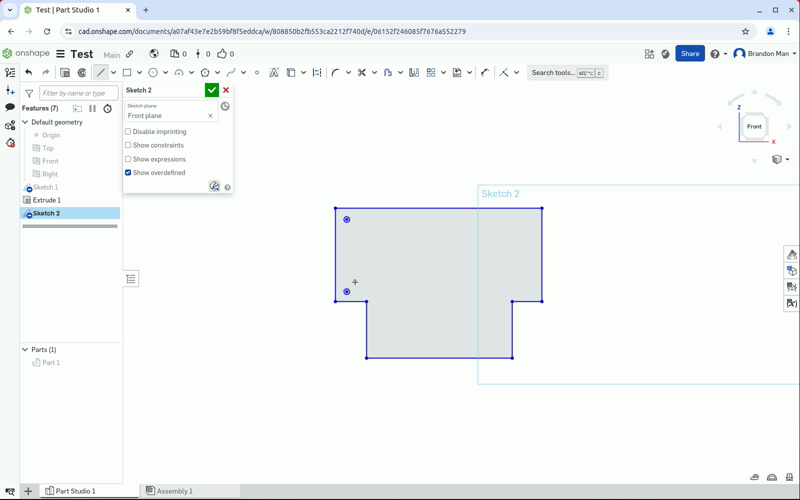
scroll(-6)
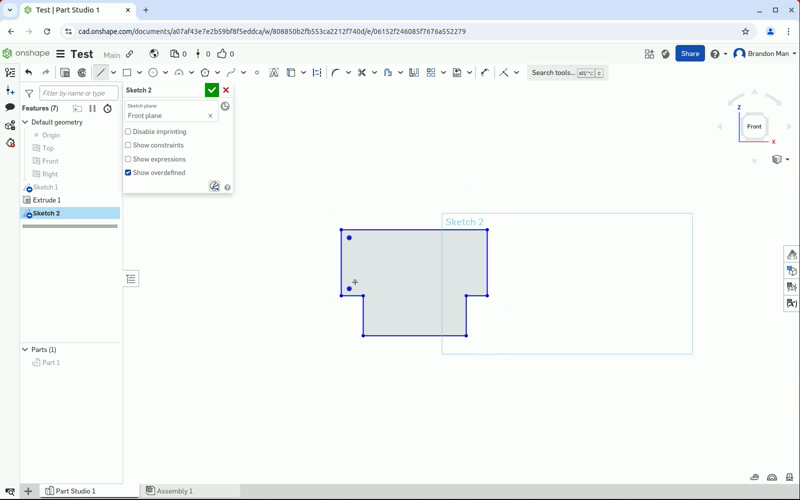
scroll(-6)
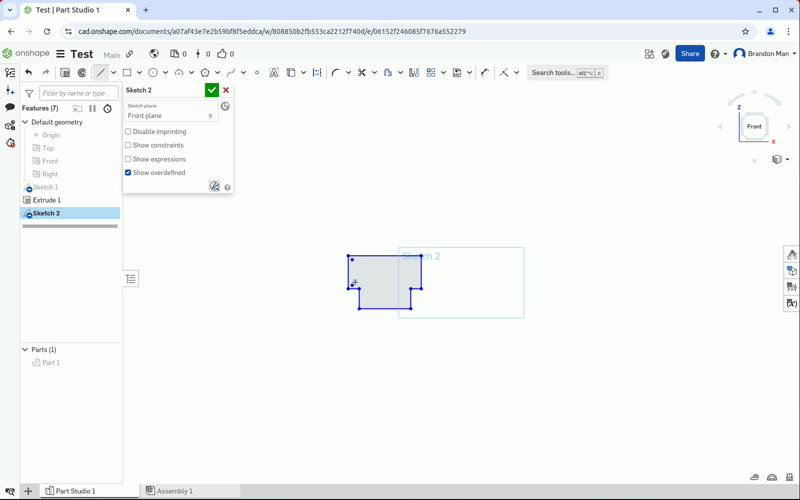
key_up(shift)
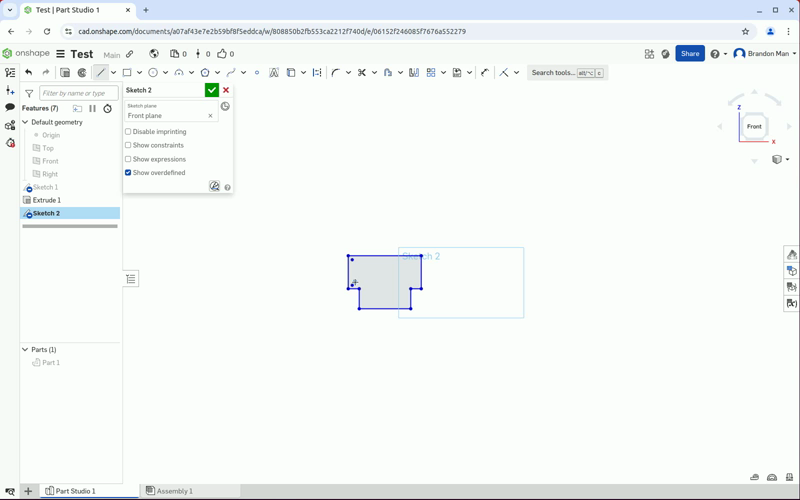
key_down(shift)
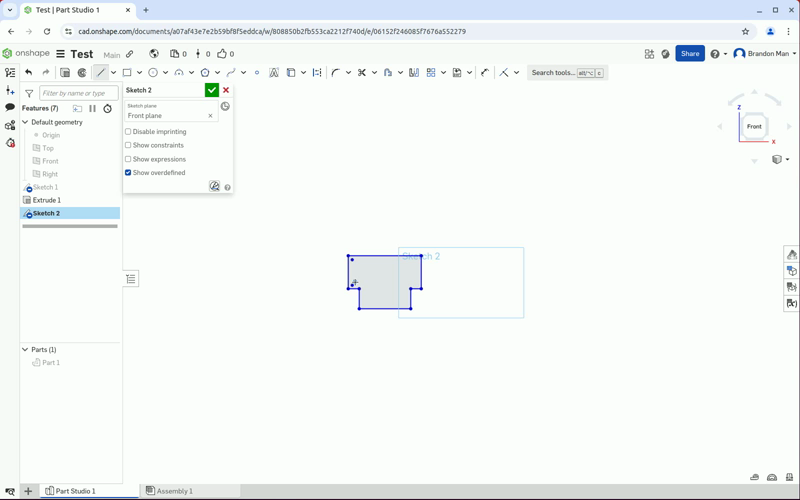
mouse_move(385, 281)
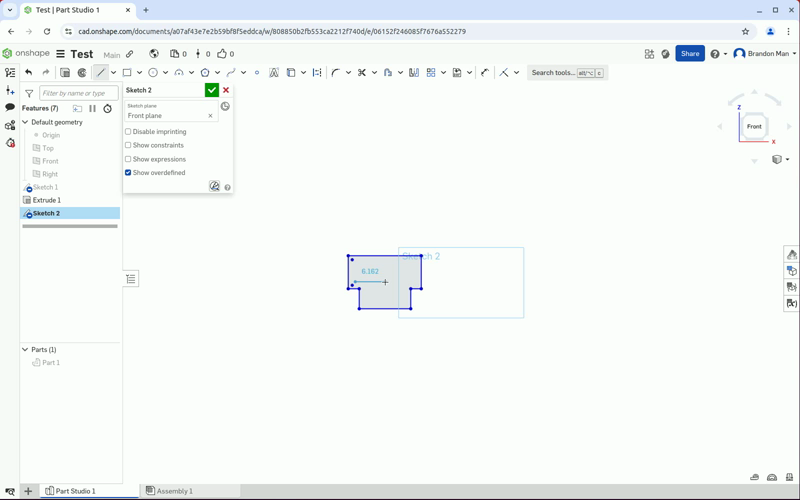
mouse_move(365, 281)
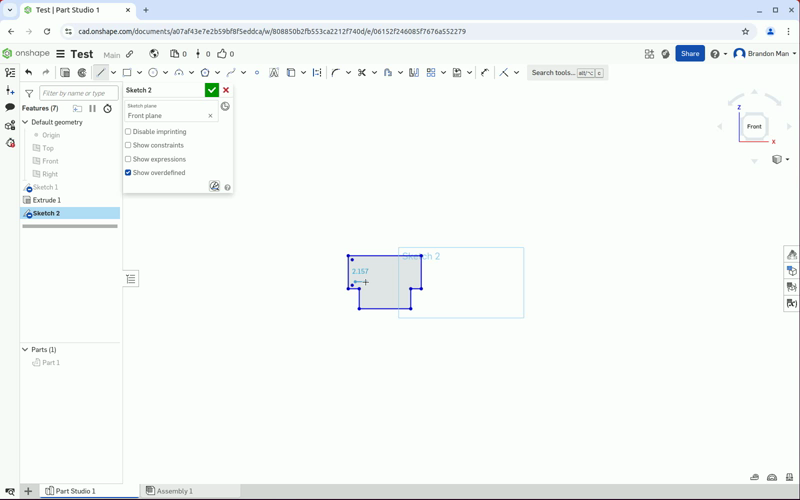
click(365, 281)
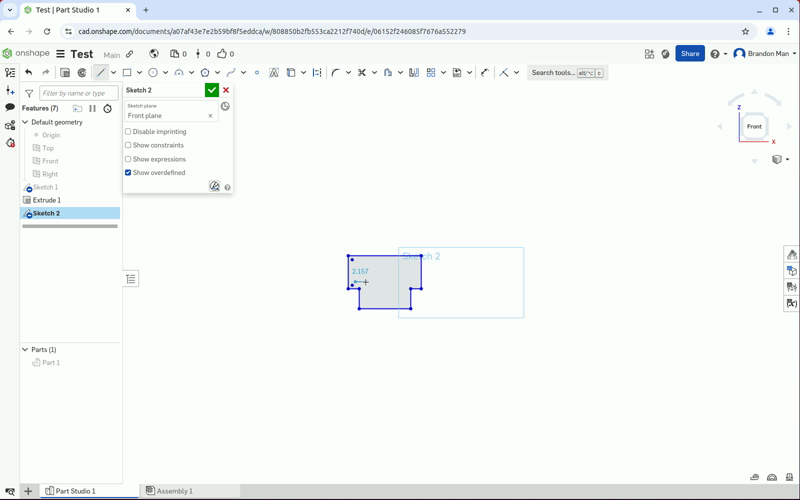
key_up(shift)
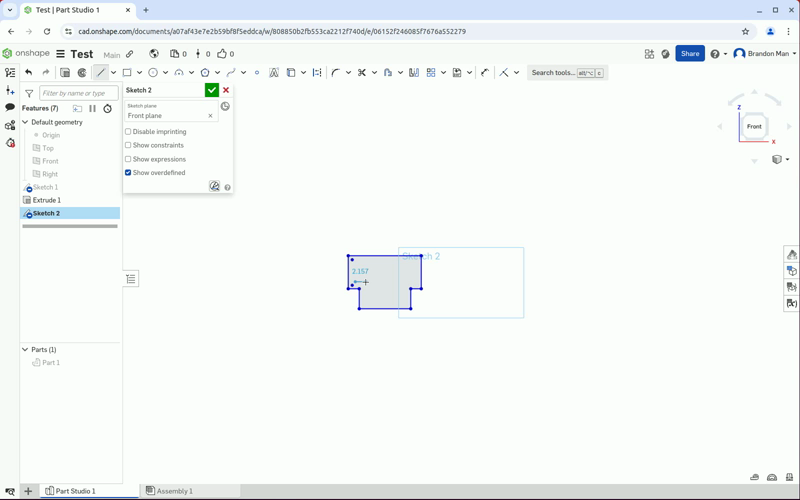
key_down(shift)
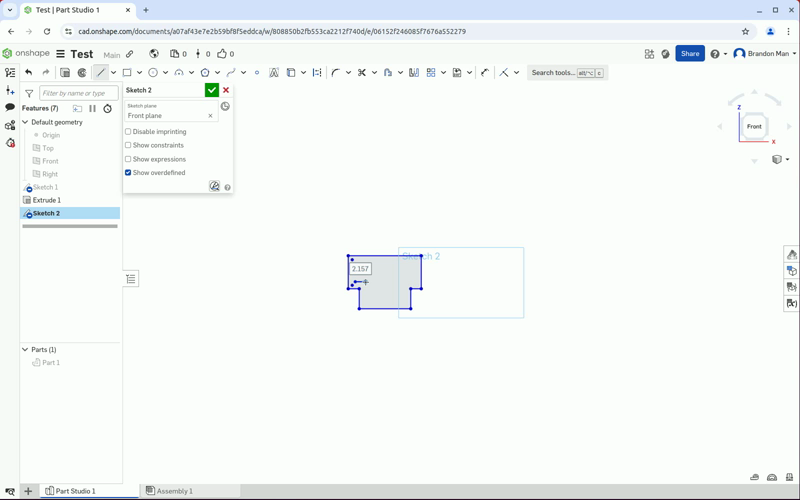
mouse_move(395, 281)
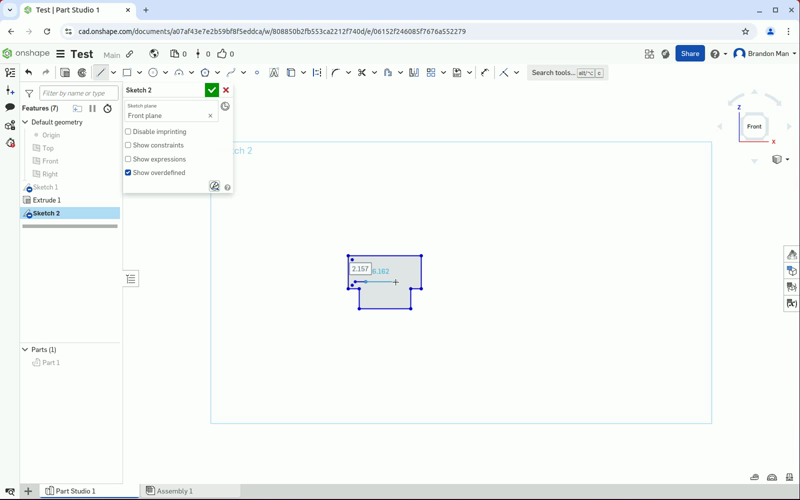
mouse_move(365, 301)
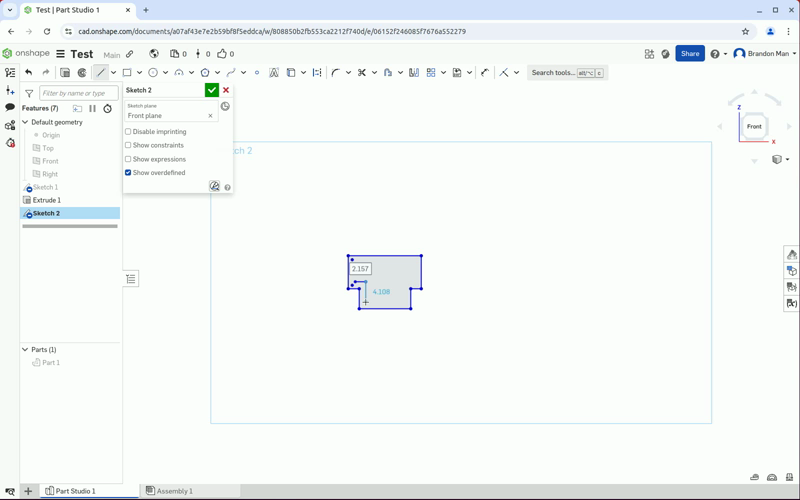
click(365, 301)
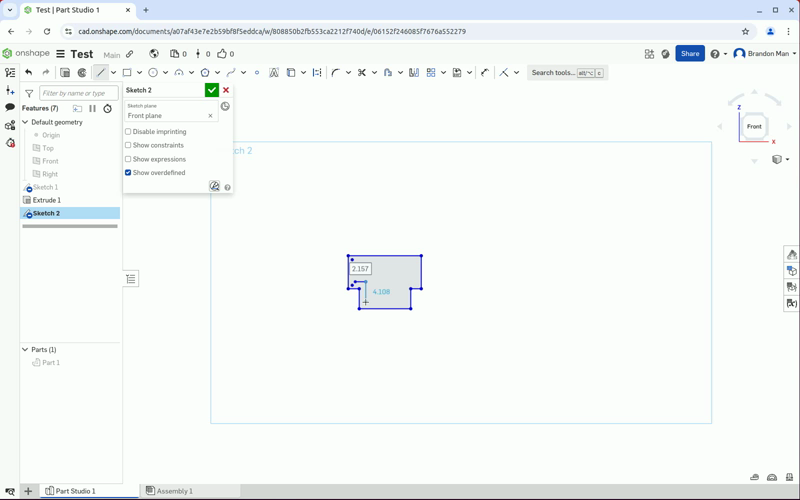
key_up(shift)
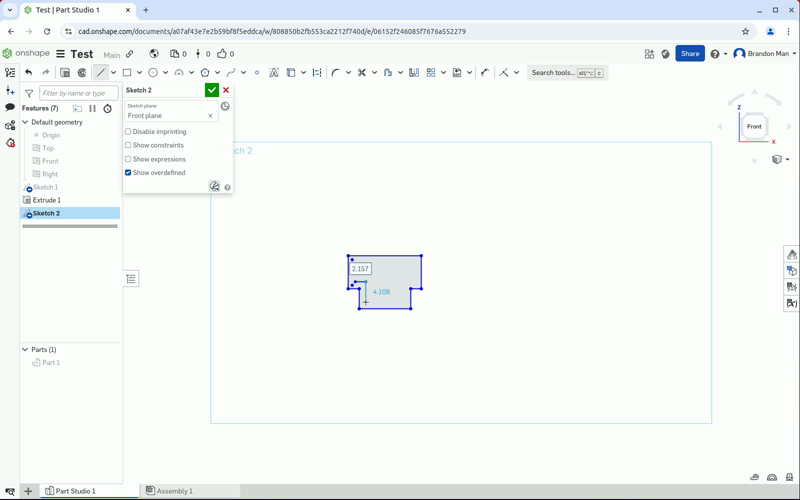
key_down(shift)
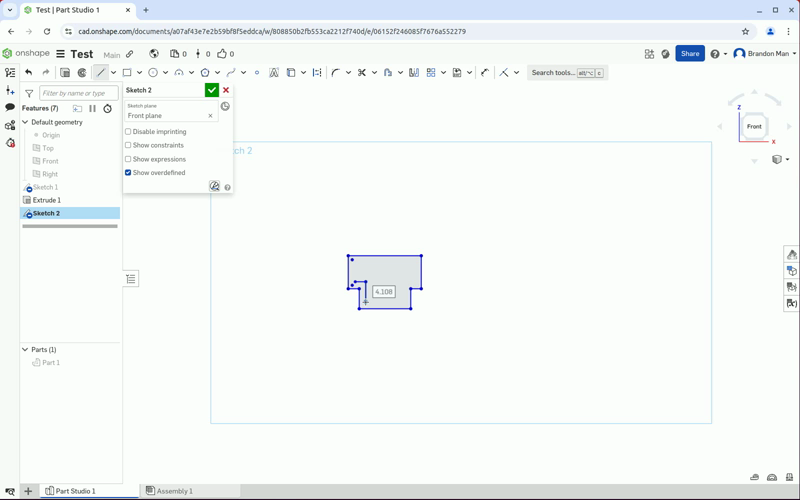
mouse_move(395, 301)
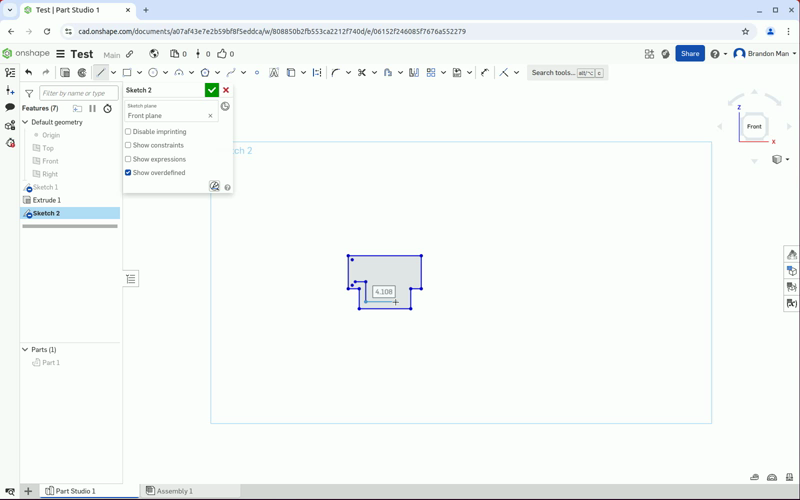
mouse_move(403, 301)
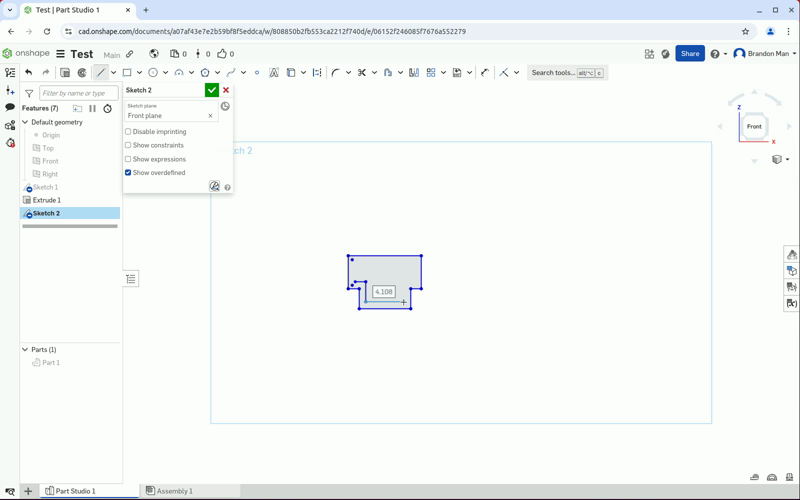
click(403, 301)
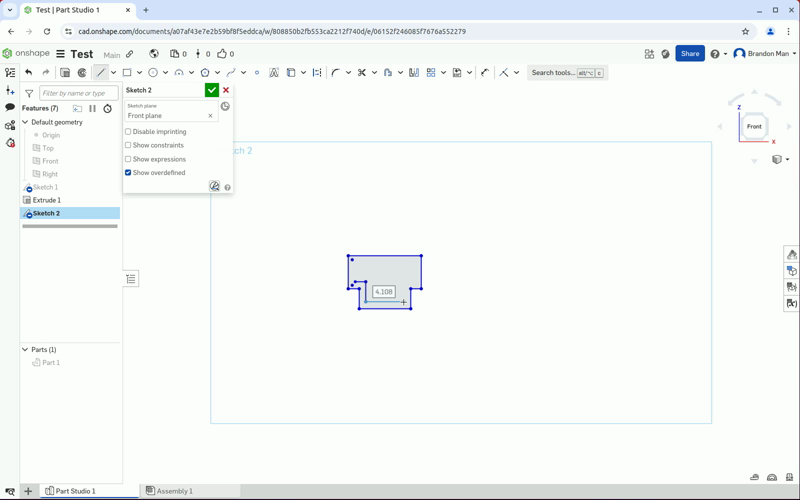
key_up(shift)
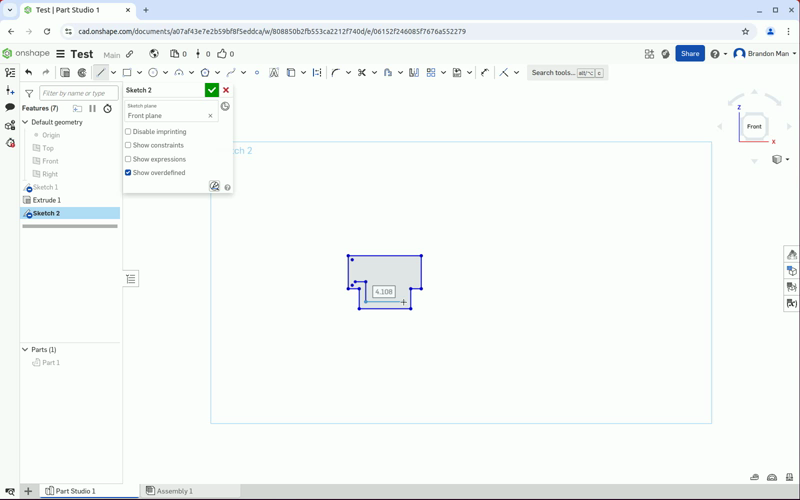
key_down(shift)
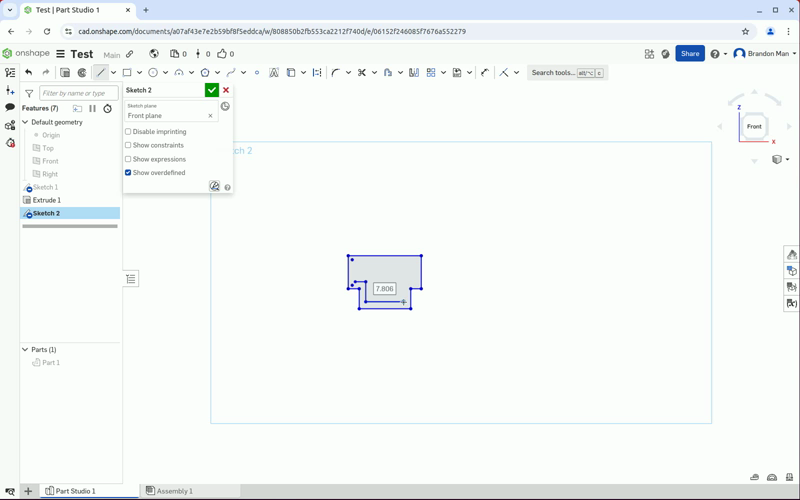
mouse_move(433, 301)
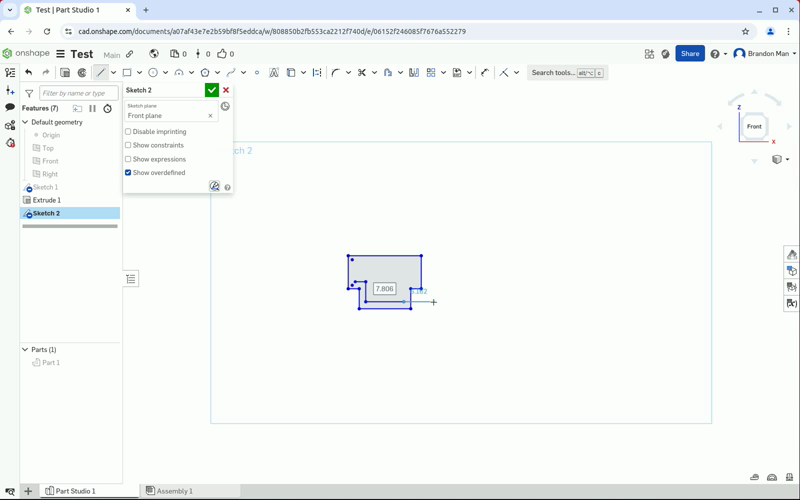
mouse_move(403, 281)
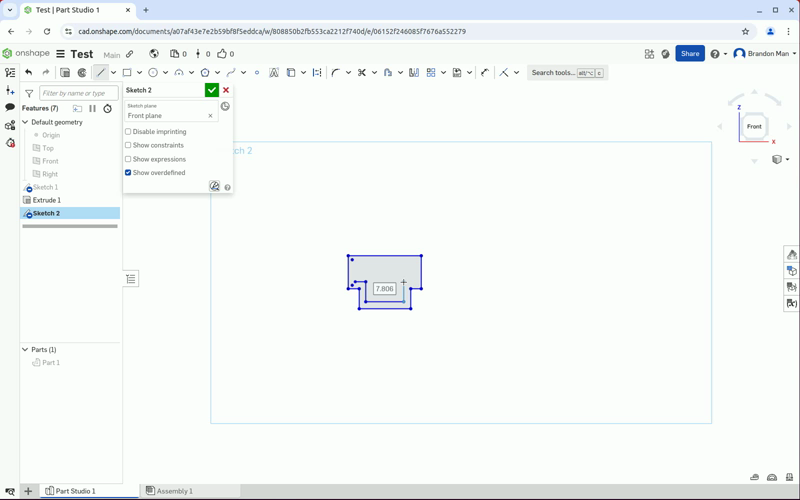
click(403, 281)
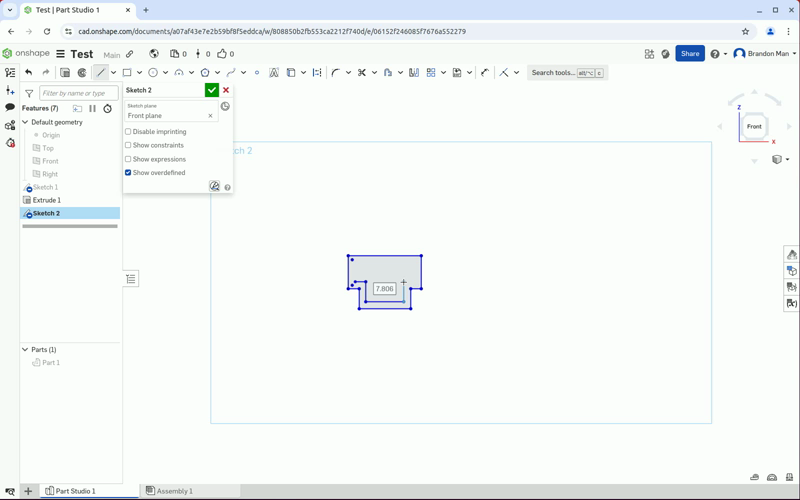
key_up(shift)
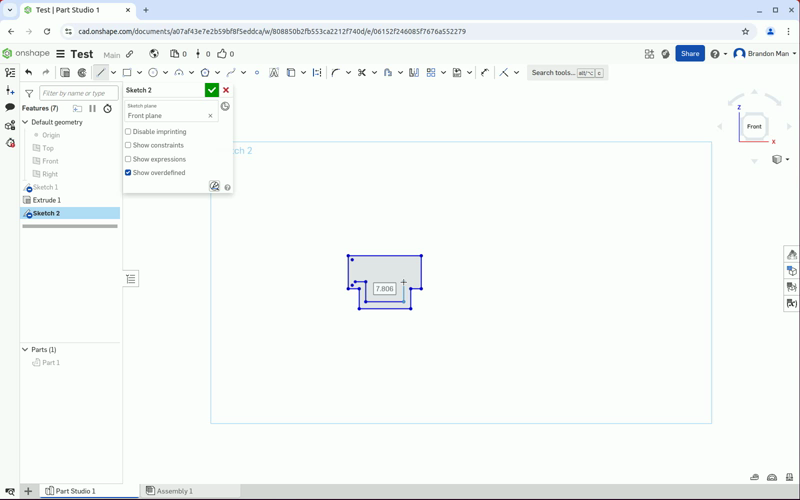
key_down(shift)
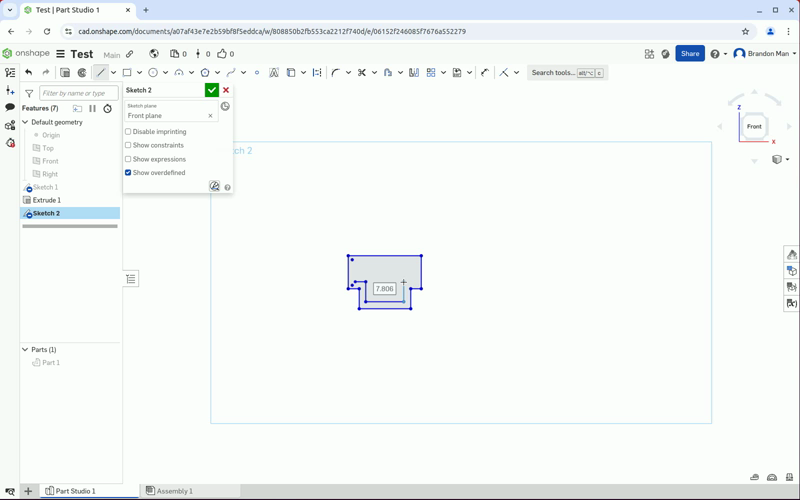
mouse_move(433, 281)
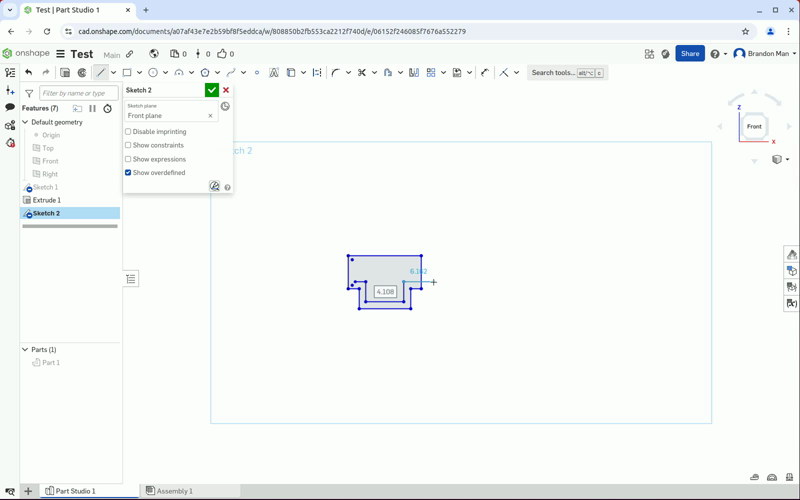
mouse_move(414, 281)
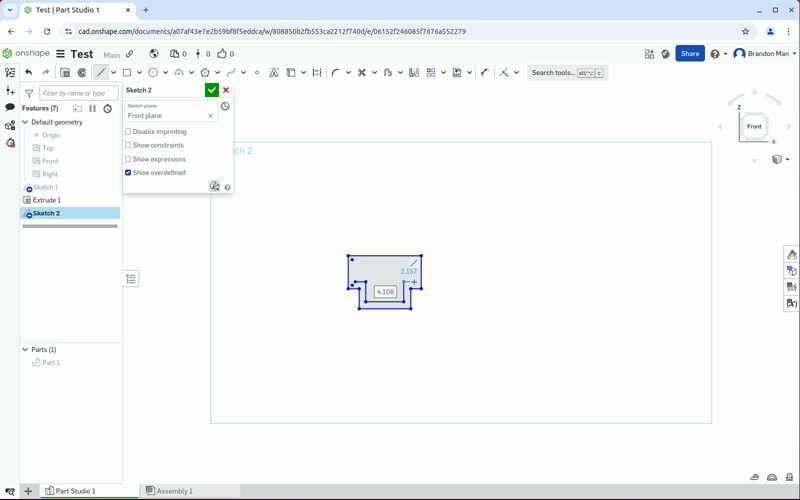
click(414, 281)
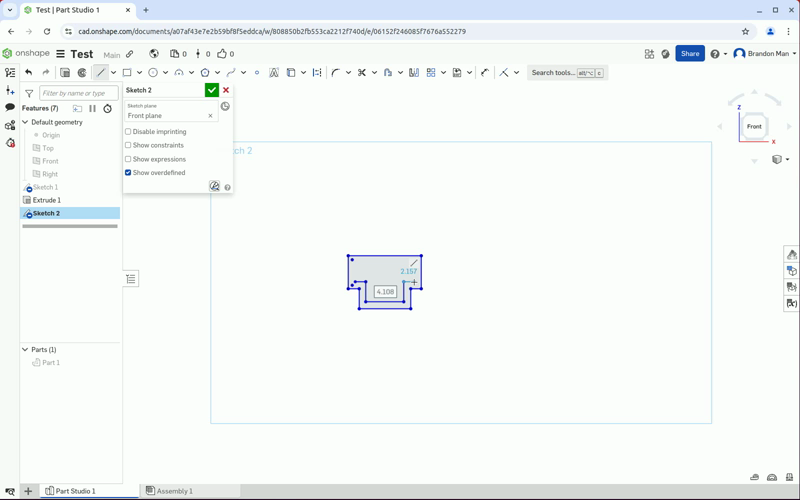
key_up(shift)
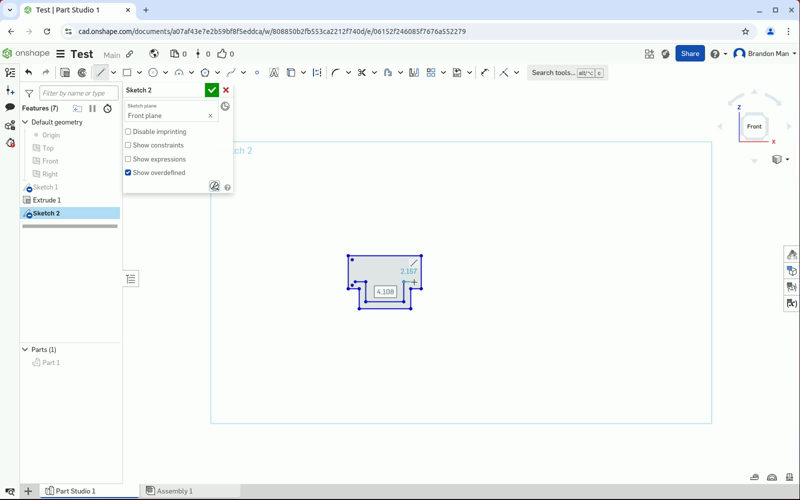
key_down(shift)
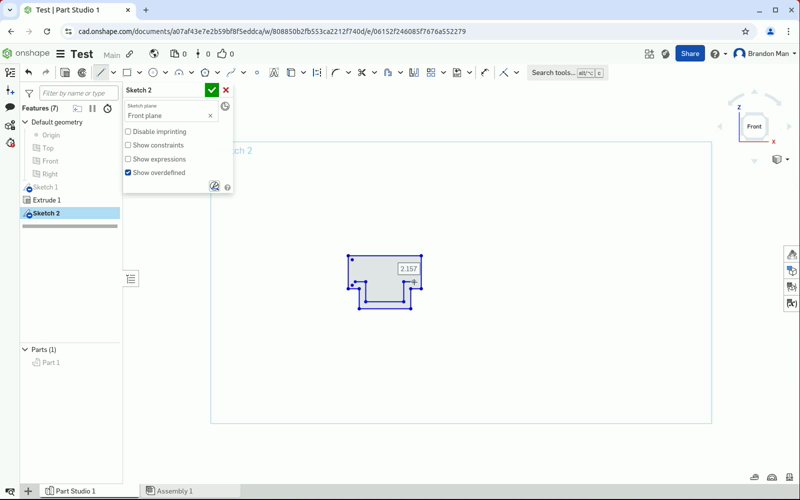
mouse_move(444, 281)
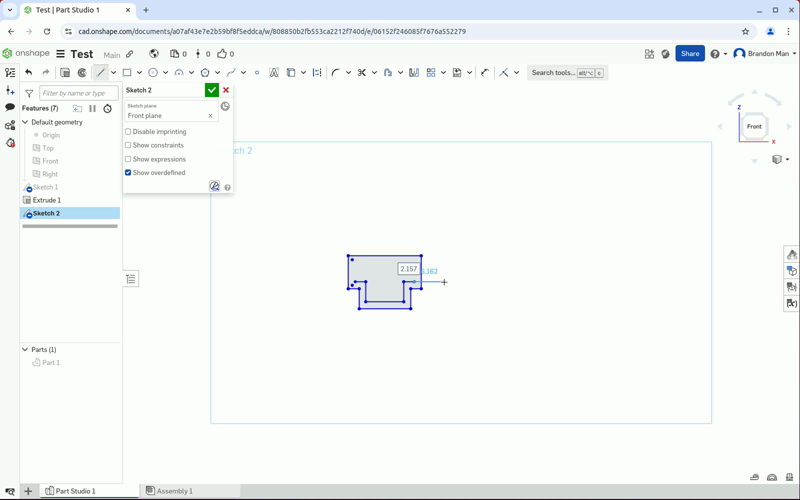
mouse_move(414, 263)
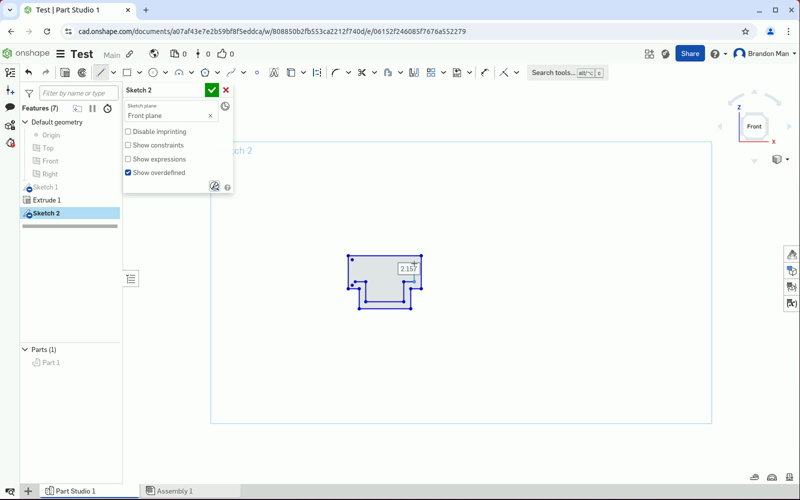
click(414, 263)
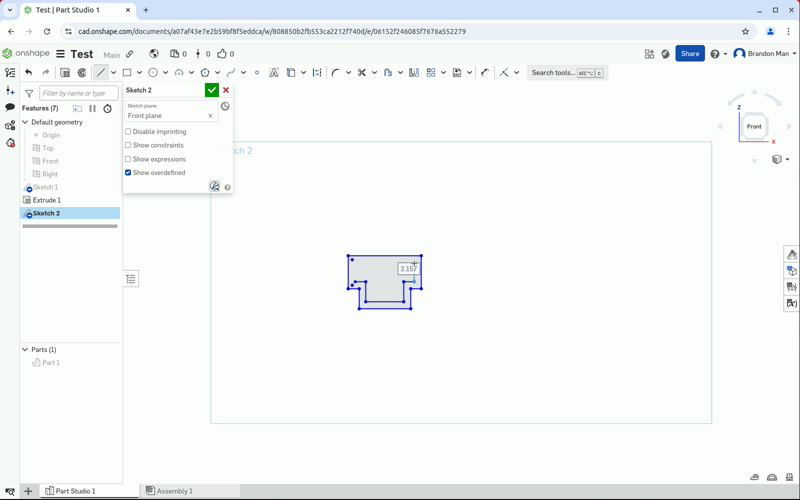
key_up(shift)
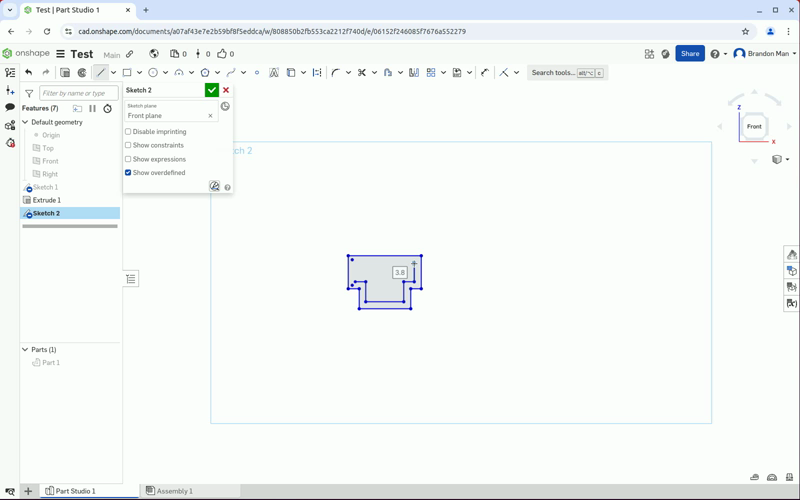
key_down(shift)
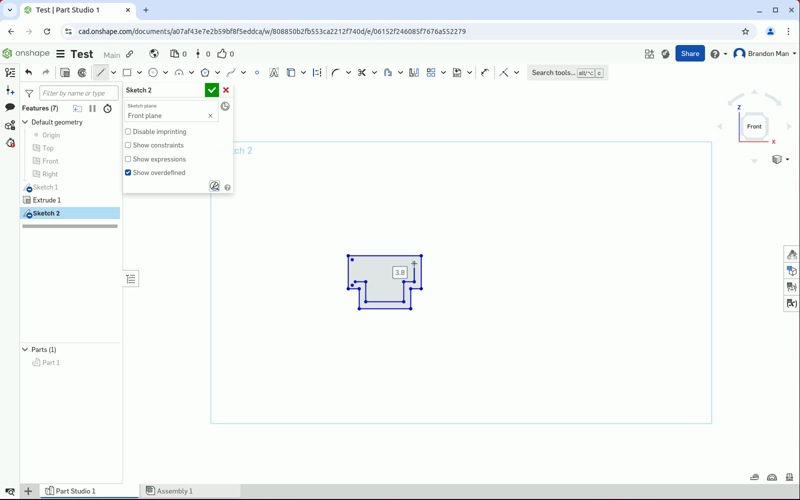
mouse_move(444, 263)
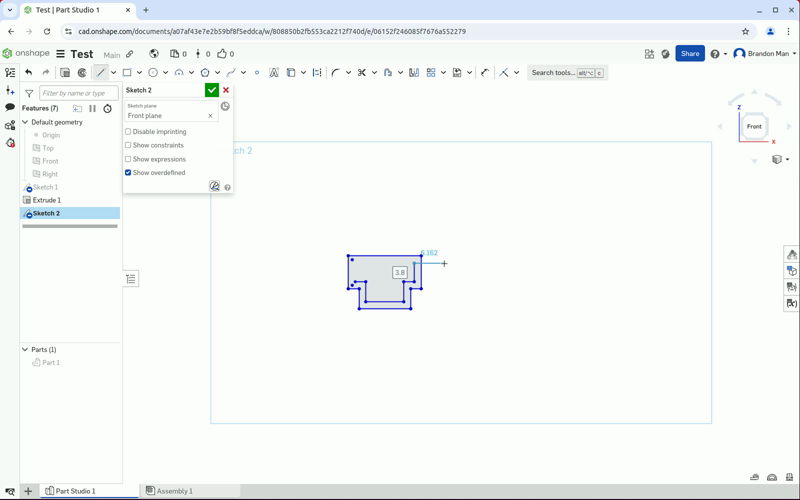
mouse_move(355, 263)
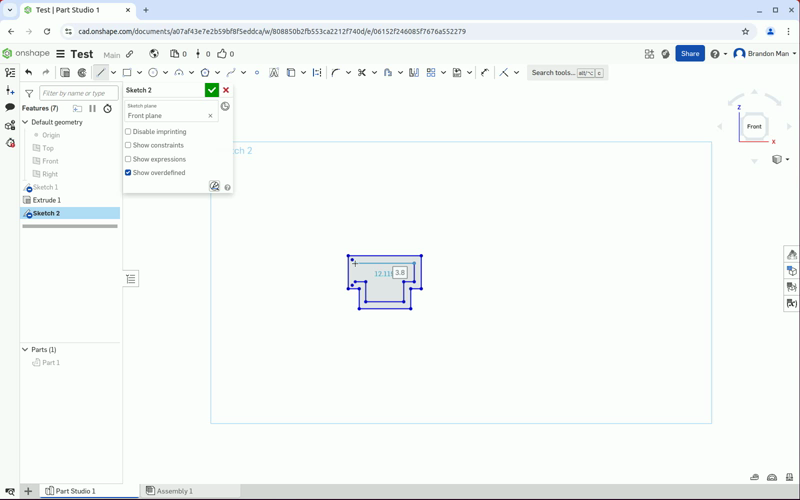
scroll(6)
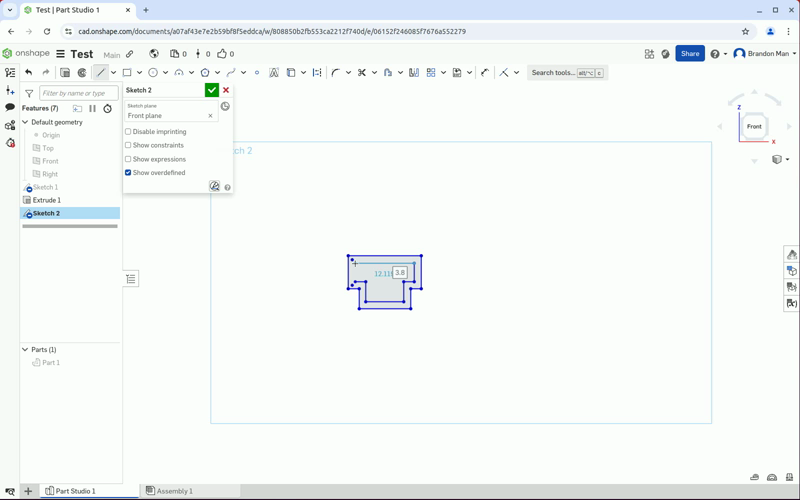
scroll(6)
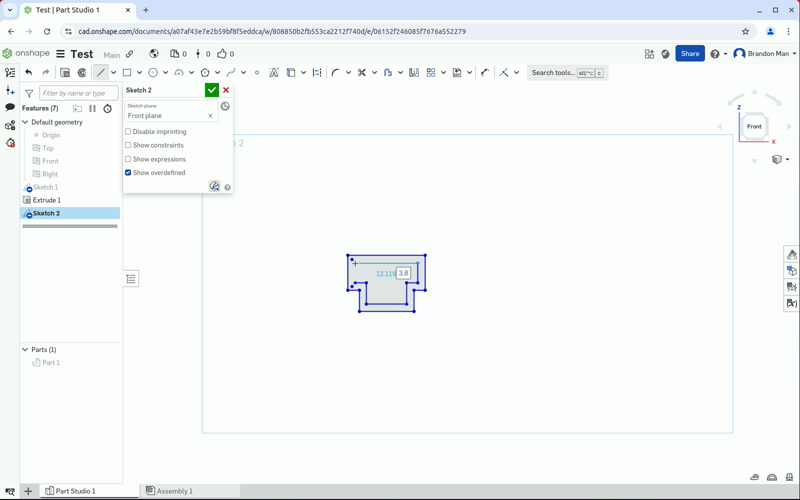
scroll(6)
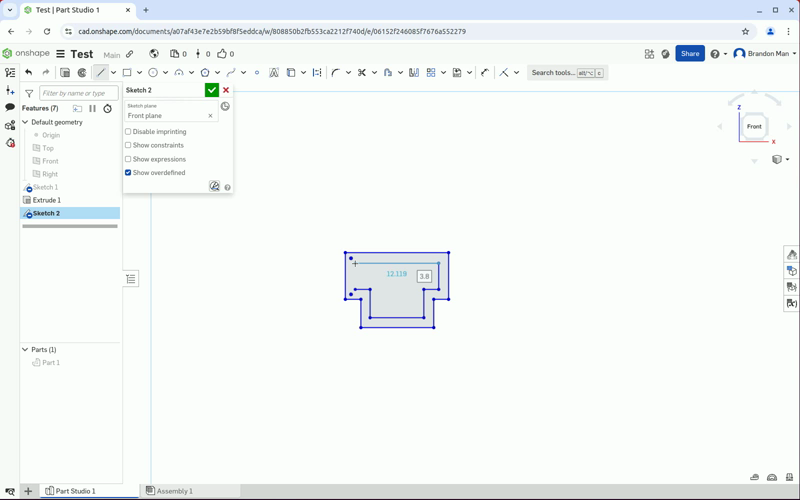
scroll(6)
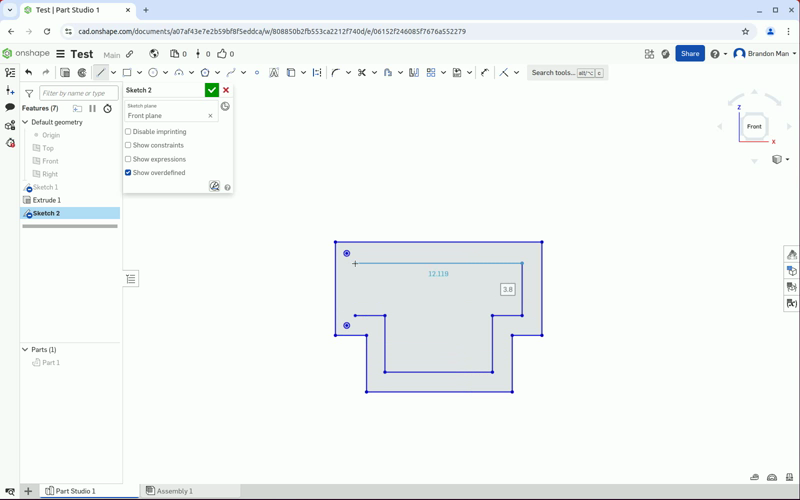
scroll(6)
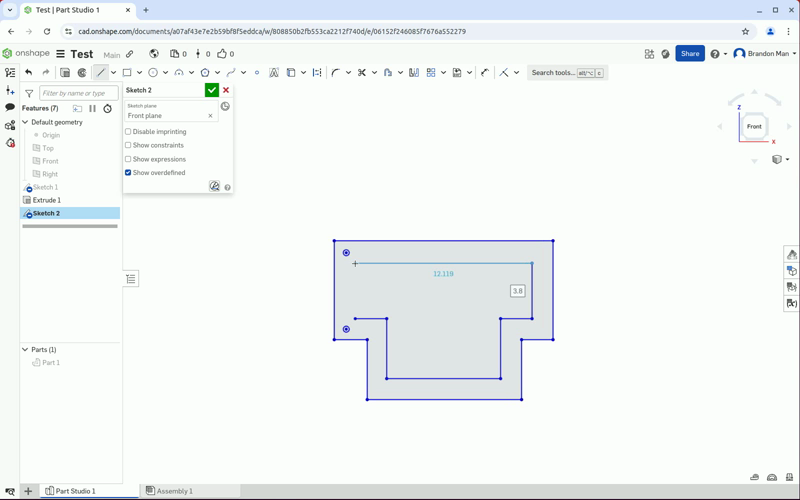
scroll(6)
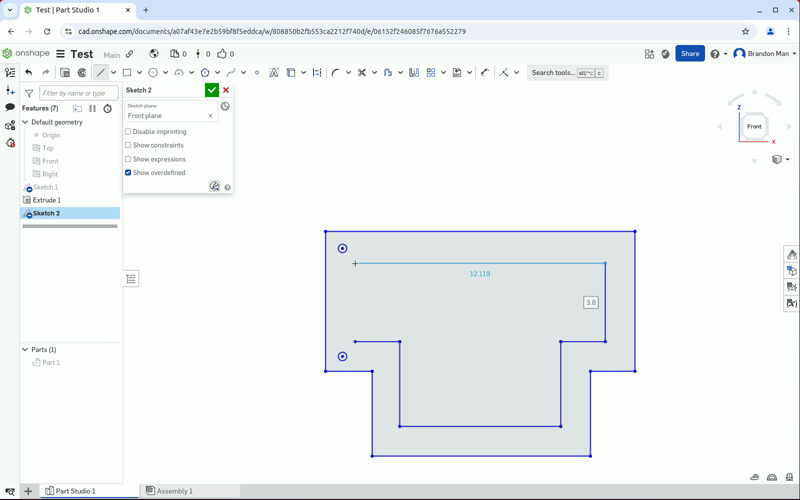
scroll(6)
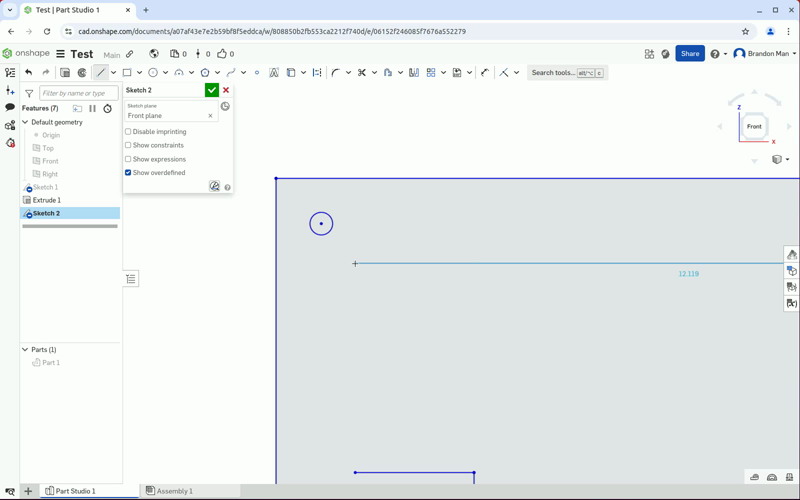
click(355, 263)
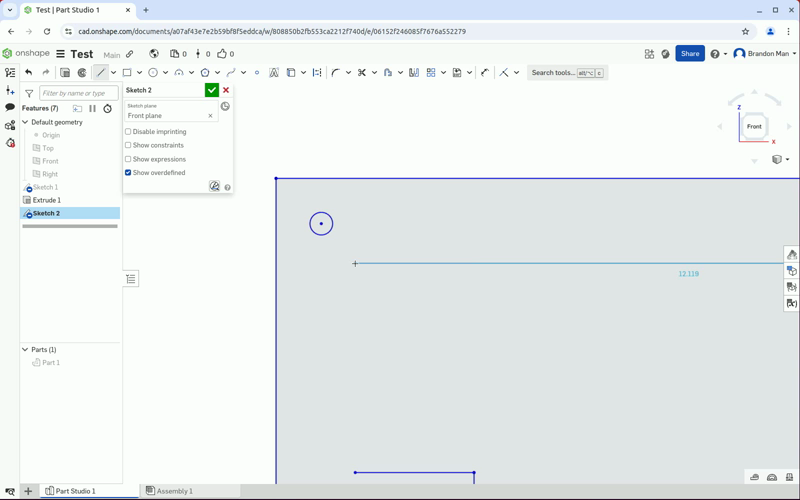
scroll(-6)
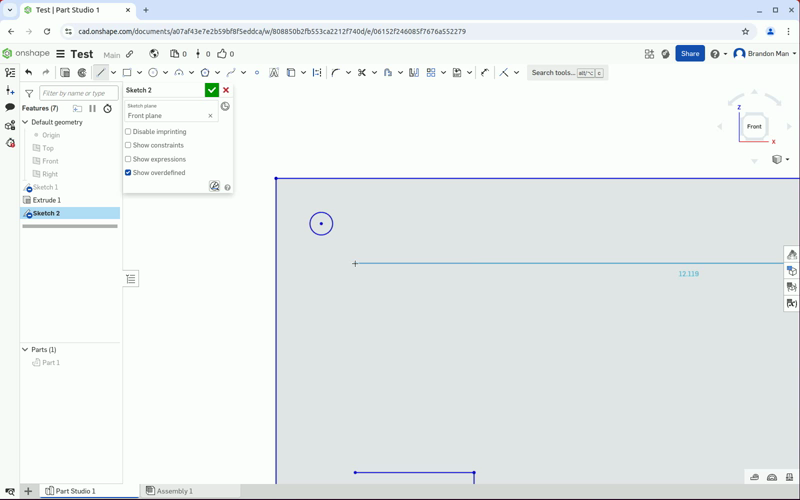
scroll(-6)
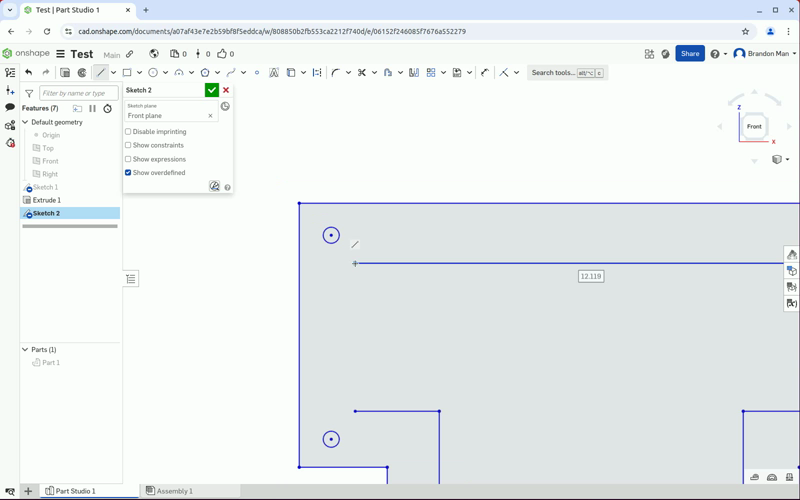
scroll(-6)
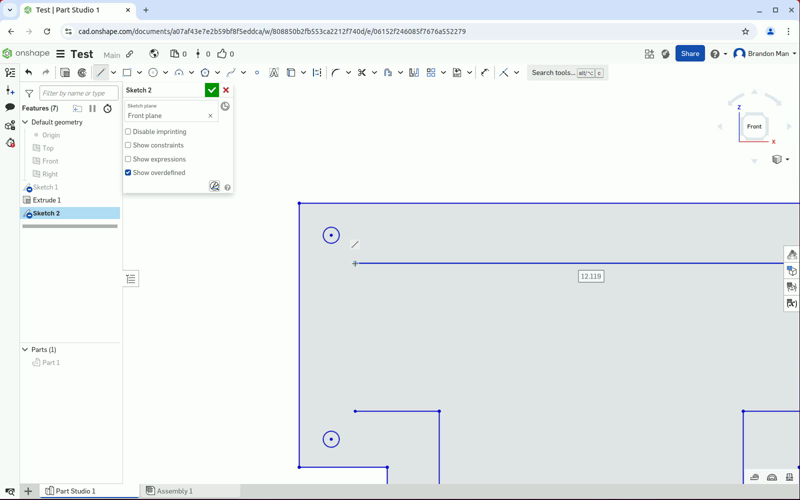
scroll(-6)
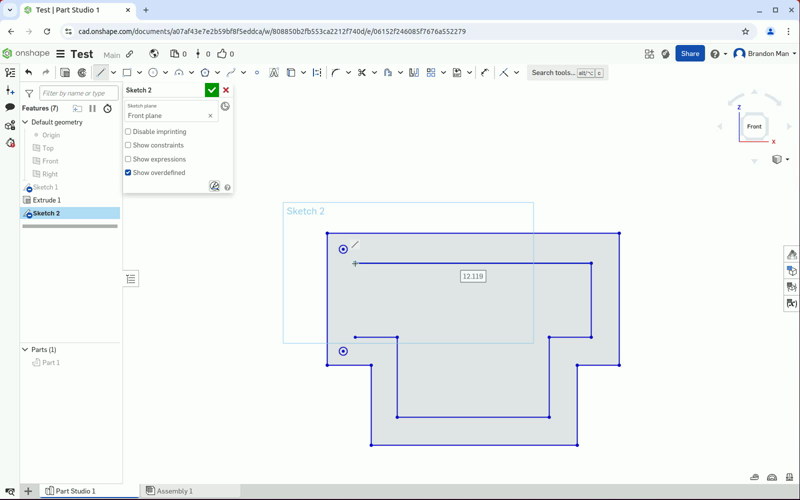
scroll(-6)
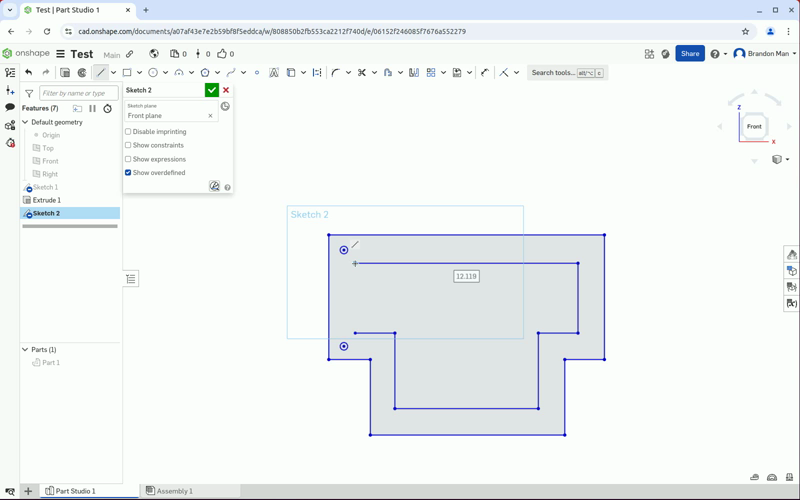
scroll(-6)
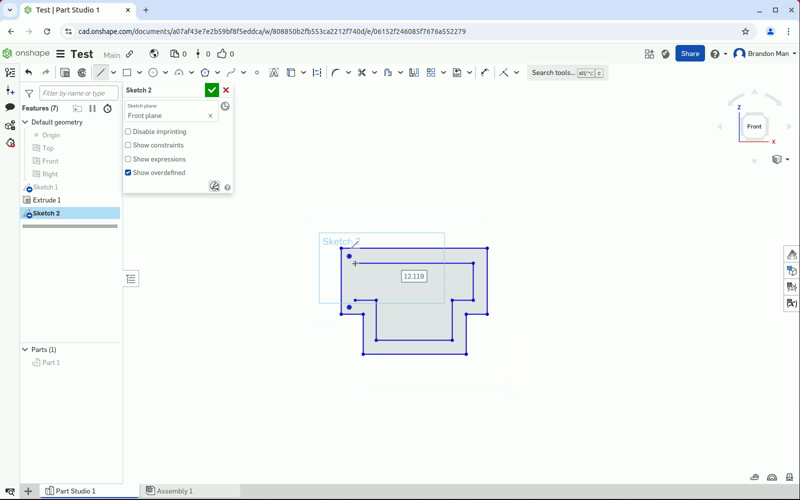
scroll(-6)
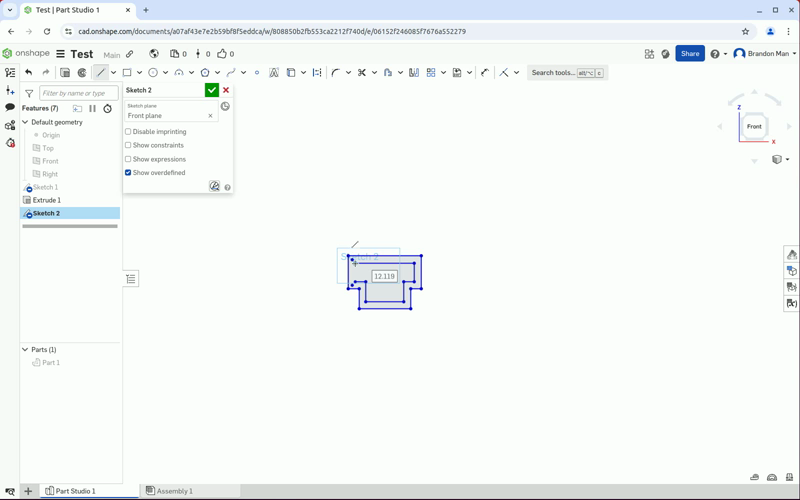
key_up(shift)
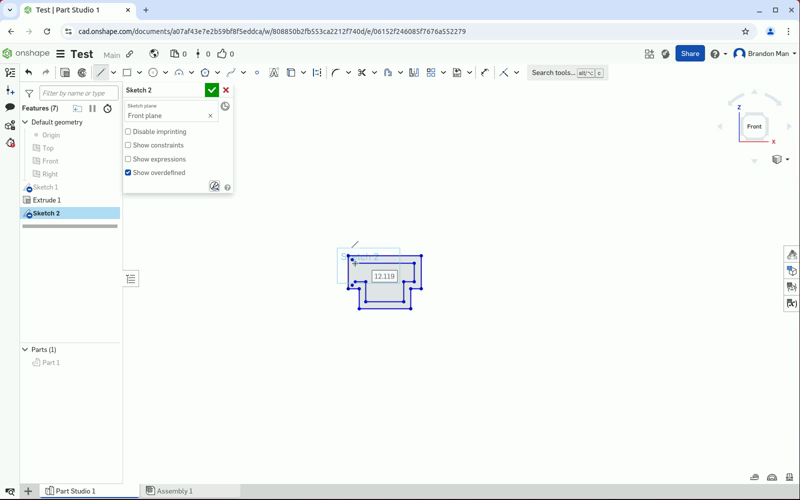
mouse_move(385, 263)
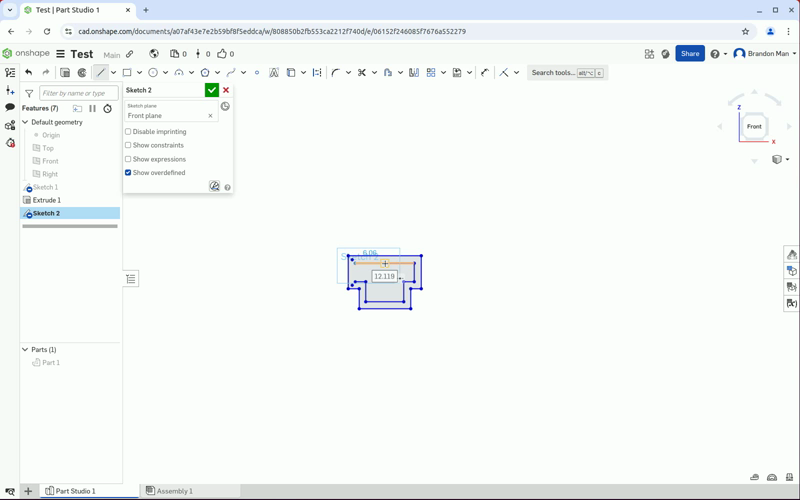
key_down(shift)
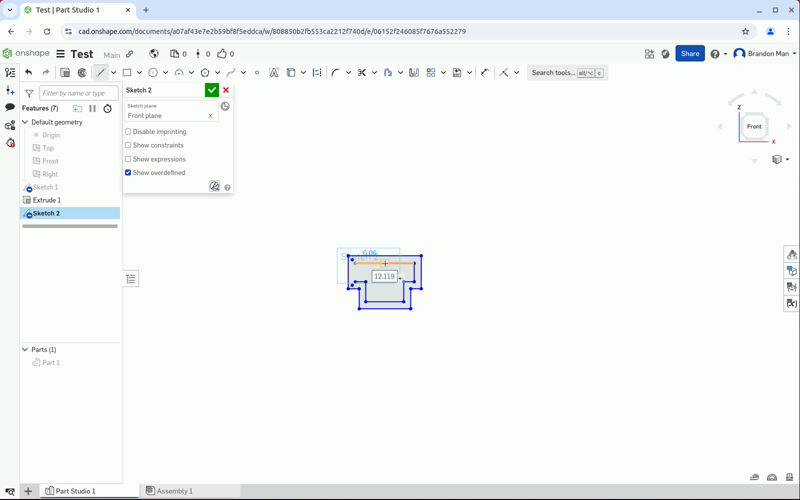
mouse_move(355, 281)
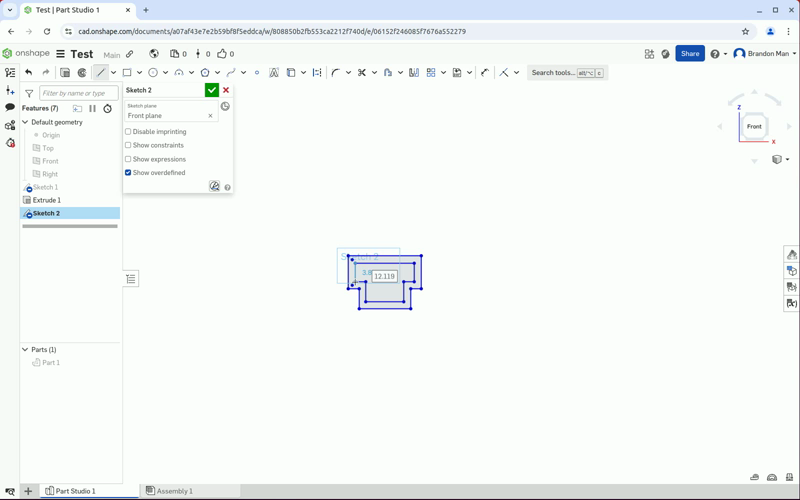
scroll(6)
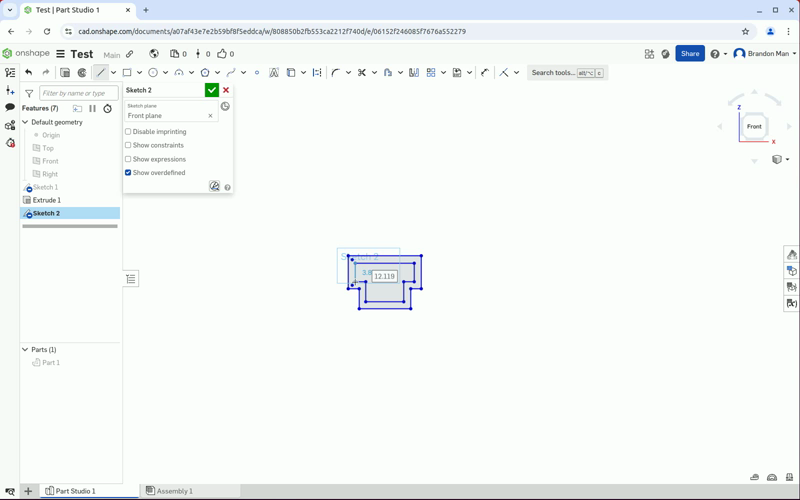
scroll(6)
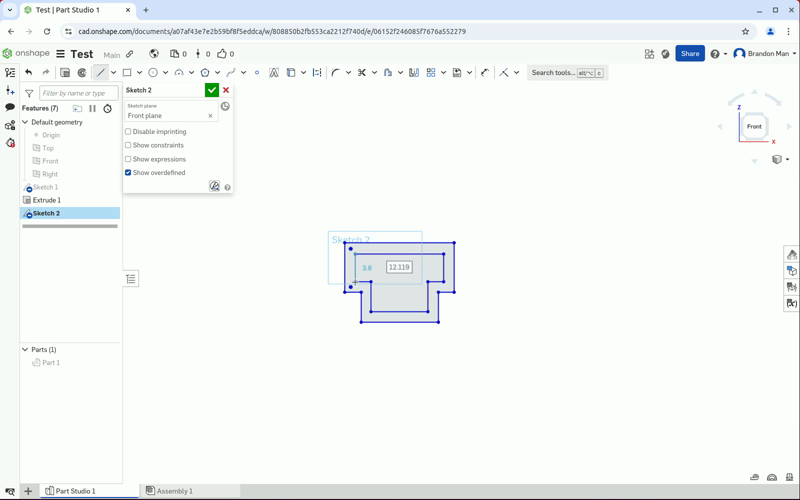
scroll(6)
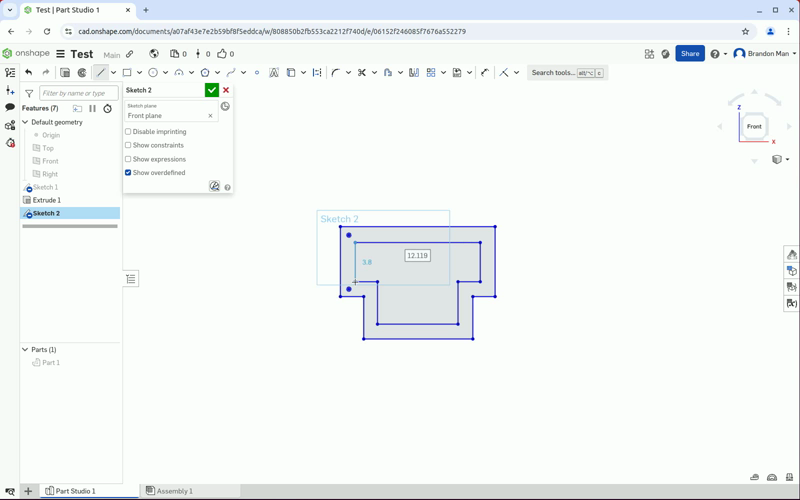
scroll(6)
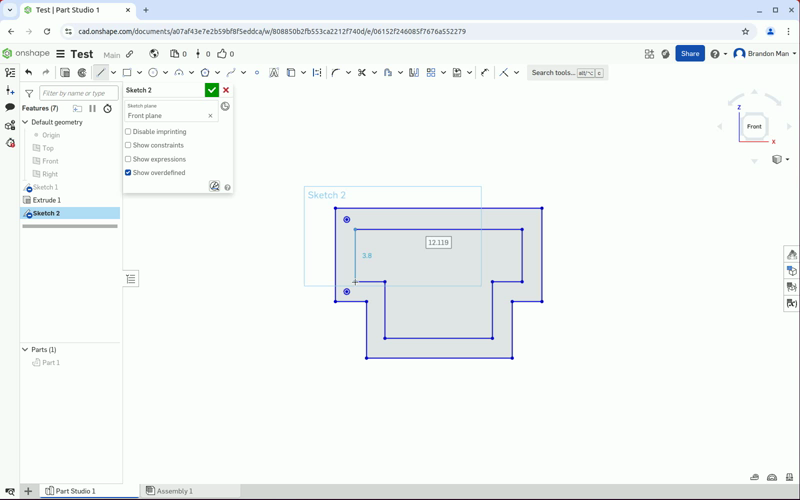
scroll(6)
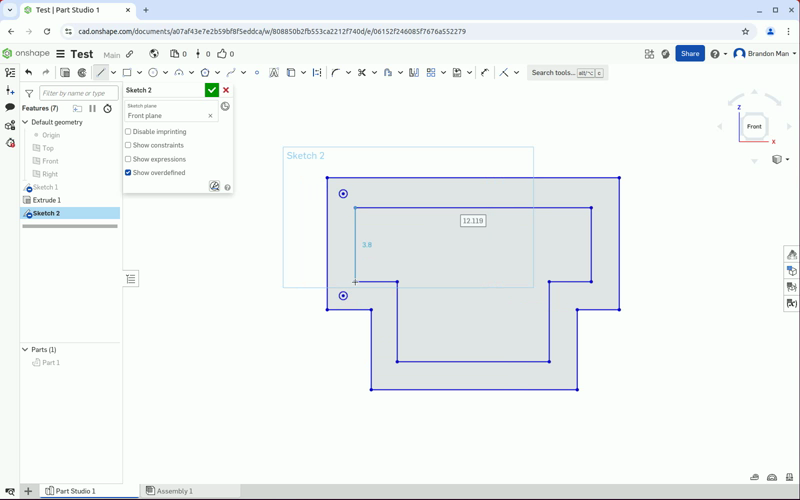
scroll(6)
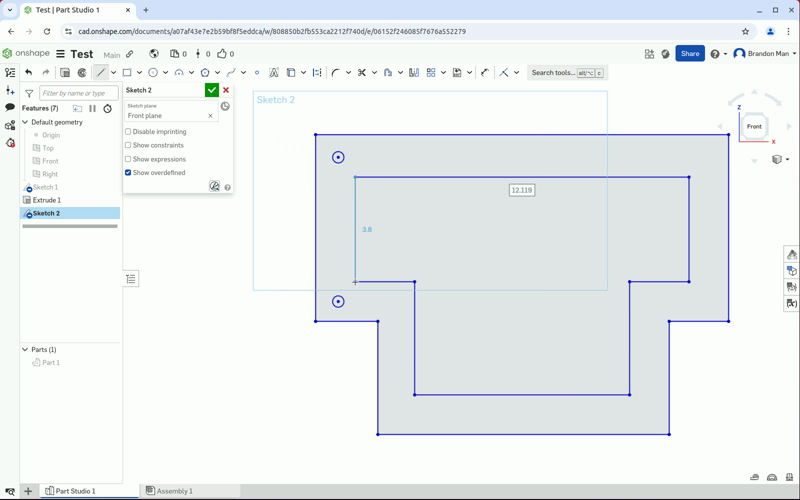
scroll(6)
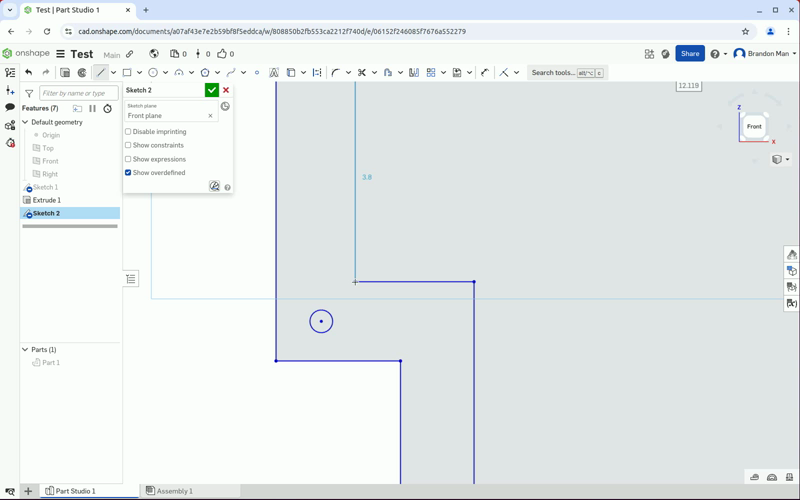
key_up(shift)
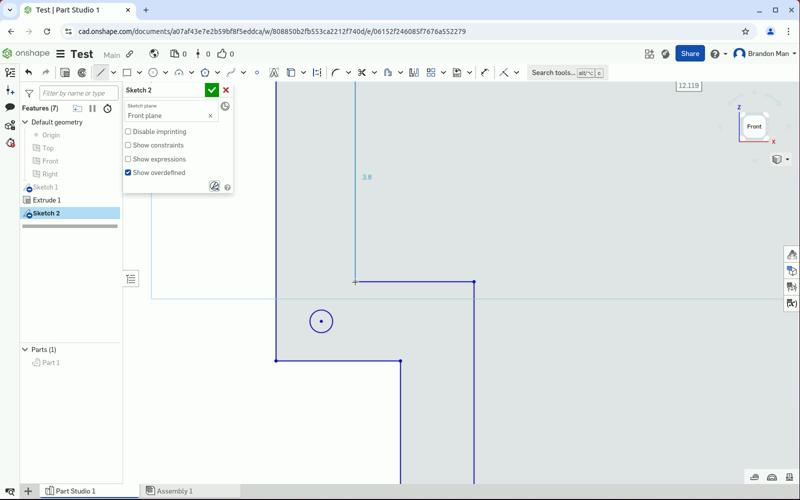
click(355, 281)
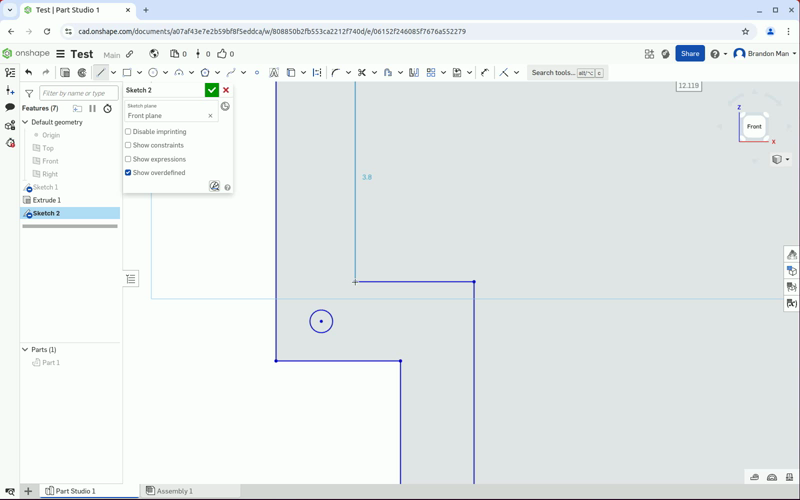
scroll(-6)
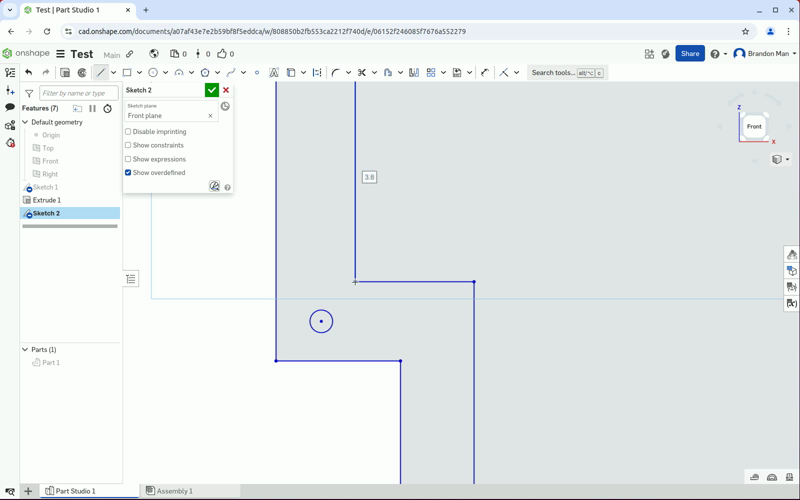
scroll(-6)
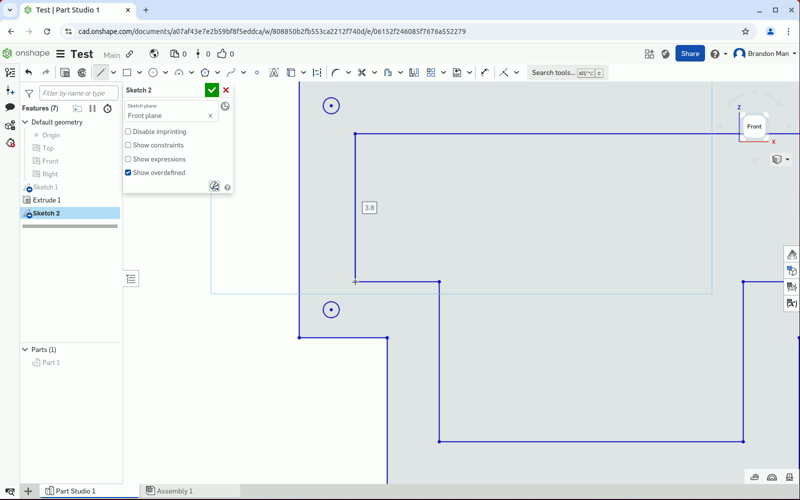
scroll(-6)
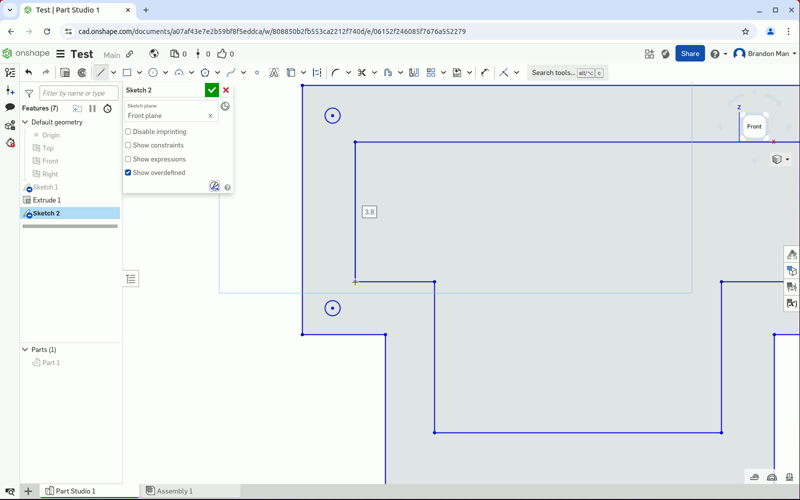
scroll(-6)
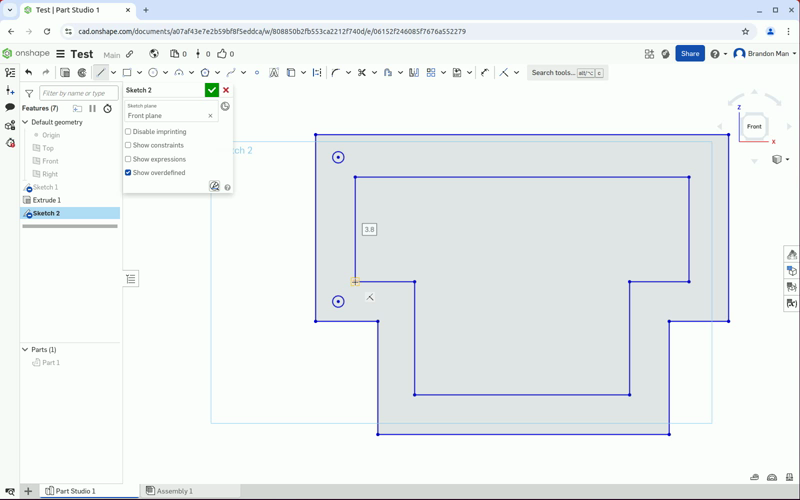
scroll(-6)
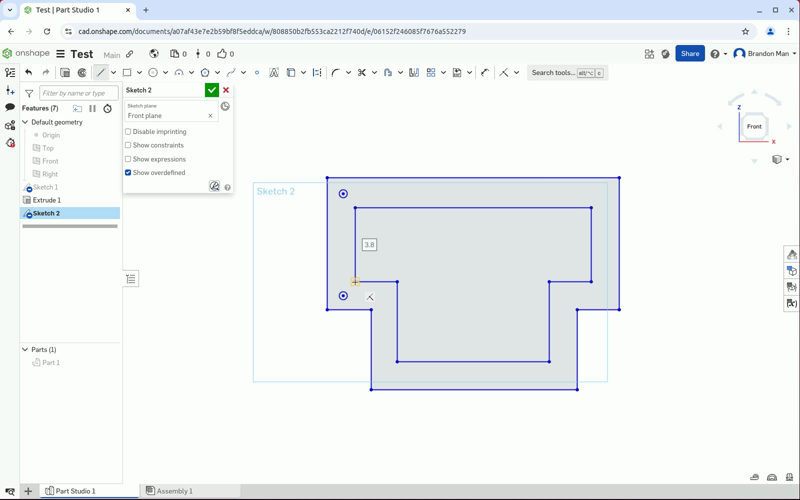
scroll(-6)
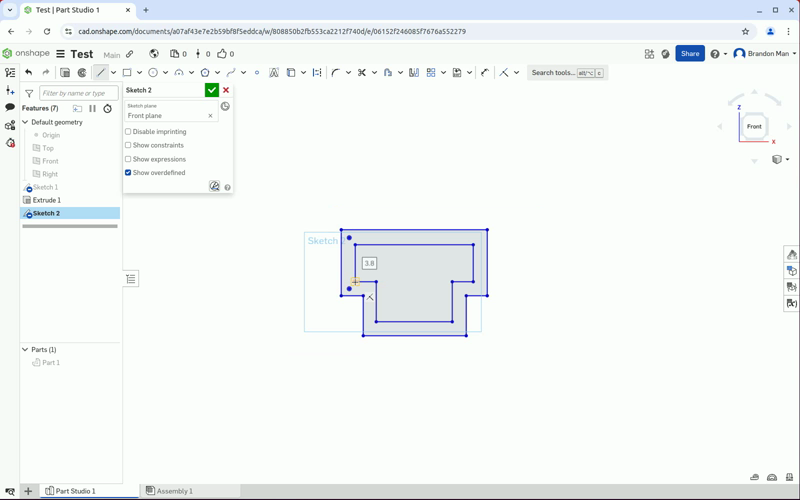
scroll(-6)
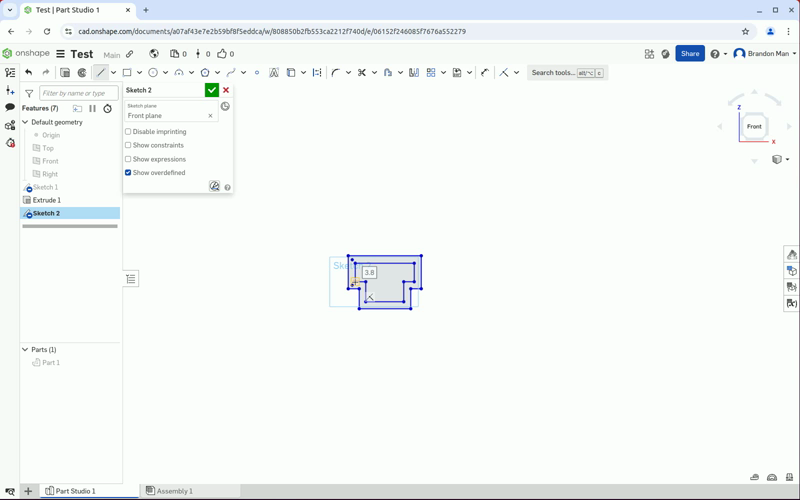
key(esc)
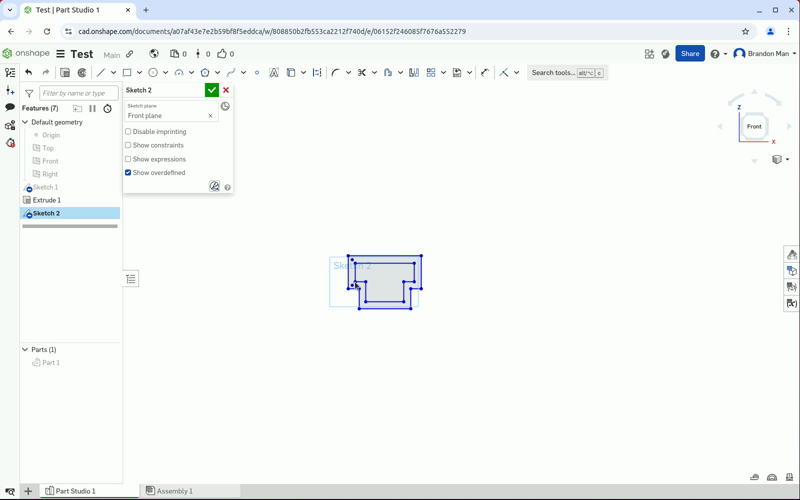
key(c)
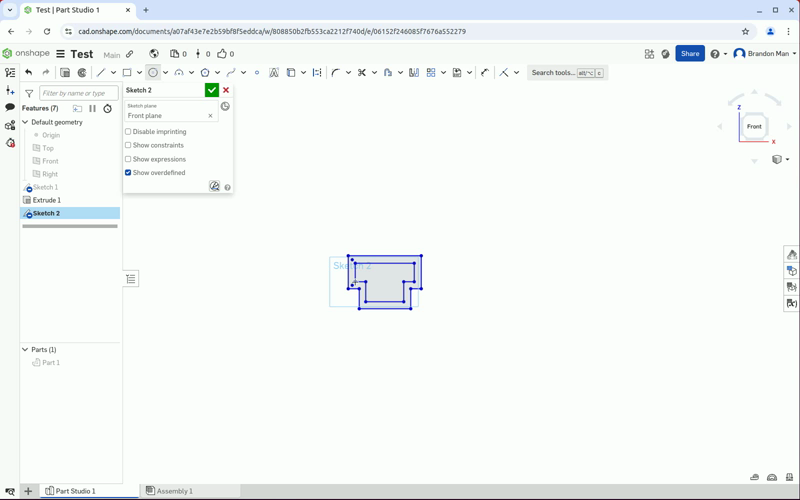
key_down(shift)
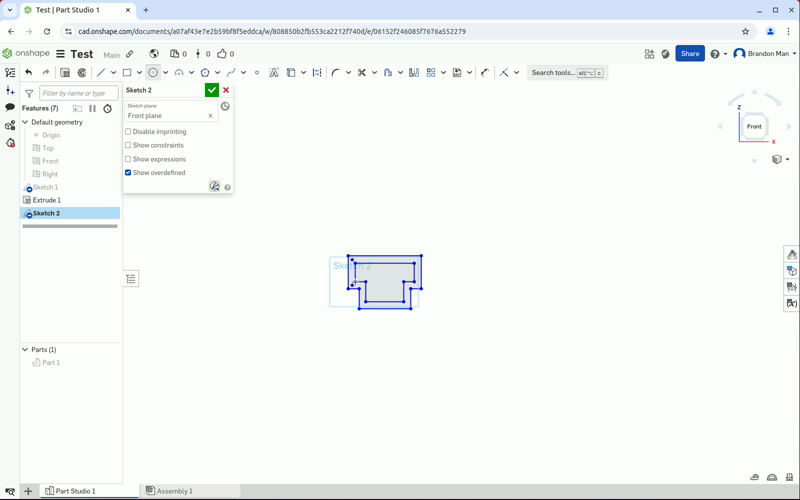
mouse_move(417, 285)
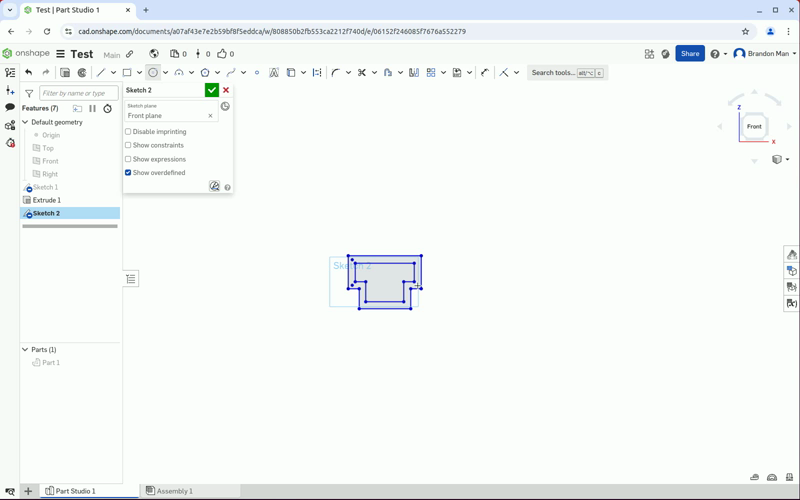
click(417, 285)
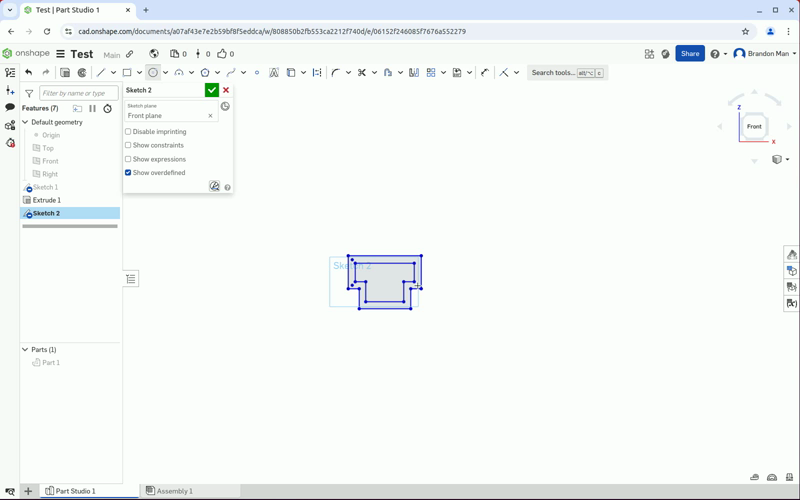
key_up(shift)
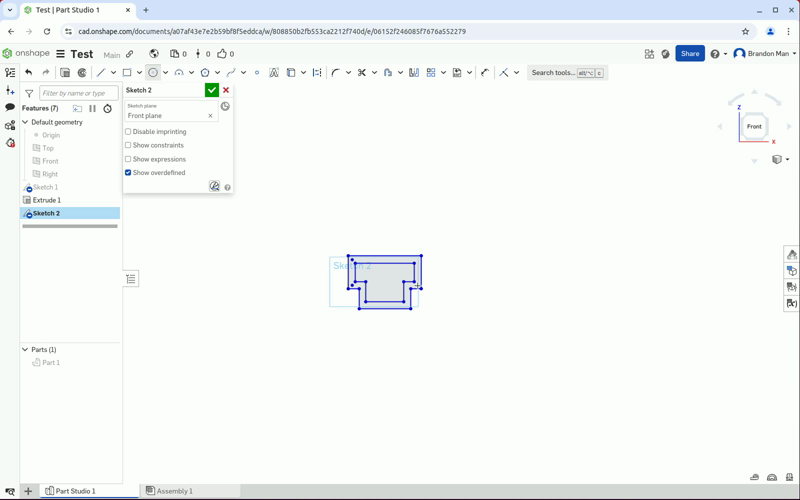
mouse_move(418, 285)
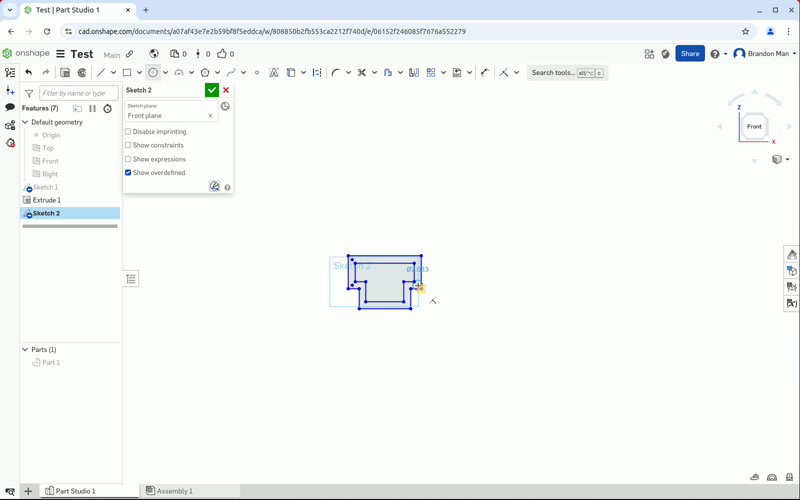
scroll(6)
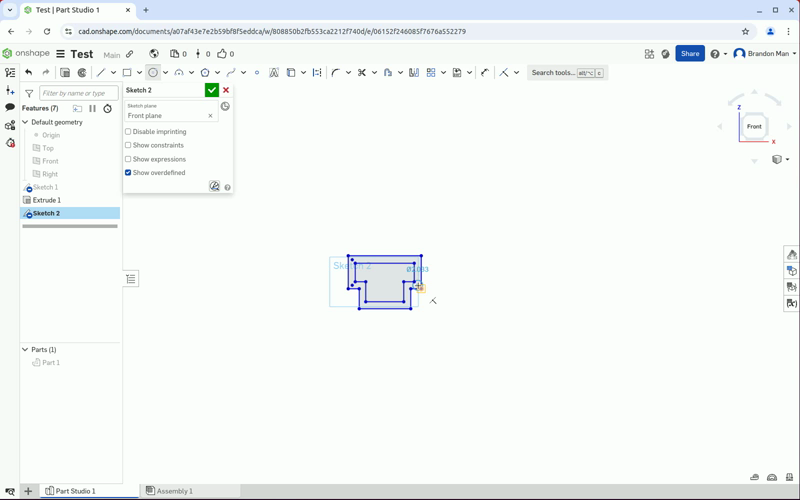
scroll(6)
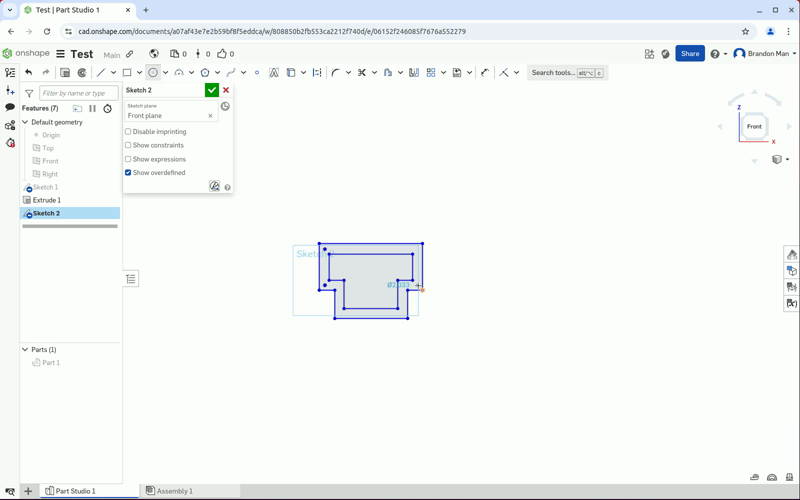
scroll(6)
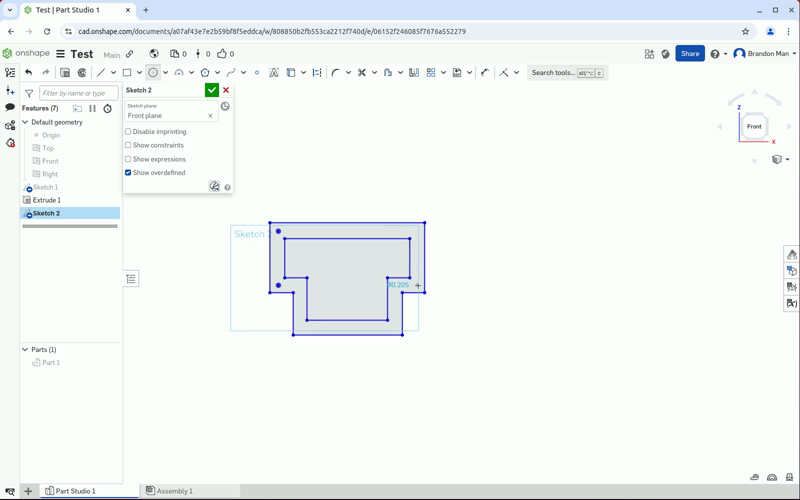
scroll(6)
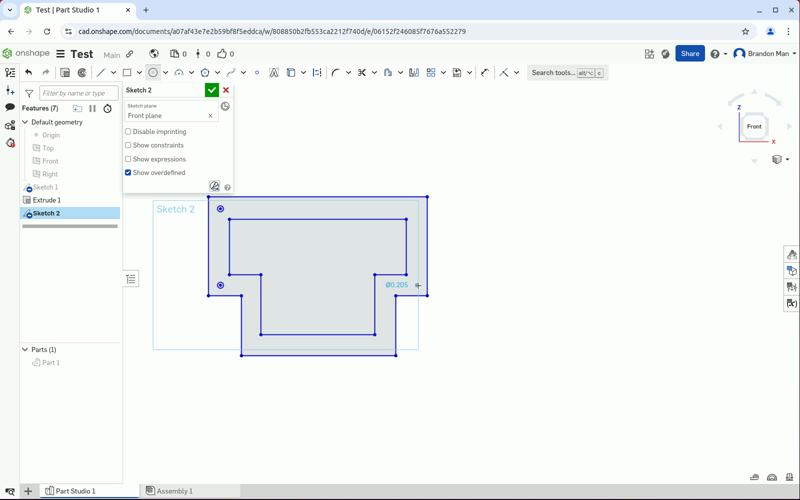
scroll(6)
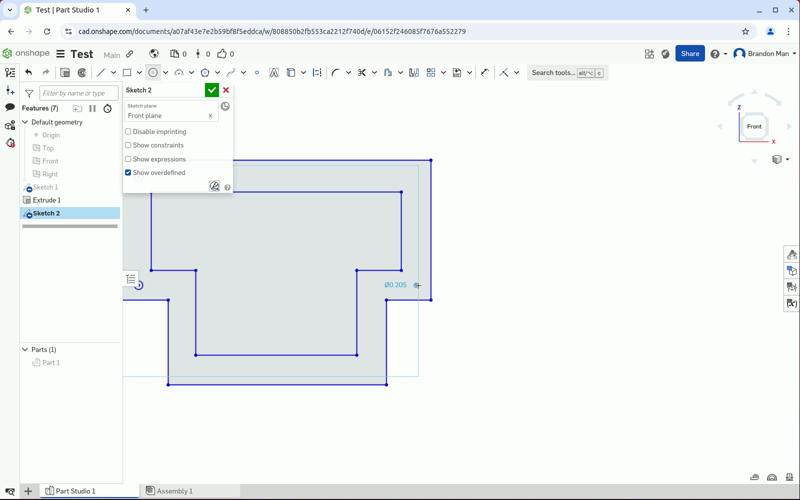
scroll(6)
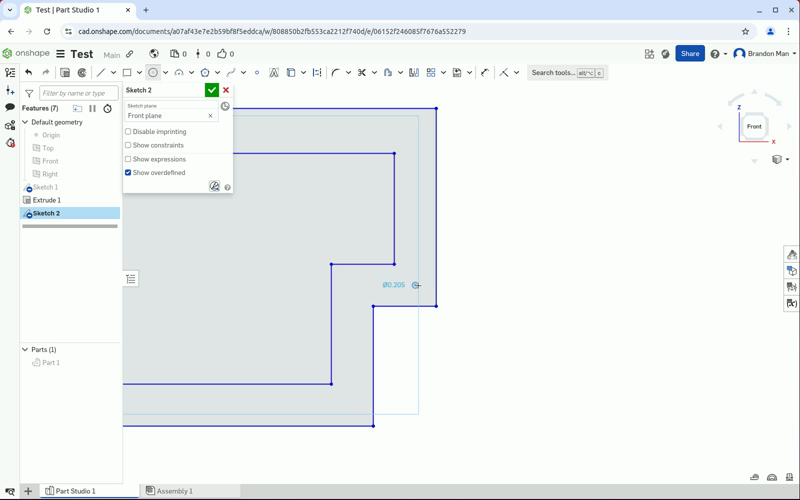
scroll(6)
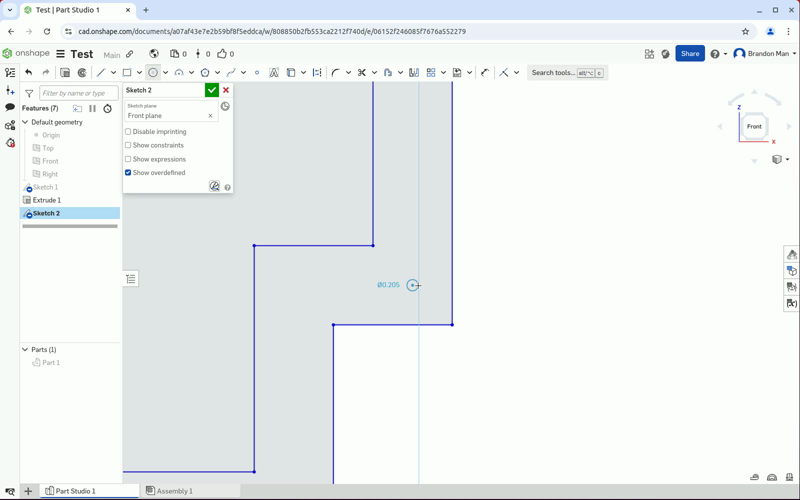
click(418, 285)
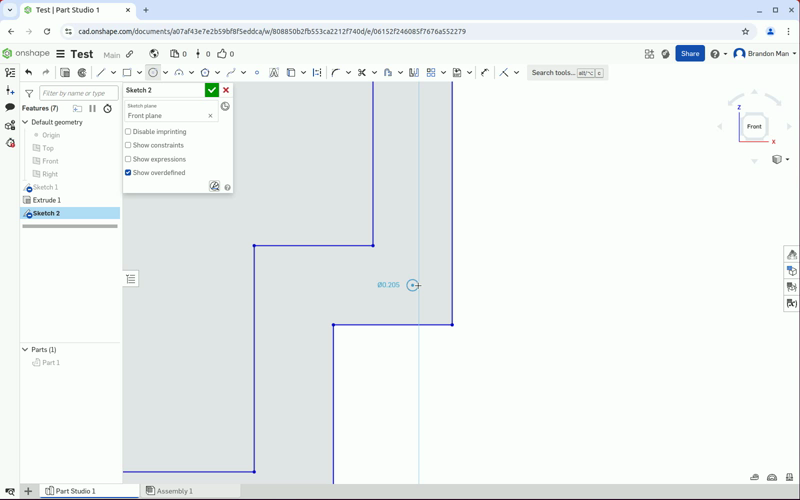
scroll(-6)
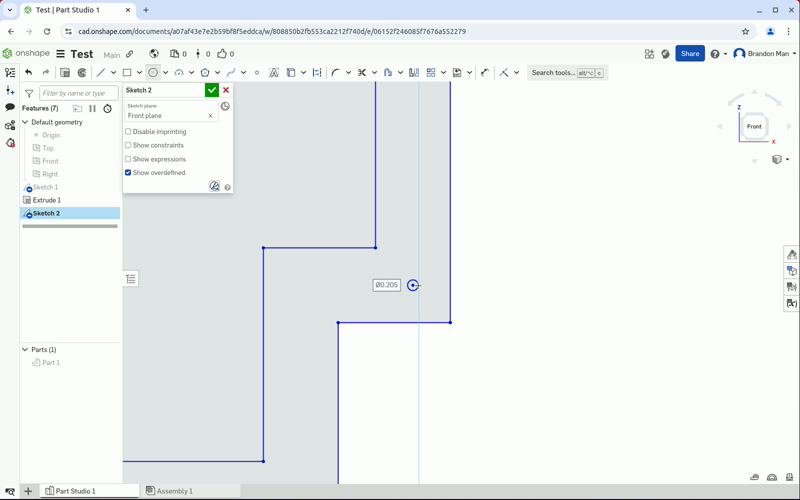
scroll(-6)
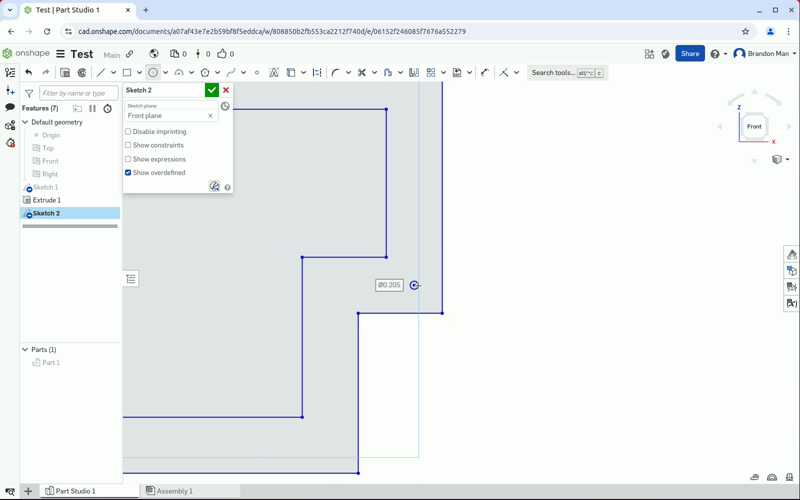
scroll(-6)
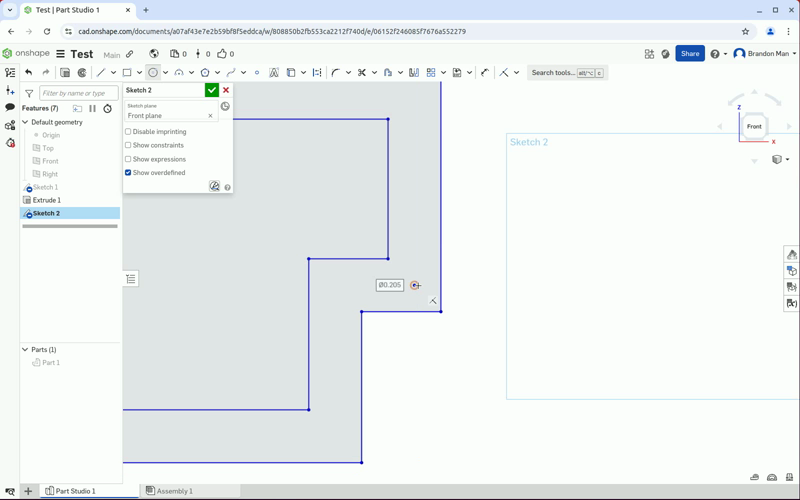
scroll(-6)
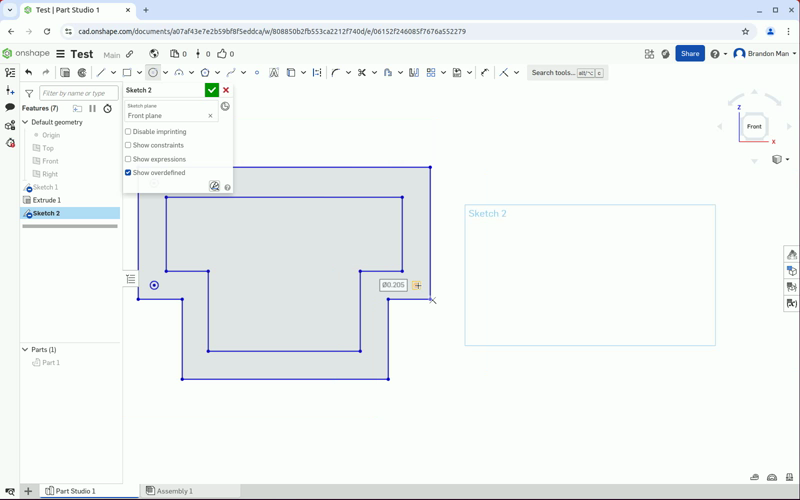
scroll(-6)
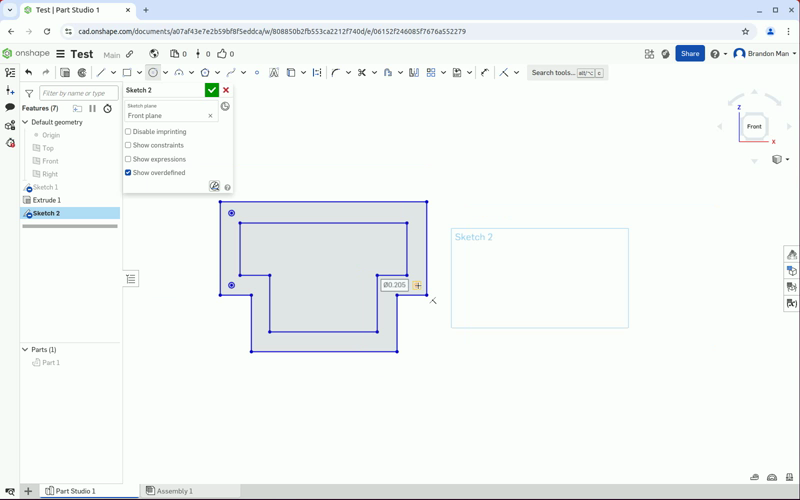
scroll(-6)
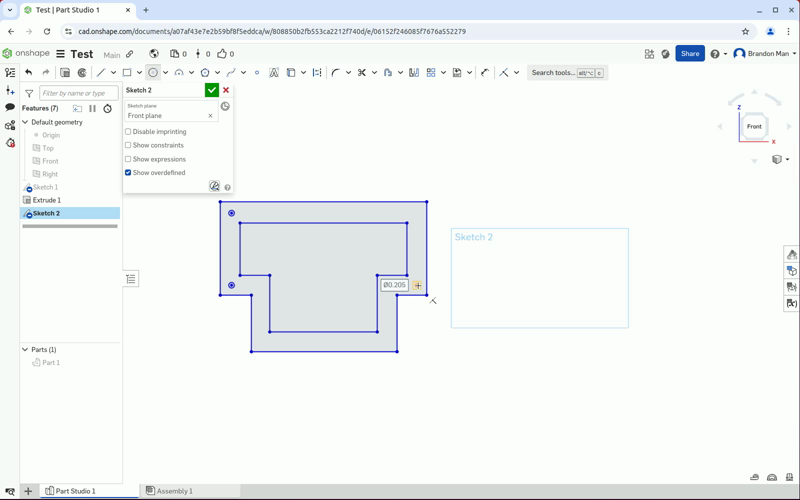
scroll(-6)
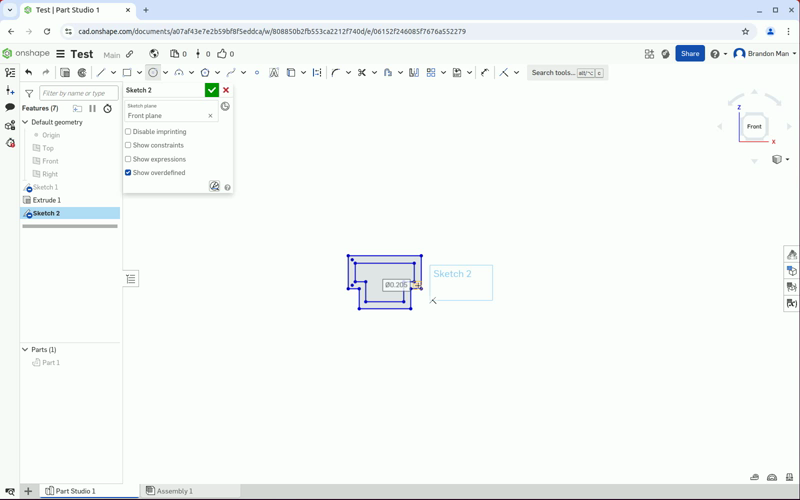
key(esc)
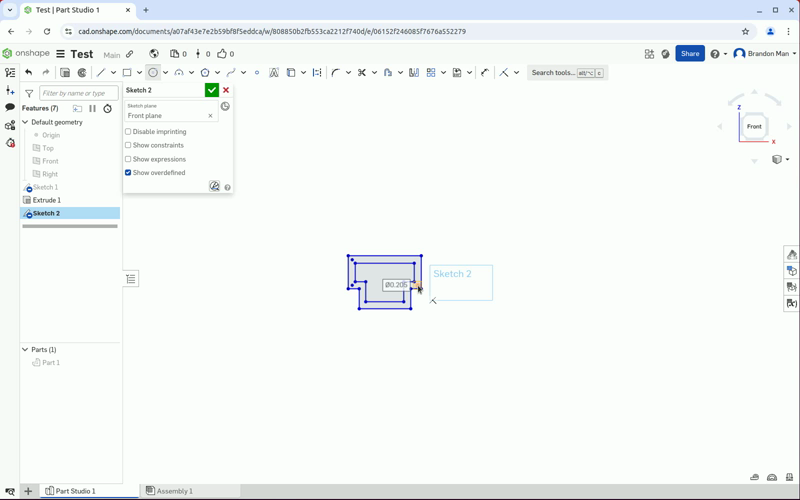
key(c)
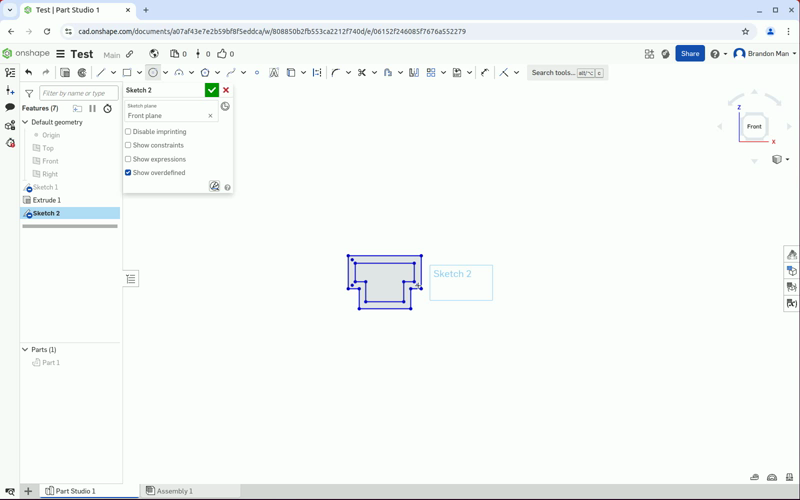
key_down(shift)
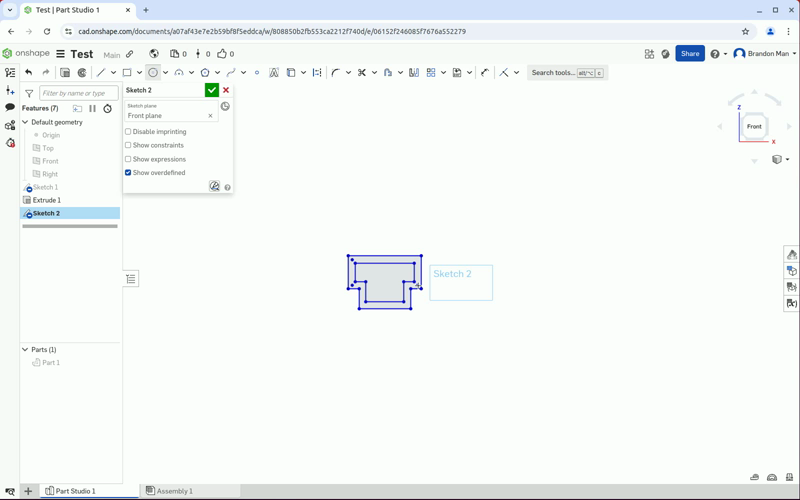
mouse_move(417, 259)
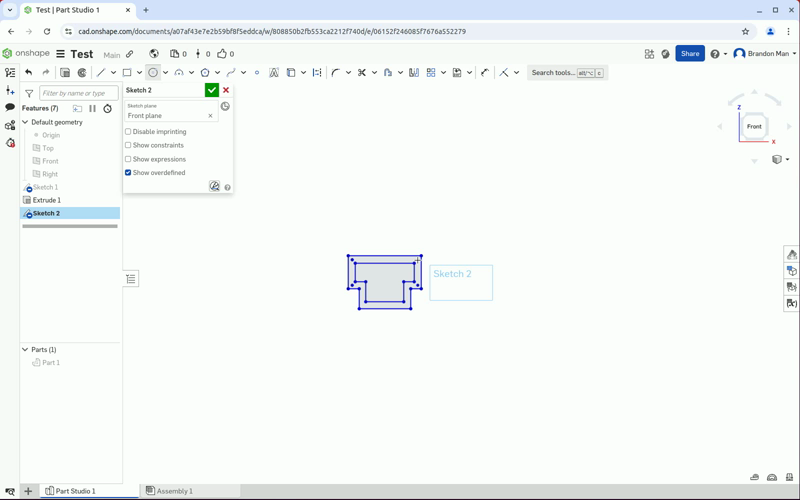
click(417, 259)
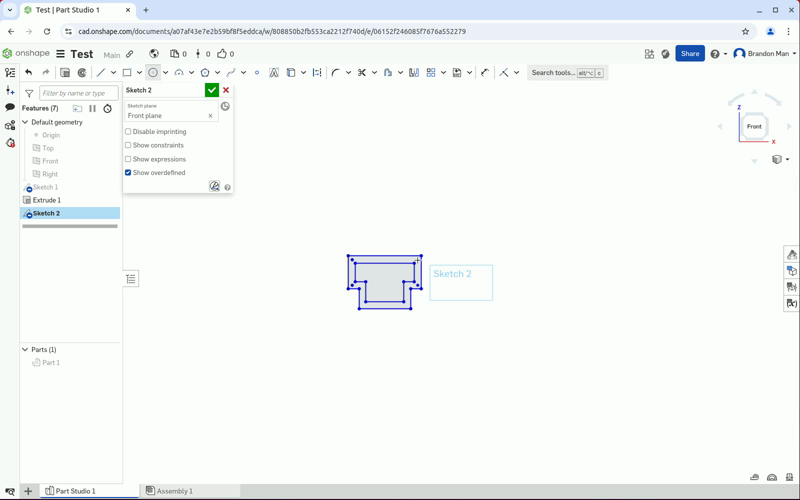
key_up(shift)
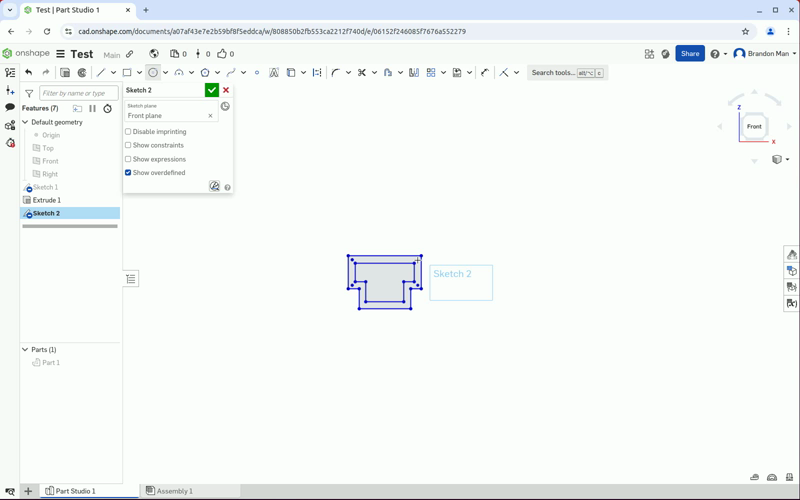
mouse_move(418, 259)
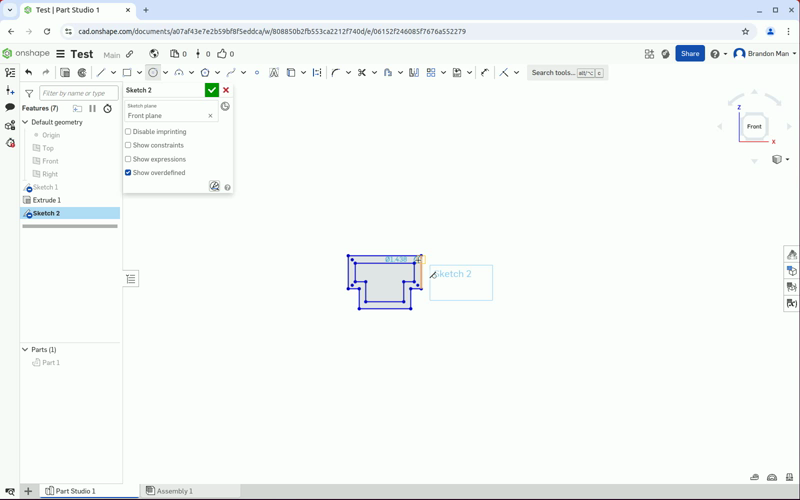
scroll(6)
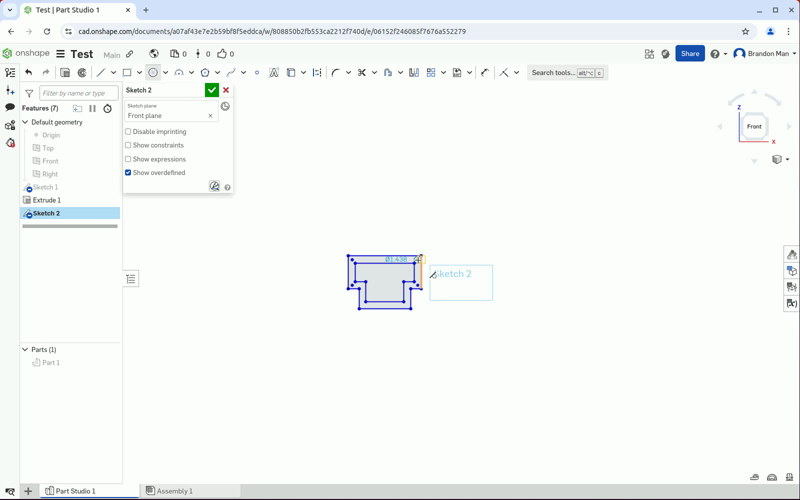
scroll(6)
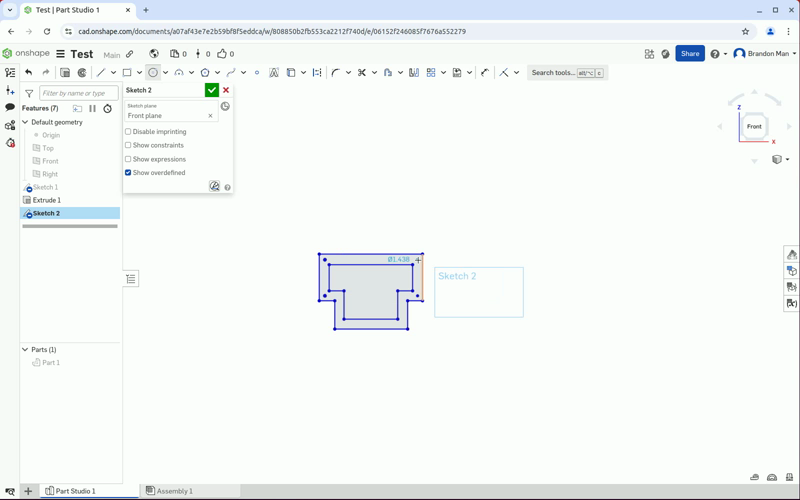
scroll(6)
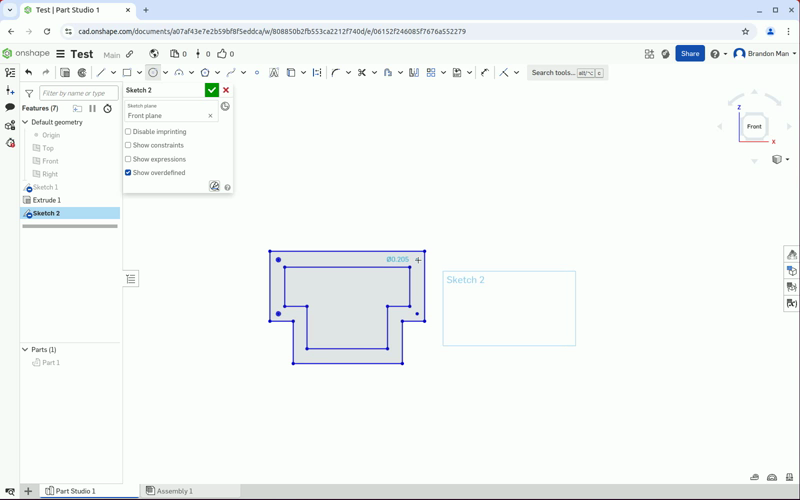
scroll(6)
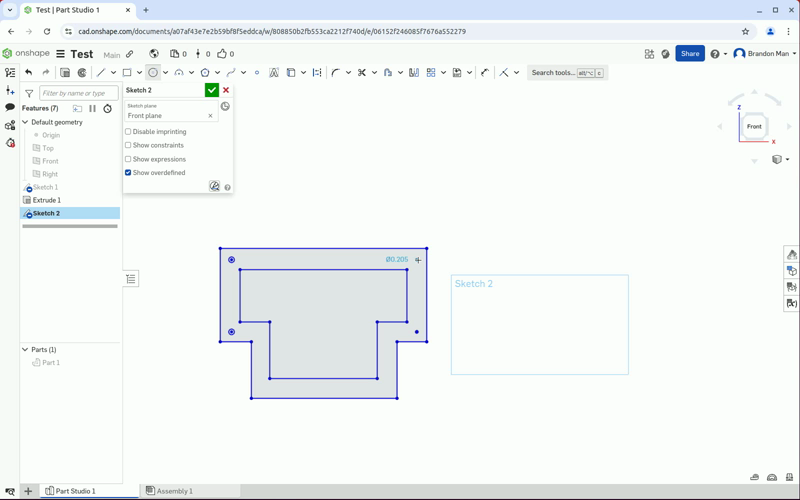
scroll(6)
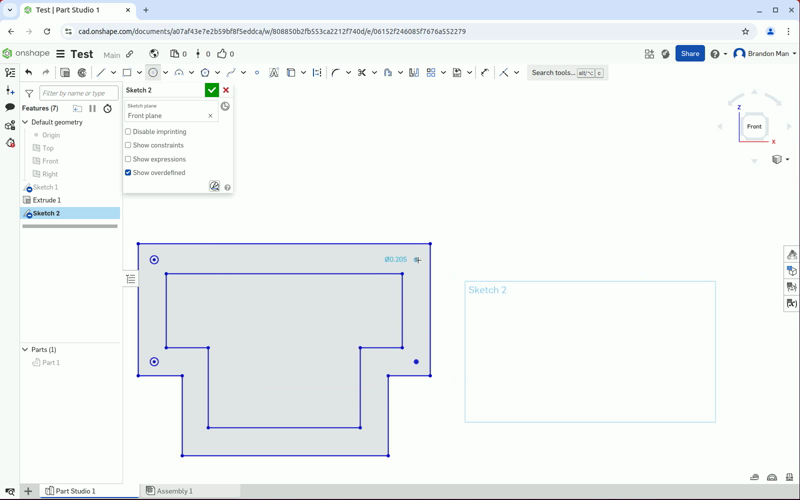
scroll(6)
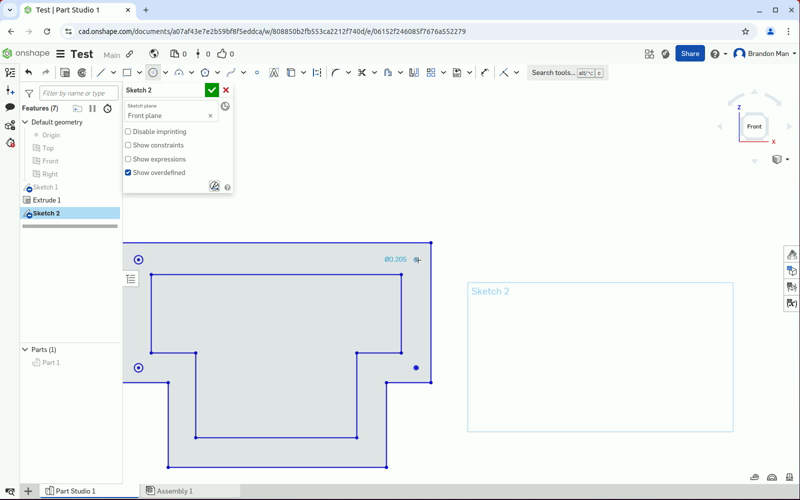
scroll(6)
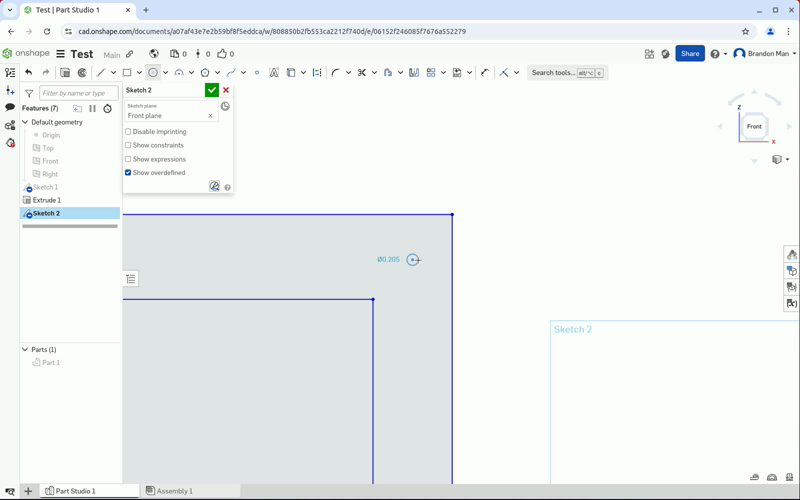
click(418, 259)
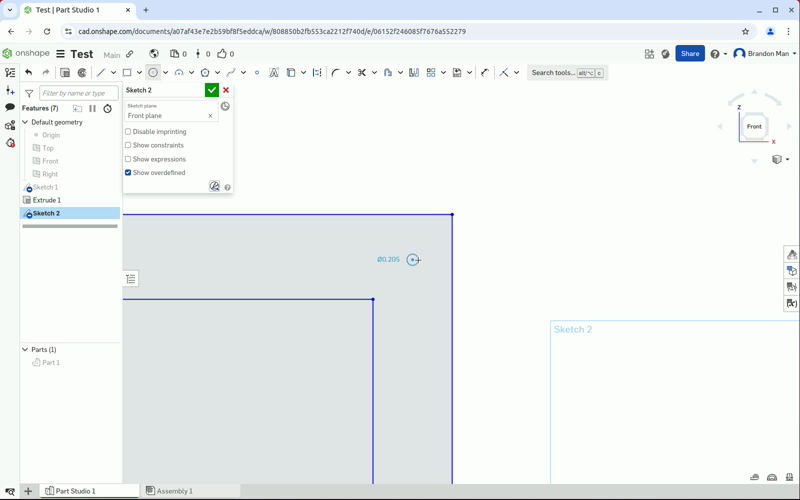
scroll(-6)
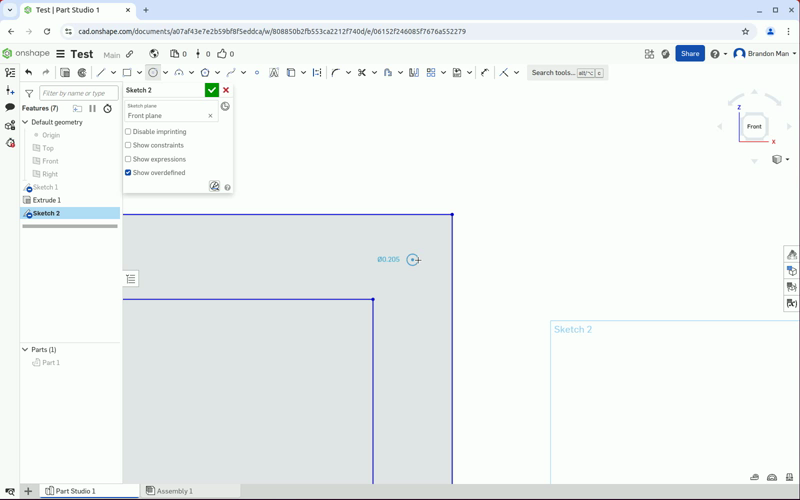
scroll(-6)
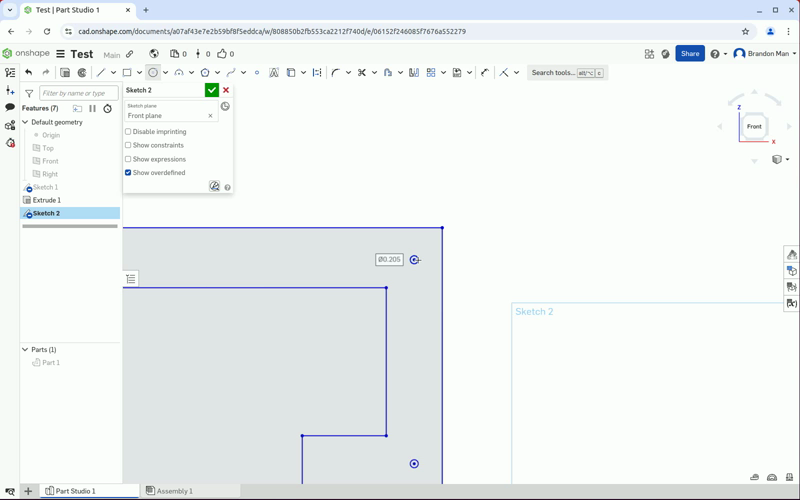
scroll(-6)
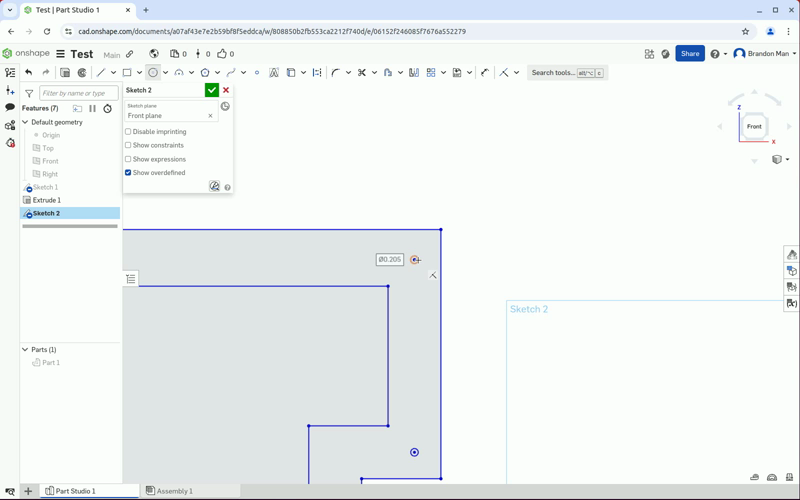
scroll(-6)
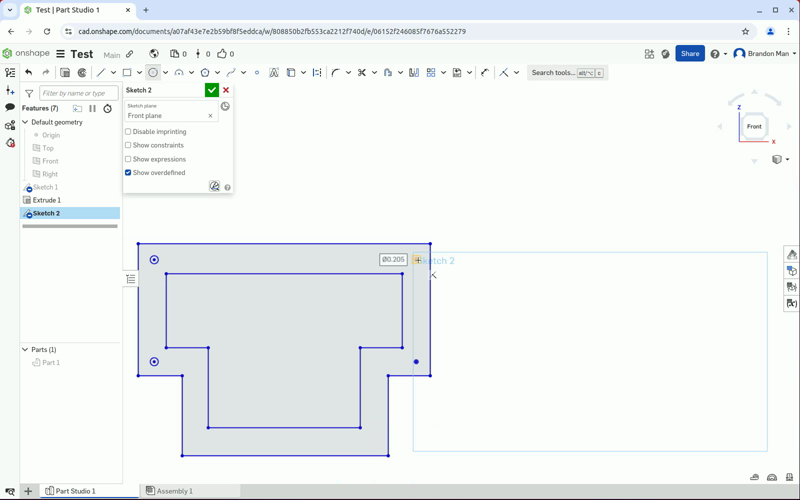
scroll(-6)
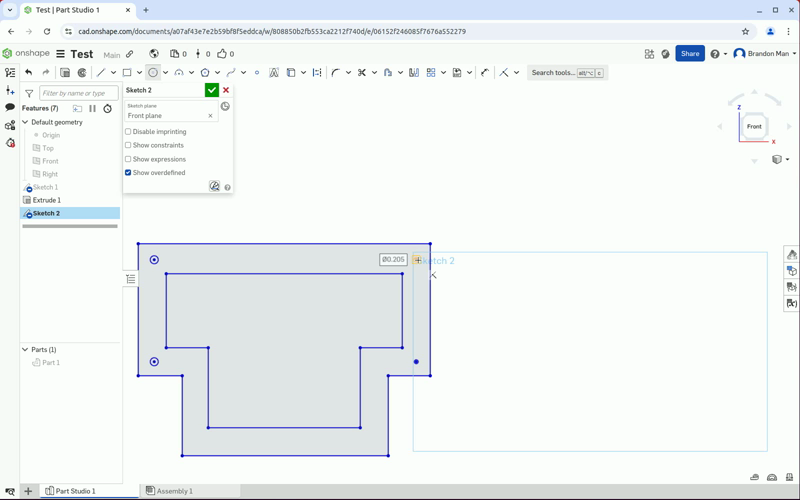
scroll(-6)
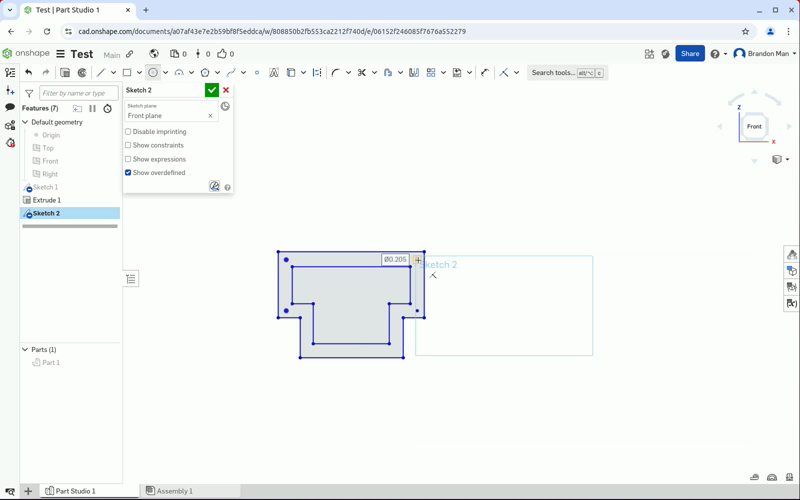
scroll(-6)
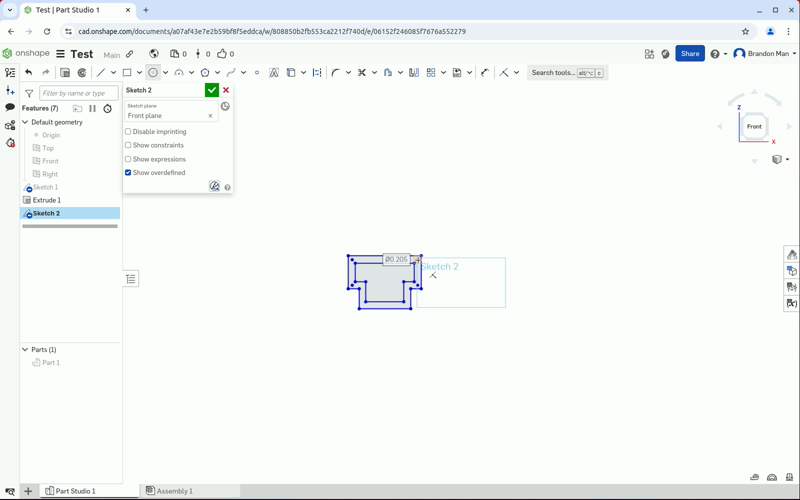
key(esc)
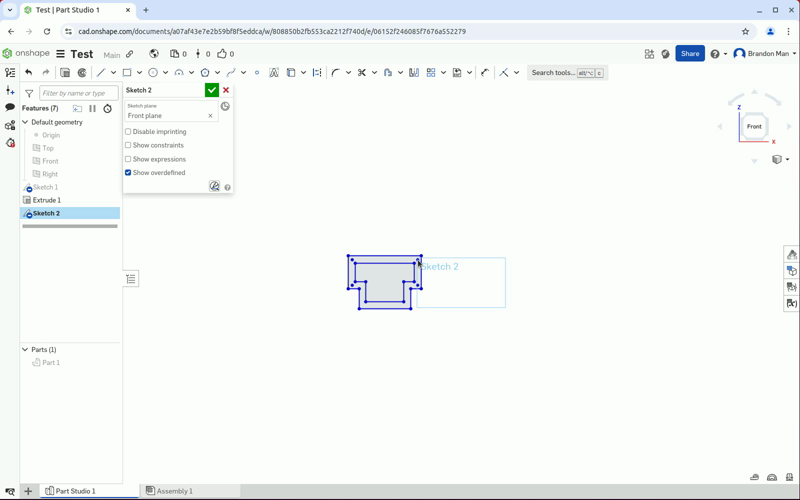
mouse_move(383, 261)
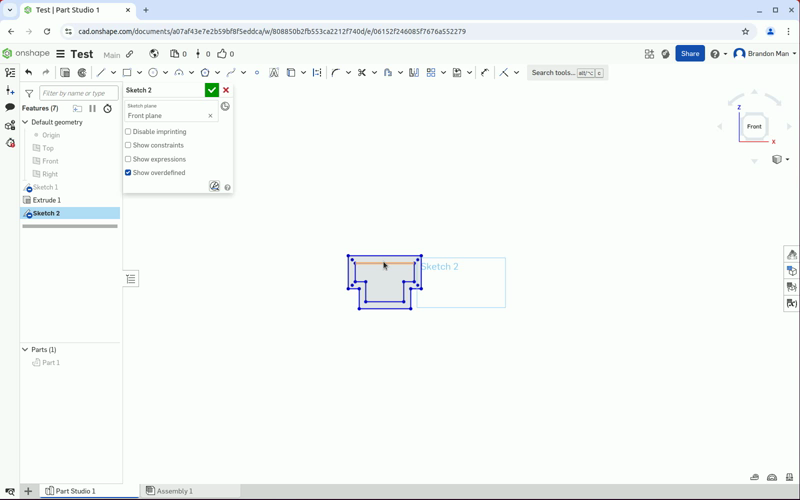
scroll(6)
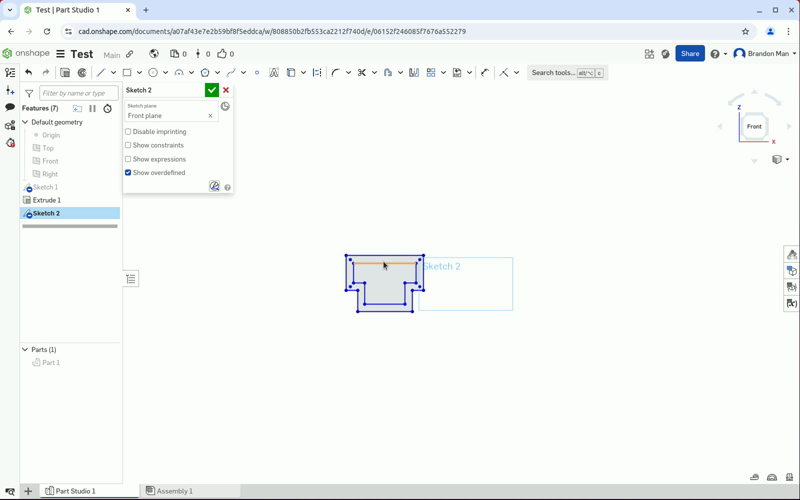
scroll(6)
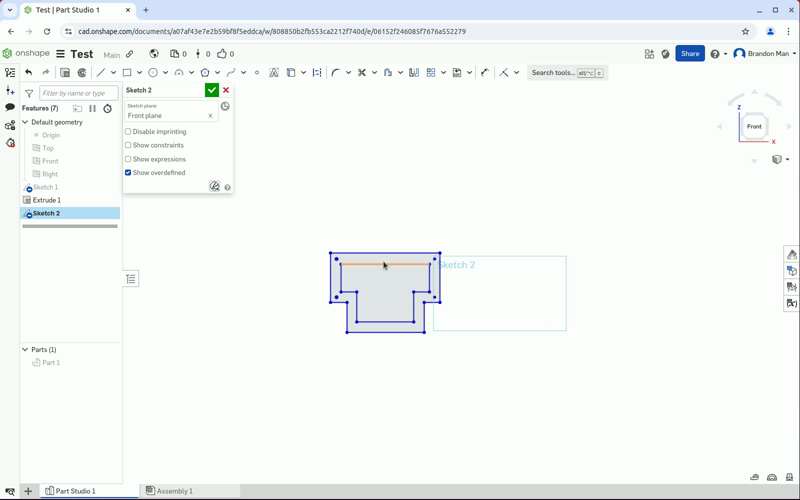
scroll(6)
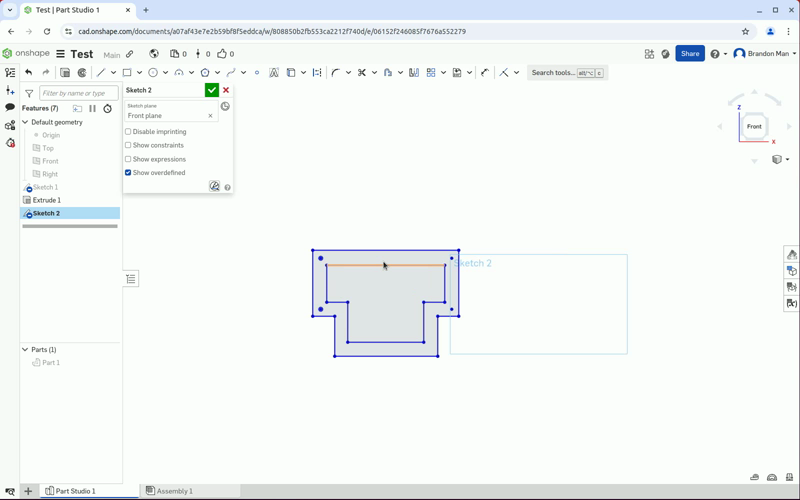
scroll(6)
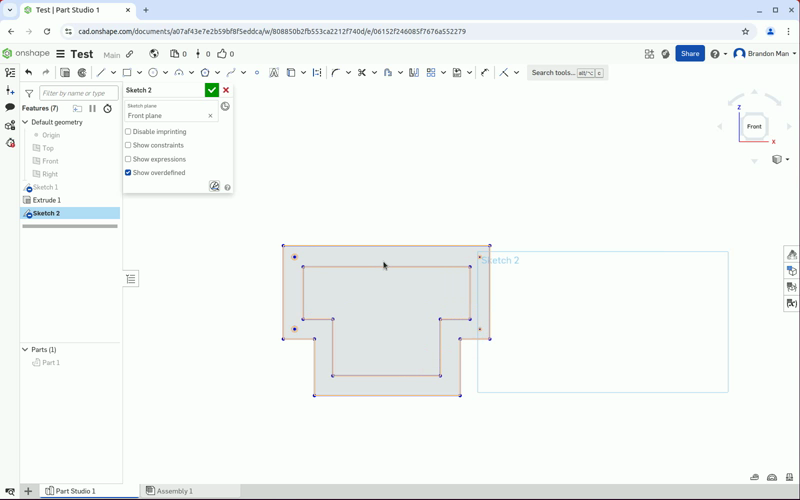
scroll(6)
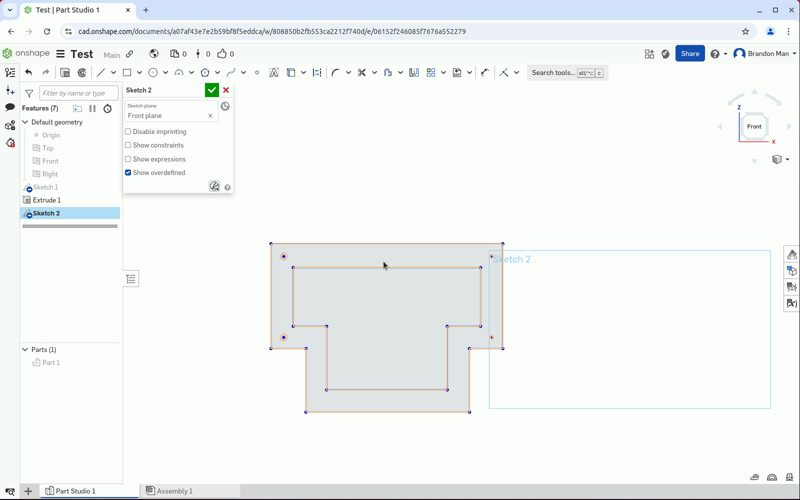
scroll(6)
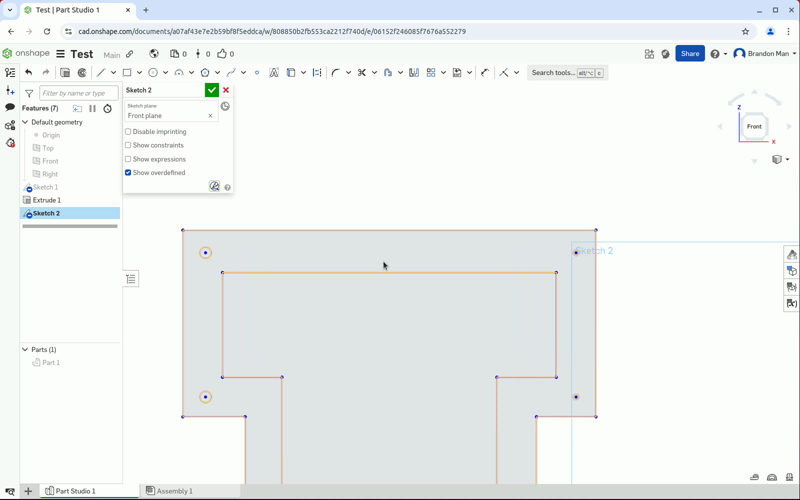
scroll(6)
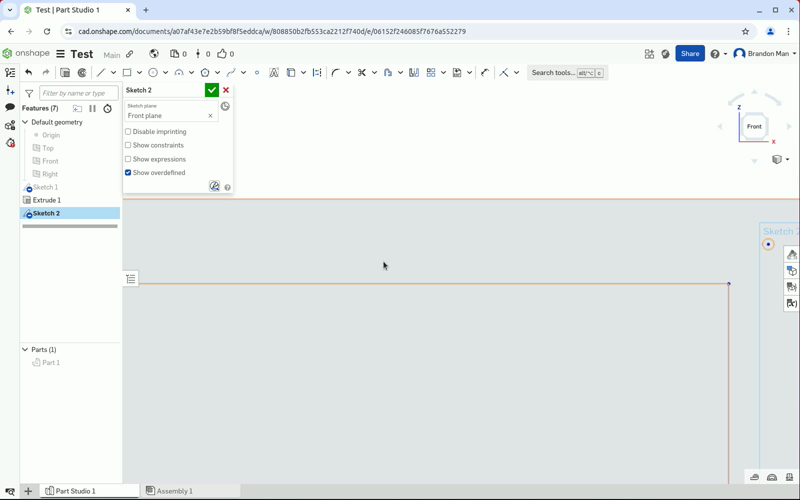
click(383, 261)
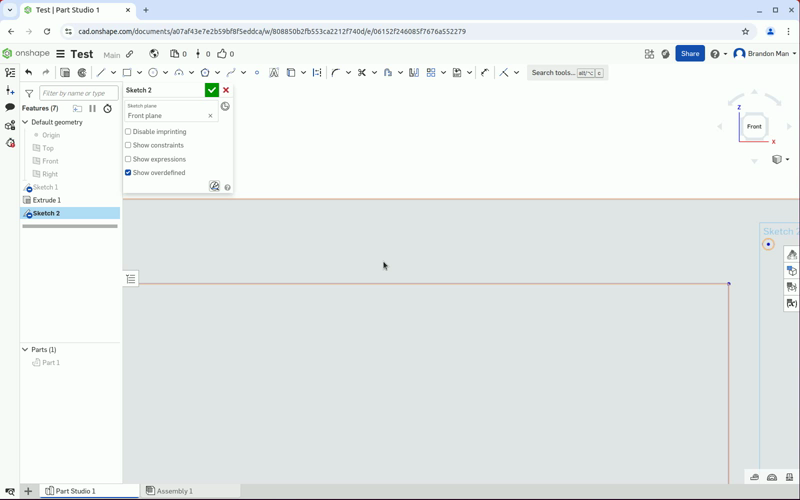
scroll(-6)
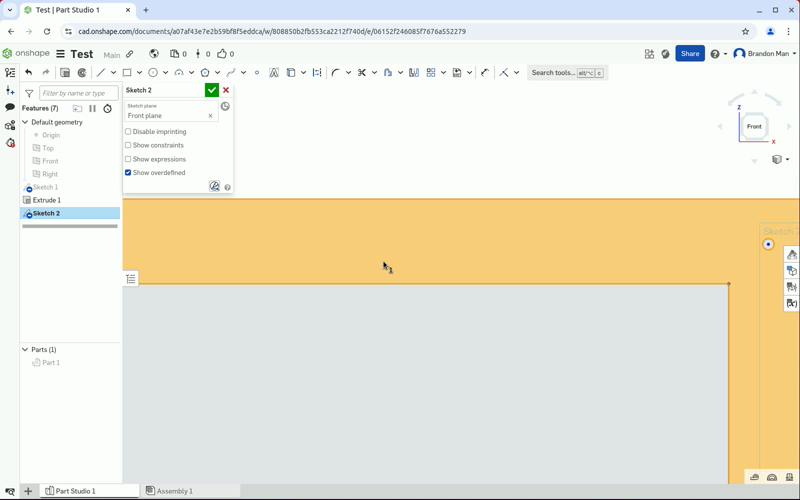
scroll(-6)
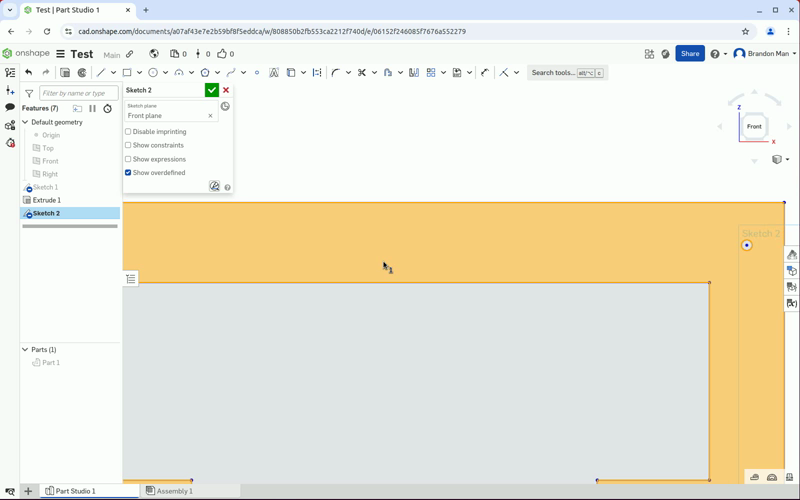
scroll(-6)
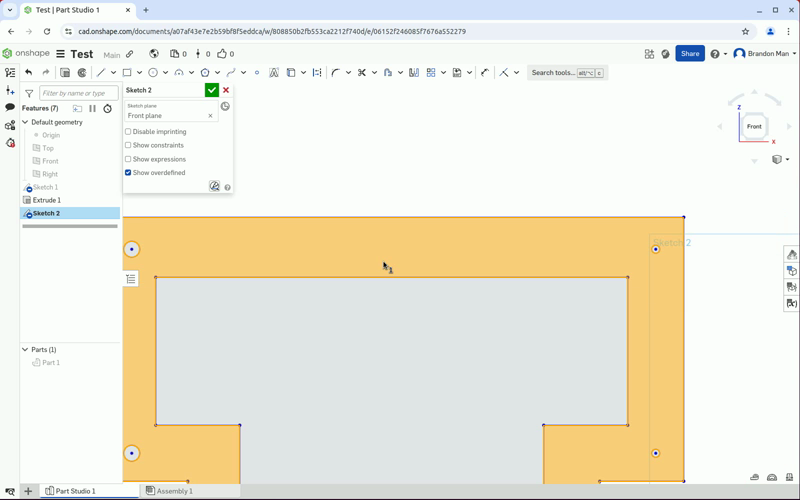
scroll(-6)
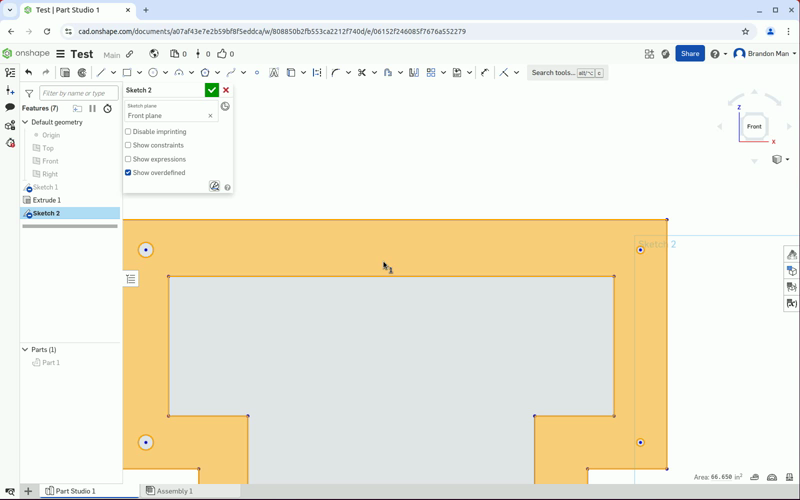
scroll(-6)
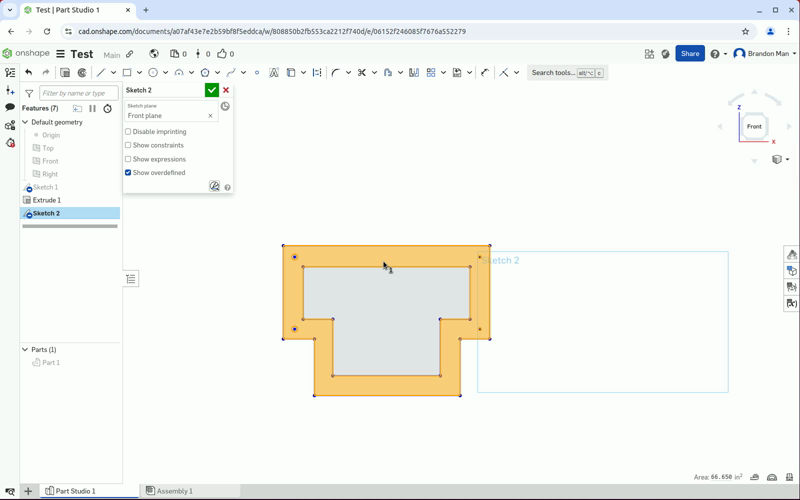
scroll(-6)
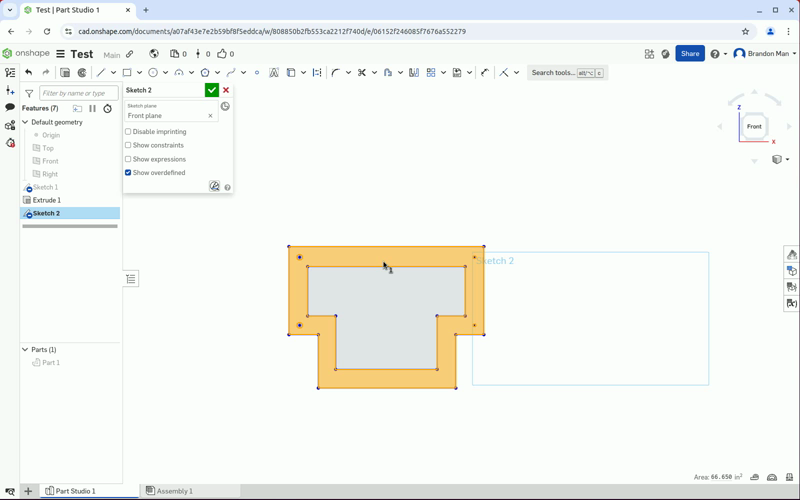
scroll(-6)
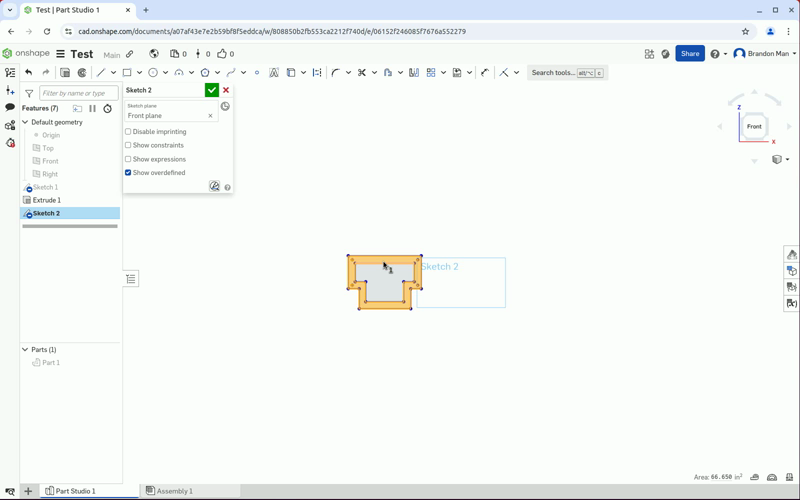
mouse_move(73, 352)
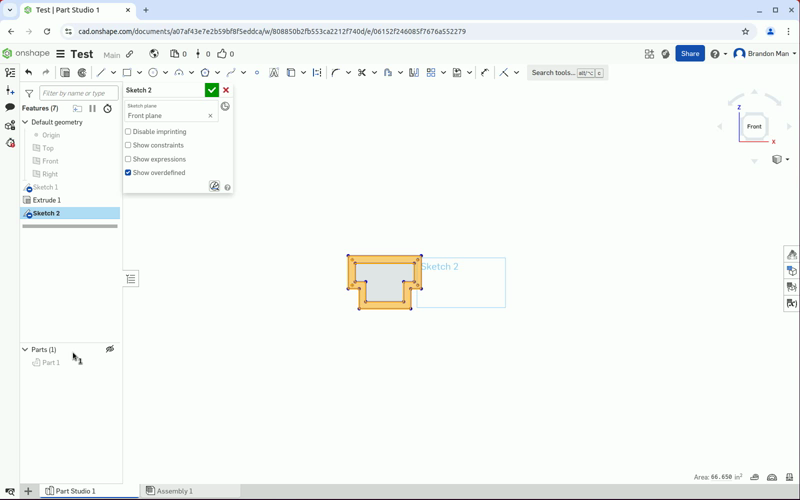
key(shift+y)
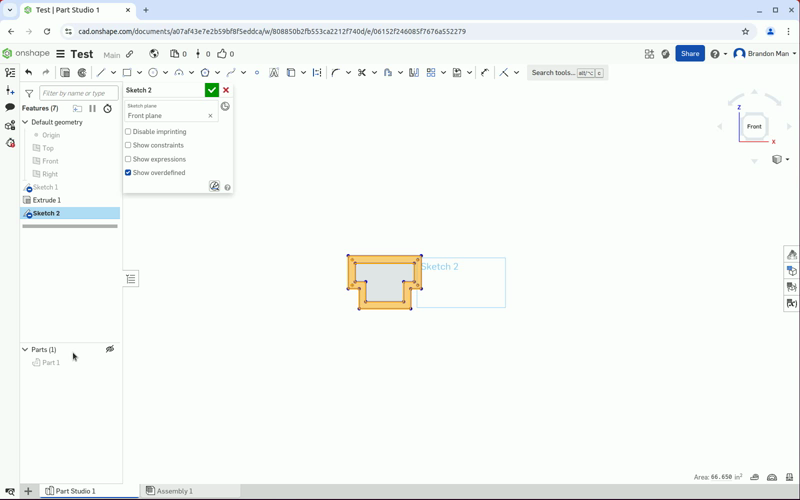
key(shift+e)
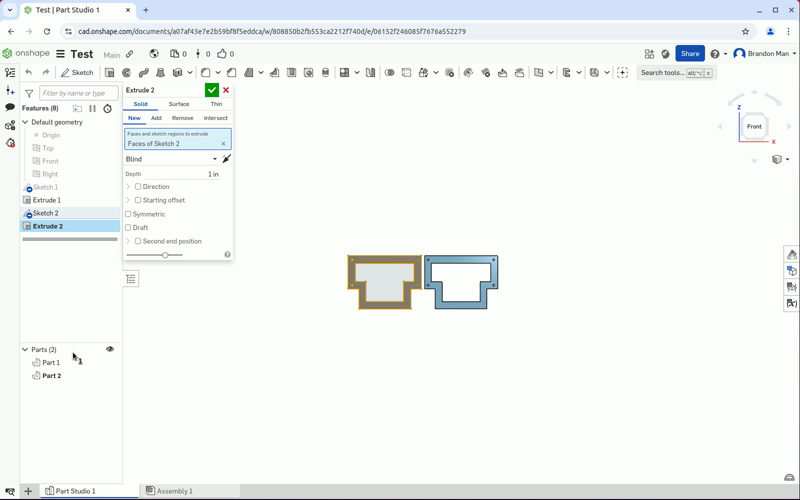
mouse_move(143, 106)
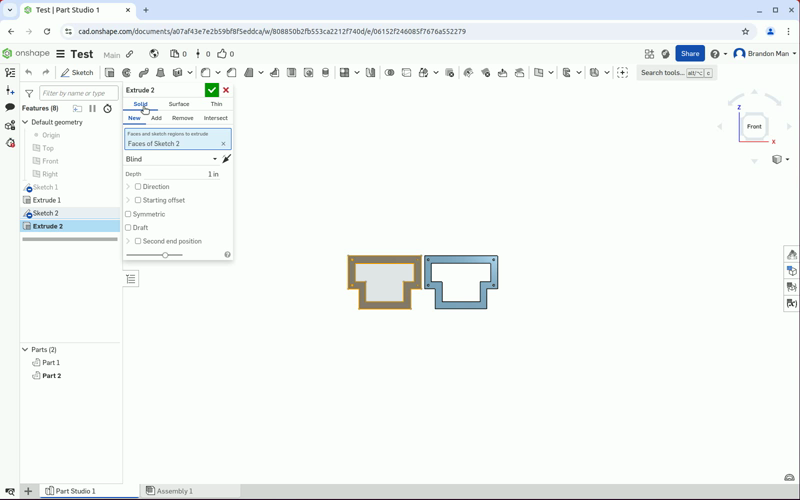
click(143, 106)
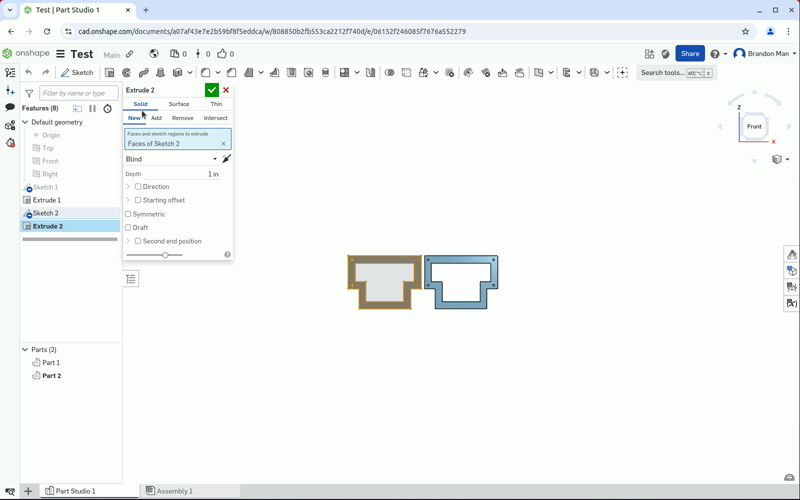
mouse_move(137, 120)
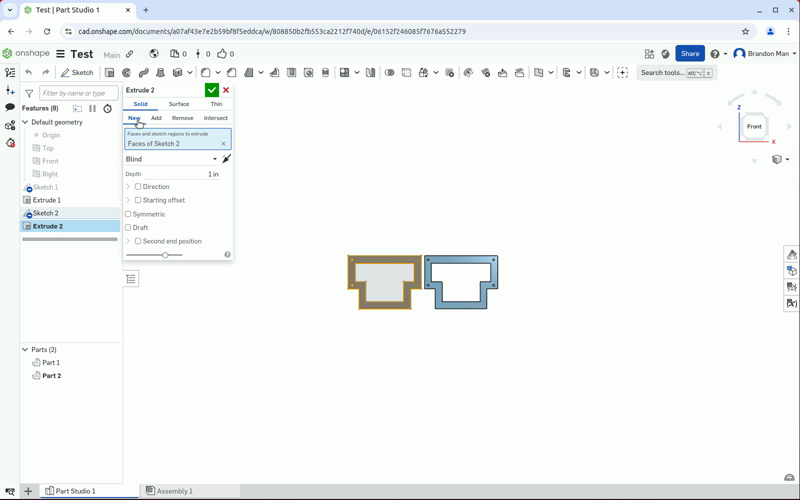
click(137, 120)
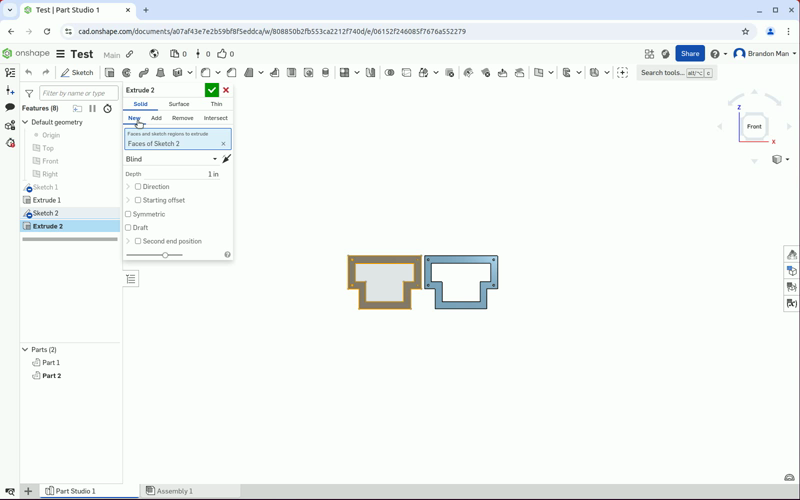
key(tab, 4)
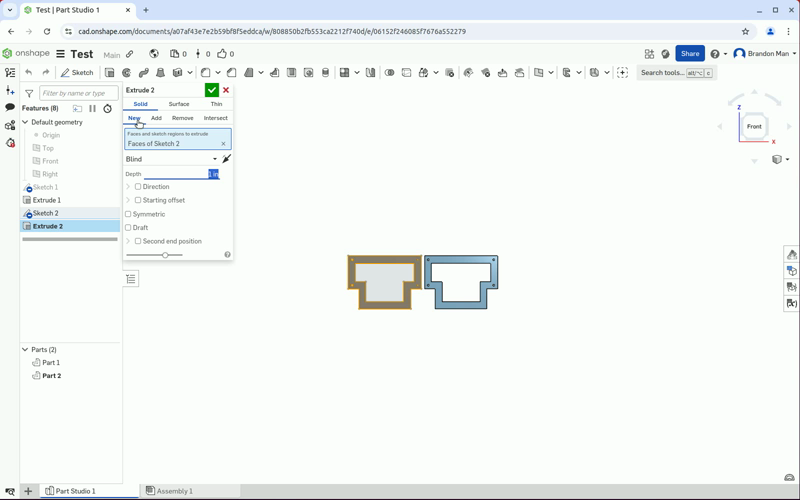
text(0.481)
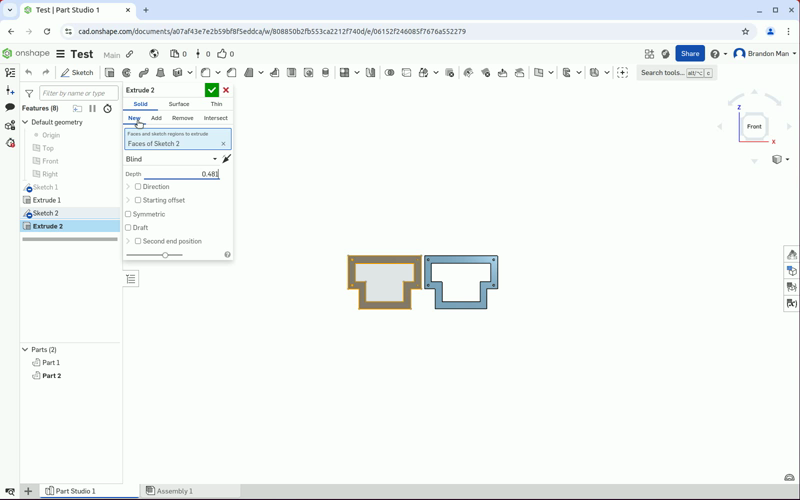
key(enter)
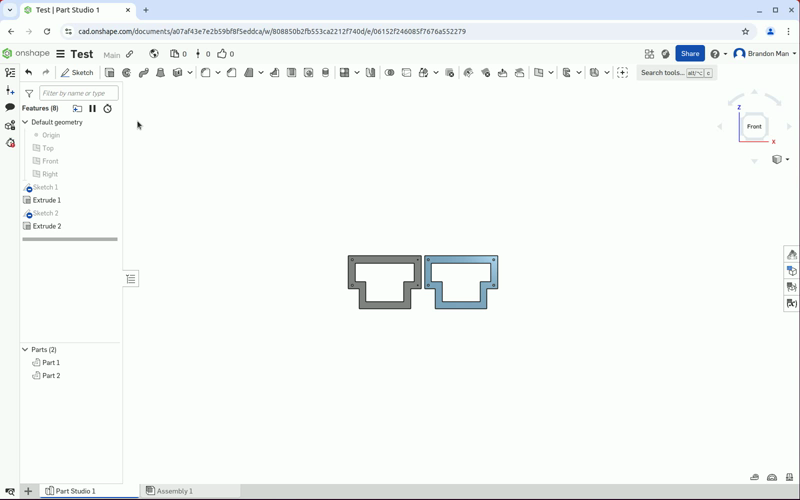
key(shift+h)
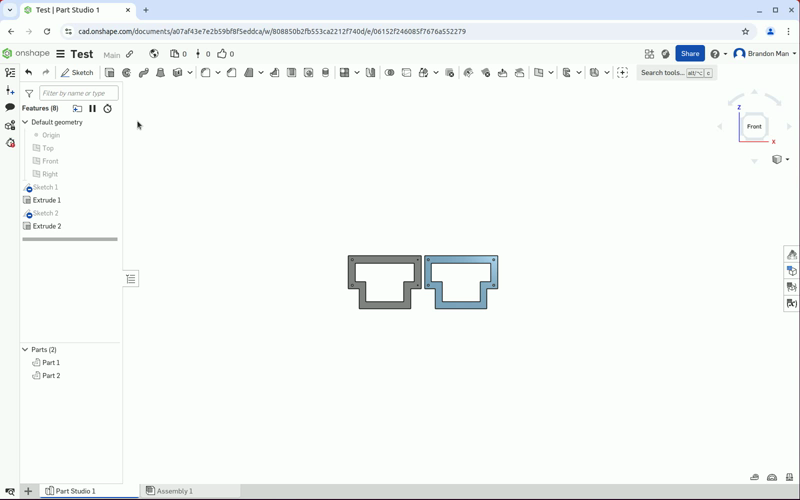
key(shift+h)
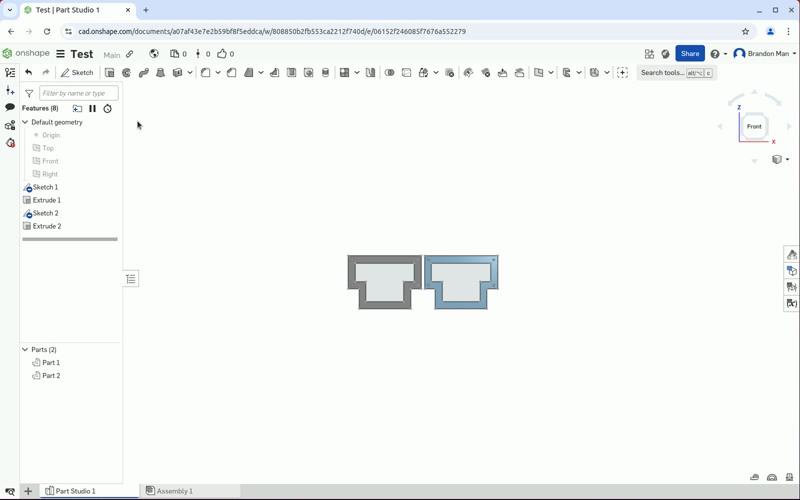
key(shift+7)
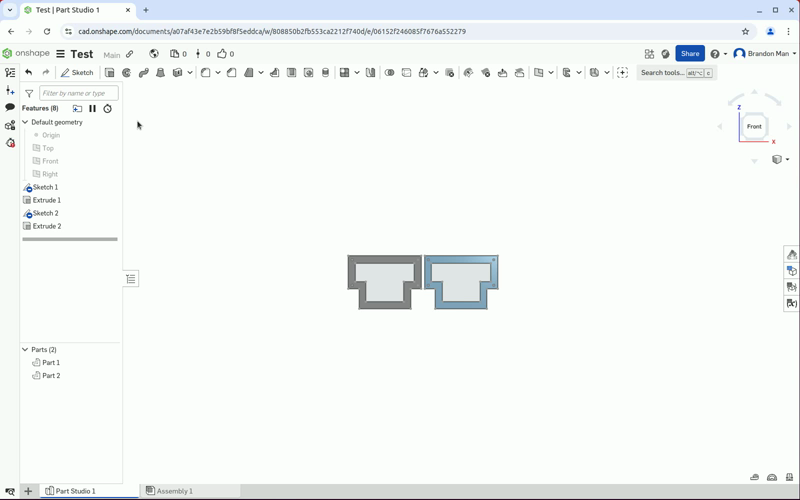
key(left, 2)
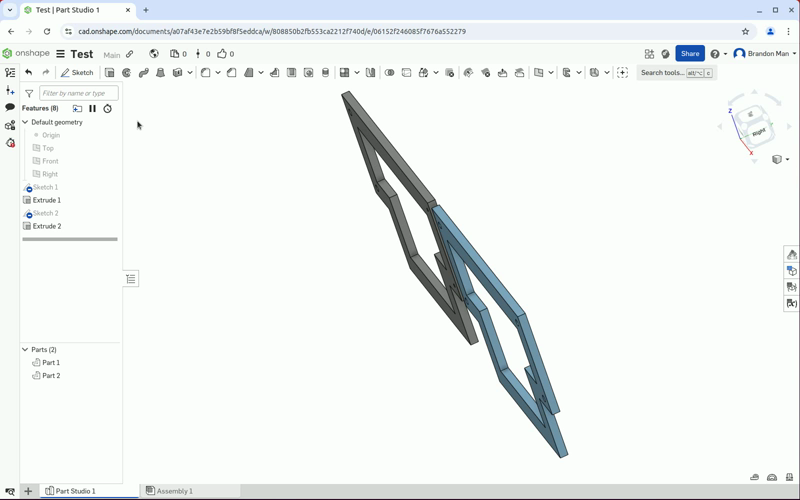
key(down, 2)
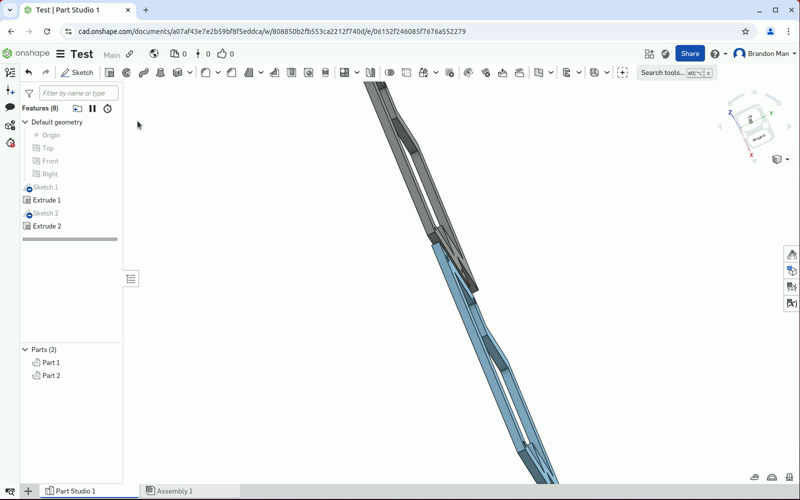
key(up, 2)
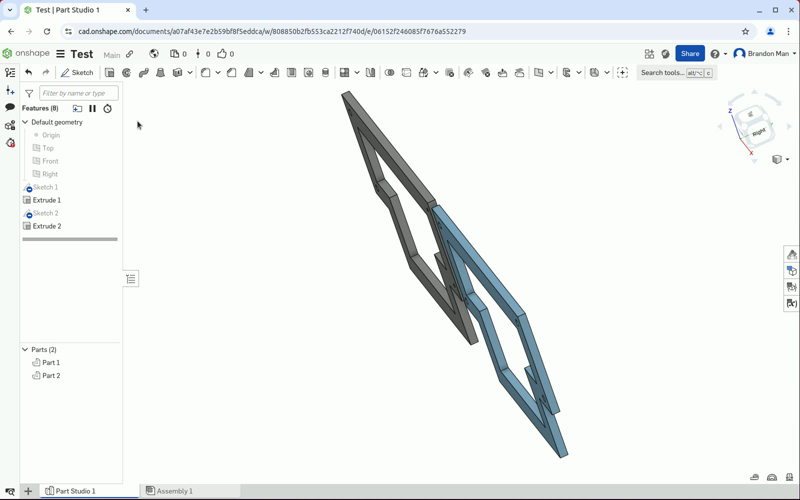
key(right, 2)
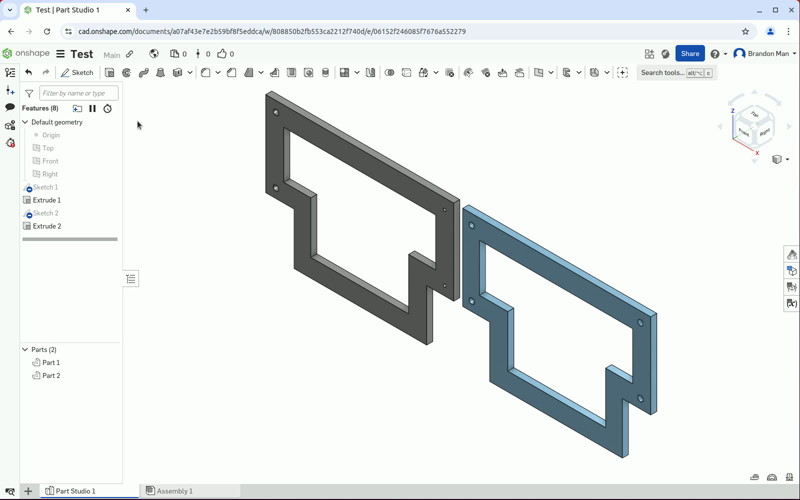
mouse_move(73, 189)
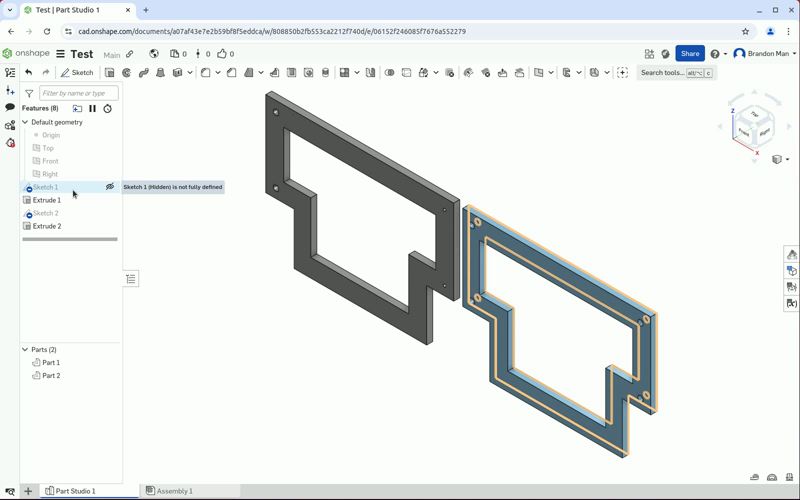
click(73, 189)